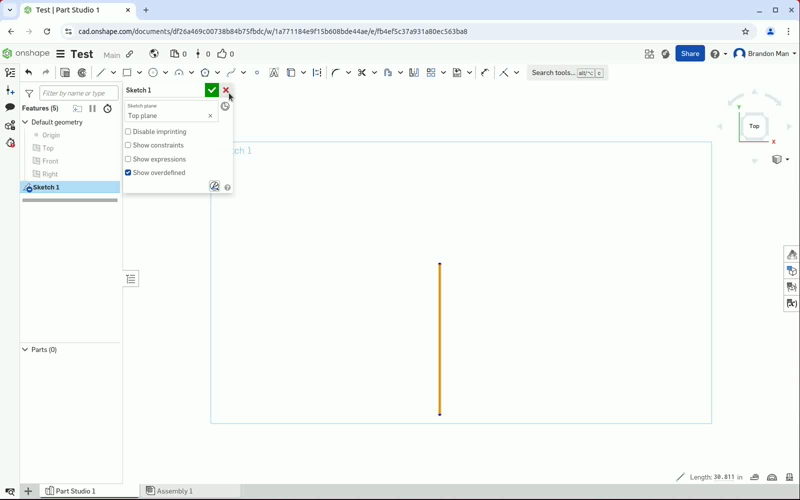
key(shift+h)
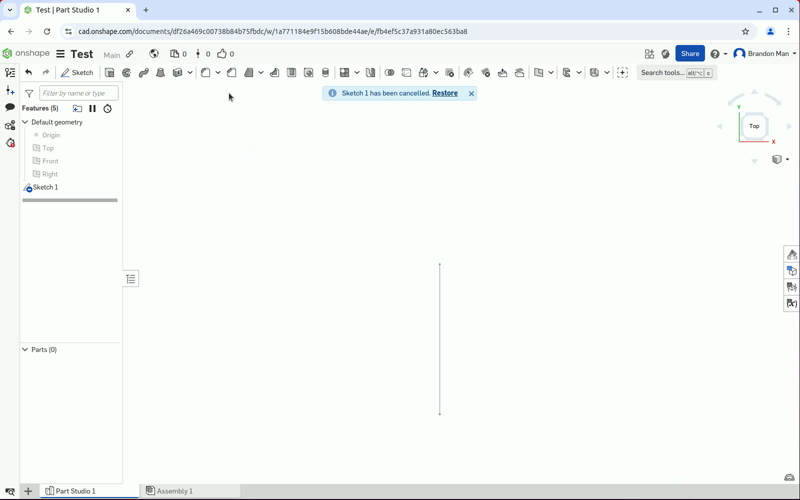
key(shift+s)
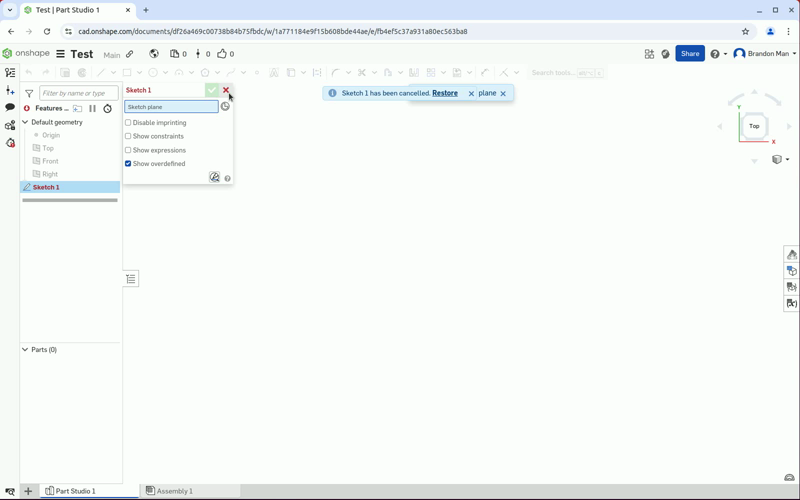
mouse_move(73, 150)
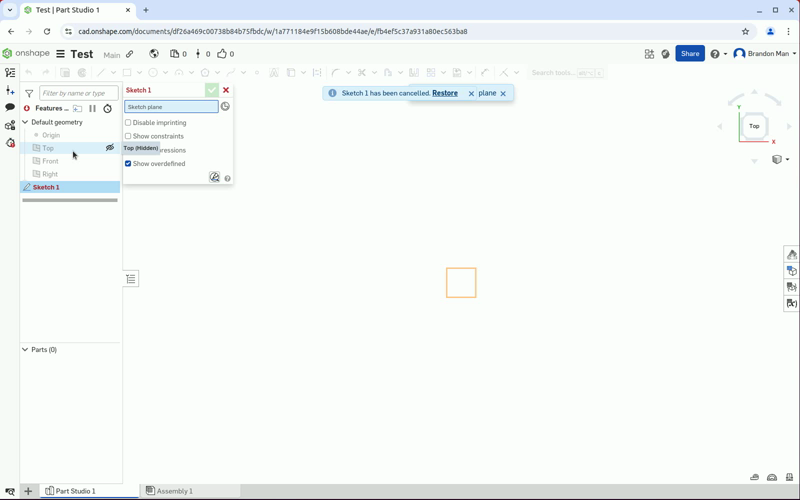
click(73, 150)
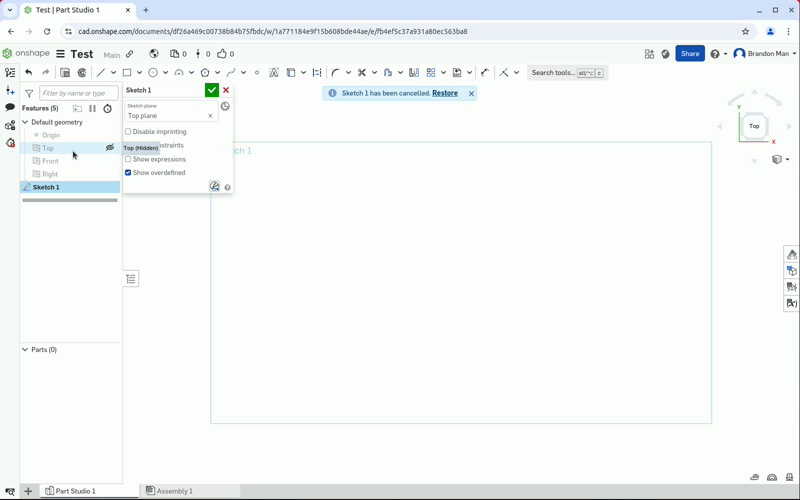
mouse_move(73, 352)
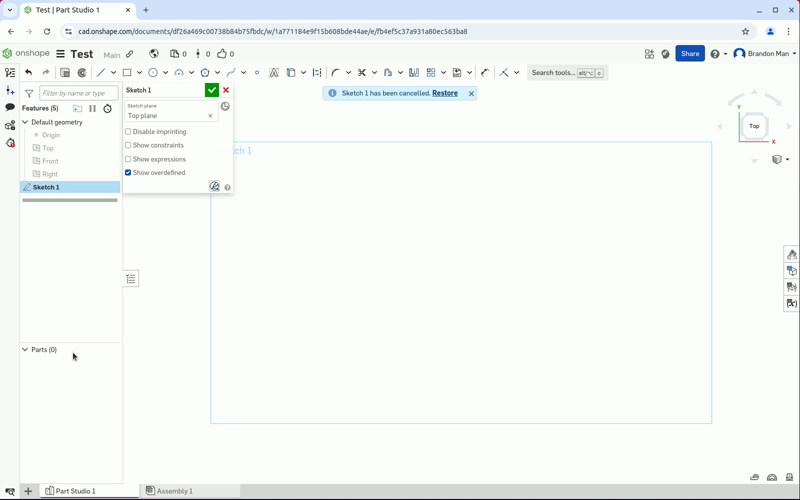
key(y)
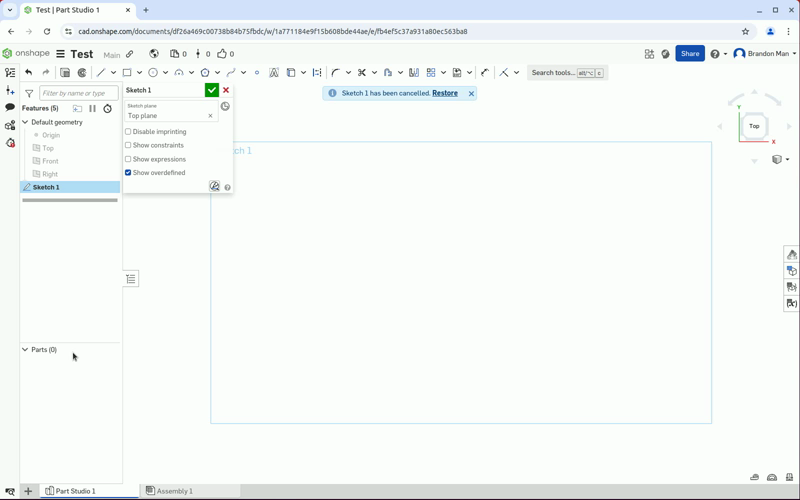
key(l)
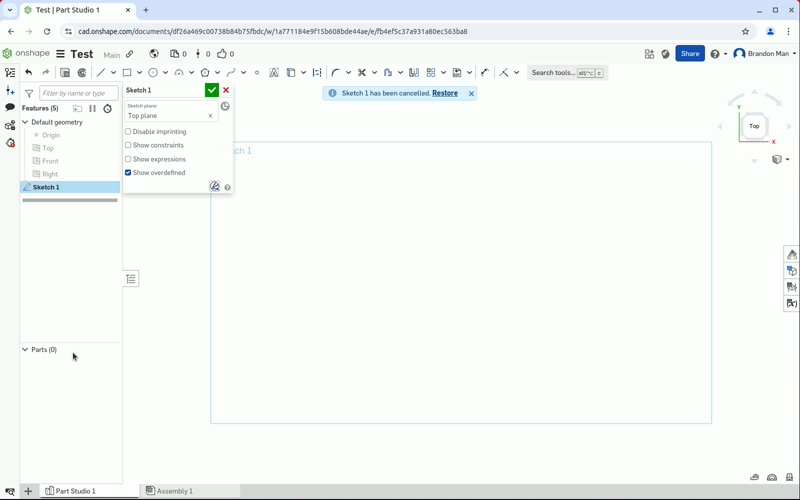
key_down(shift)
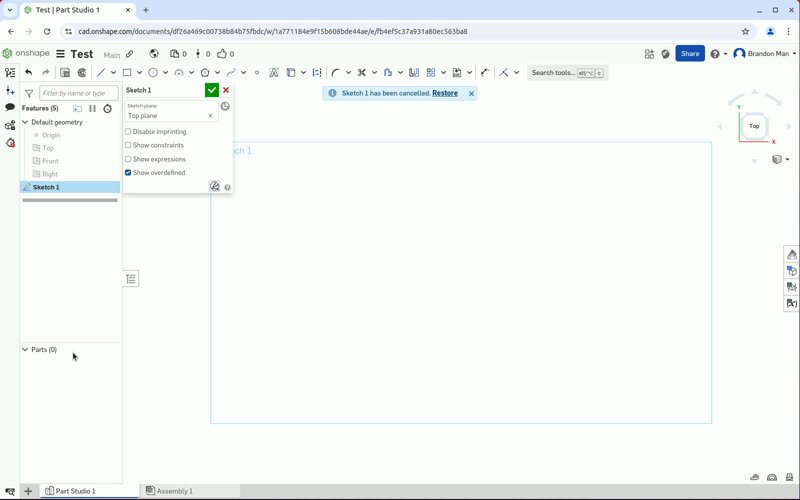
mouse_move(412, 306)
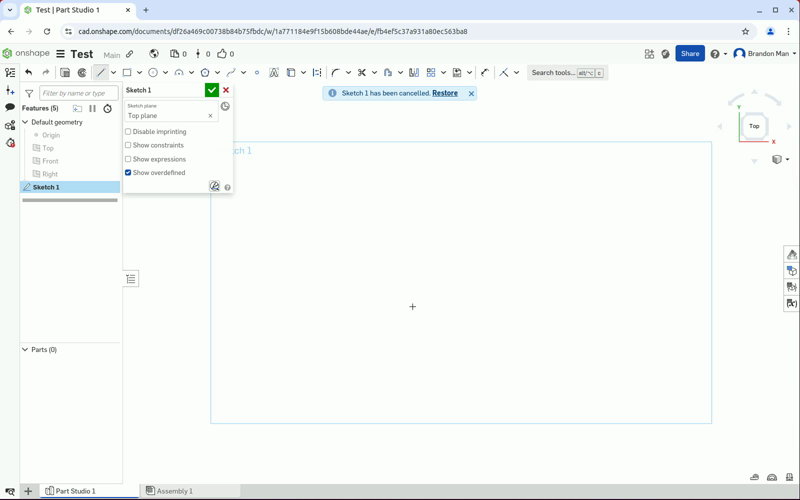
click(412, 306)
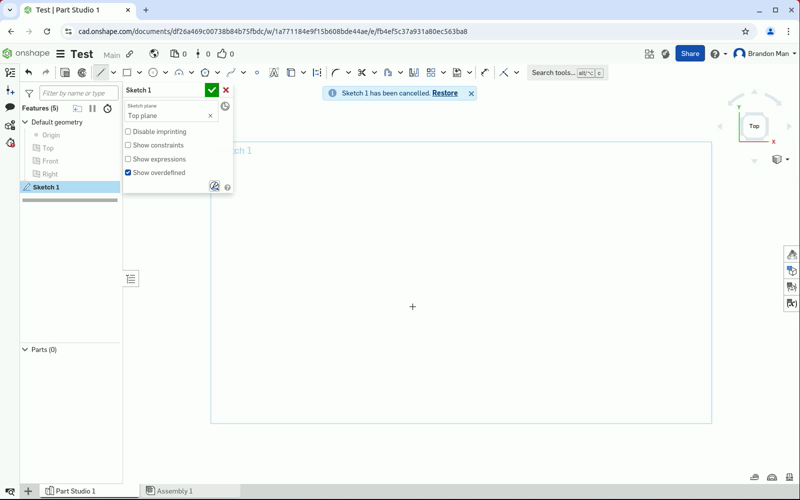
key_up(shift)
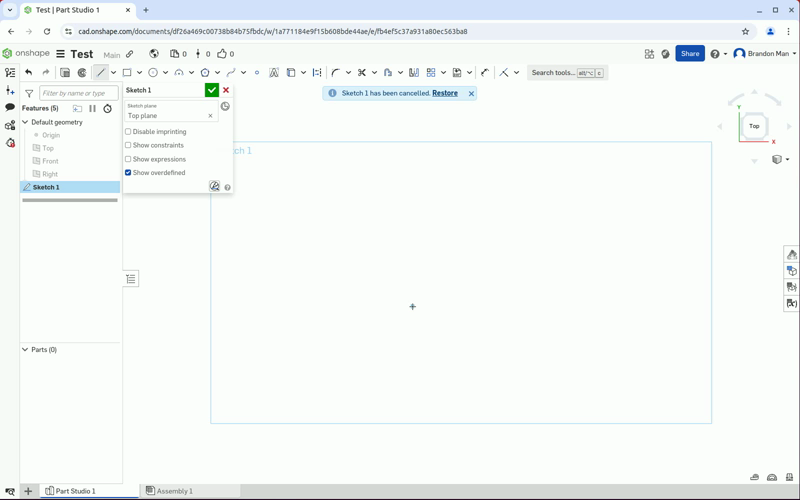
key_down(shift)
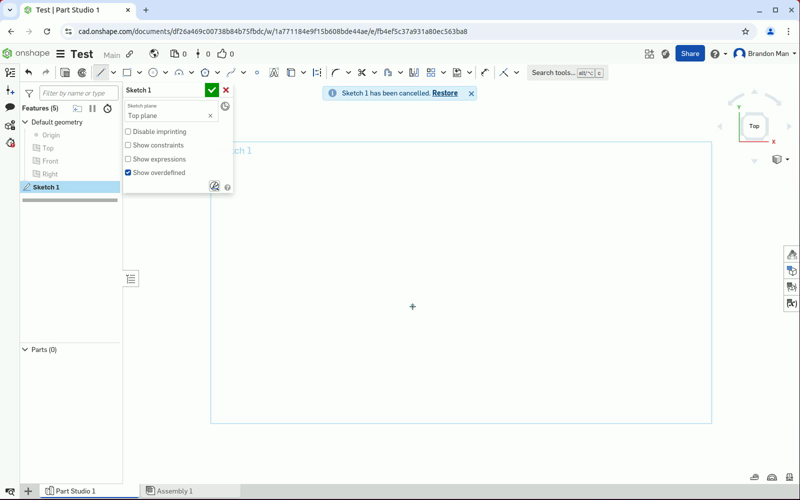
mouse_move(490, 306)
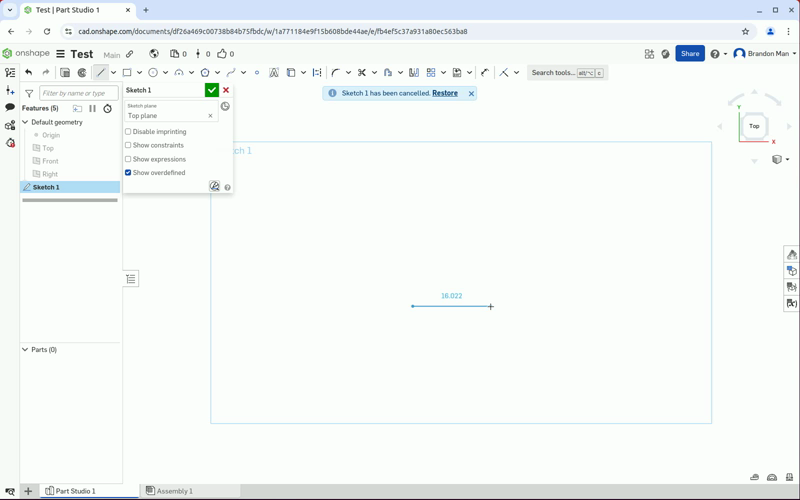
click(490, 306)
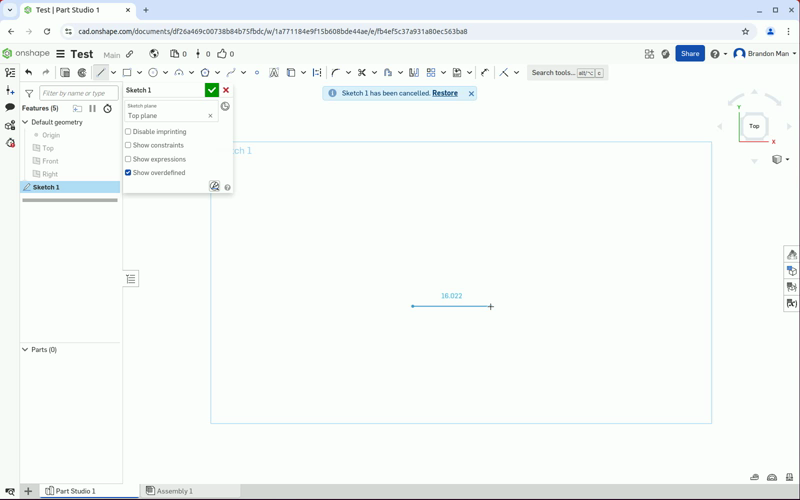
key_up(shift)
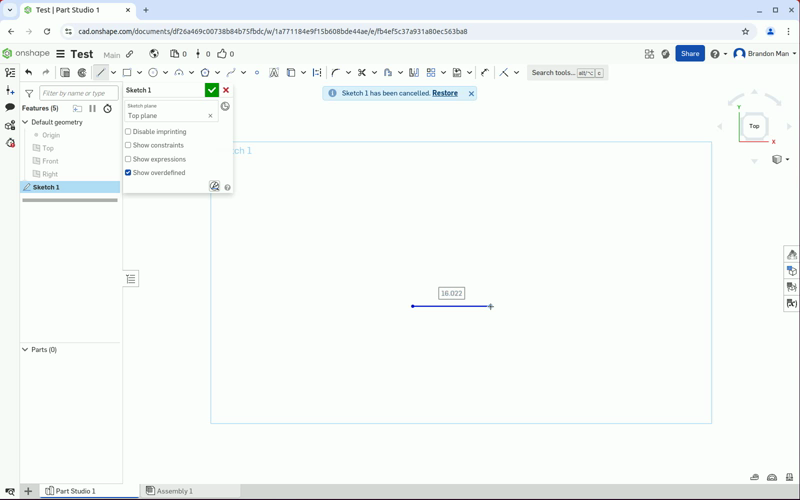
key_down(shift)
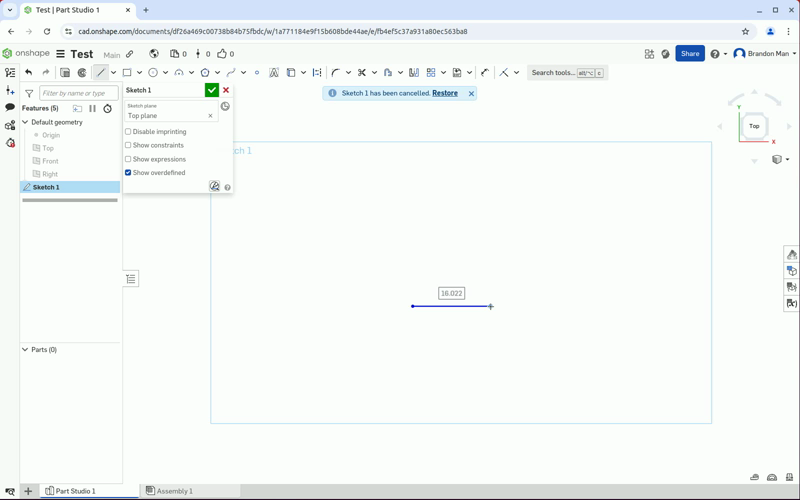
mouse_move(520, 306)
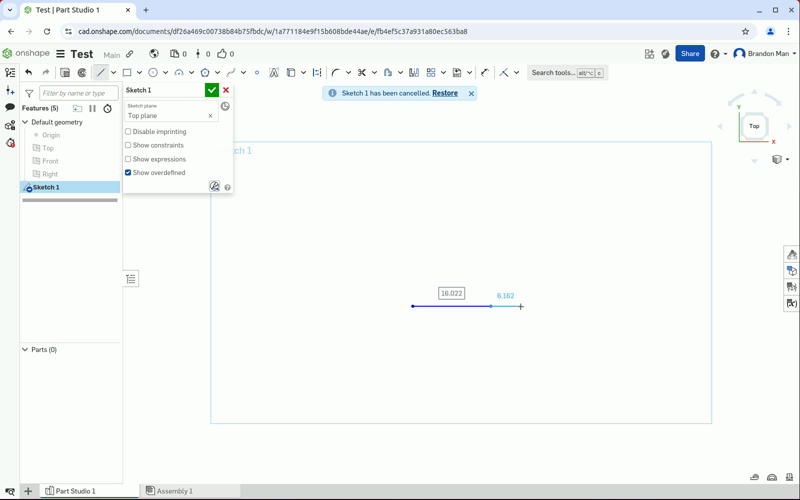
mouse_move(490, 258)
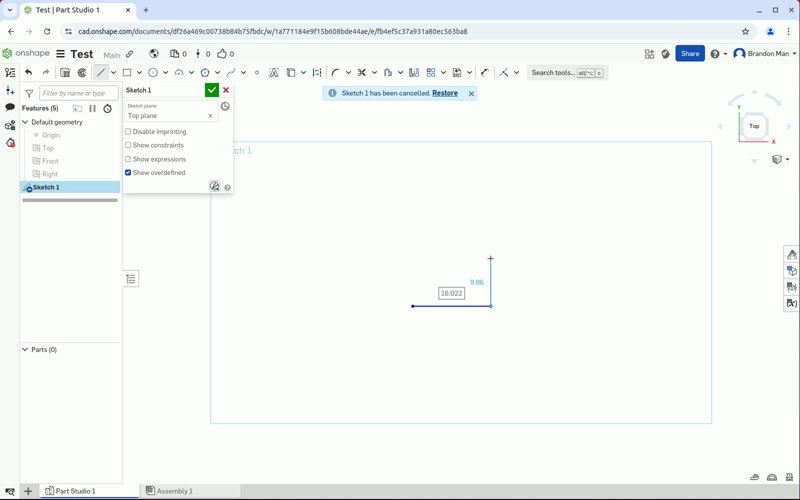
click(490, 258)
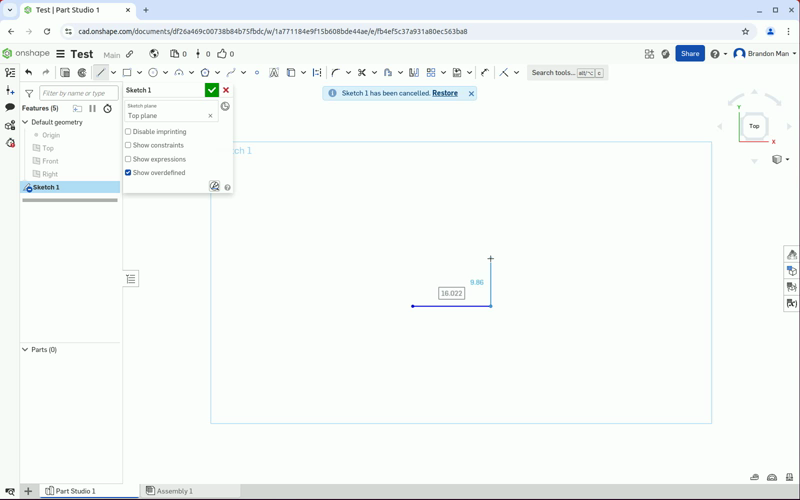
key_up(shift)
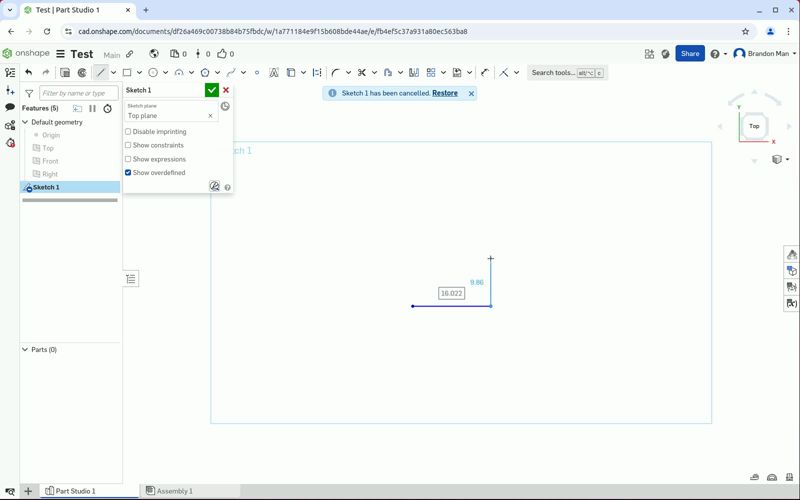
key_down(shift)
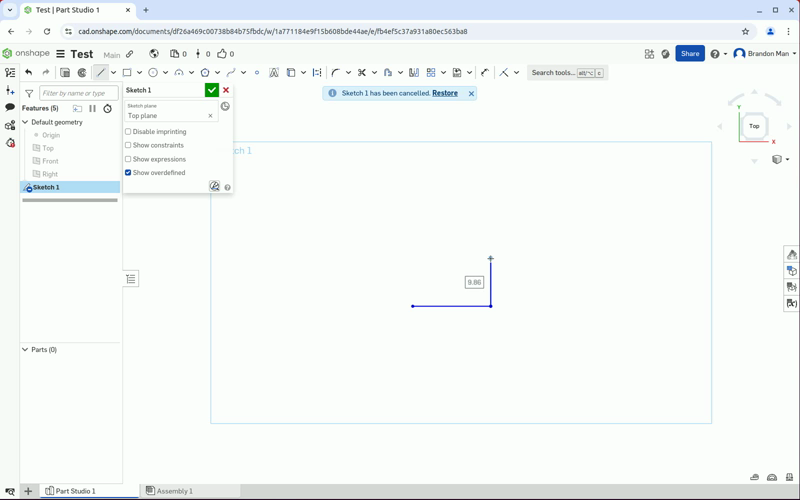
mouse_move(412, 258)
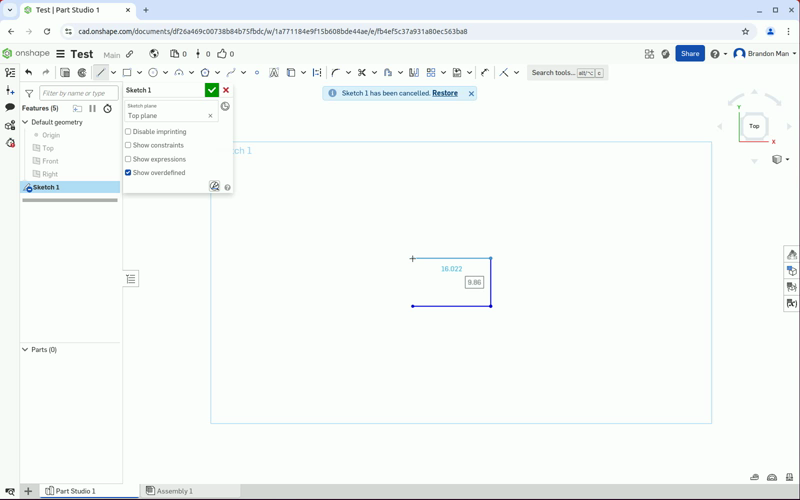
click(412, 258)
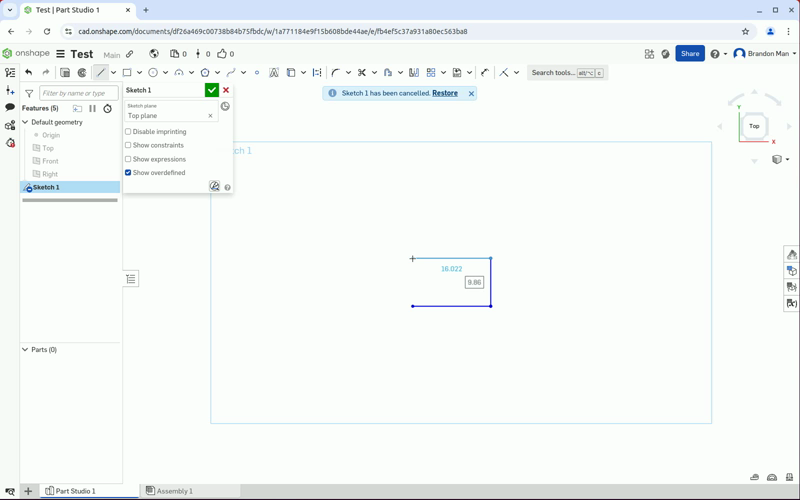
key_up(shift)
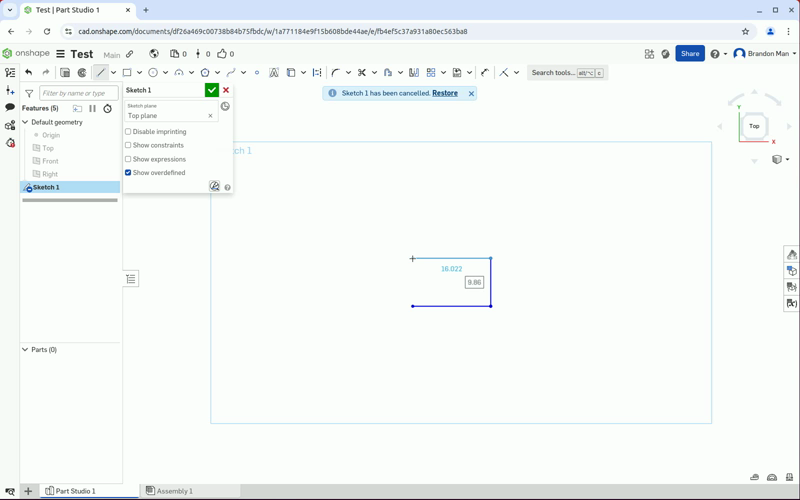
mouse_move(442, 258)
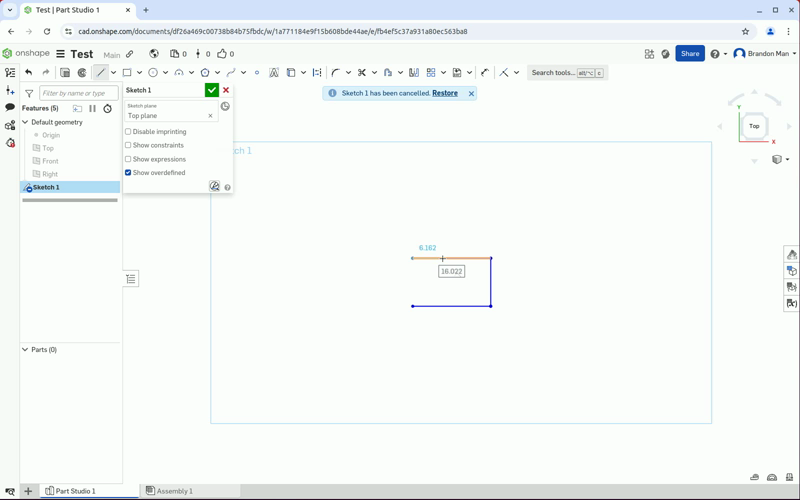
key_down(shift)
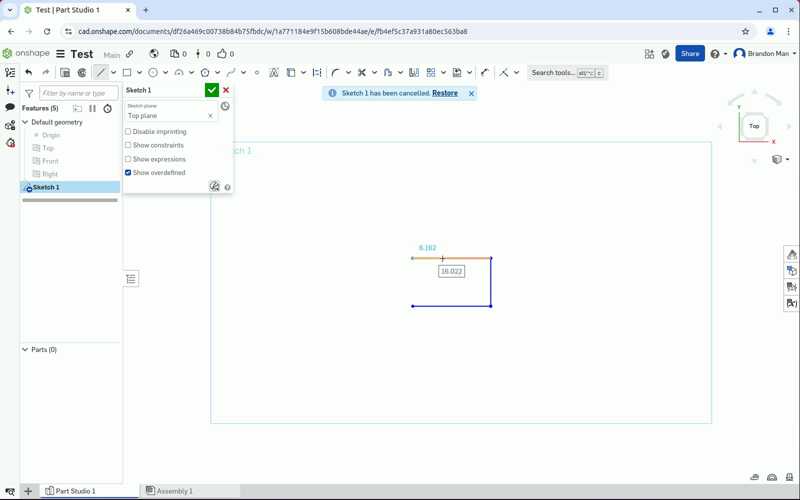
mouse_move(412, 306)
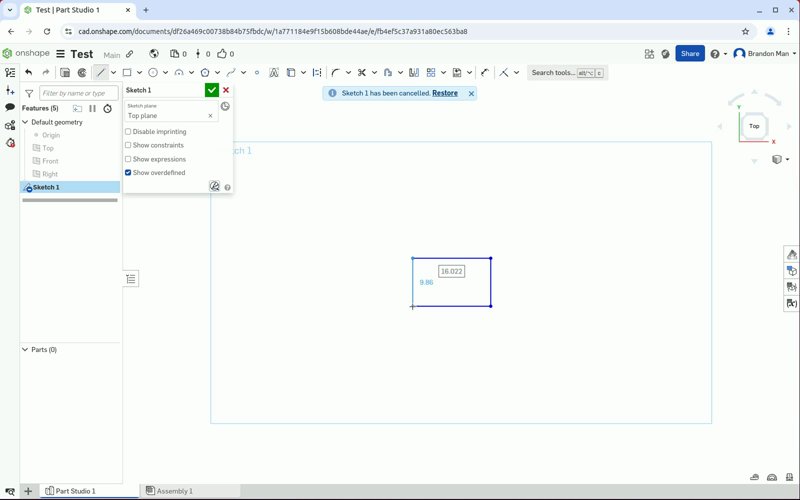
key_up(shift)
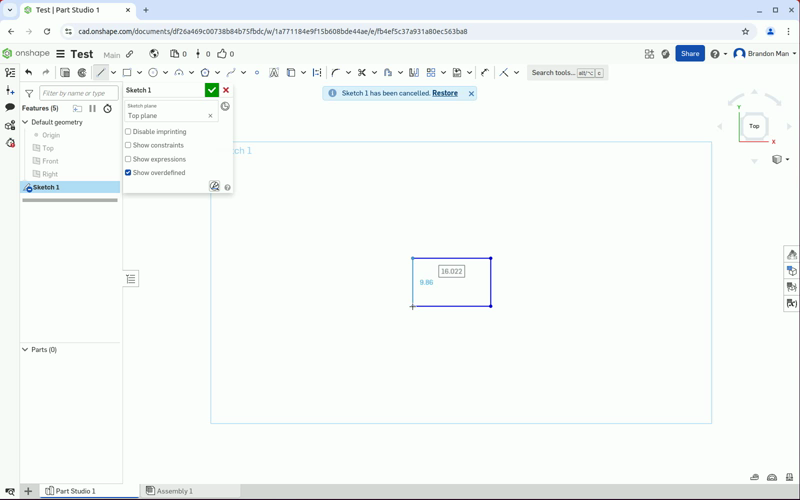
click(412, 306)
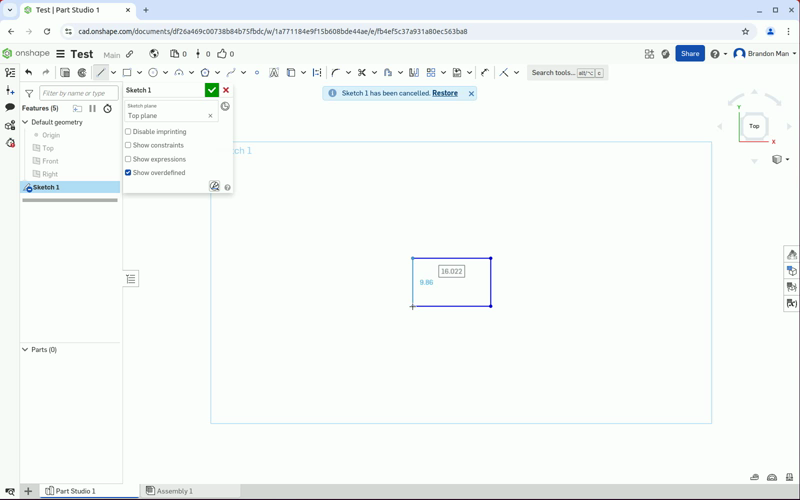
key(esc)
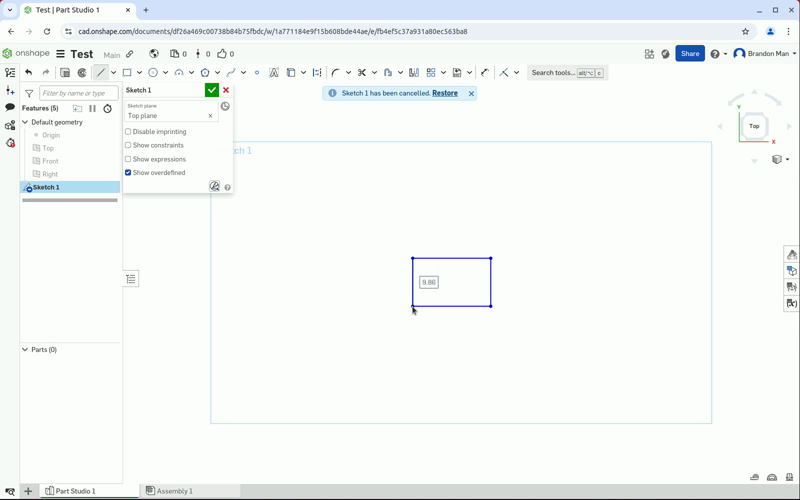
key(c)
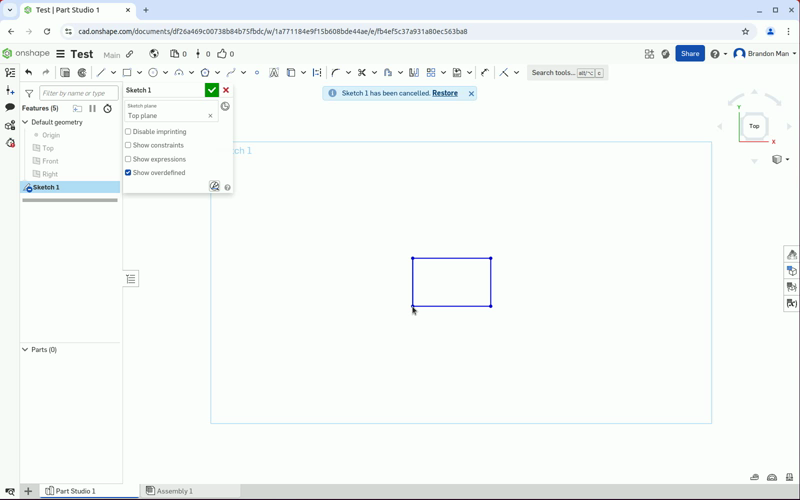
key_down(shift)
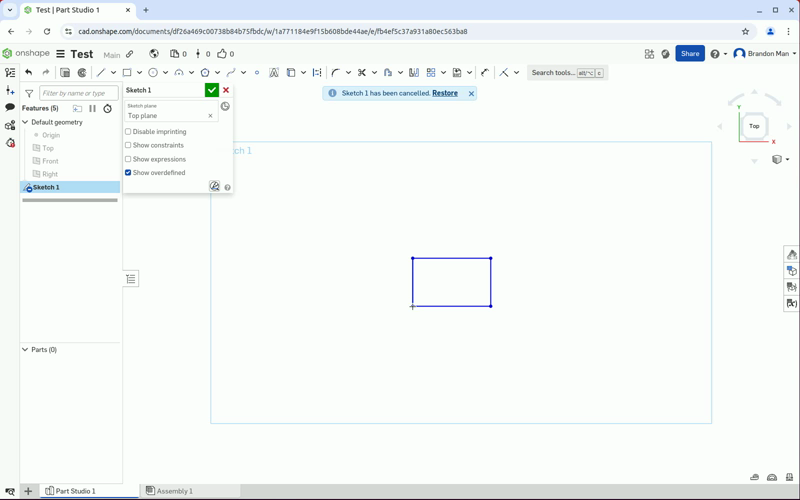
mouse_move(461, 282)
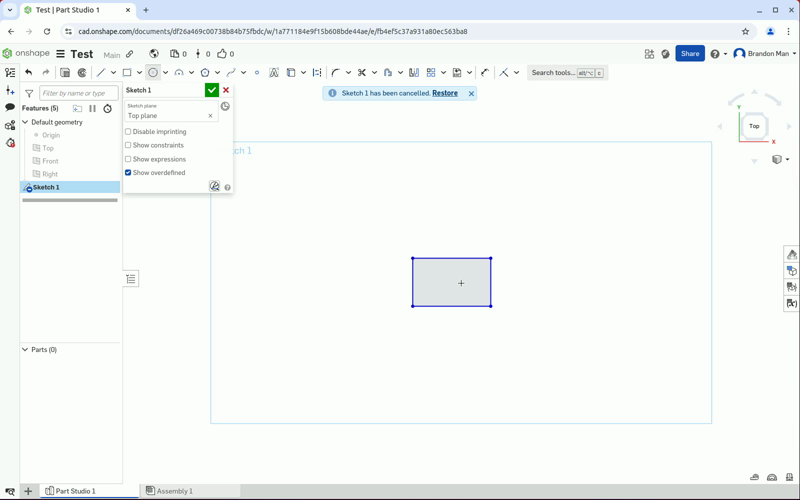
click(461, 282)
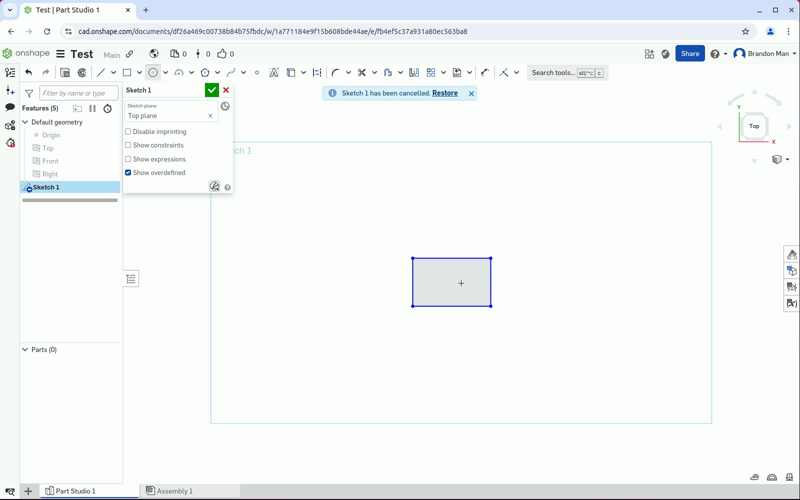
key_up(shift)
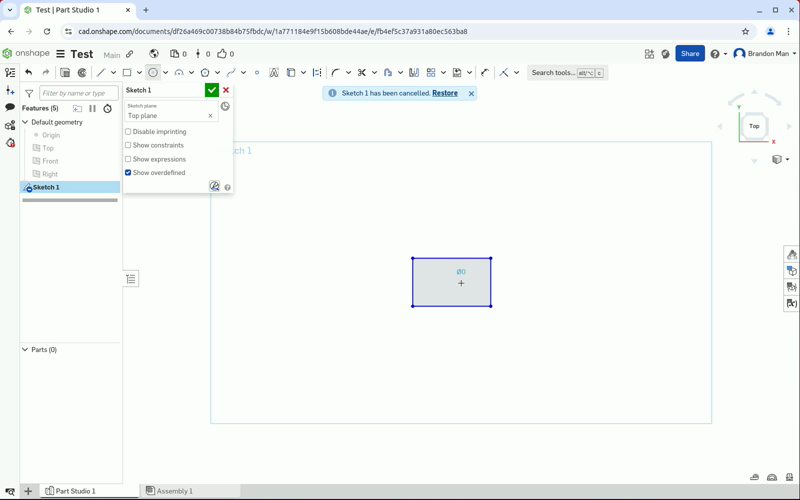
mouse_move(473, 282)
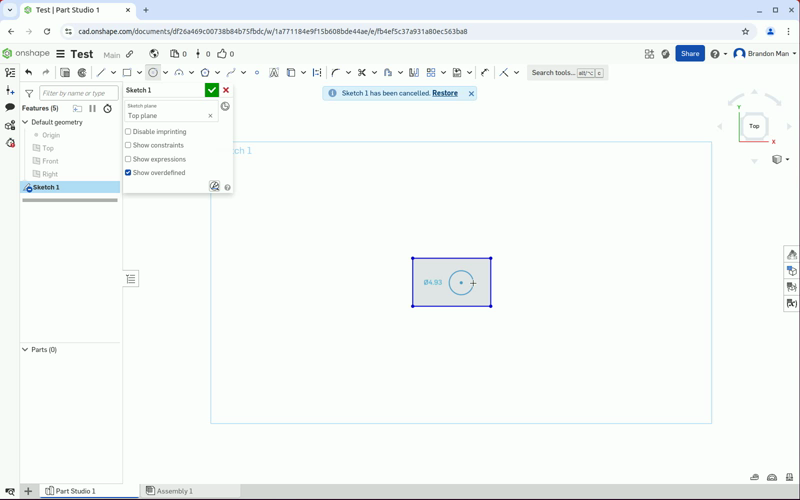
click(473, 282)
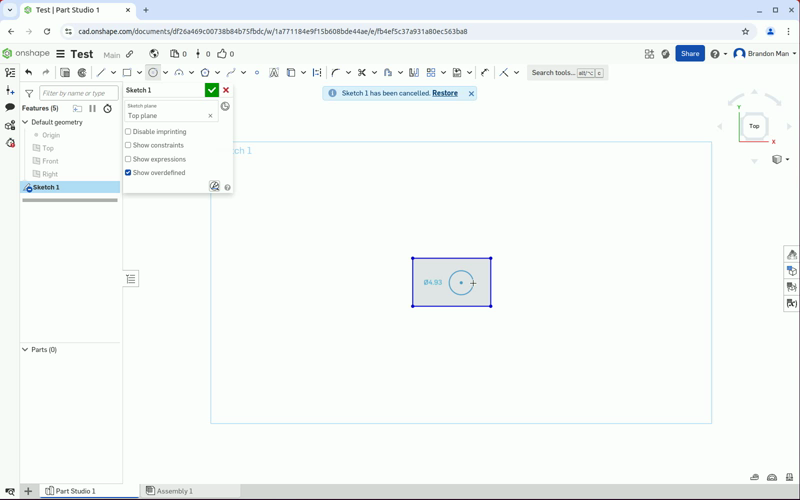
key(esc)
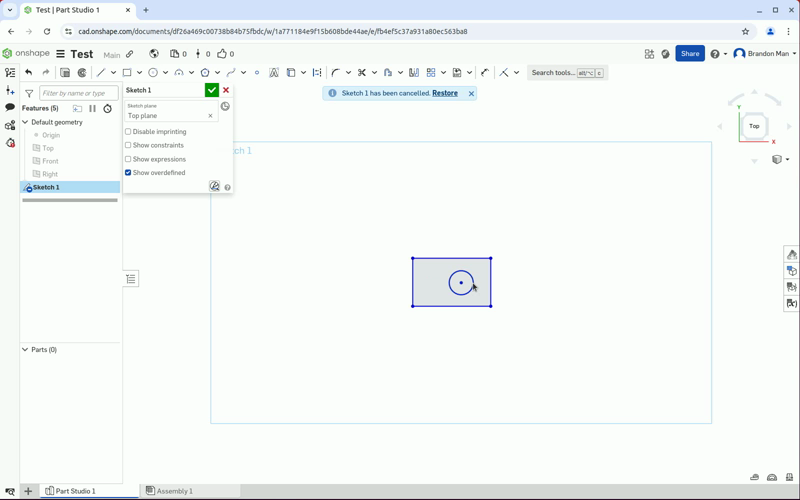
mouse_move(471, 300)
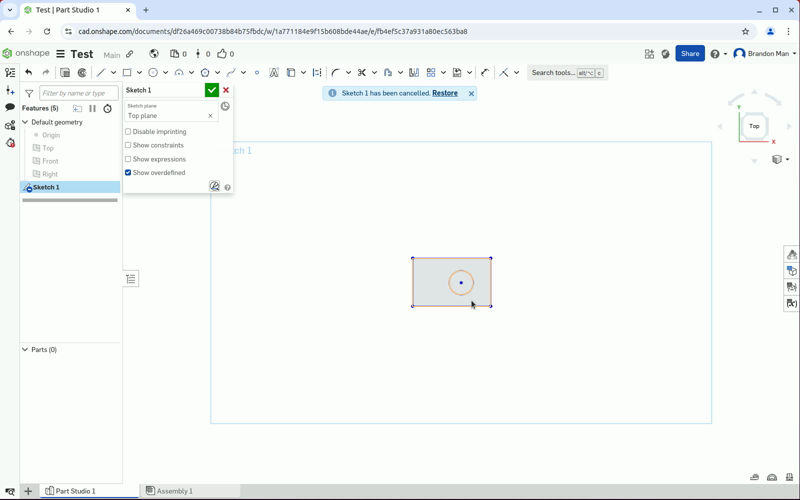
click(471, 300)
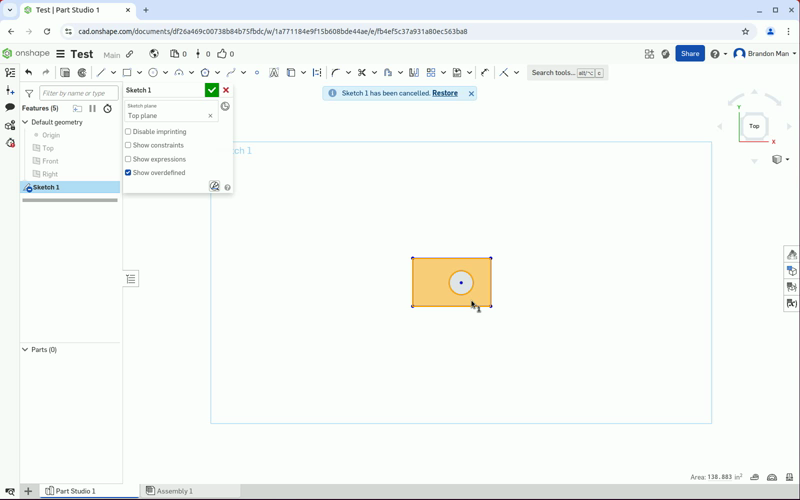
mouse_move(73, 352)
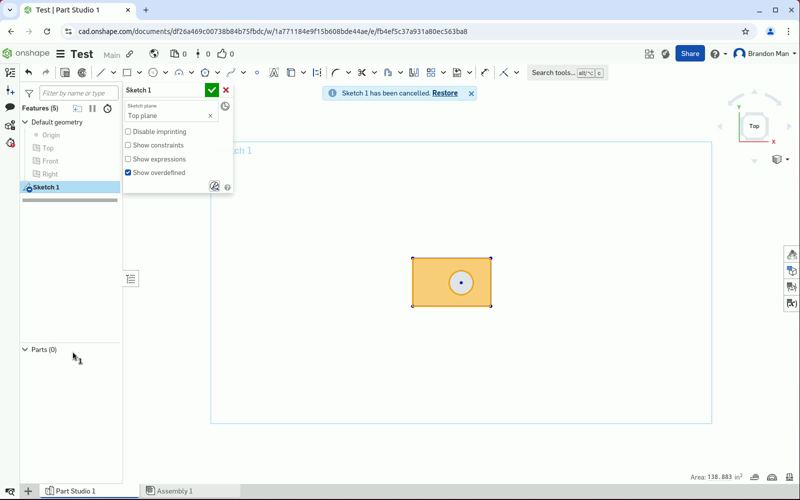
key(shift+y)
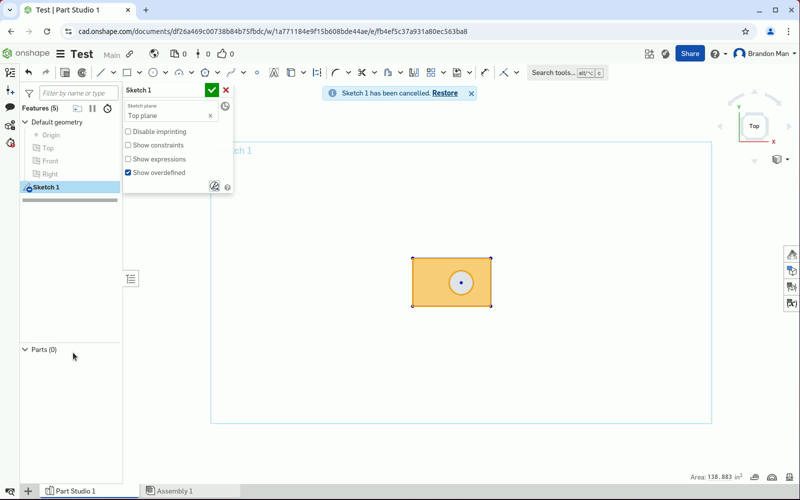
key(shift+e)
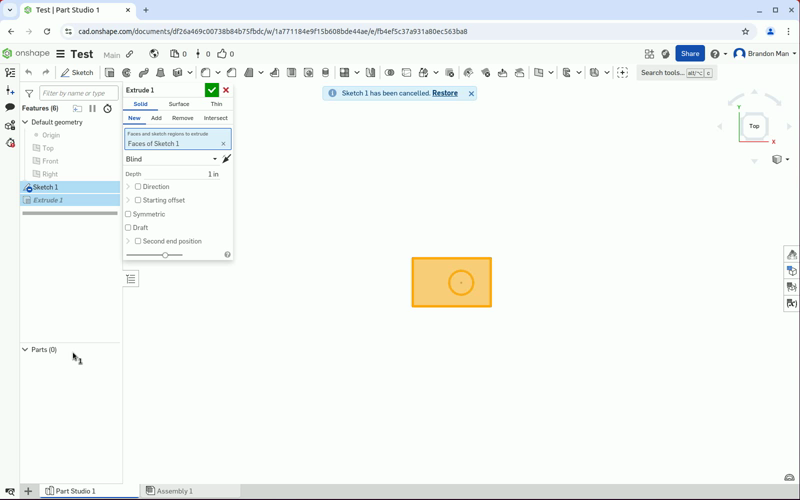
mouse_move(143, 106)
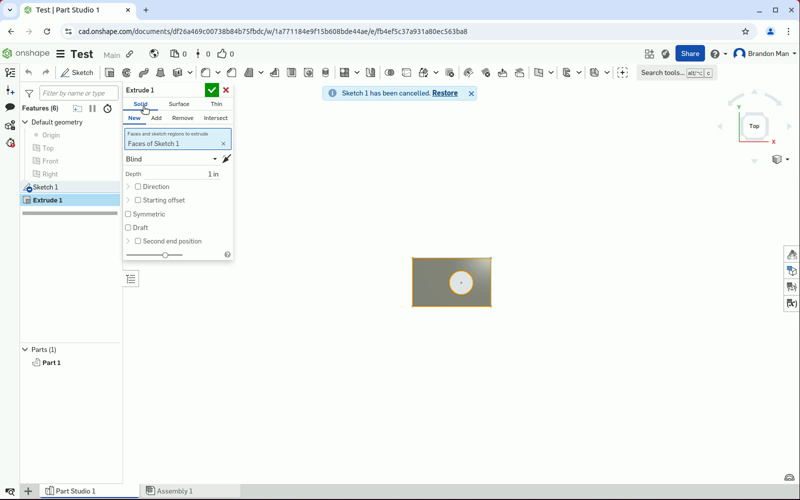
click(143, 106)
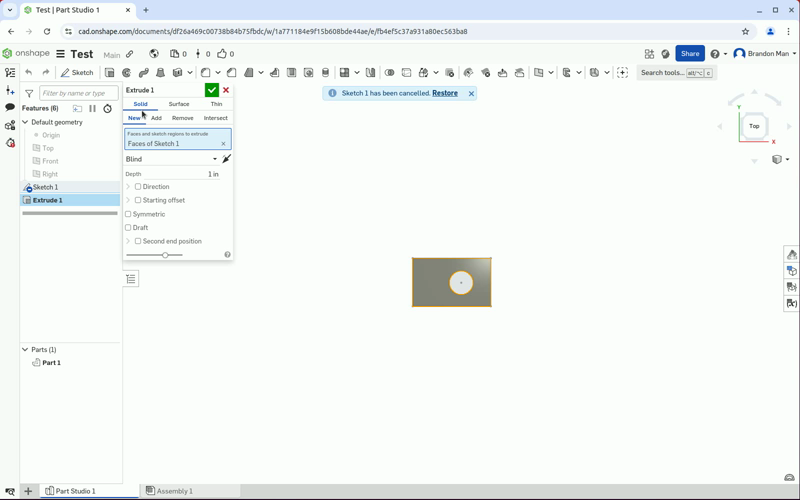
mouse_move(137, 120)
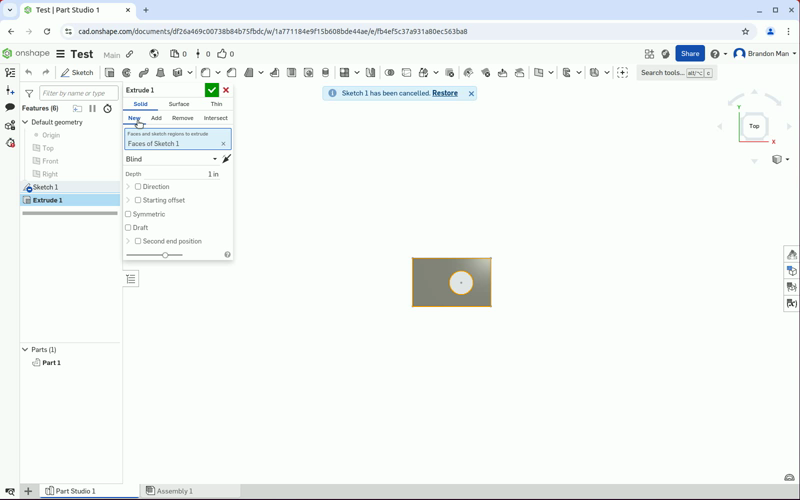
click(137, 120)
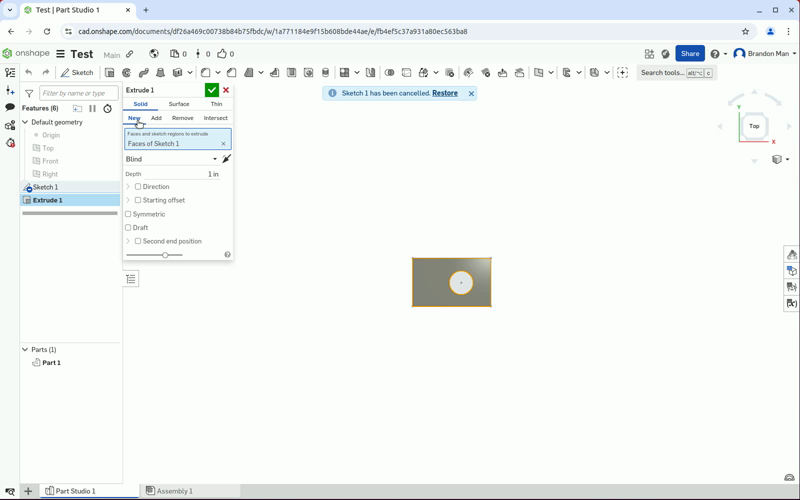
key(tab, 4)
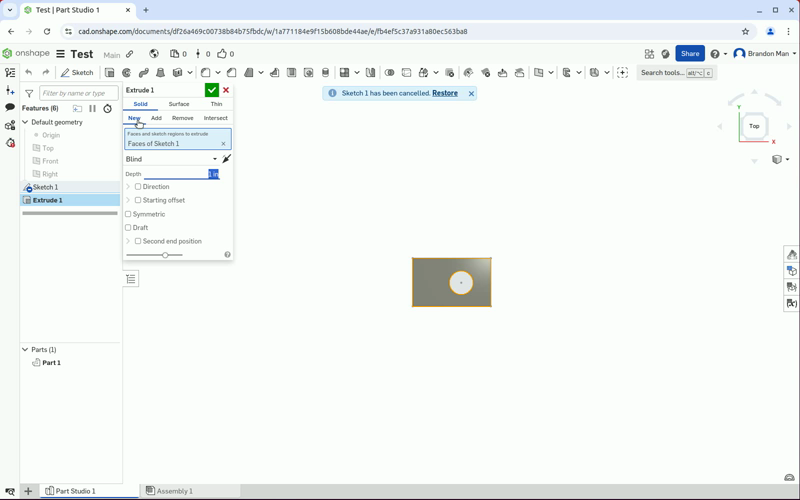
text(2.407)
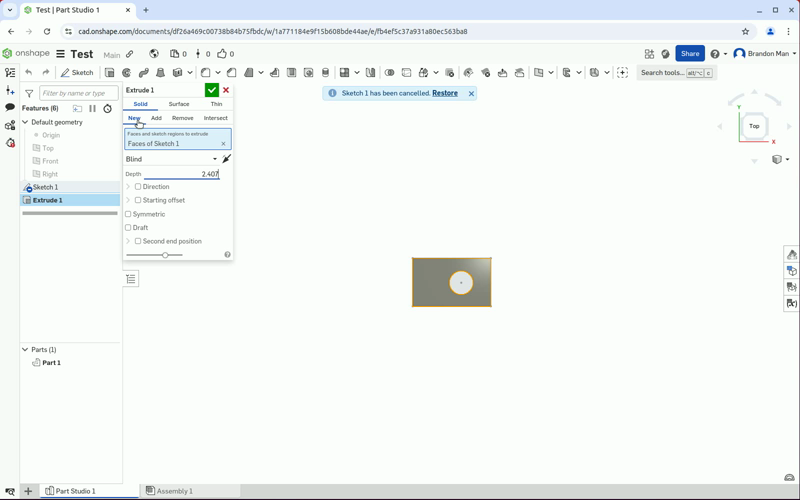
key(enter)
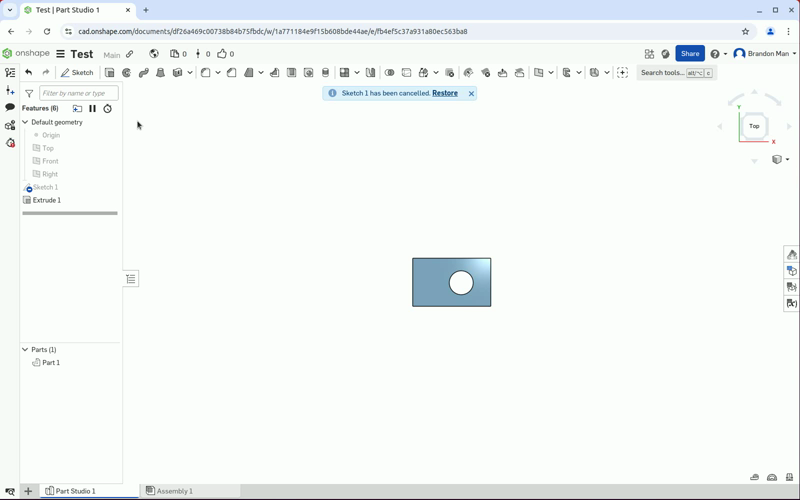
key(shift+h)
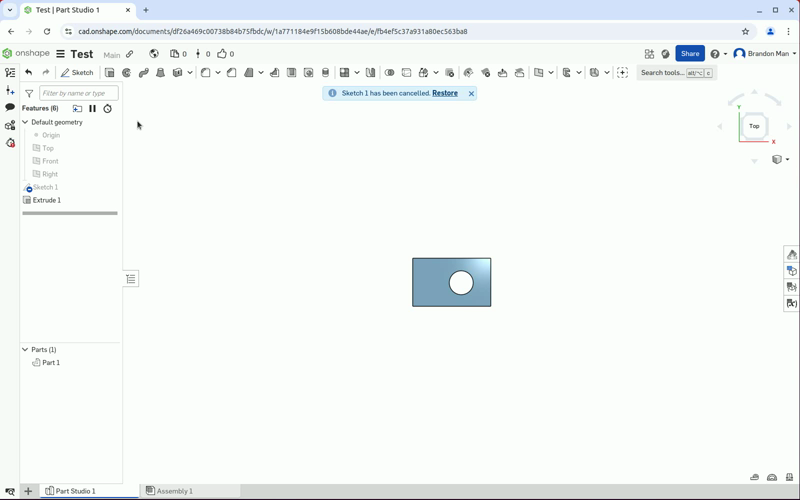
key(shift+h)
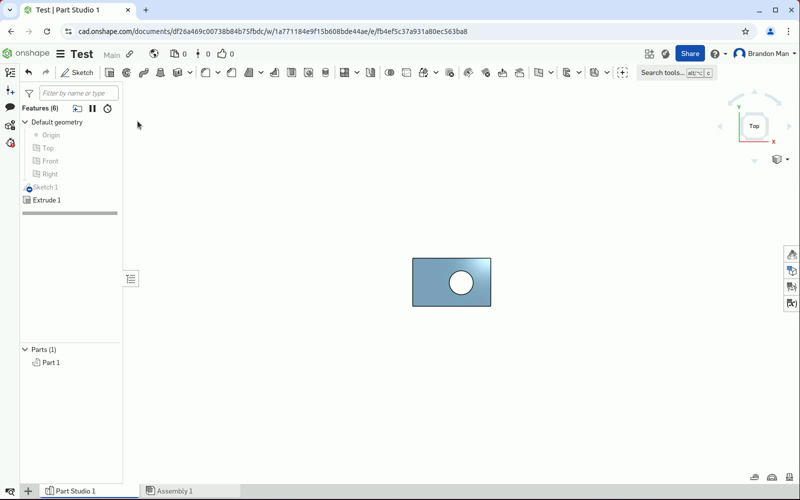
mouse_move(73, 189)
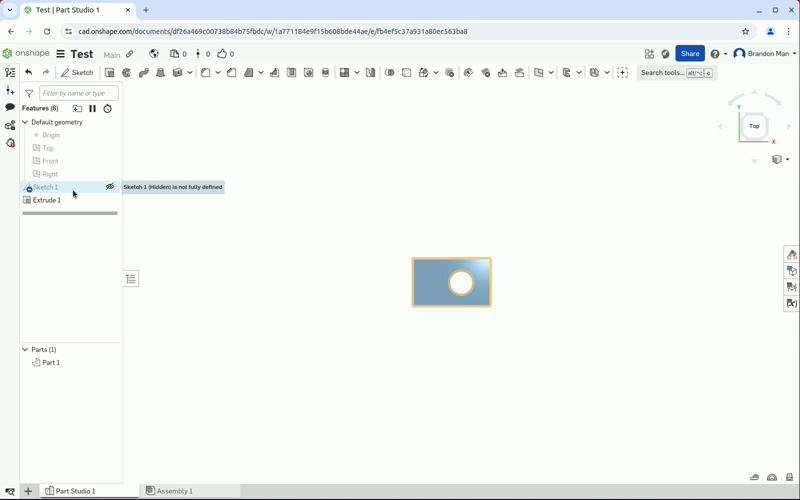
click(73, 189)
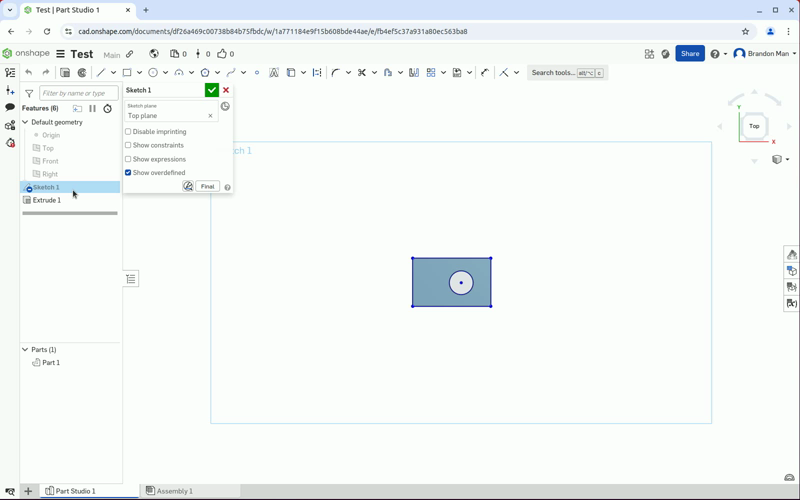
mouse_move(229, 92)
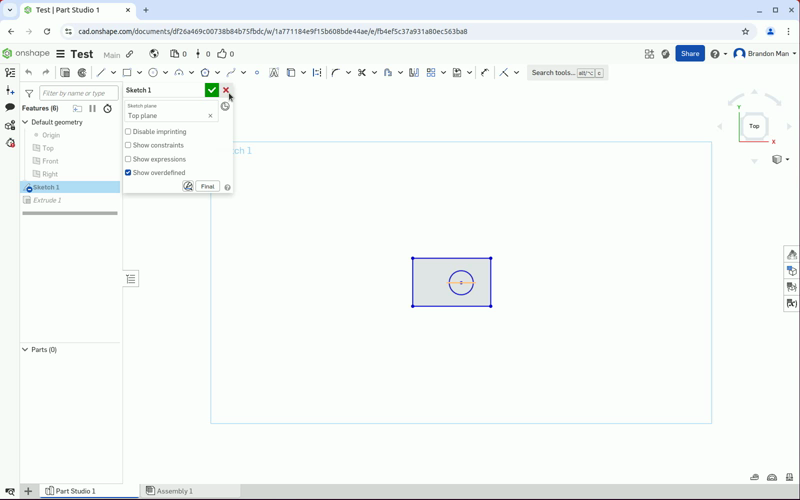
click(229, 92)
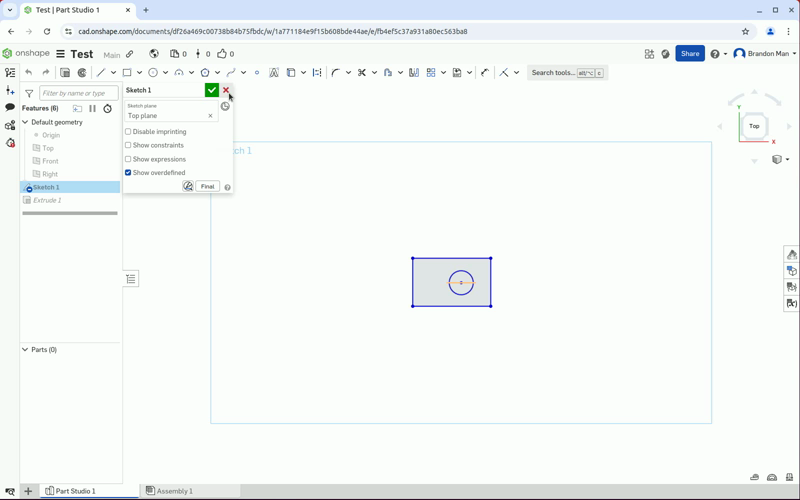
key(shift+s)
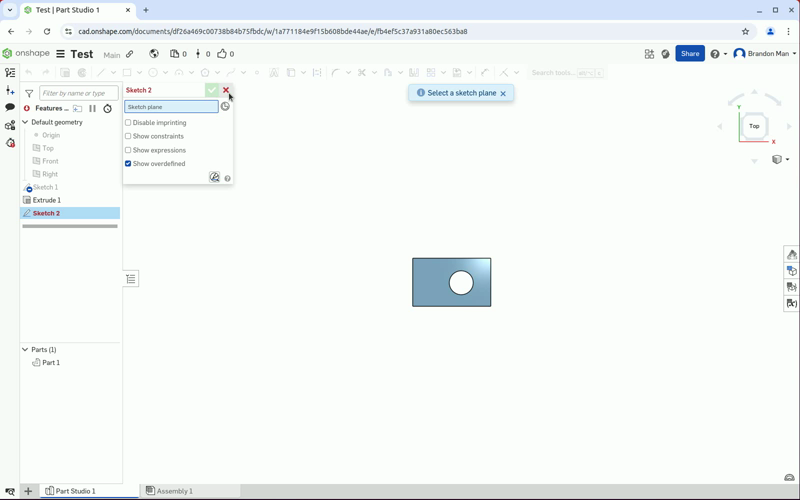
mouse_move(73, 150)
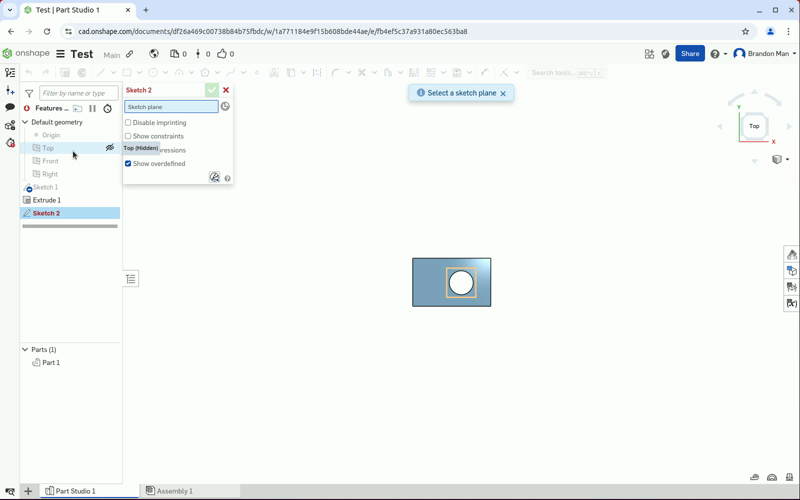
click(73, 150)
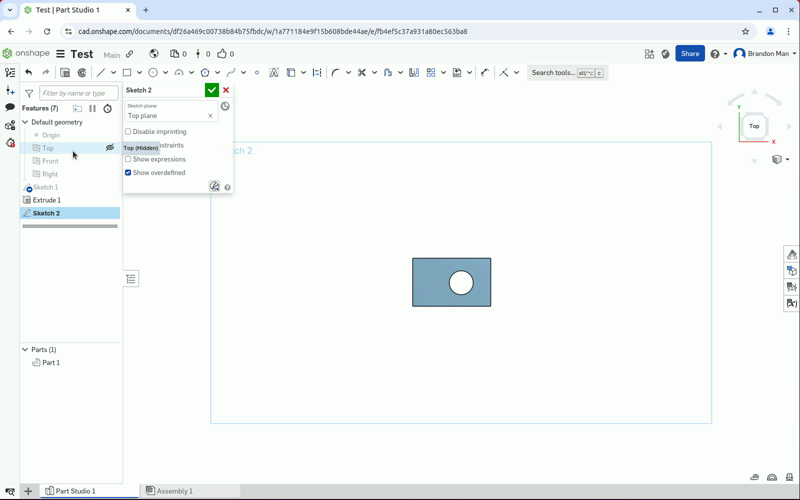
mouse_move(73, 352)
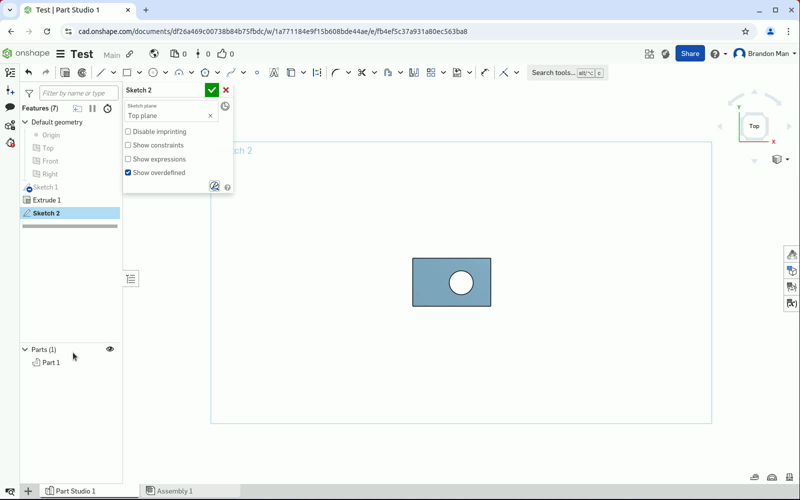
key(y)
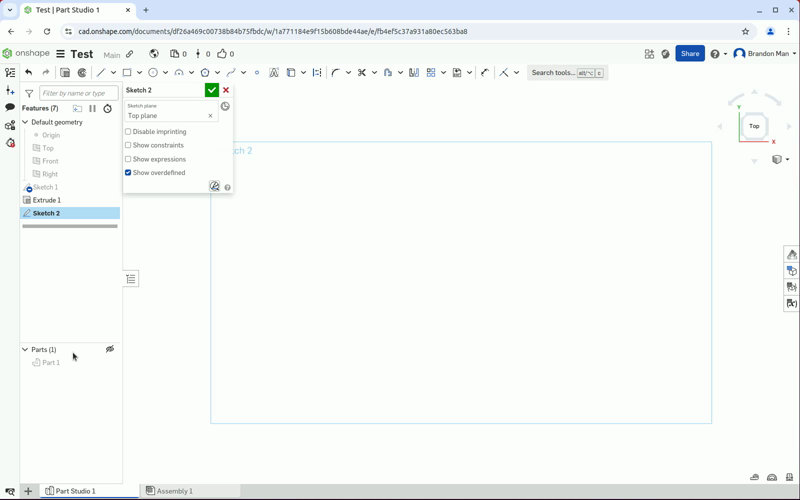
key(l)
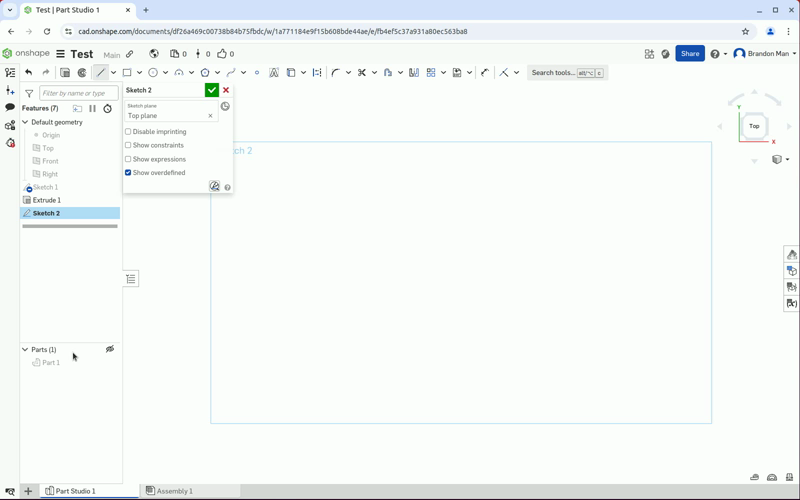
key_down(shift)
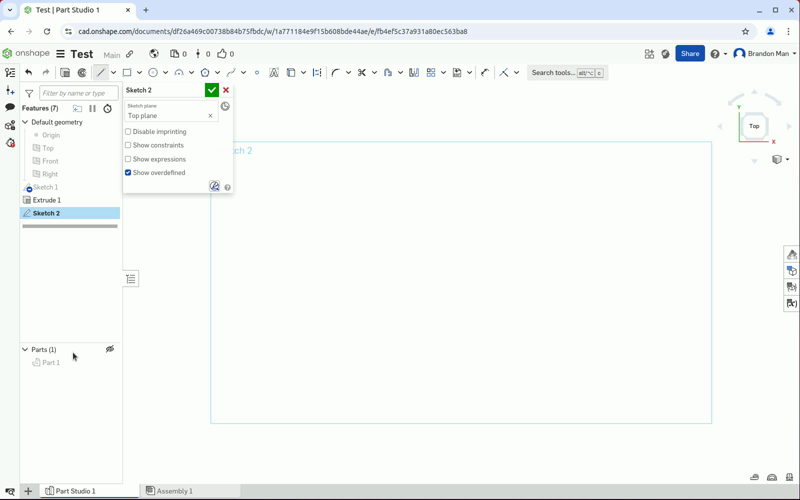
mouse_move(497, 306)
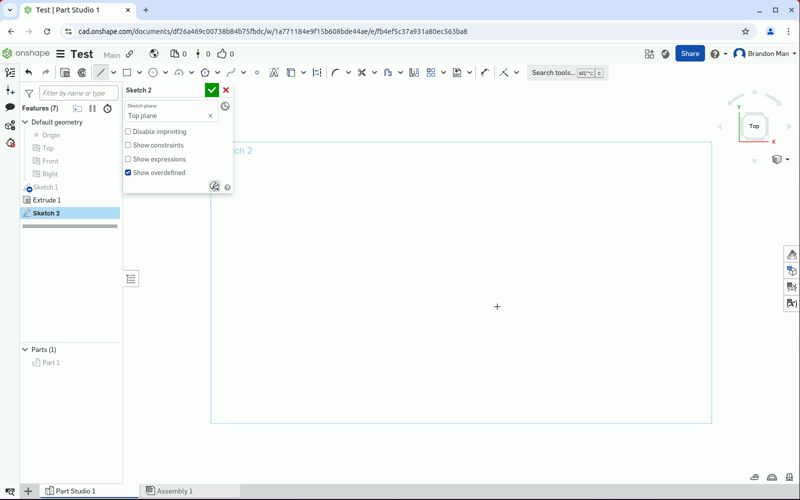
click(497, 306)
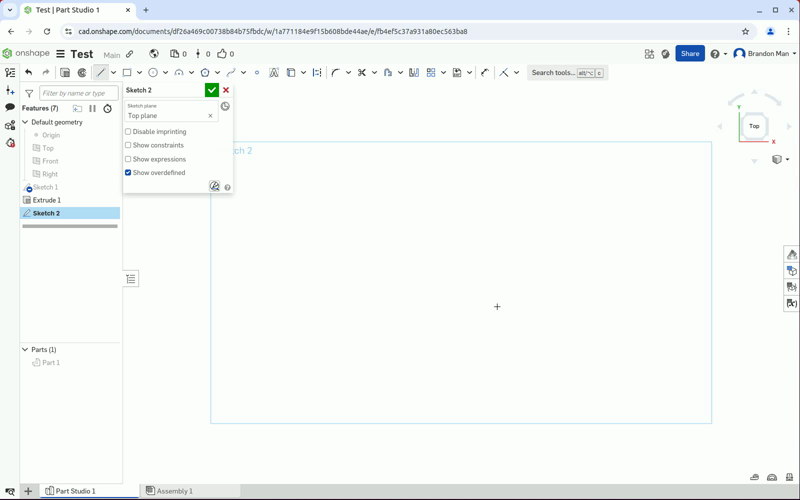
key_up(shift)
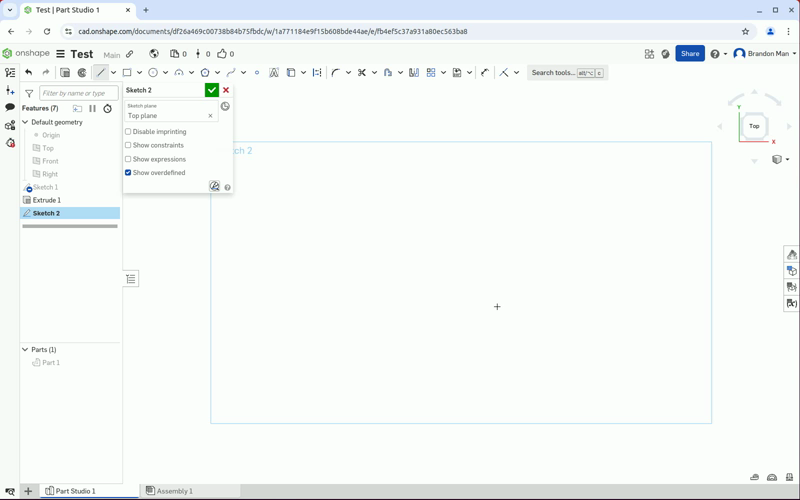
key_down(shift)
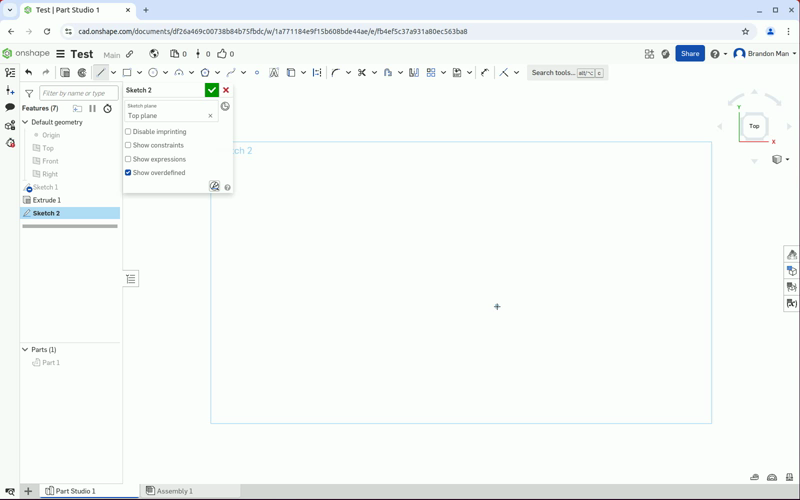
mouse_move(527, 306)
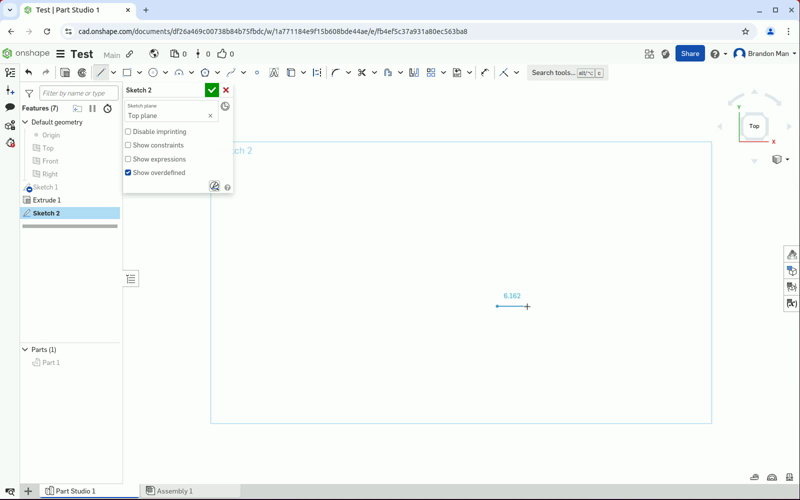
mouse_move(501, 306)
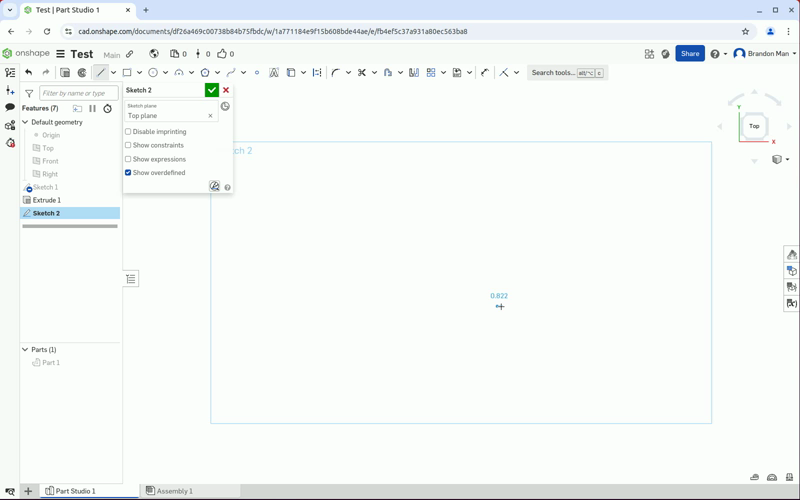
scroll(6)
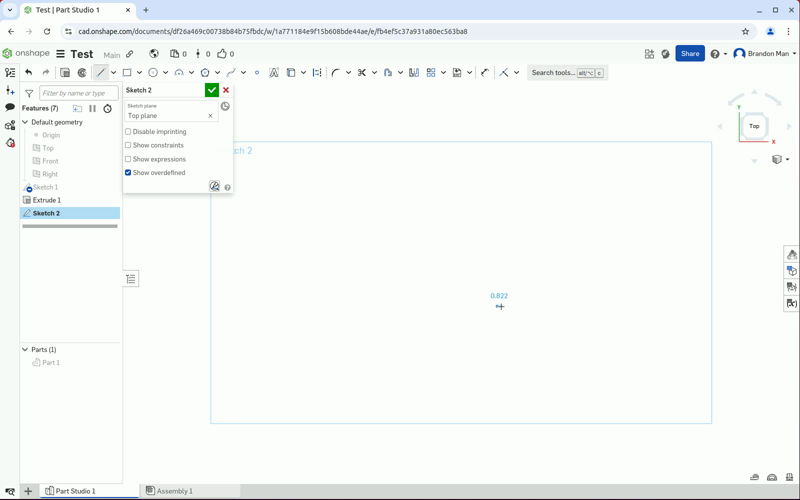
scroll(6)
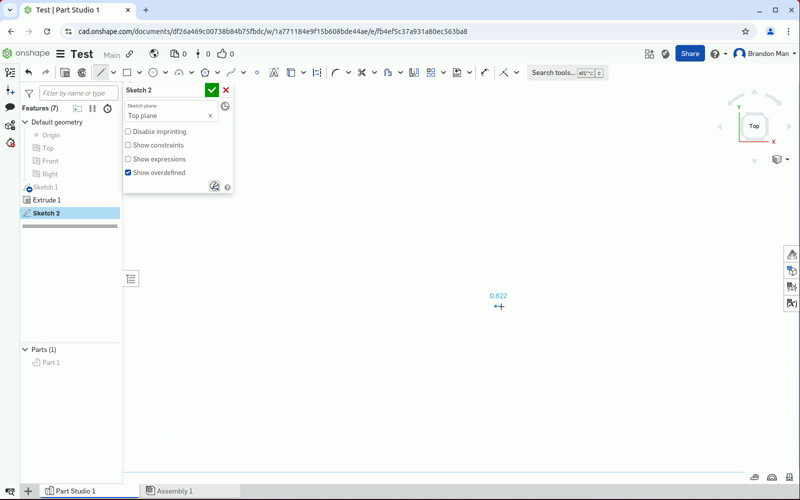
scroll(6)
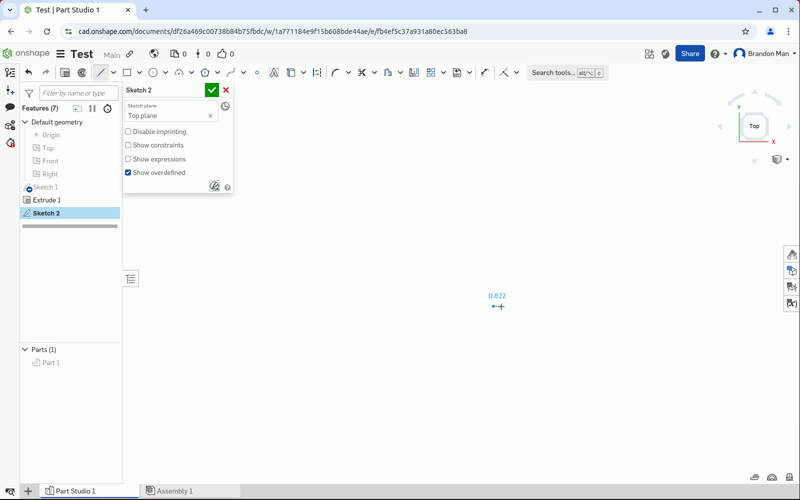
scroll(6)
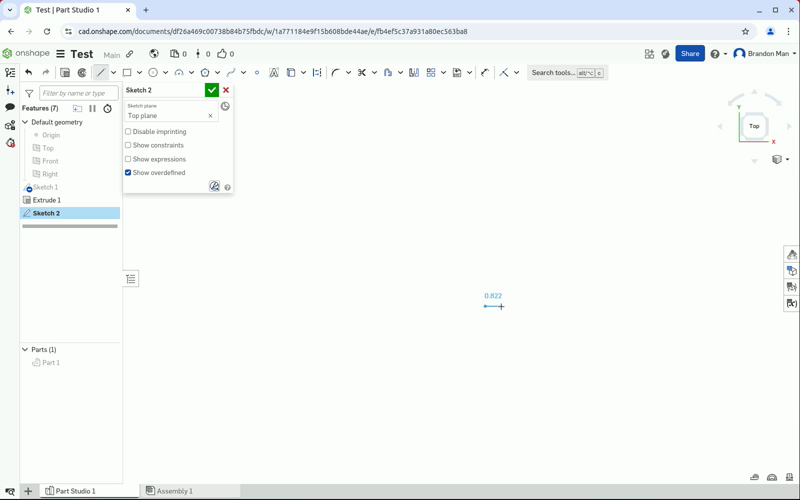
scroll(6)
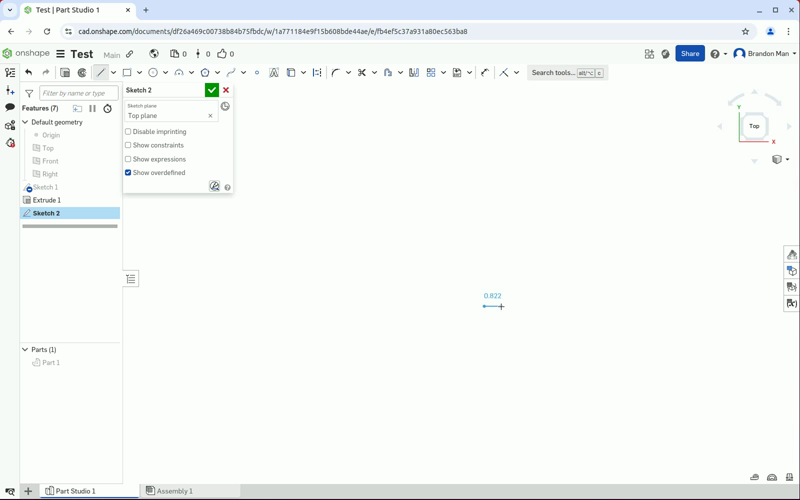
scroll(6)
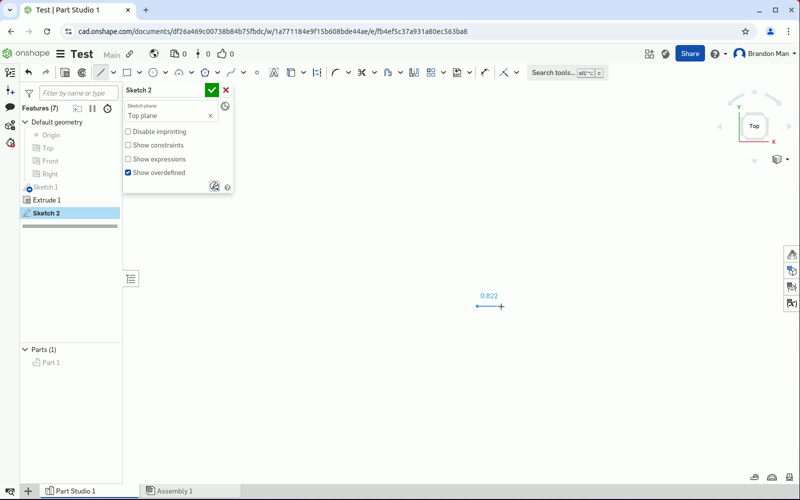
scroll(6)
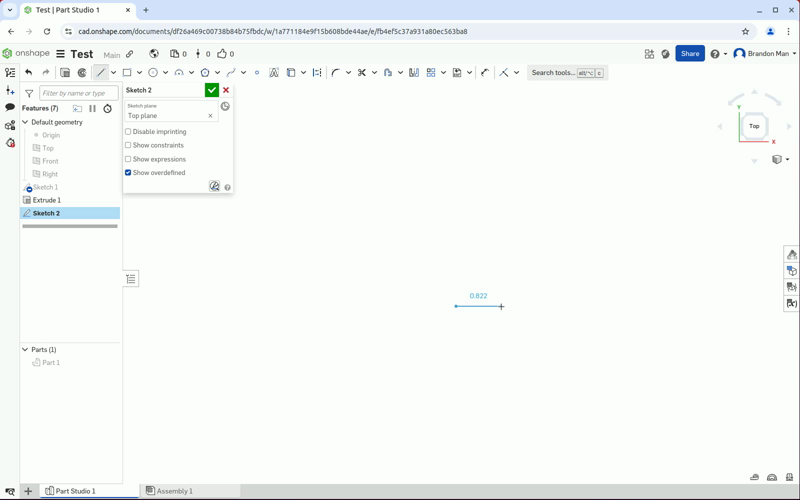
click(501, 306)
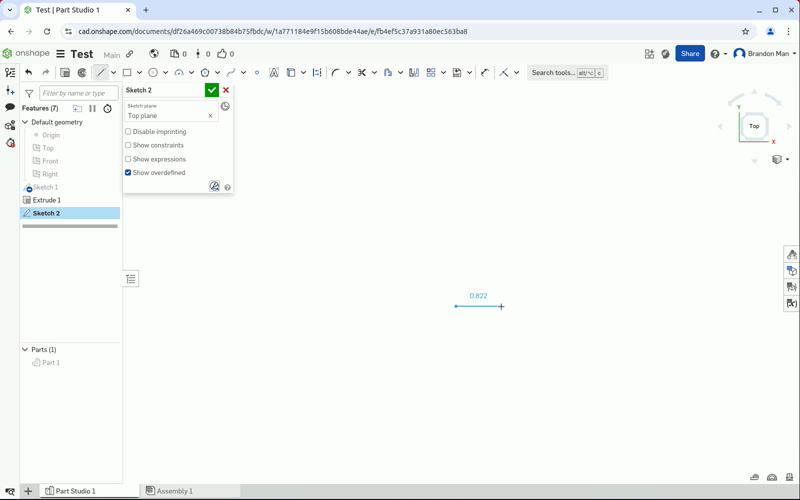
scroll(-6)
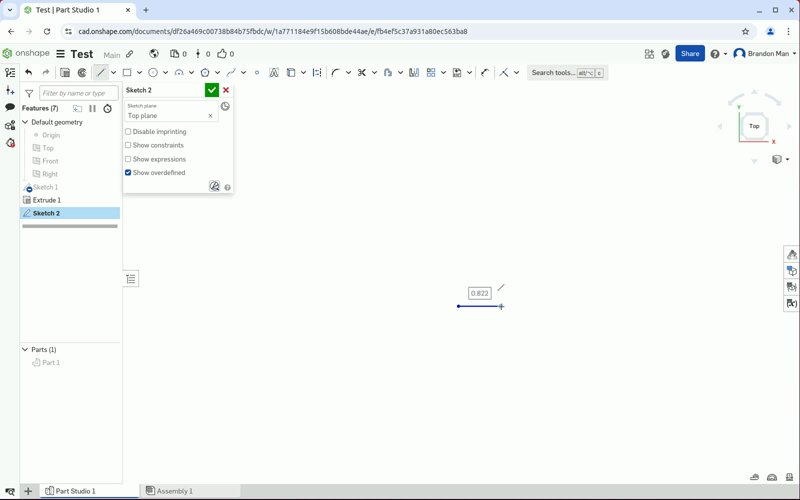
scroll(-6)
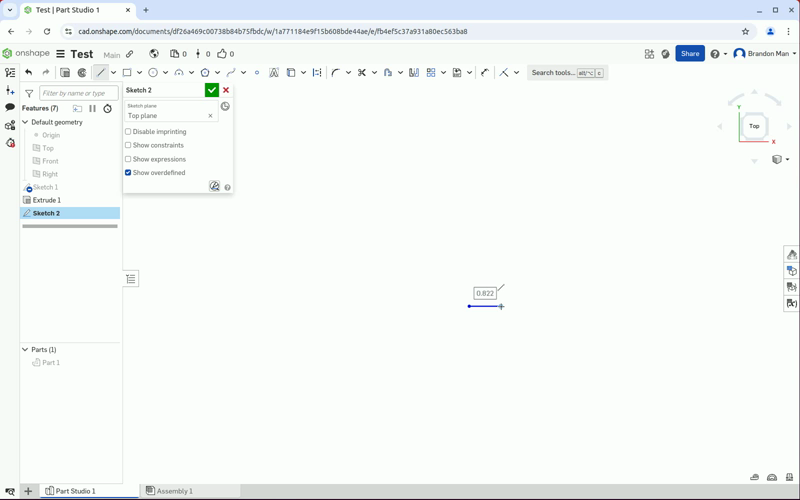
scroll(-6)
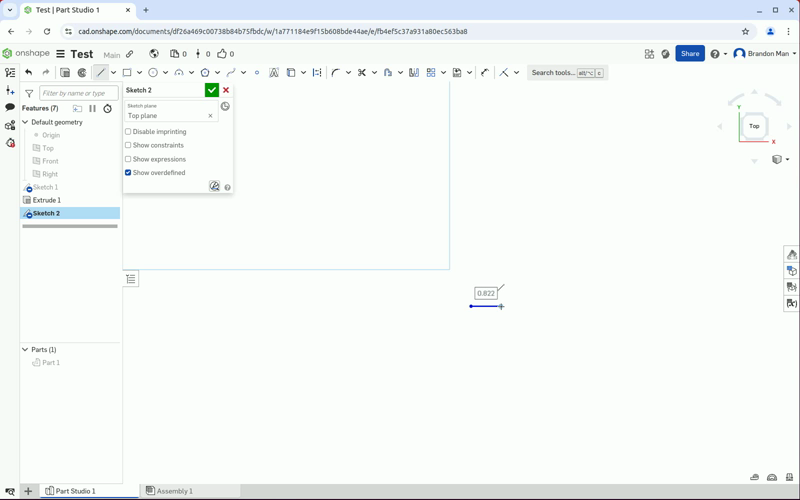
scroll(-6)
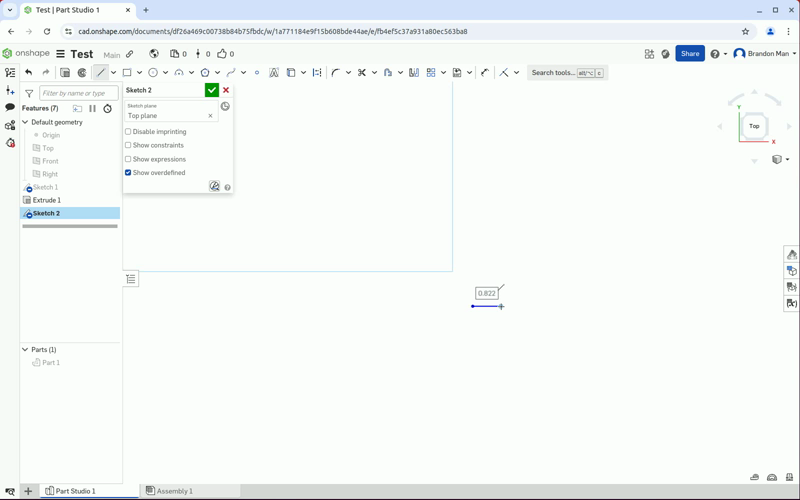
scroll(-6)
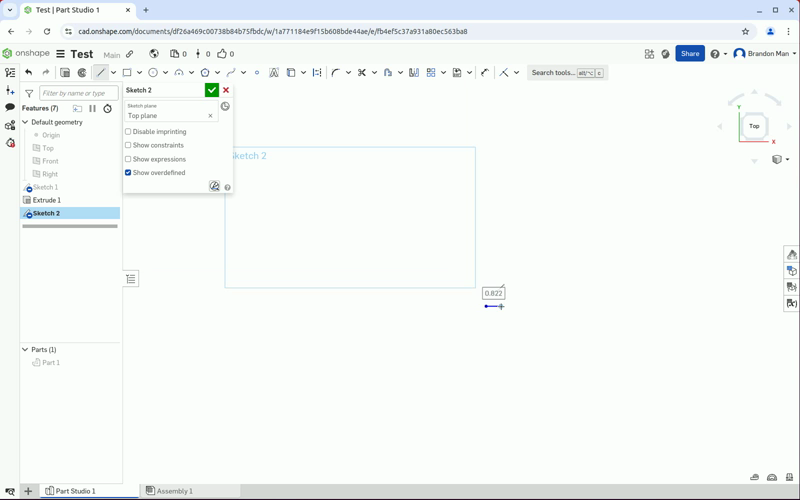
scroll(-6)
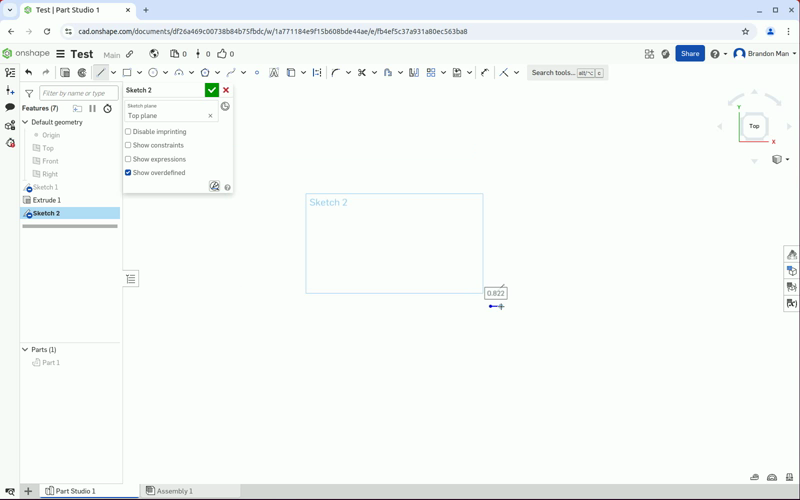
scroll(-6)
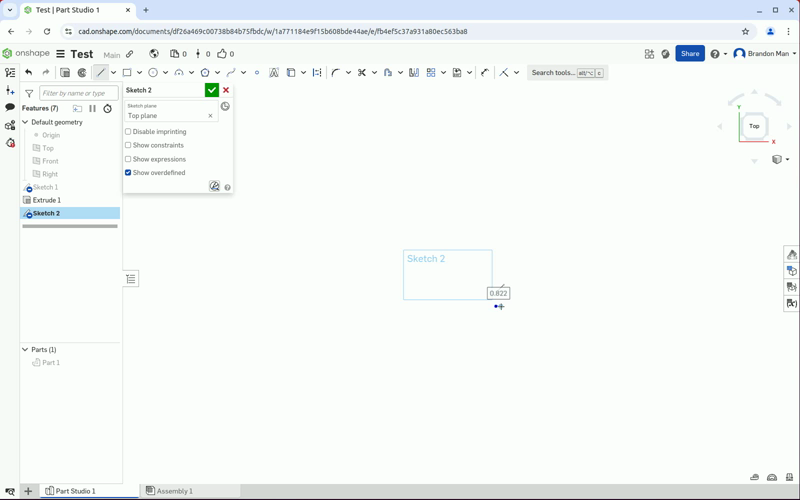
key_up(shift)
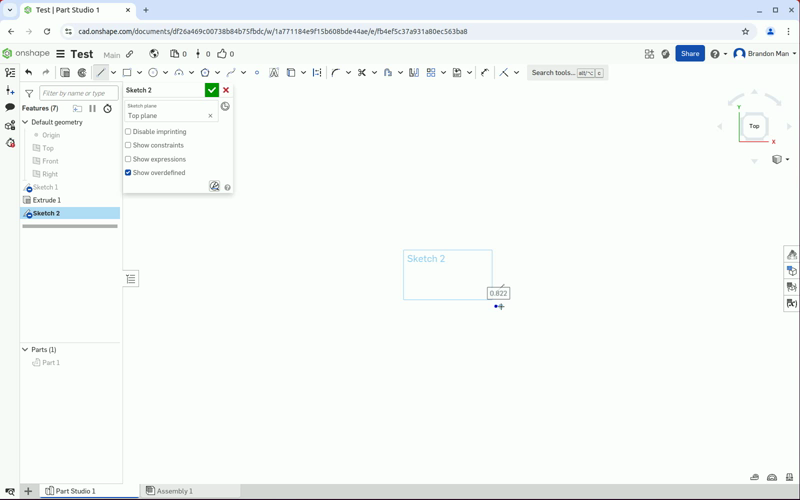
key_down(shift)
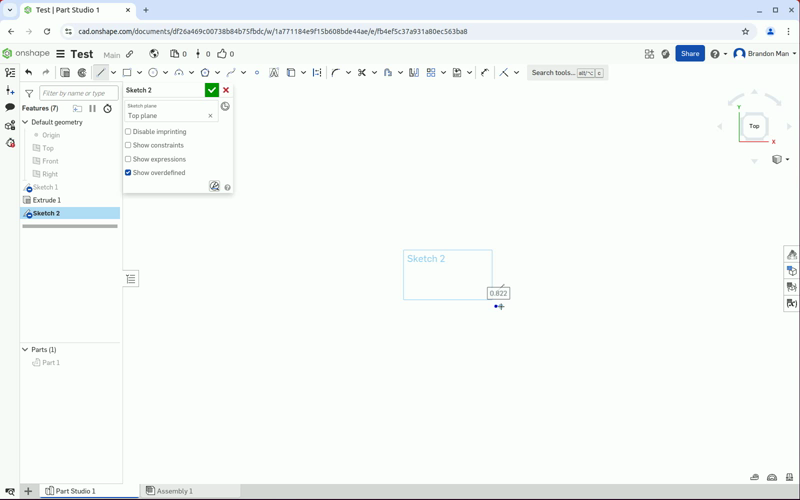
mouse_move(531, 306)
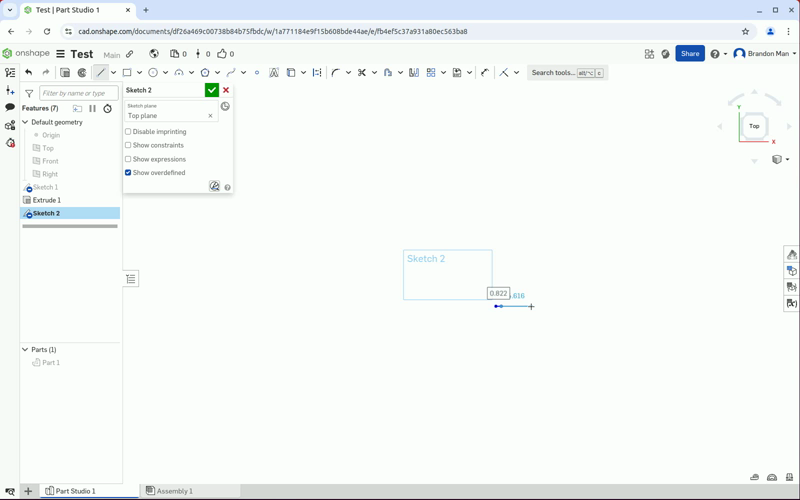
mouse_move(501, 257)
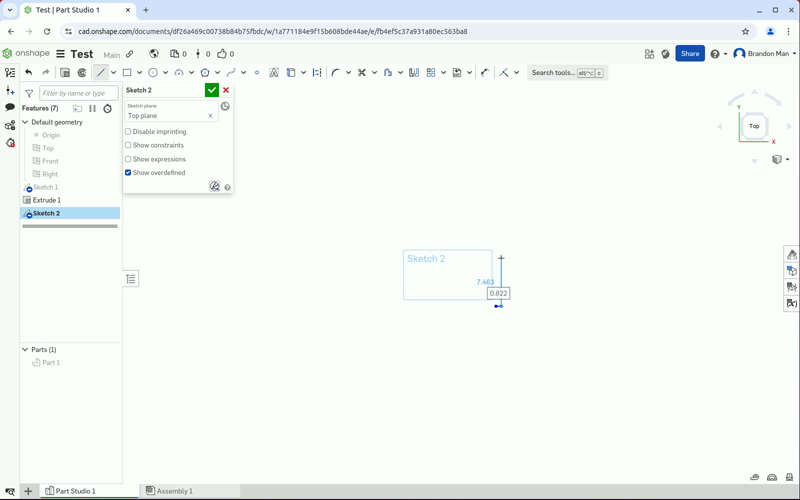
click(501, 257)
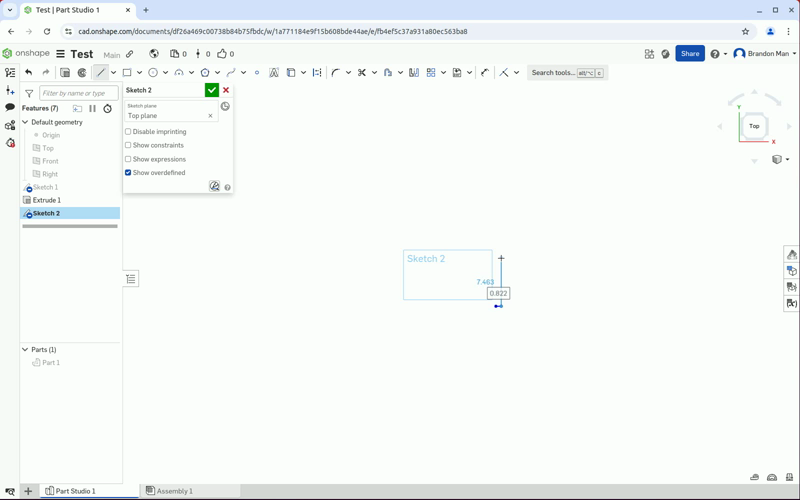
key_up(shift)
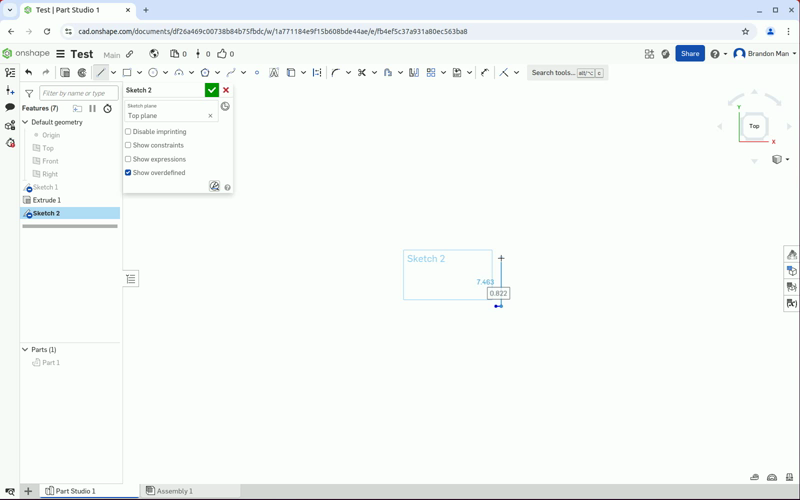
key_down(shift)
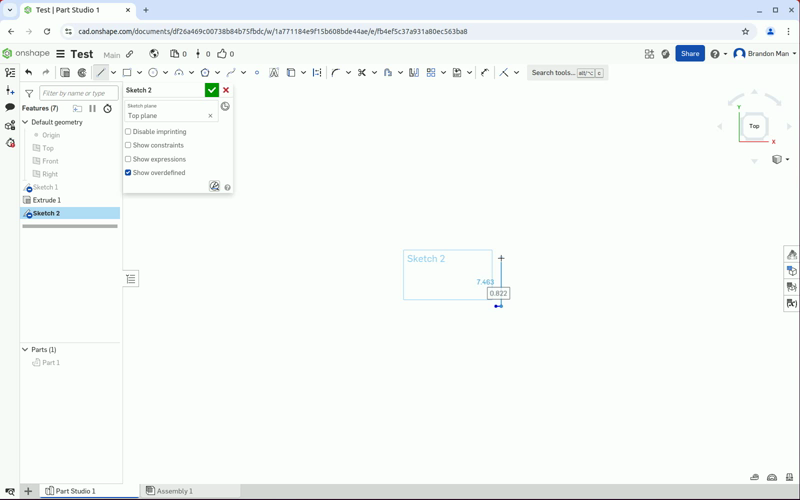
mouse_move(531, 257)
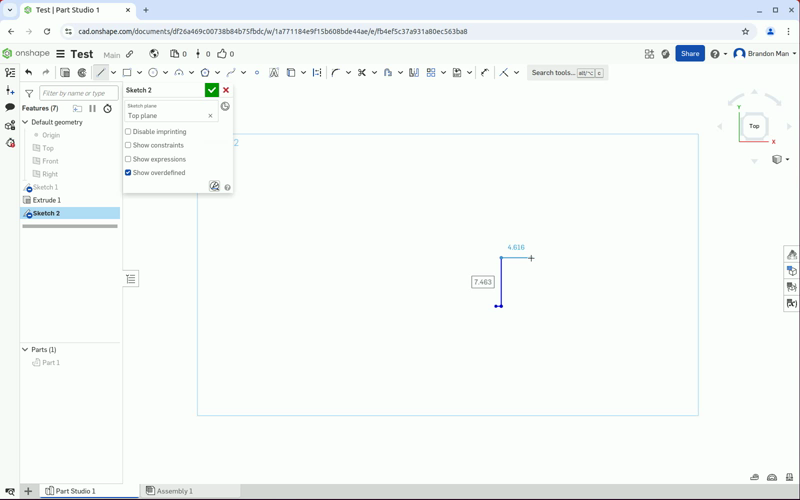
mouse_move(497, 257)
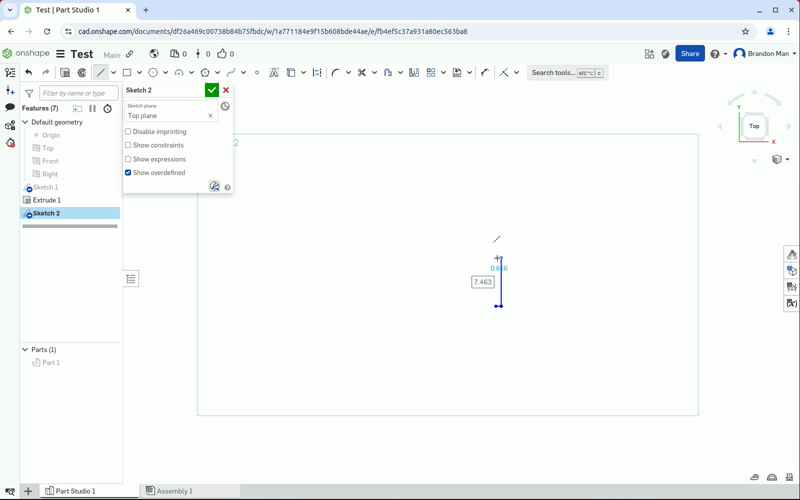
scroll(6)
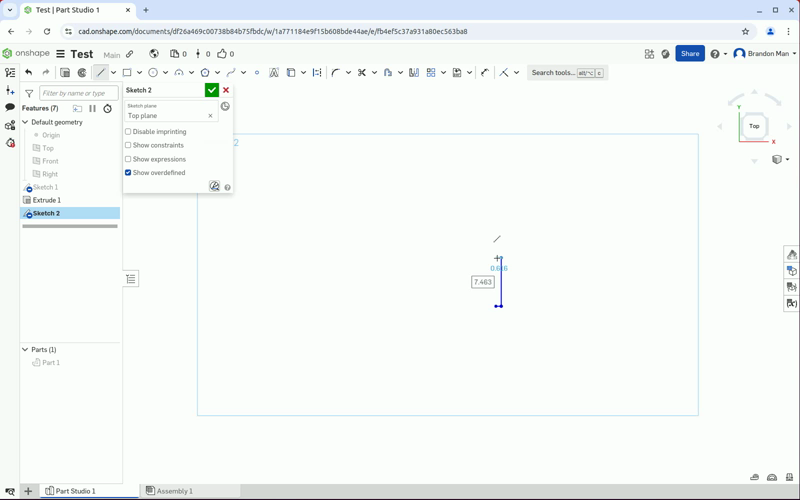
scroll(6)
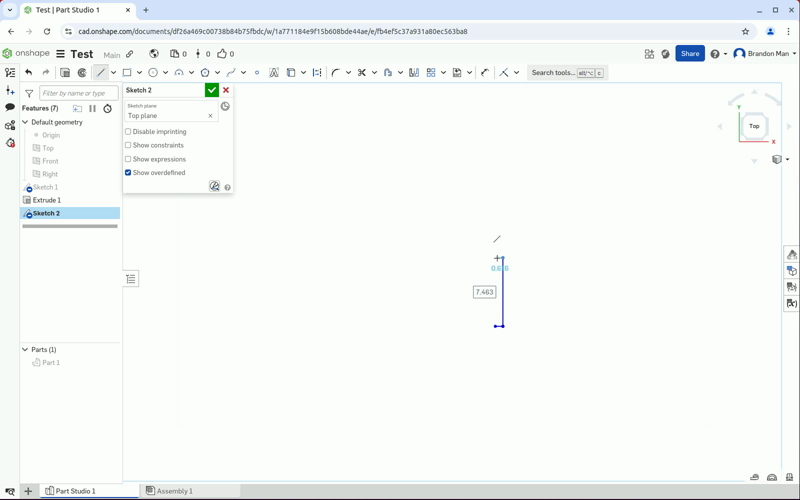
scroll(6)
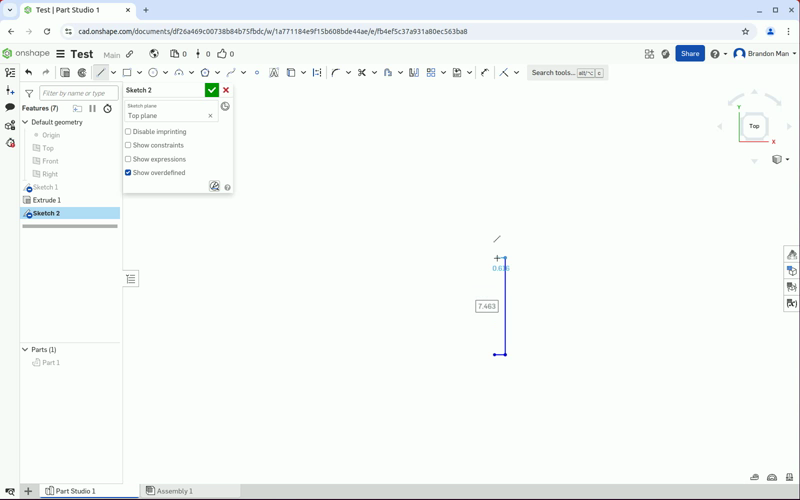
scroll(6)
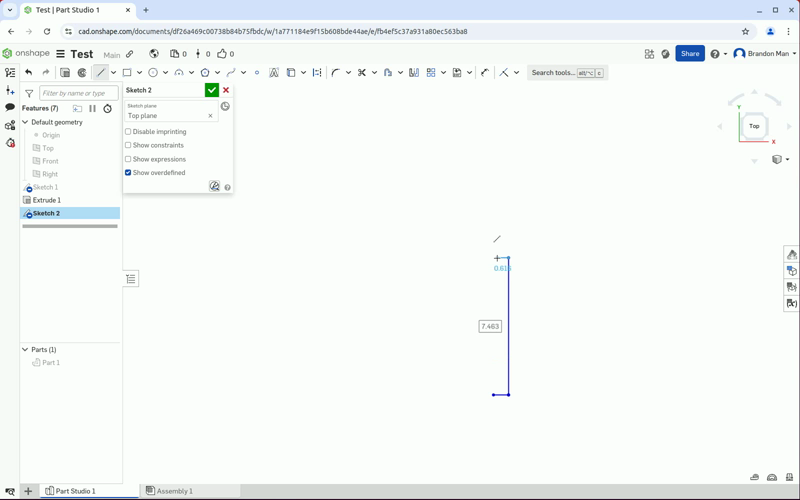
scroll(6)
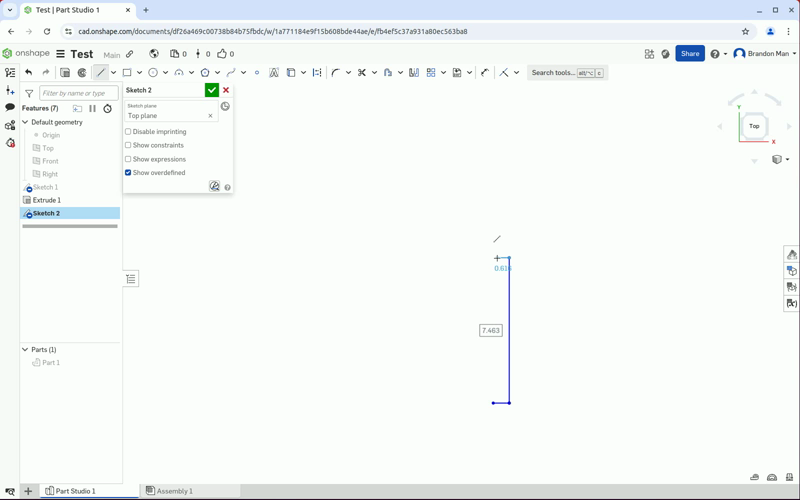
scroll(6)
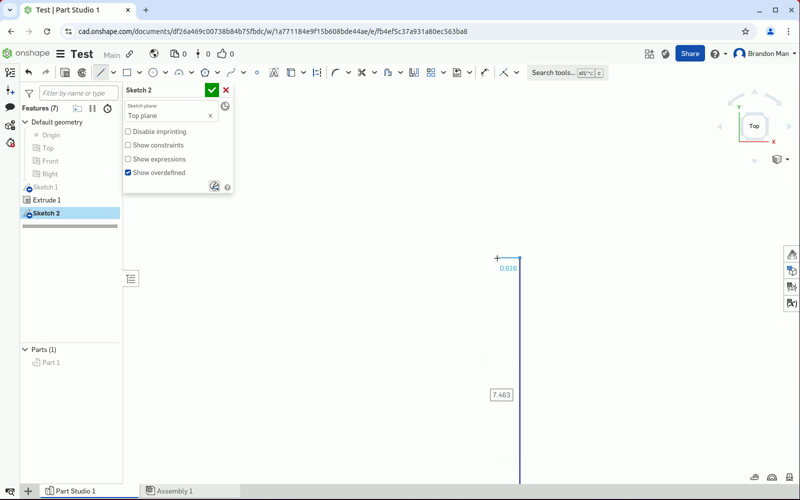
scroll(6)
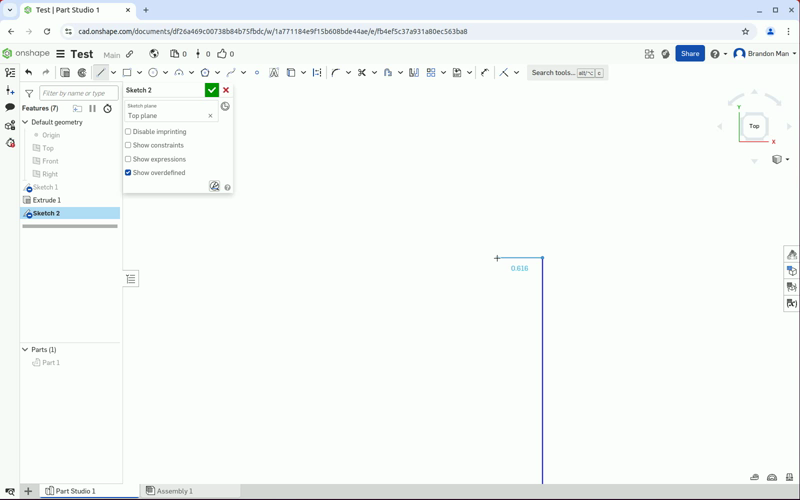
click(497, 257)
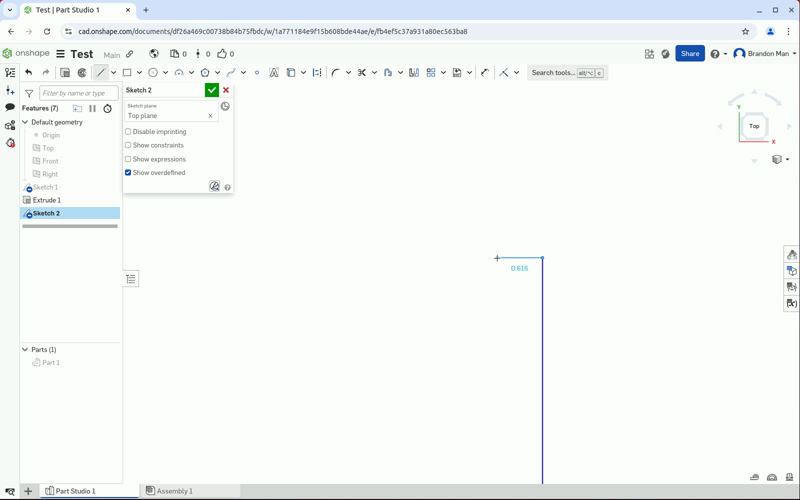
scroll(-6)
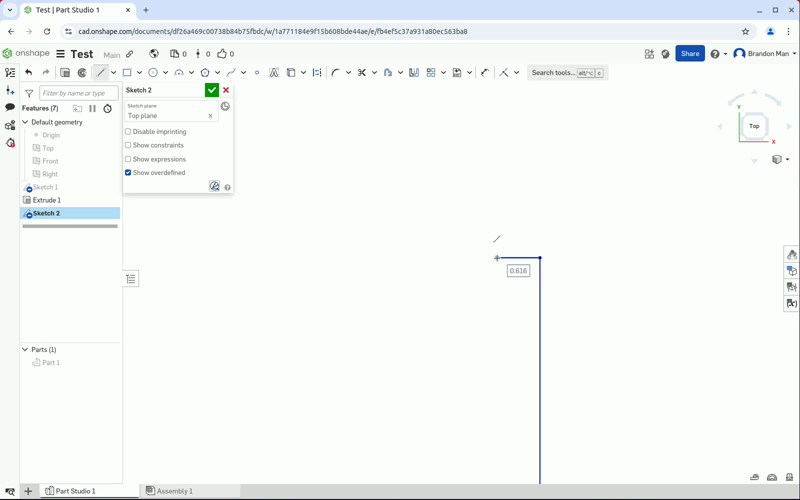
scroll(-6)
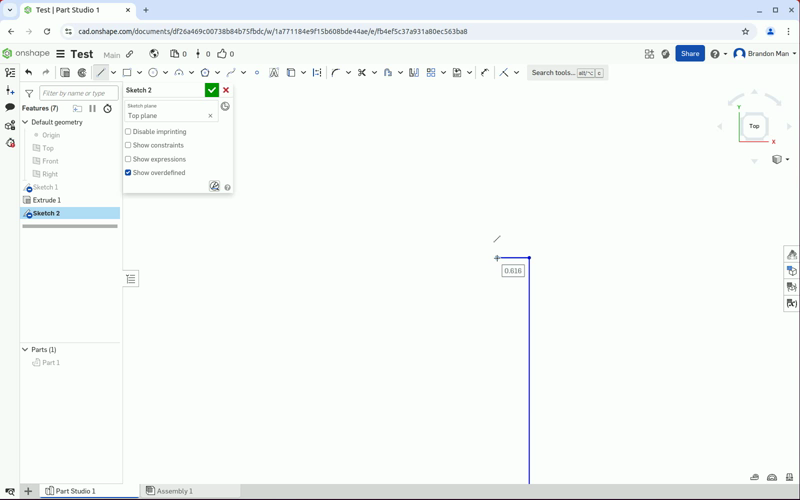
scroll(-6)
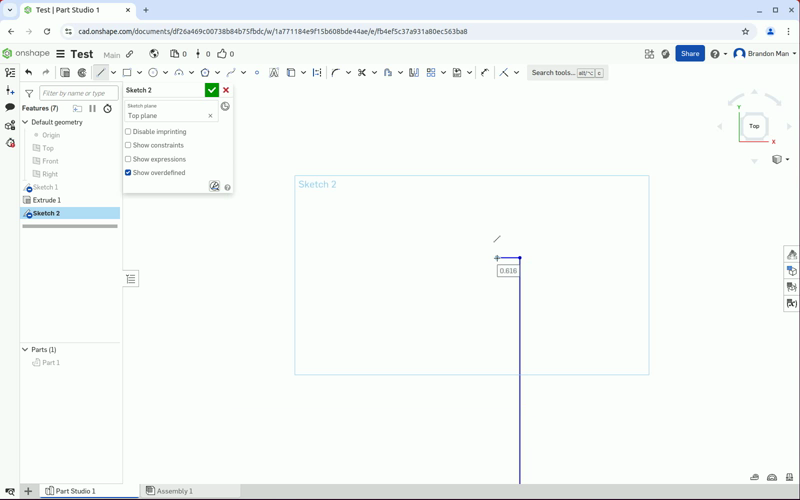
scroll(-6)
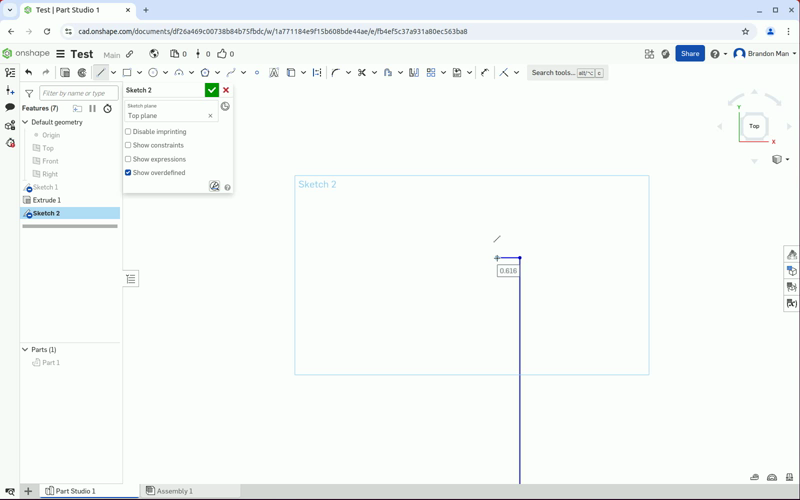
scroll(-6)
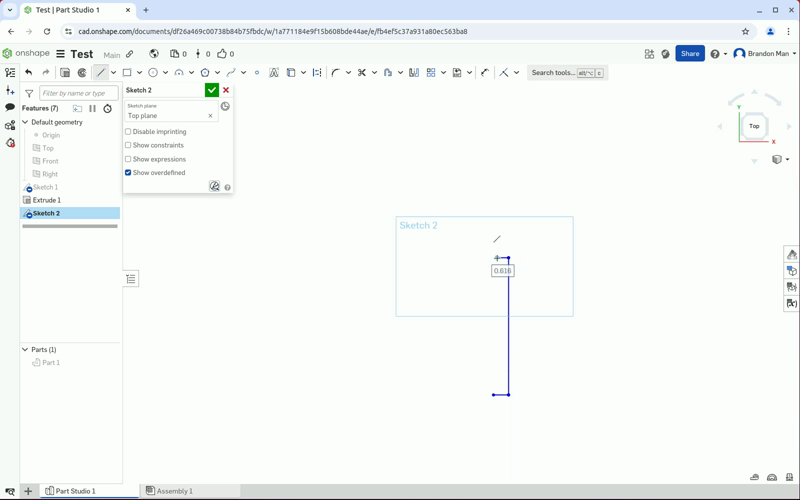
scroll(-6)
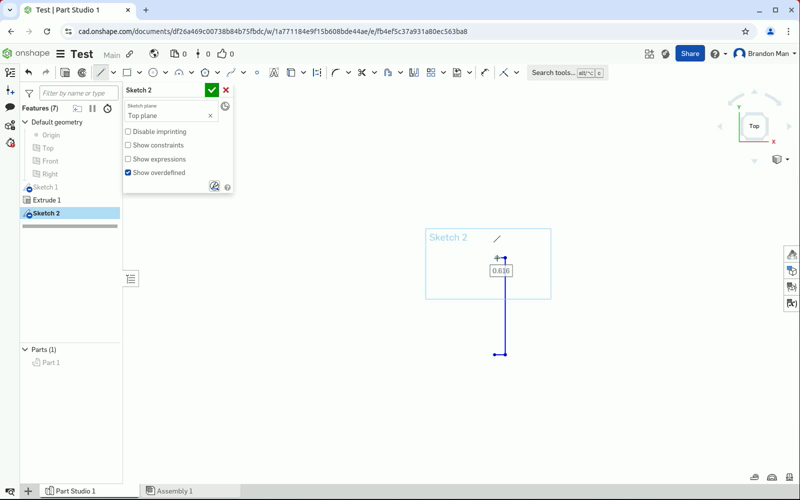
scroll(-6)
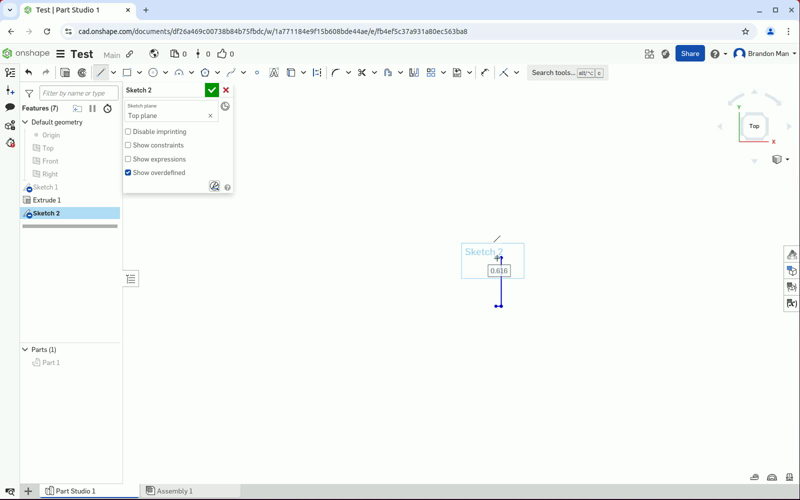
key_up(shift)
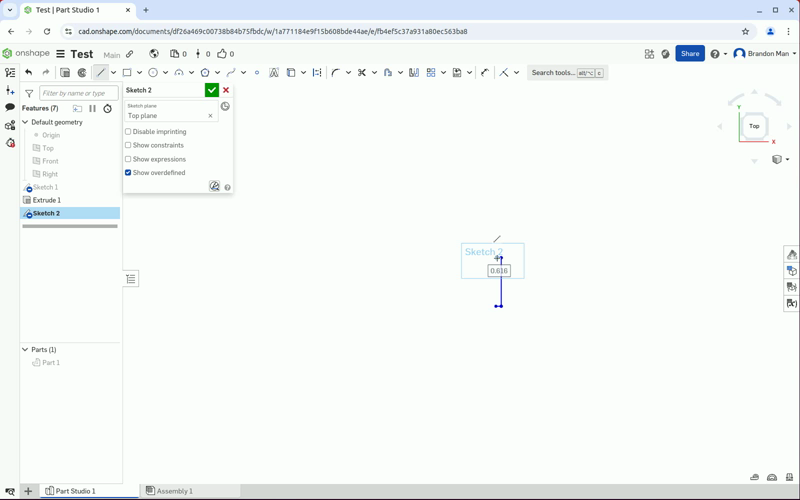
mouse_move(527, 257)
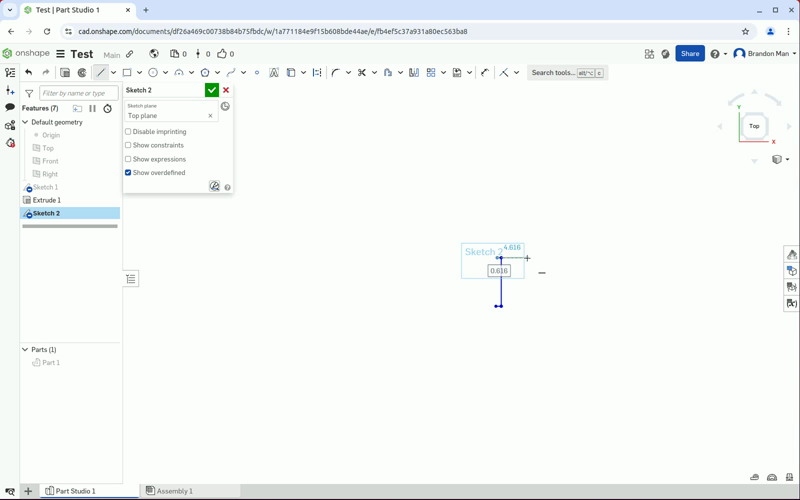
key_down(shift)
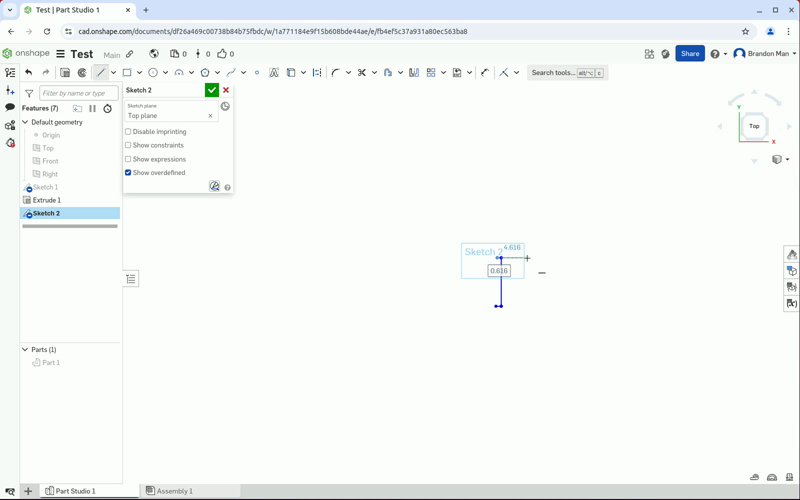
mouse_move(497, 306)
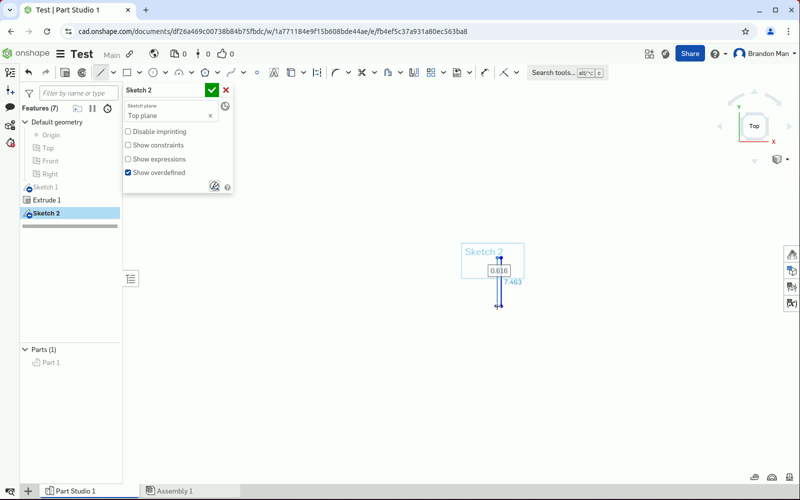
scroll(6)
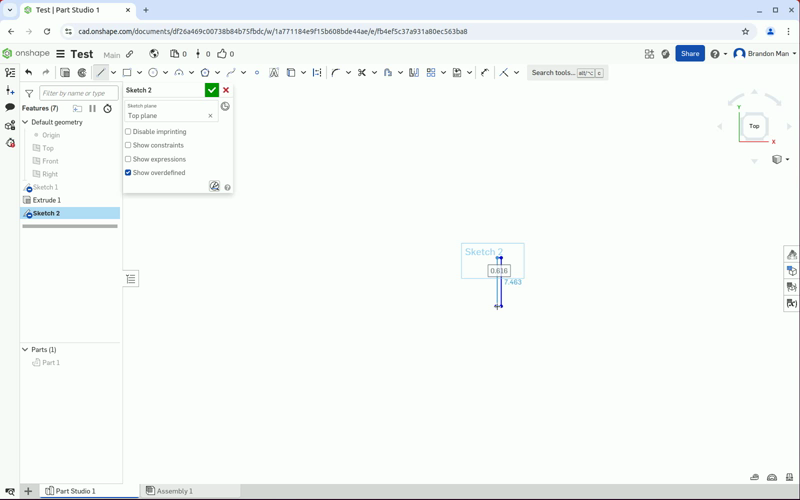
scroll(6)
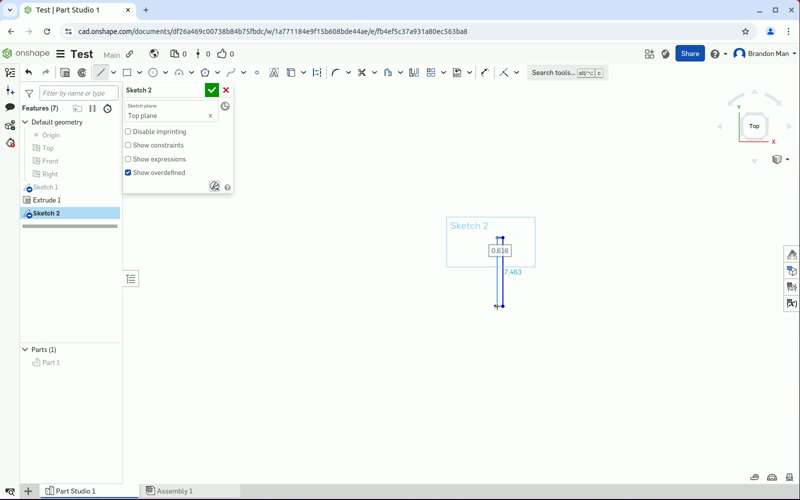
scroll(6)
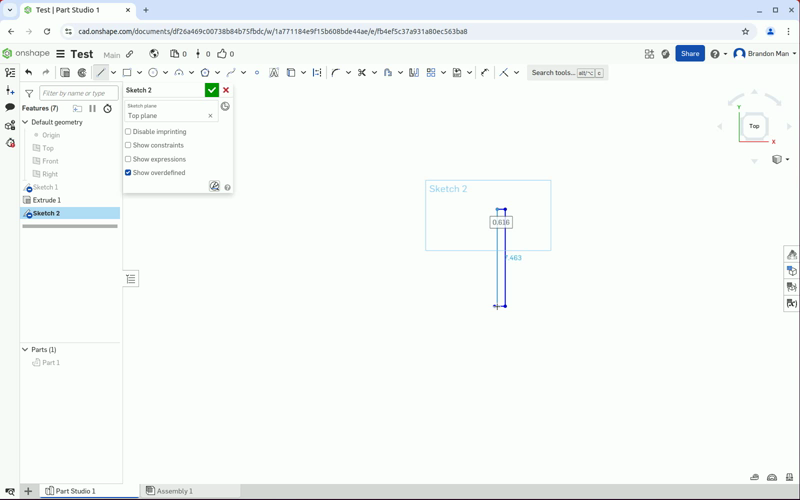
scroll(6)
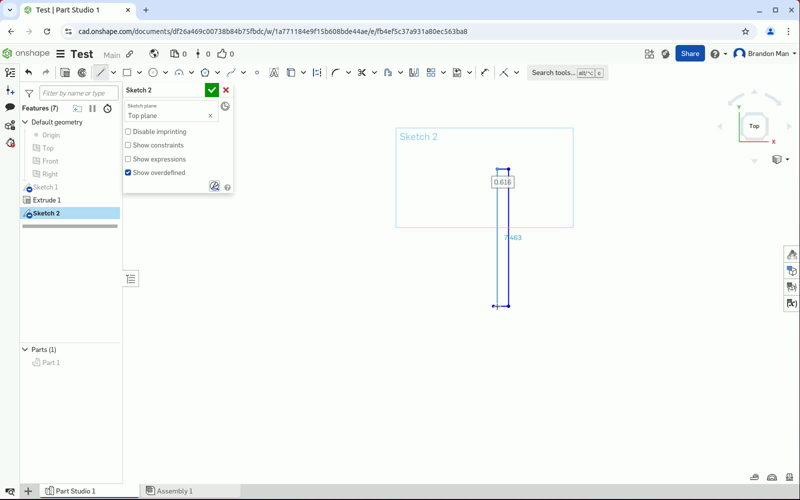
scroll(6)
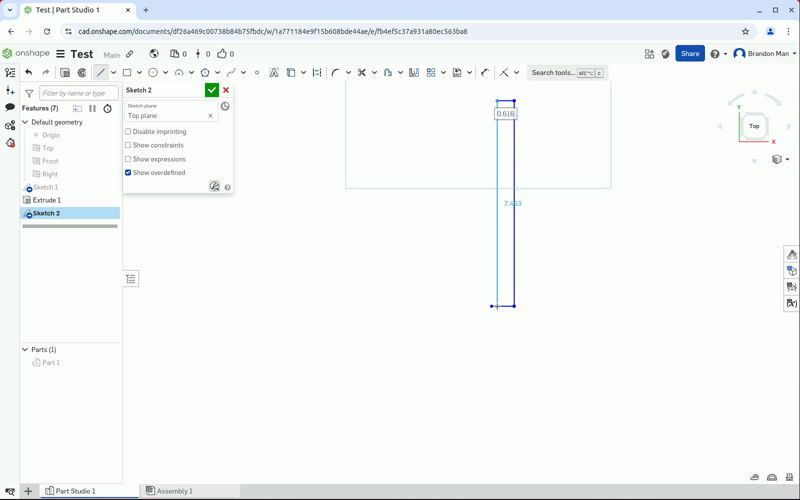
scroll(6)
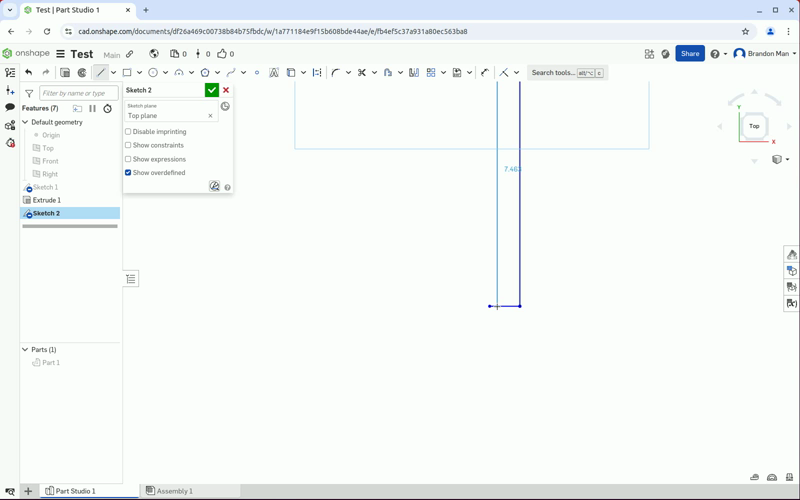
scroll(6)
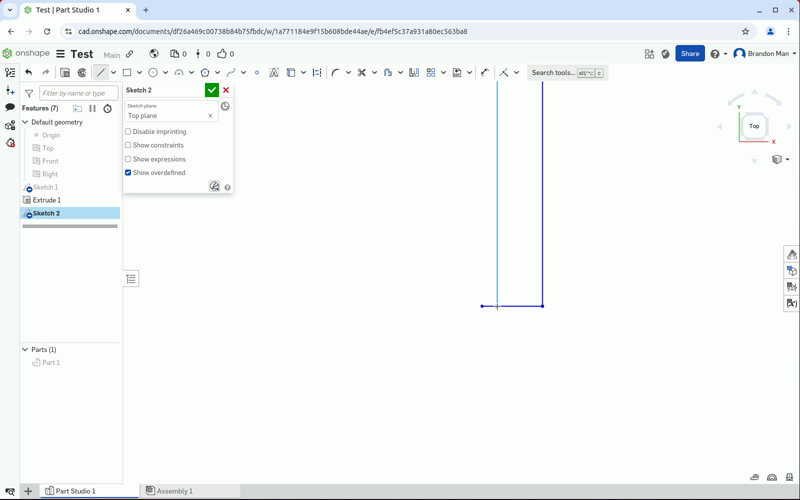
key_up(shift)
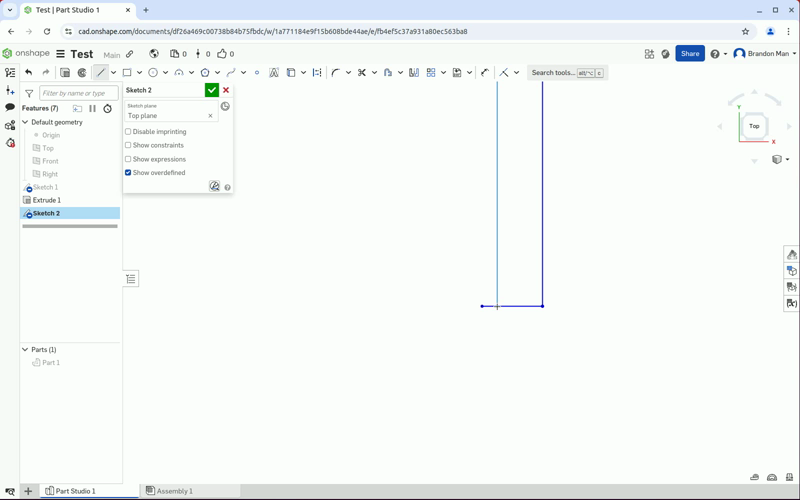
click(497, 306)
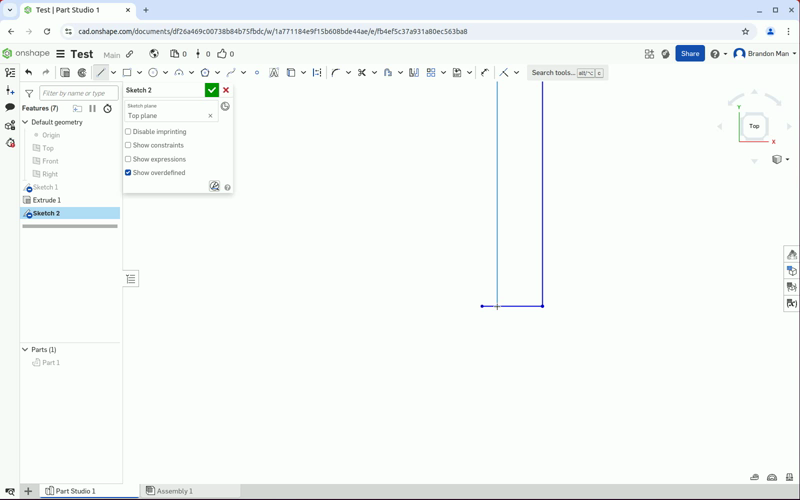
scroll(-6)
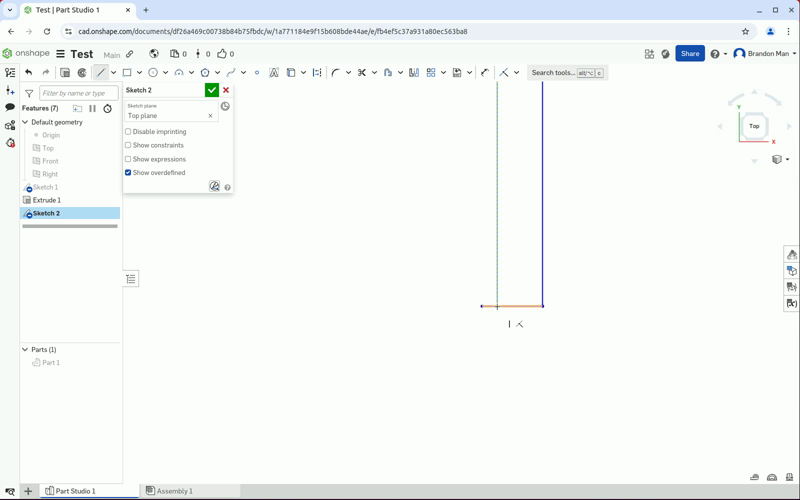
scroll(-6)
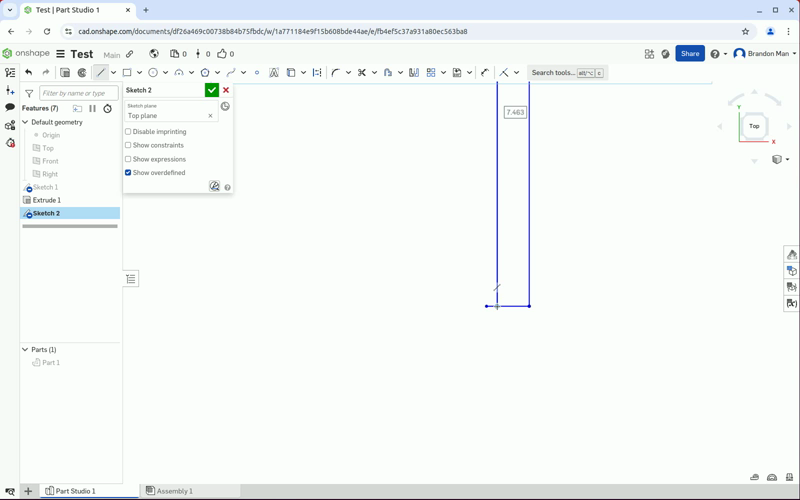
scroll(-6)
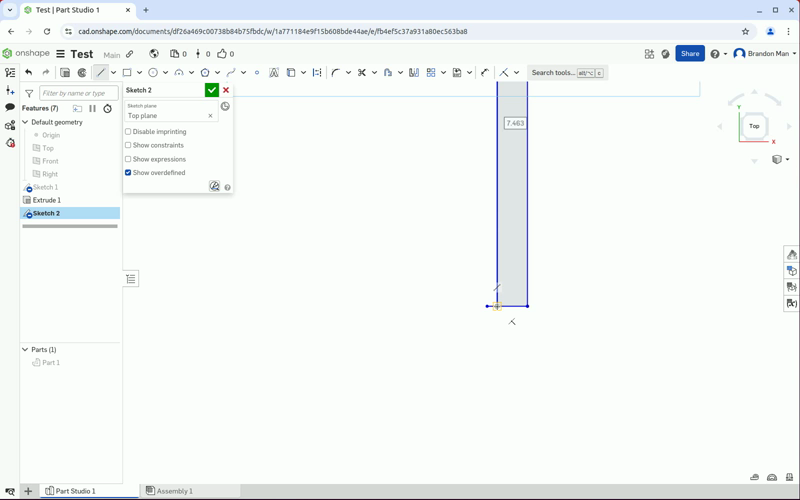
scroll(-6)
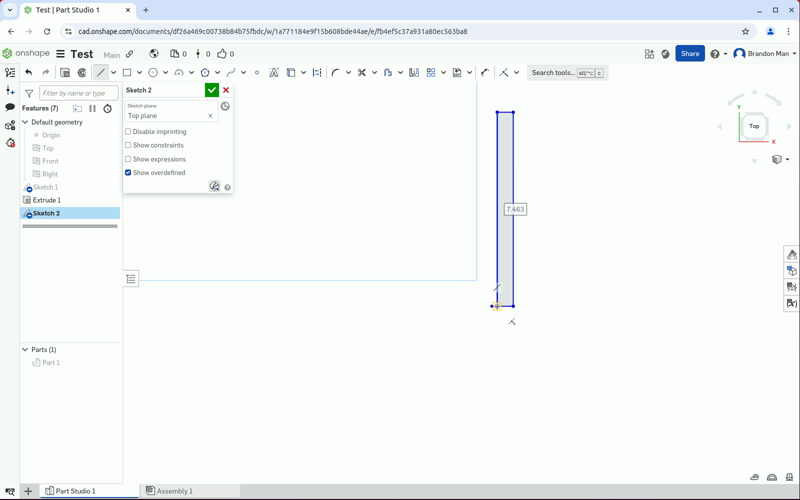
scroll(-6)
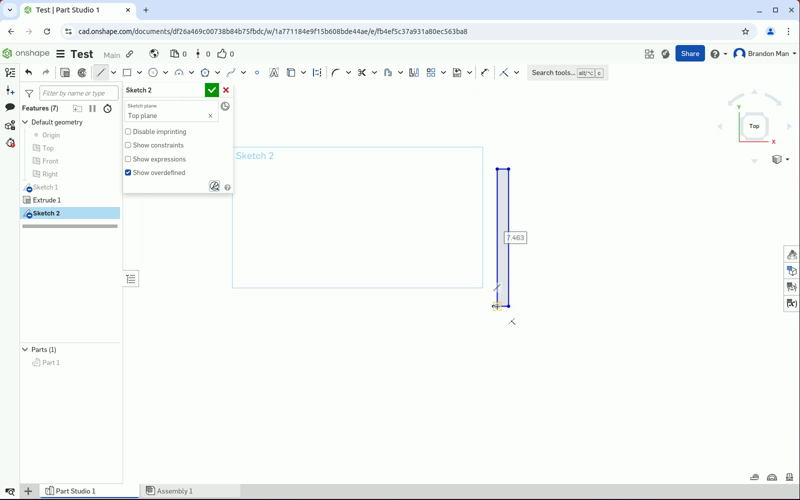
scroll(-6)
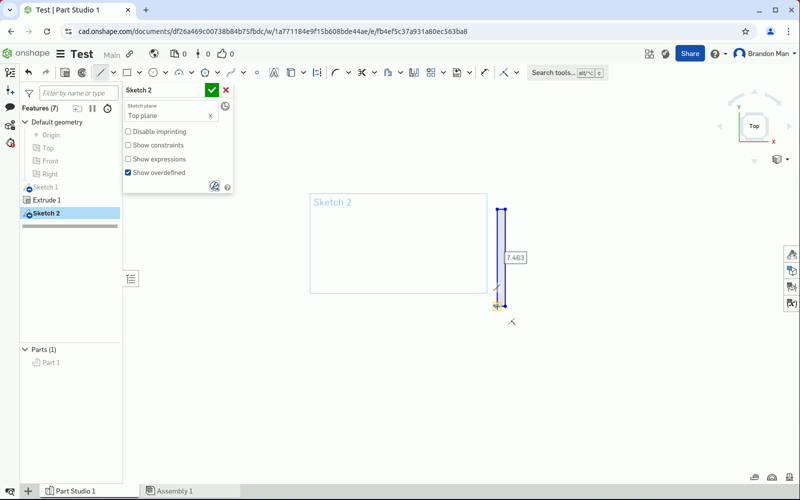
scroll(-6)
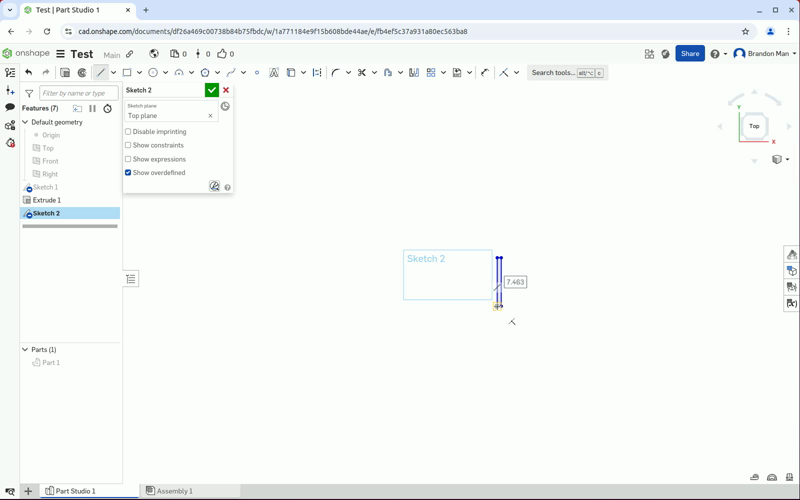
key(esc)
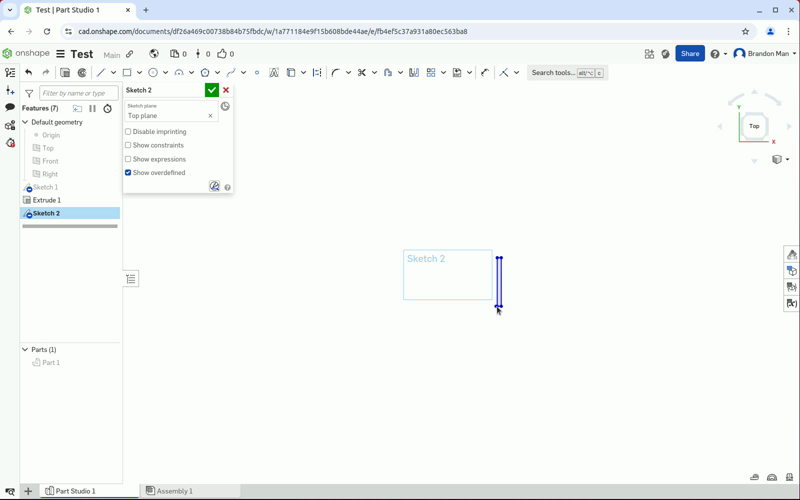
mouse_move(499, 296)
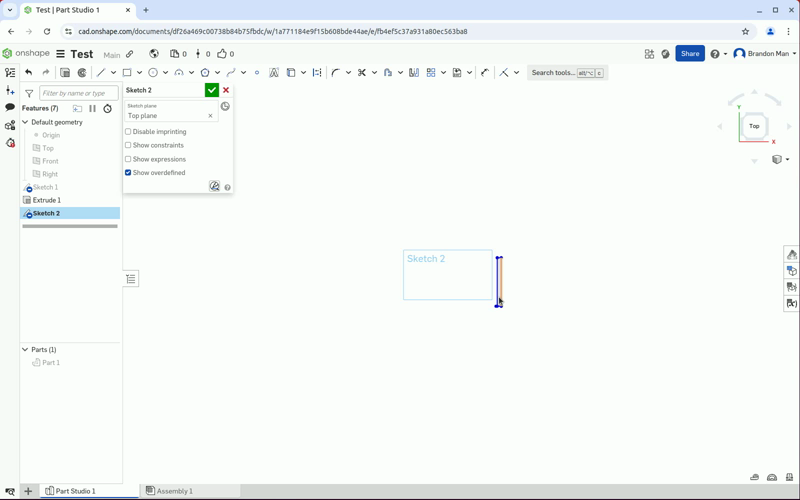
scroll(6)
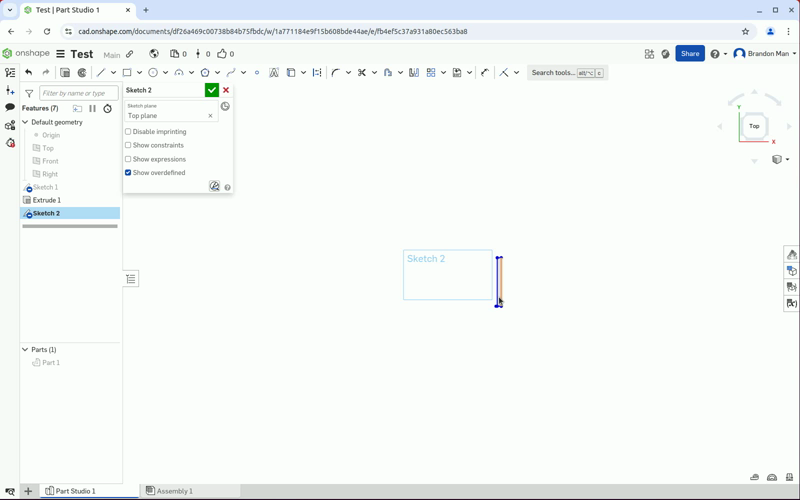
scroll(6)
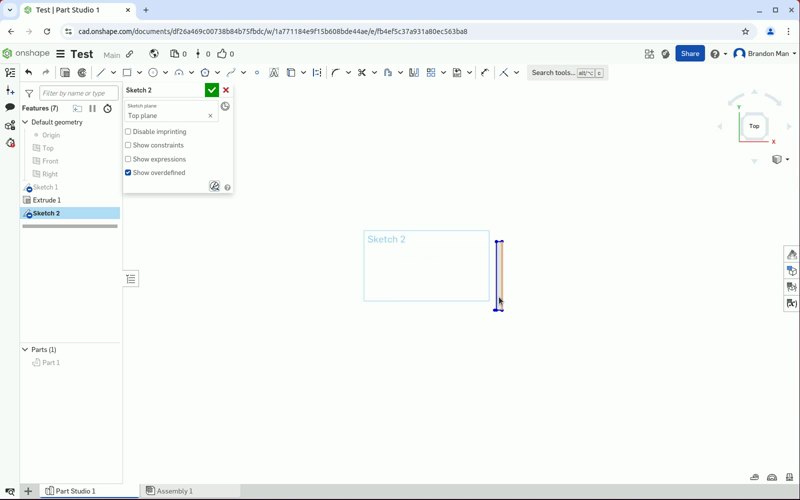
scroll(6)
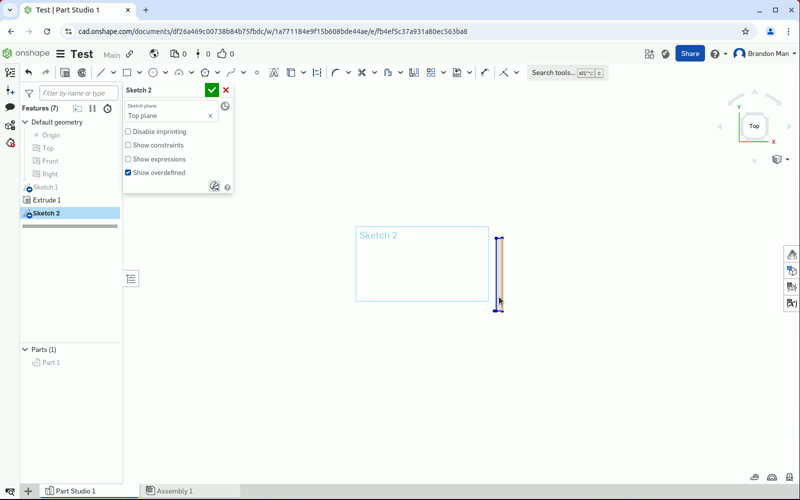
scroll(6)
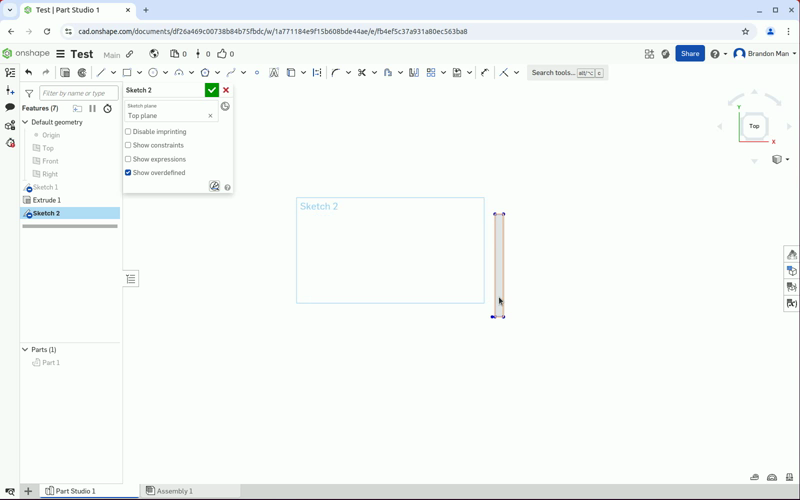
scroll(6)
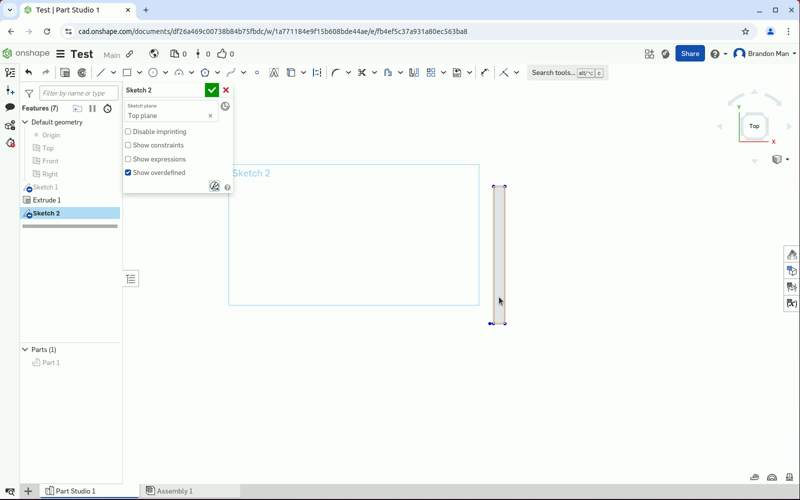
scroll(6)
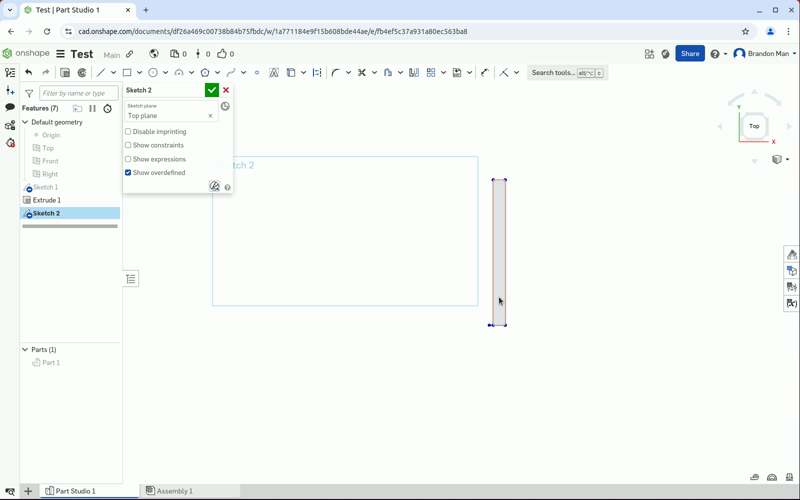
scroll(6)
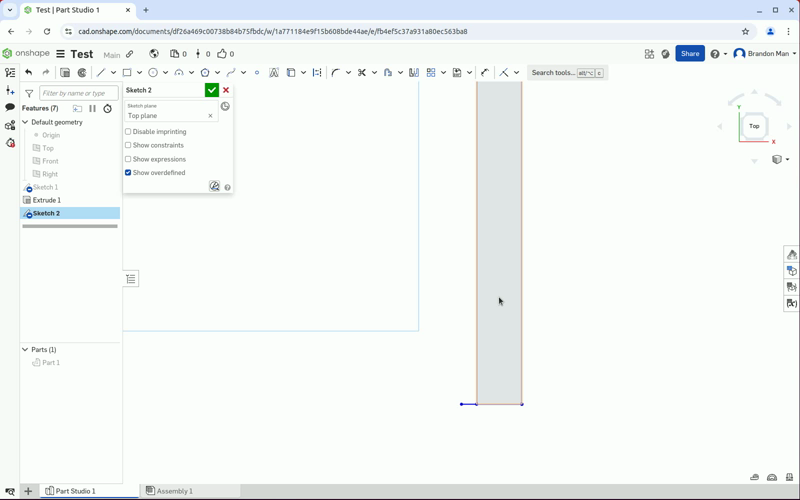
click(499, 296)
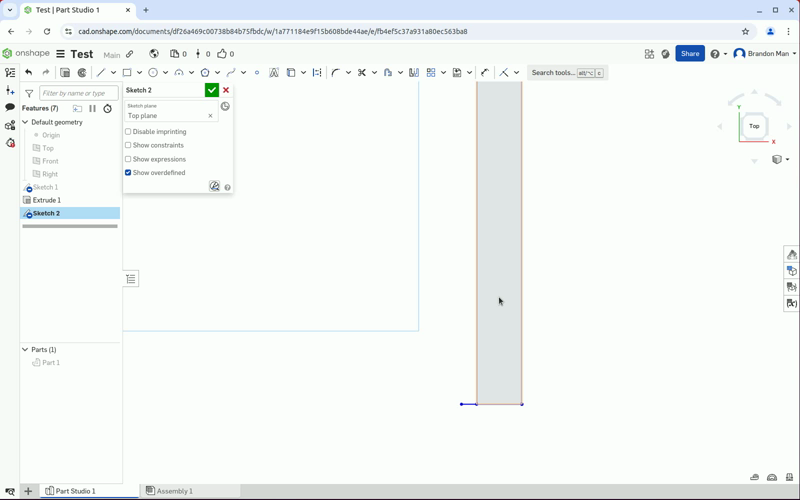
scroll(-6)
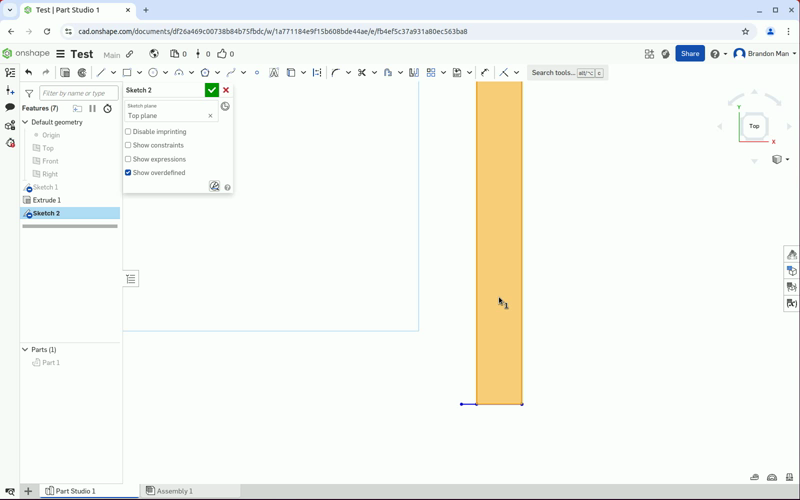
scroll(-6)
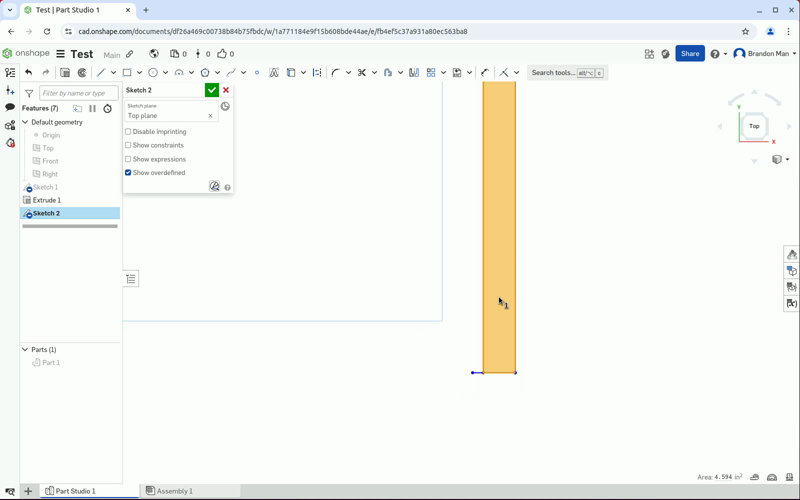
scroll(-6)
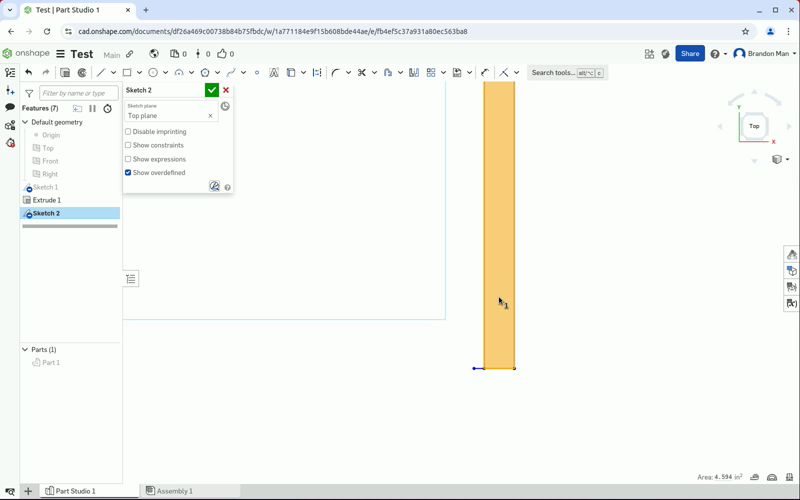
scroll(-6)
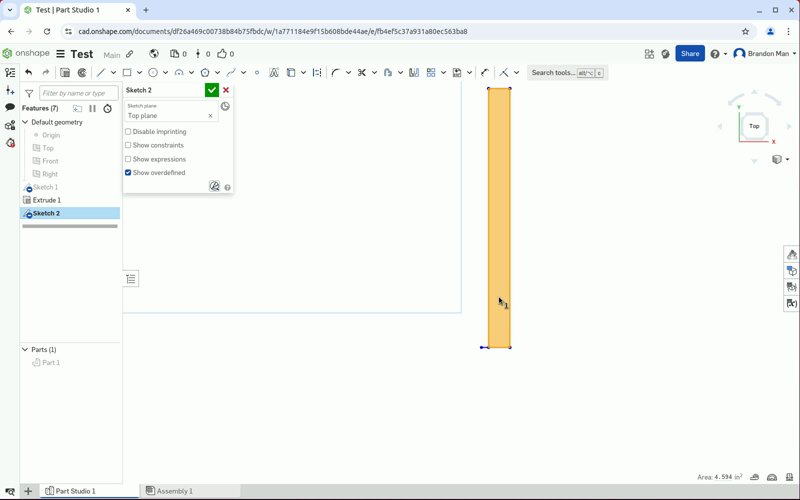
scroll(-6)
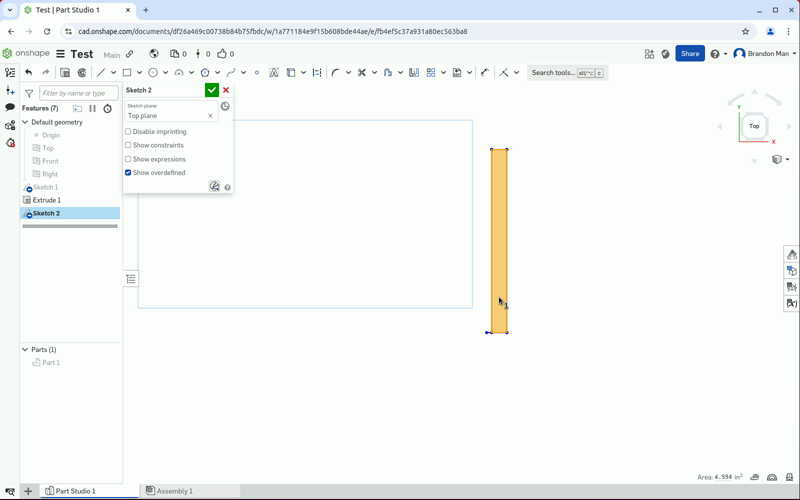
scroll(-6)
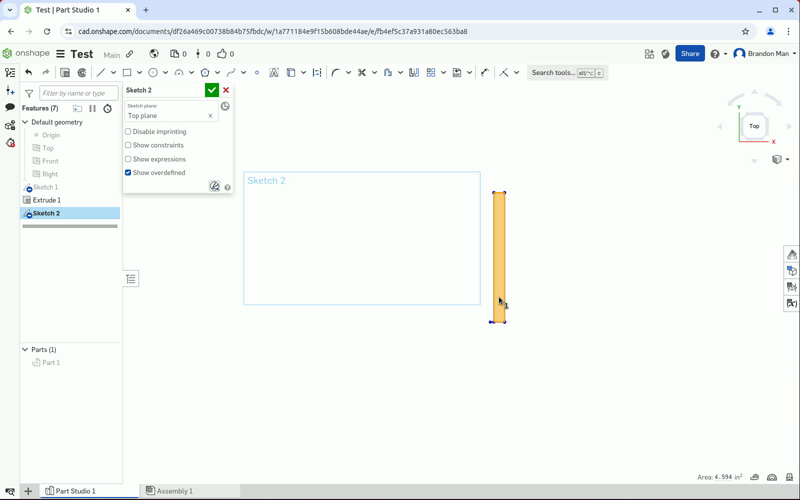
scroll(-6)
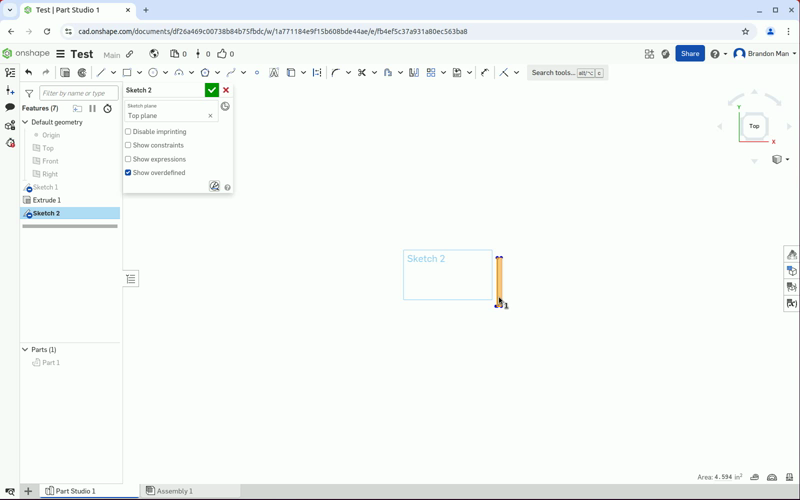
mouse_move(73, 352)
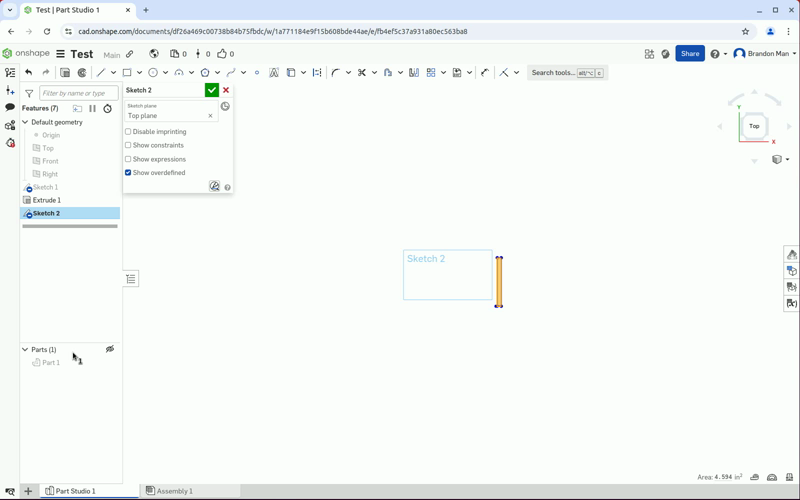
key(shift+y)
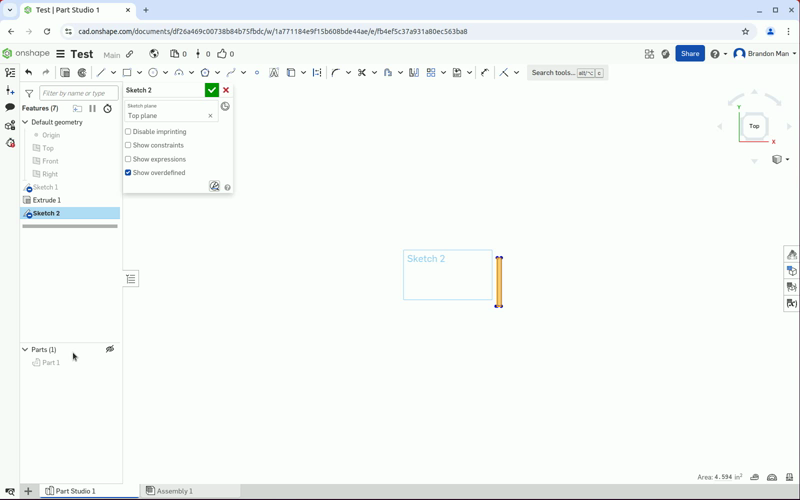
key(shift+e)
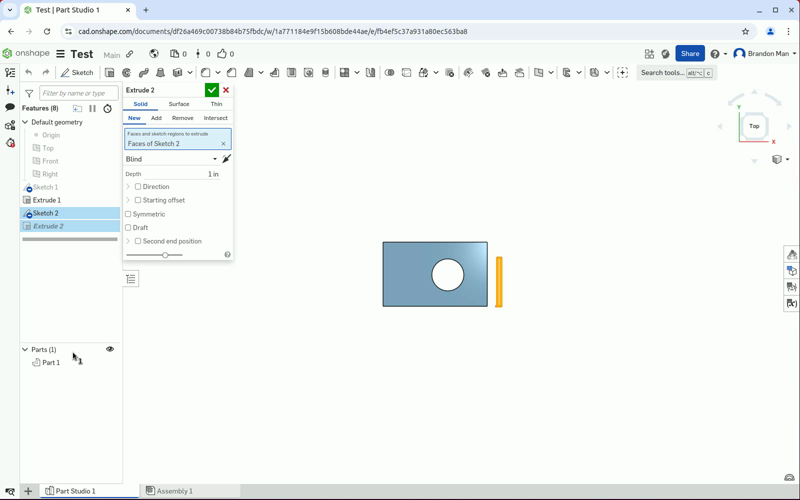
mouse_move(143, 106)
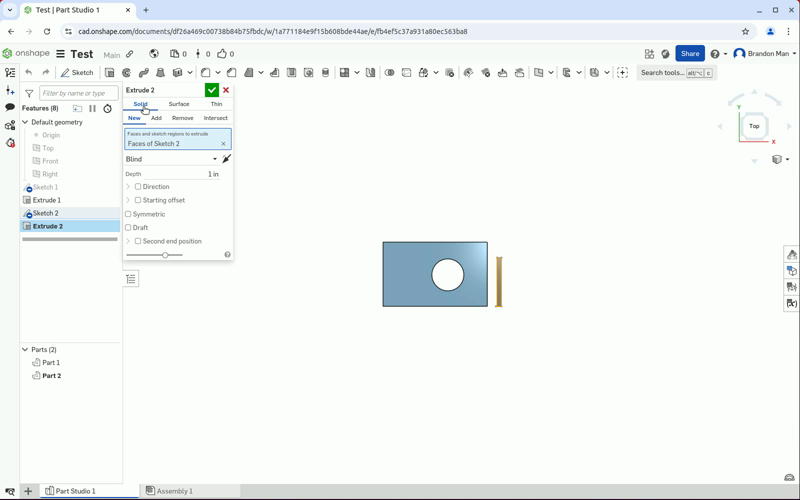
click(143, 106)
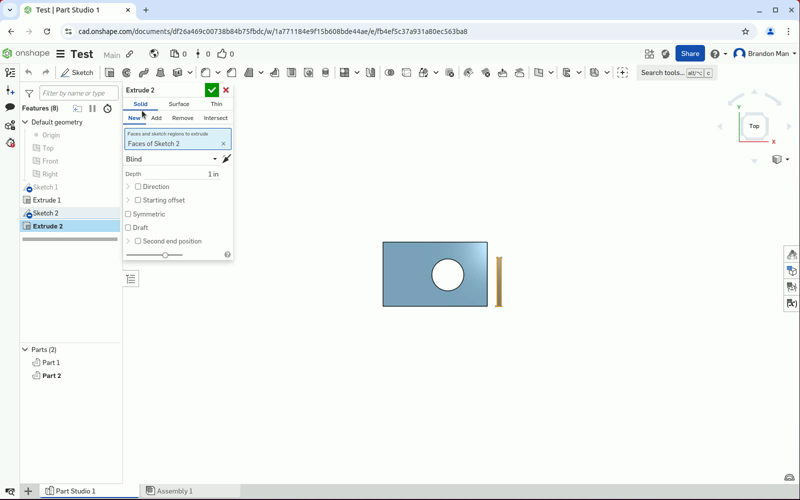
mouse_move(137, 120)
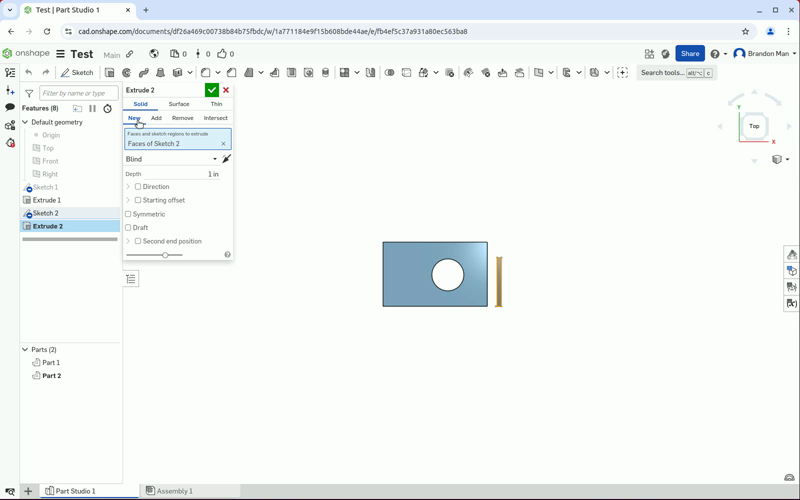
click(137, 120)
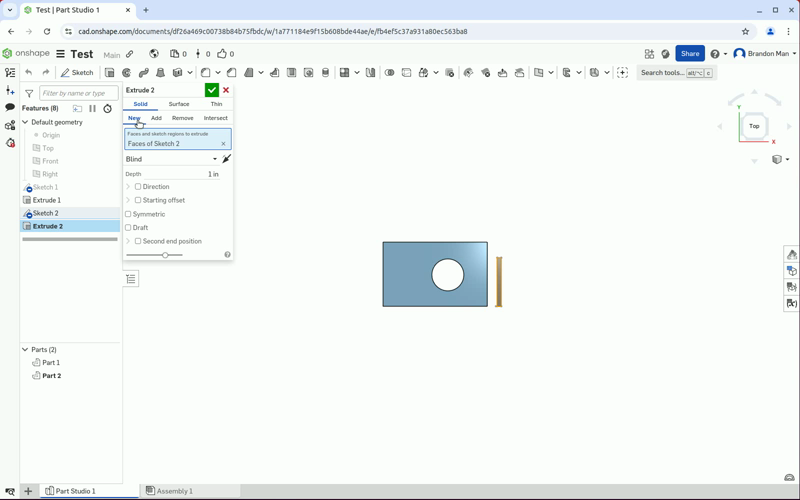
key(tab, 4)
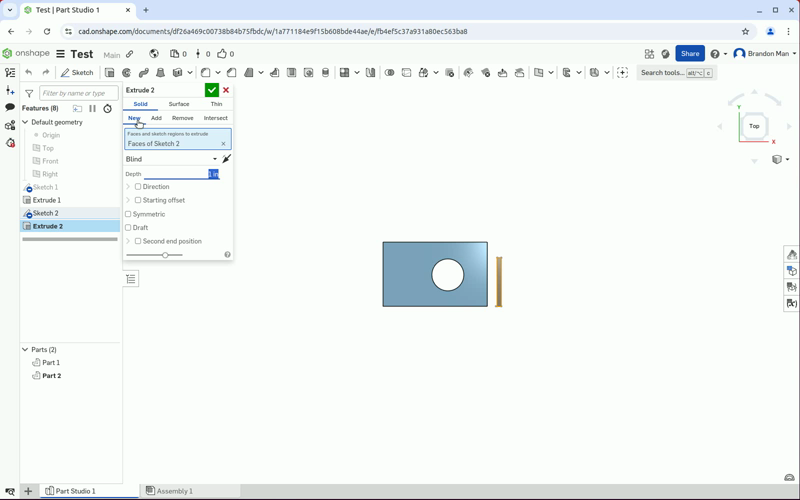
text(2.407)
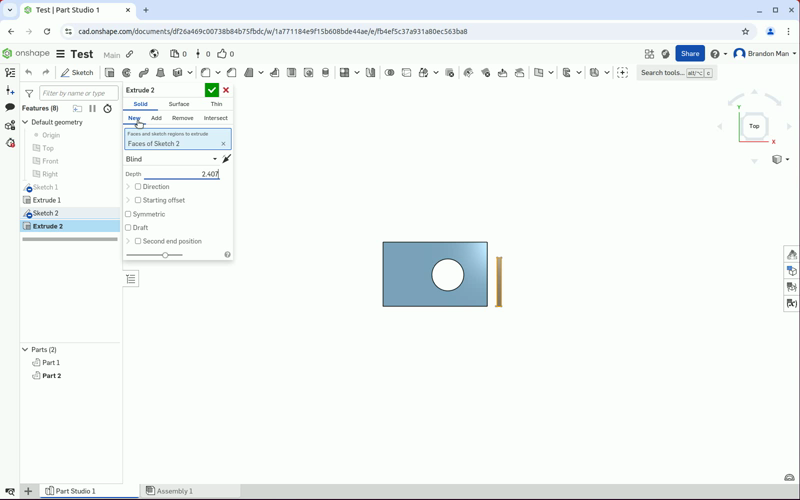
key(enter)
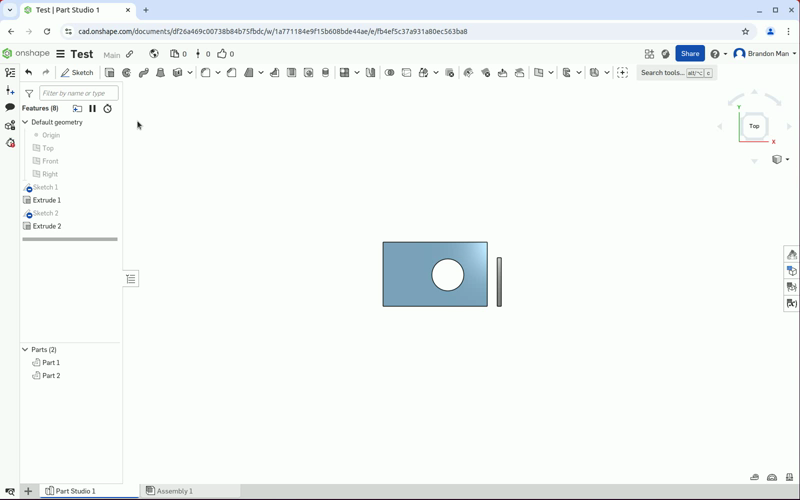
key(shift+h)
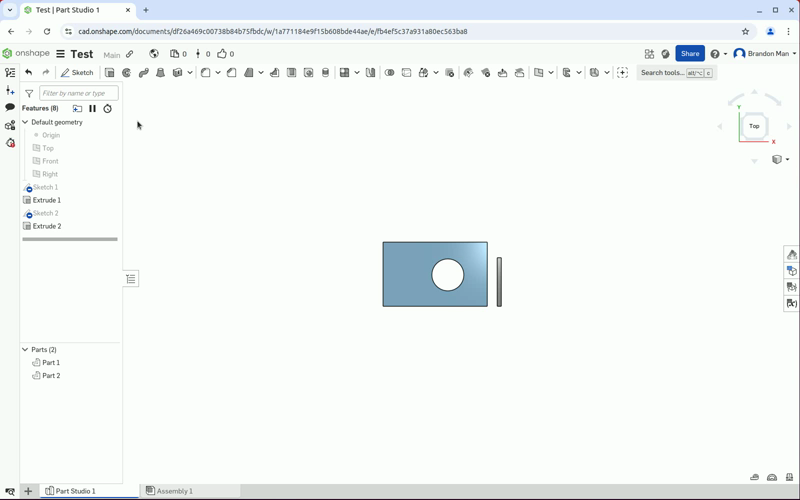
key(shift+h)
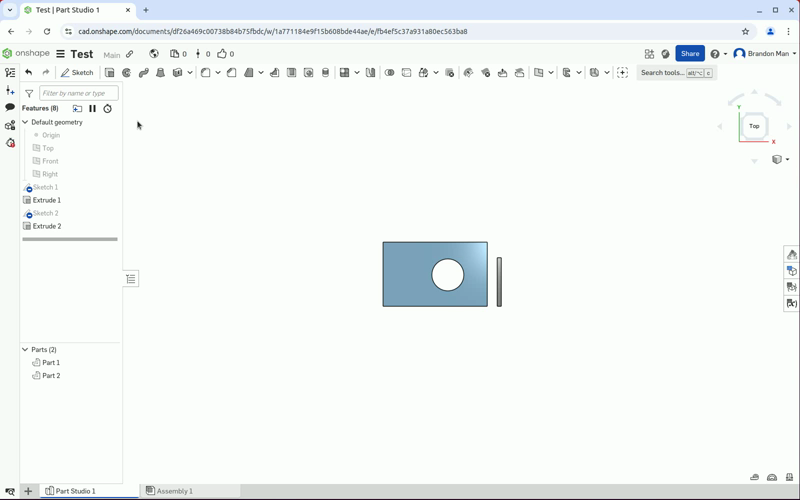
mouse_move(73, 189)
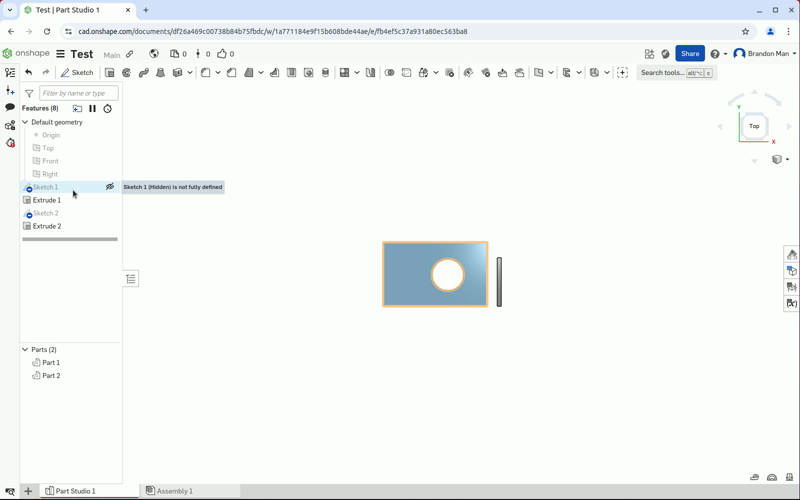
click(73, 189)
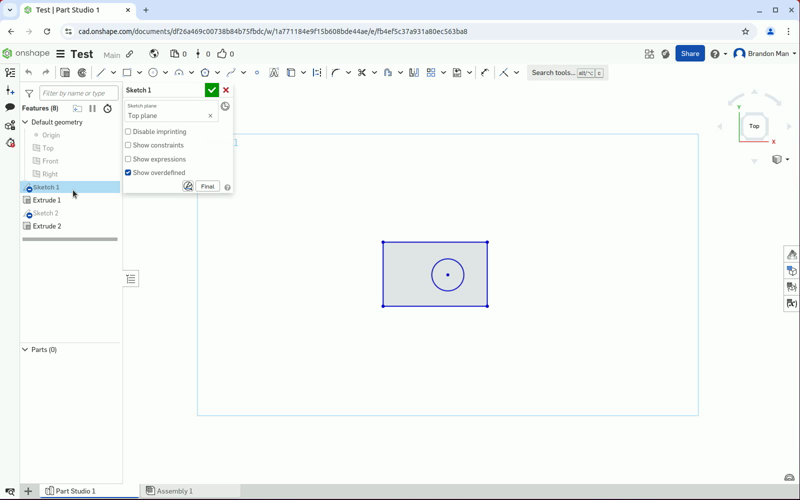
mouse_move(229, 92)
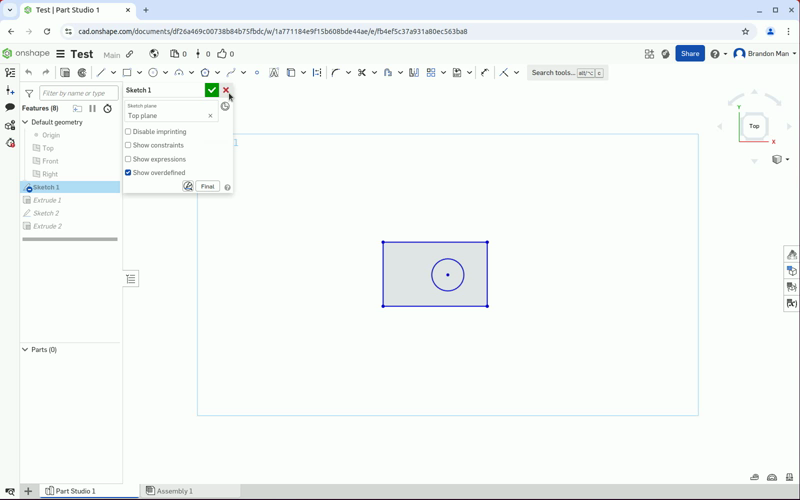
click(229, 92)
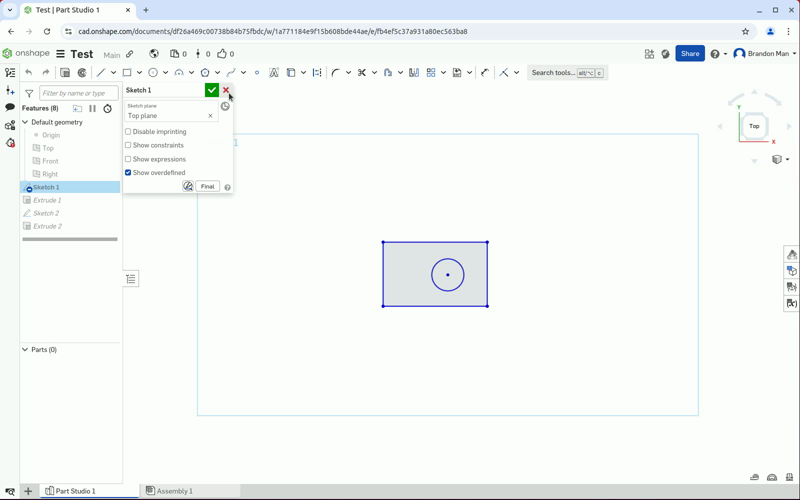
key(shift+s)
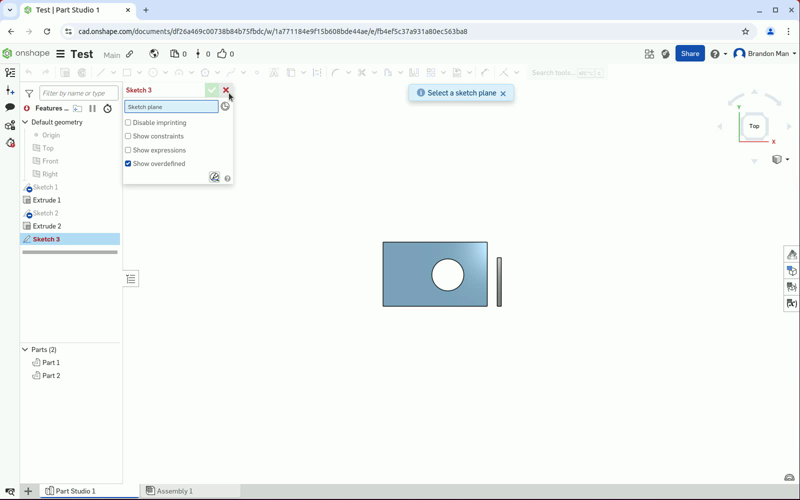
mouse_move(73, 150)
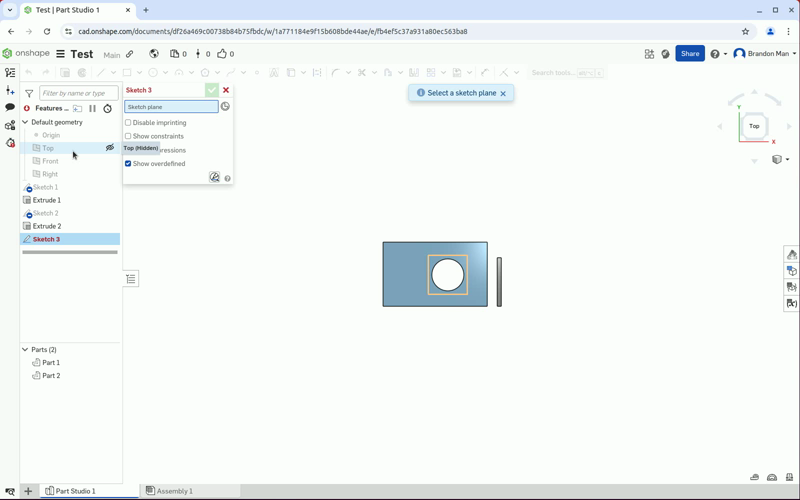
click(73, 150)
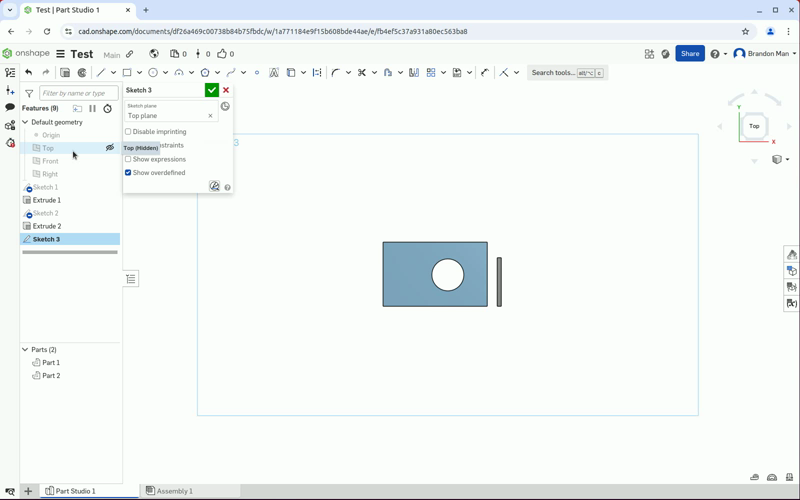
mouse_move(73, 352)
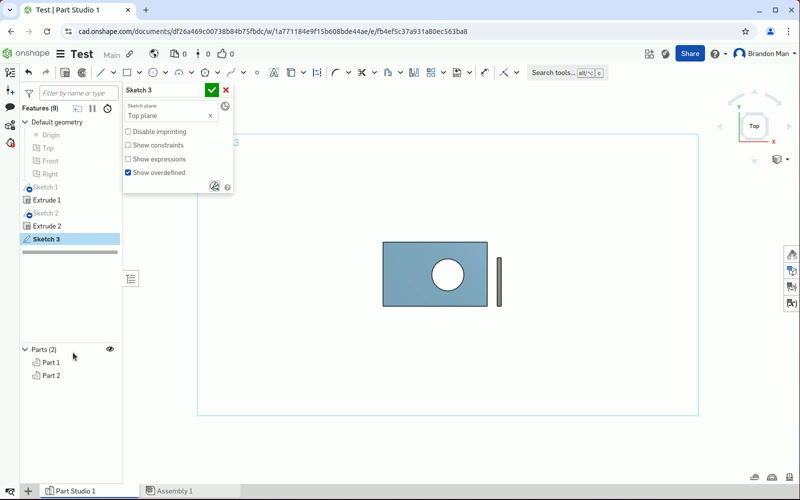
key(y)
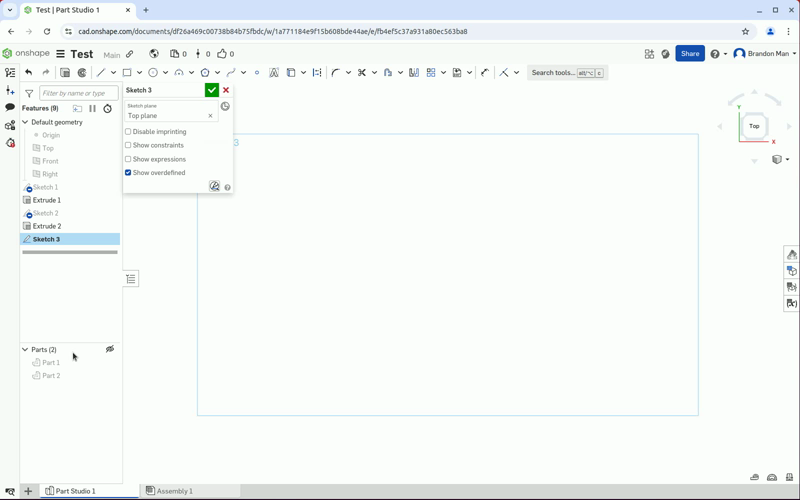
key(l)
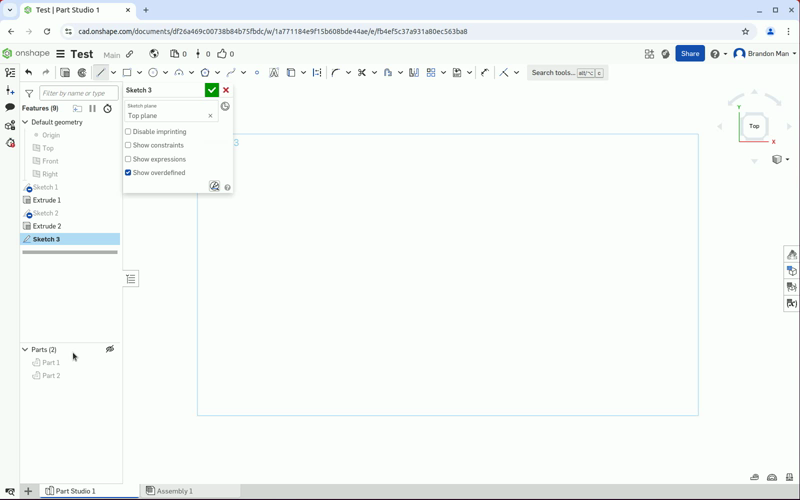
key_down(shift)
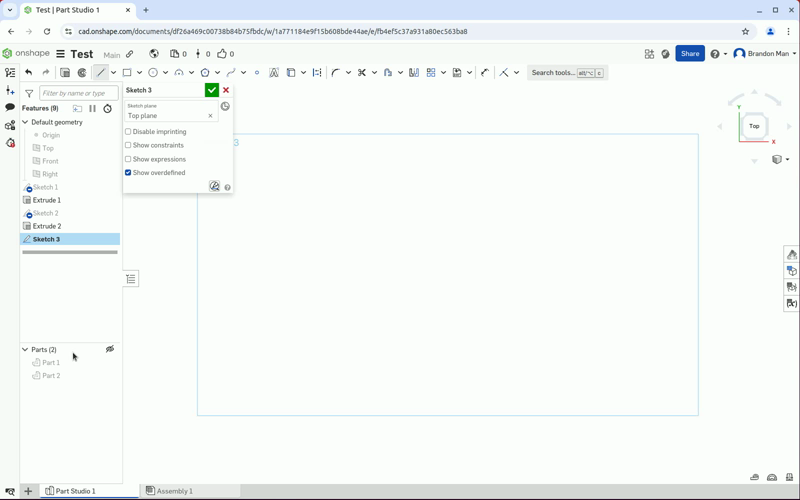
mouse_move(489, 306)
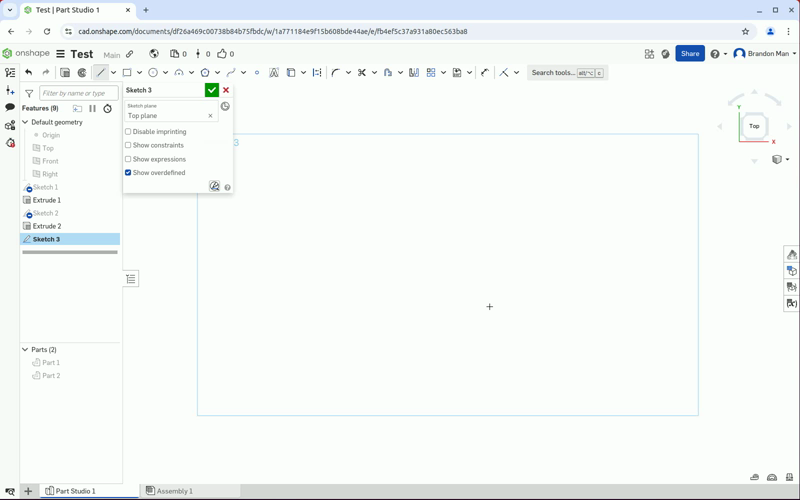
click(489, 306)
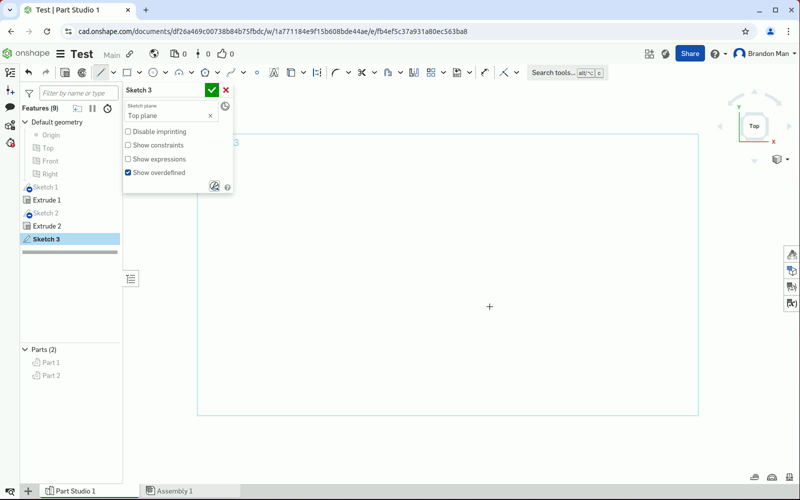
key_up(shift)
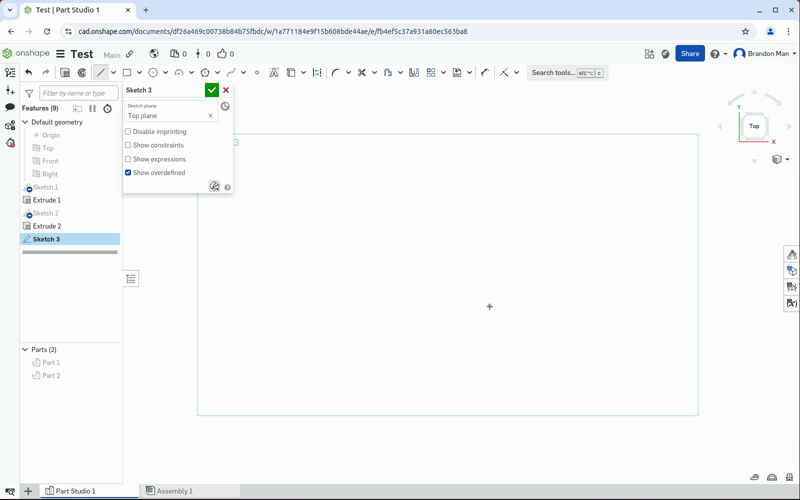
key_down(shift)
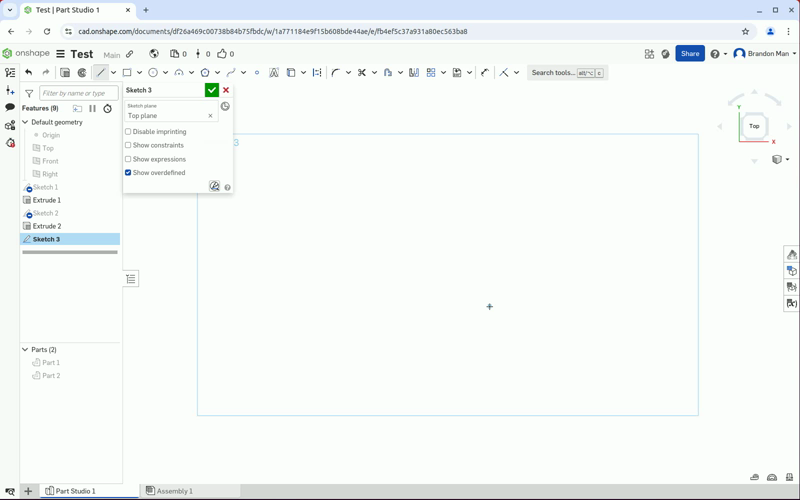
mouse_move(519, 306)
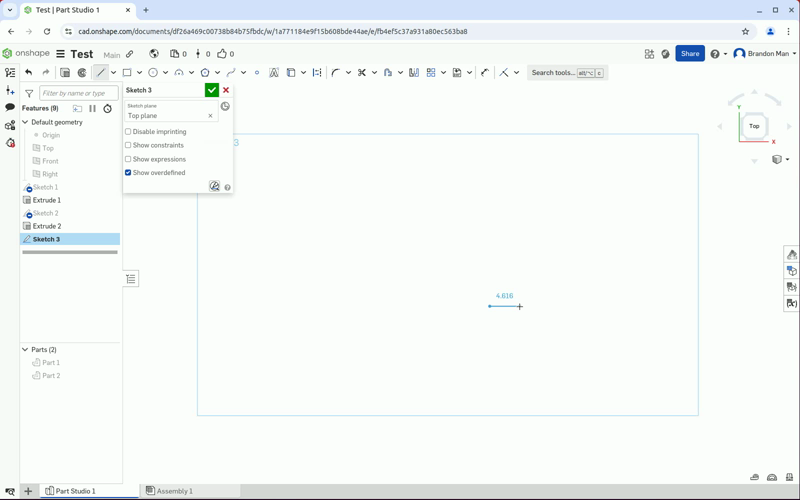
mouse_move(497, 306)
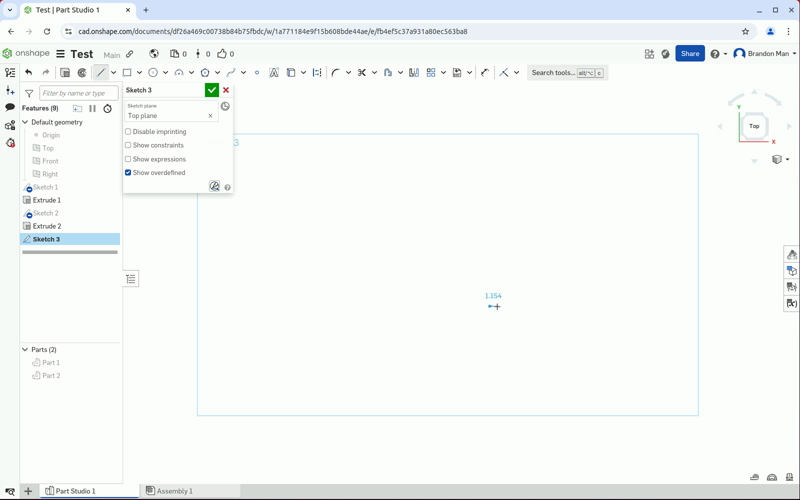
scroll(6)
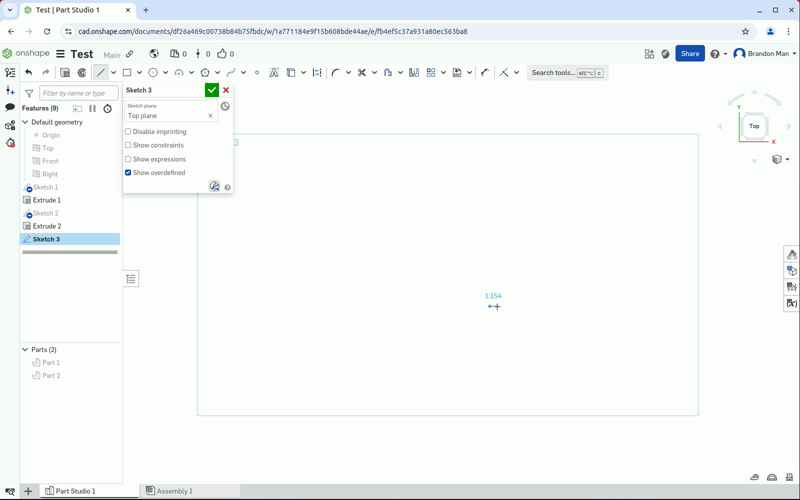
scroll(6)
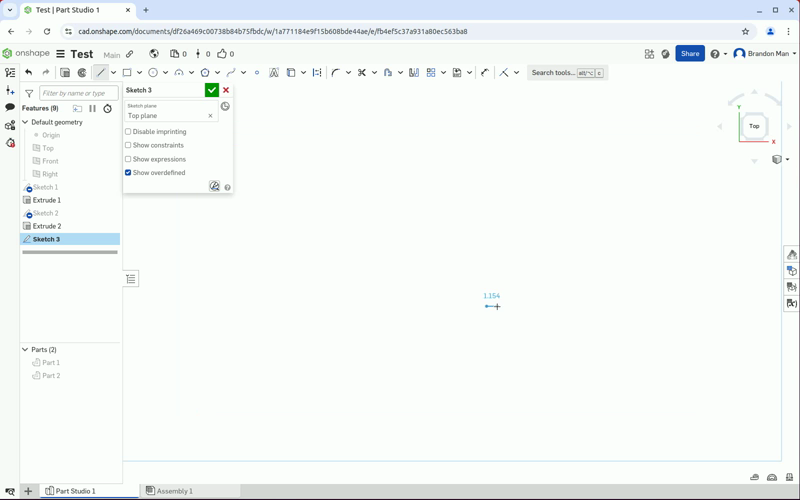
scroll(6)
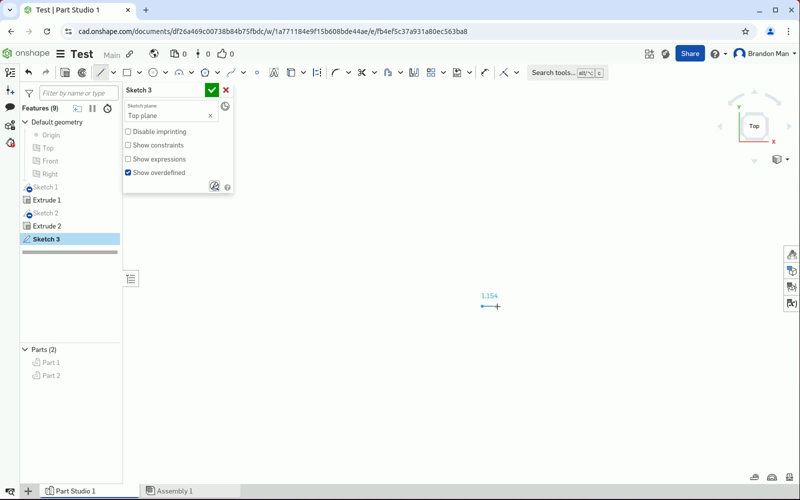
scroll(6)
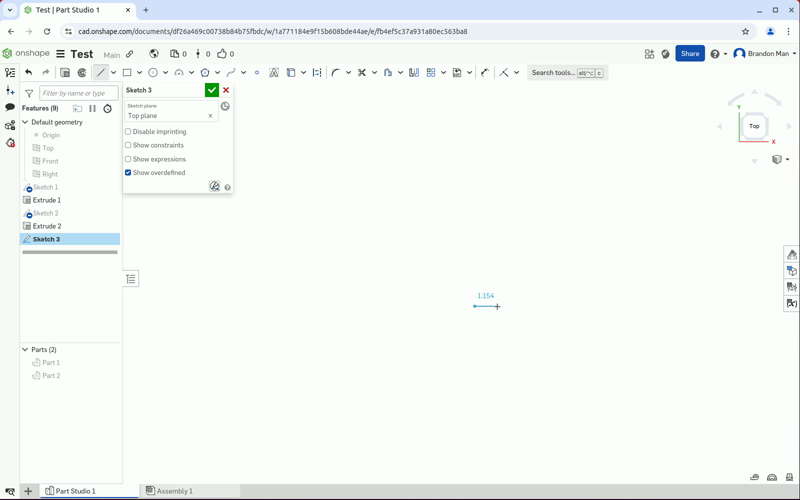
scroll(6)
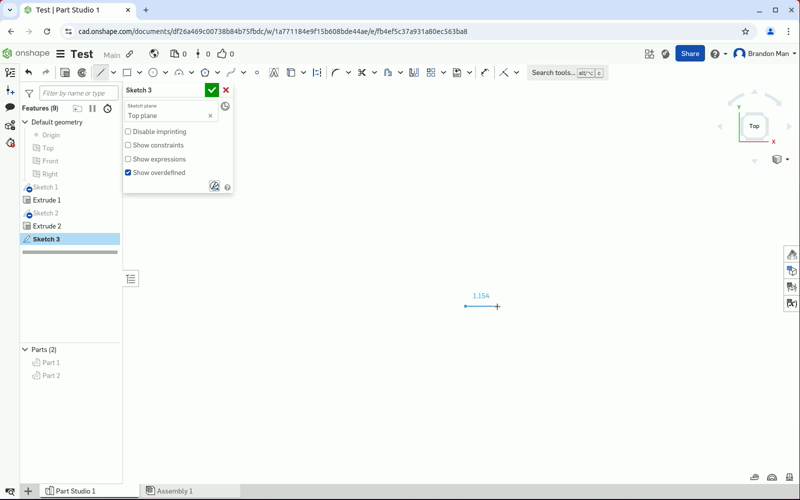
scroll(6)
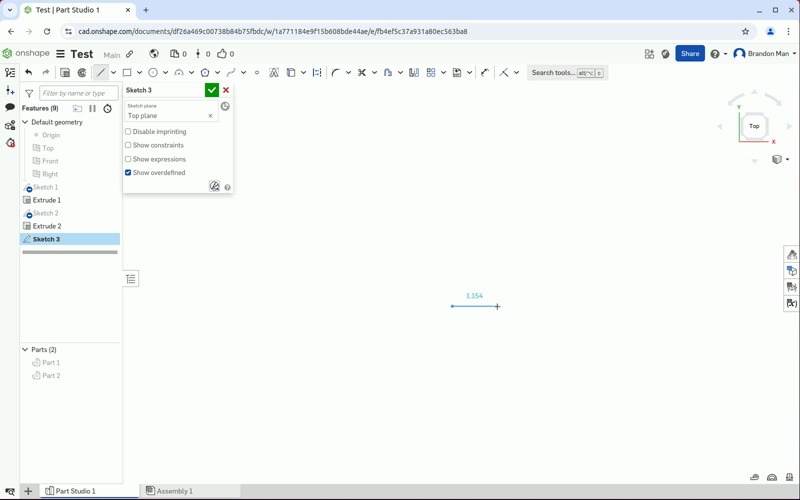
scroll(6)
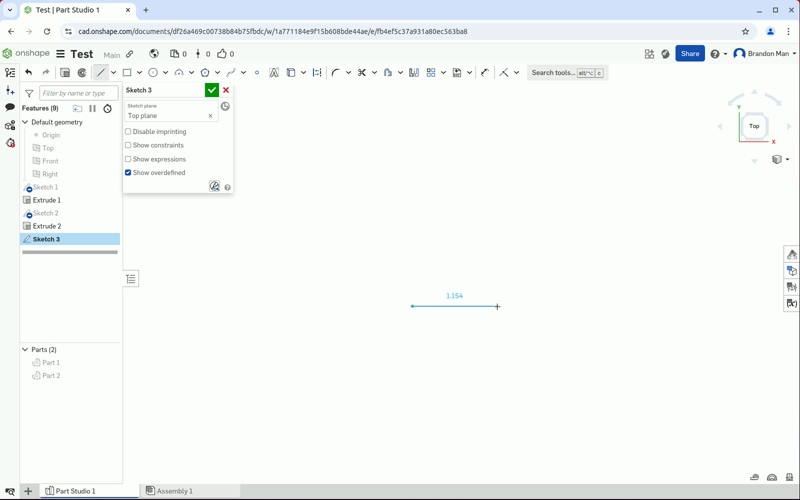
click(497, 306)
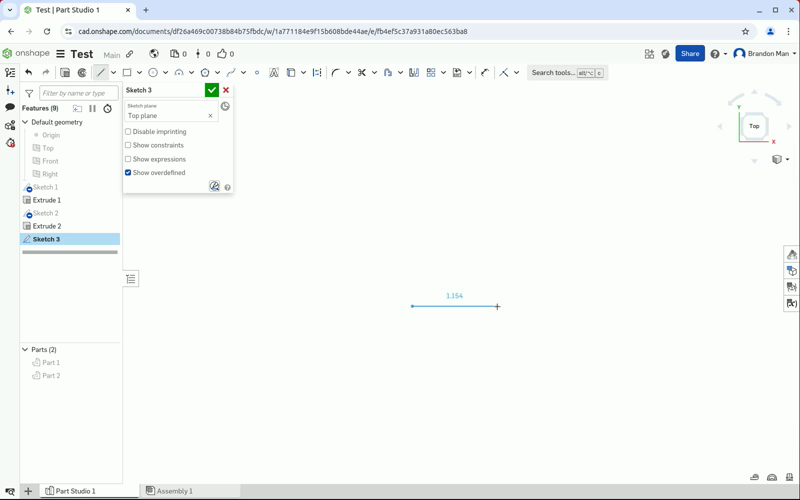
scroll(-6)
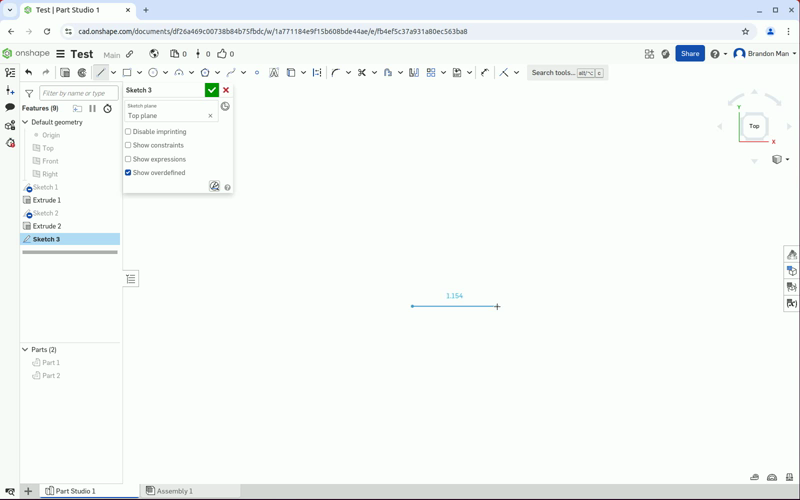
scroll(-6)
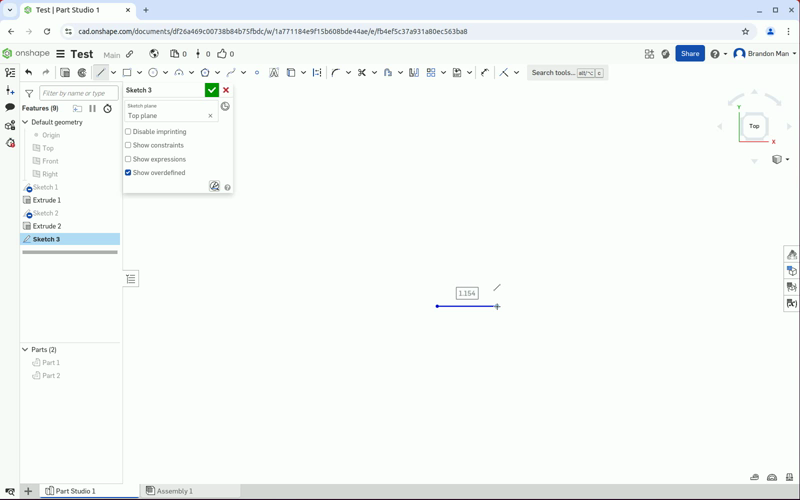
scroll(-6)
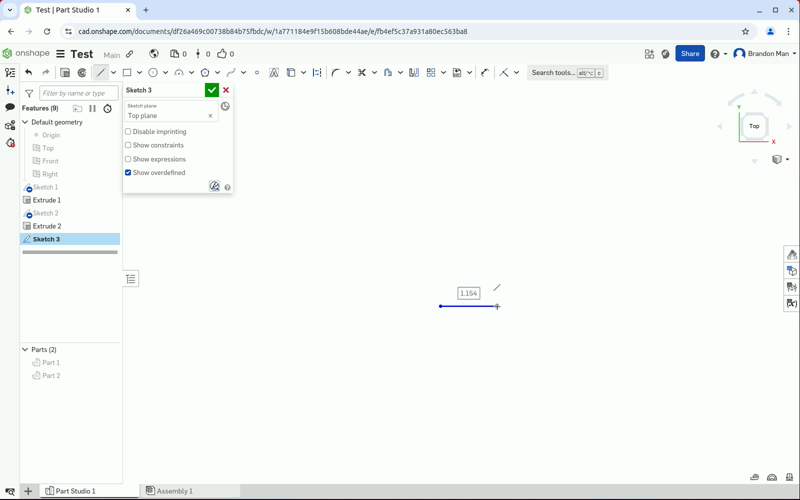
scroll(-6)
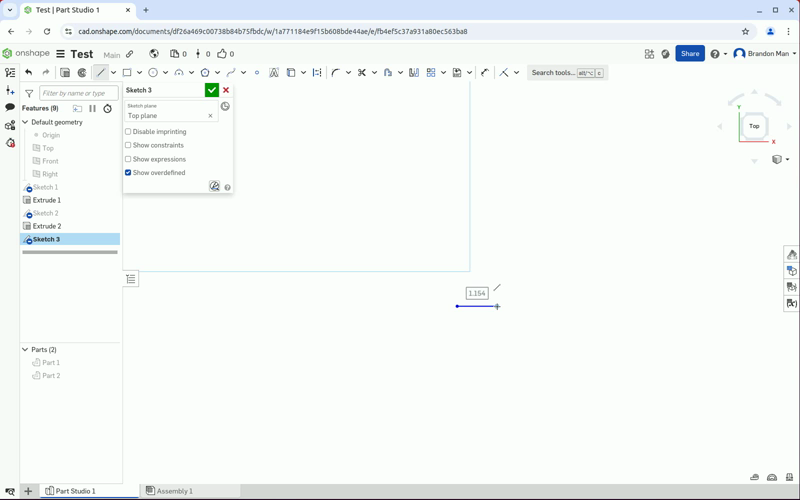
scroll(-6)
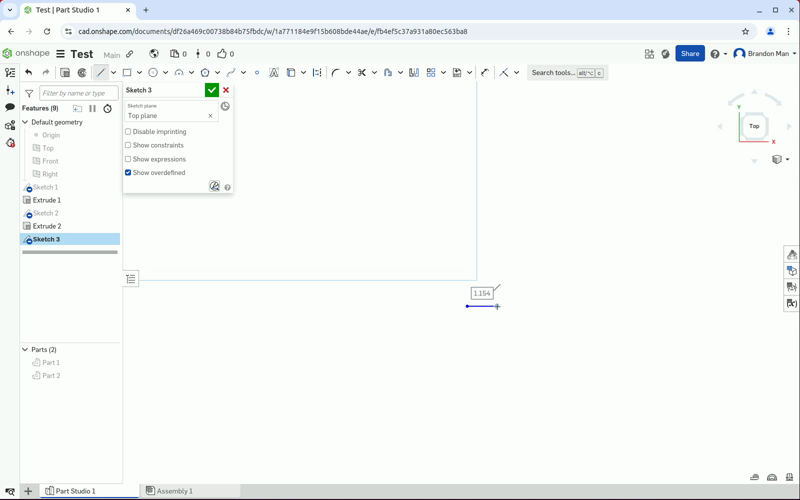
scroll(-6)
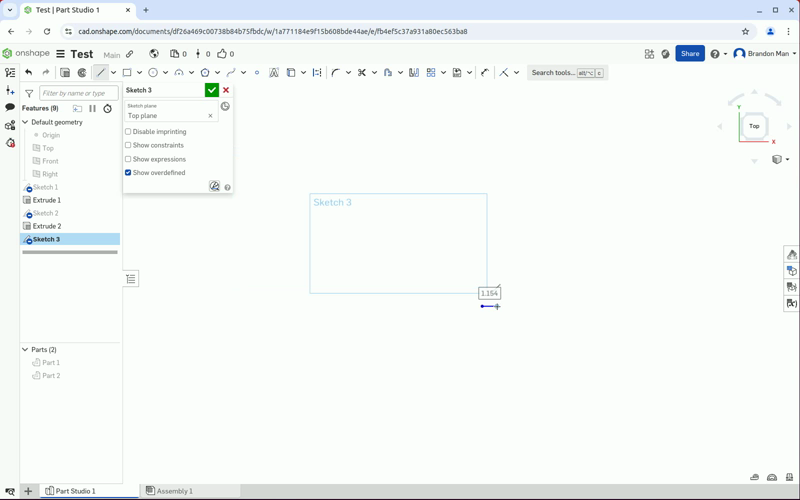
scroll(-6)
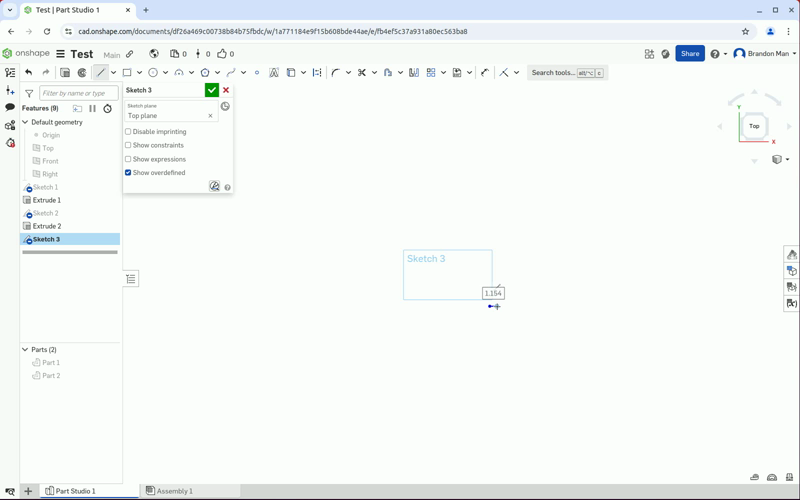
key_up(shift)
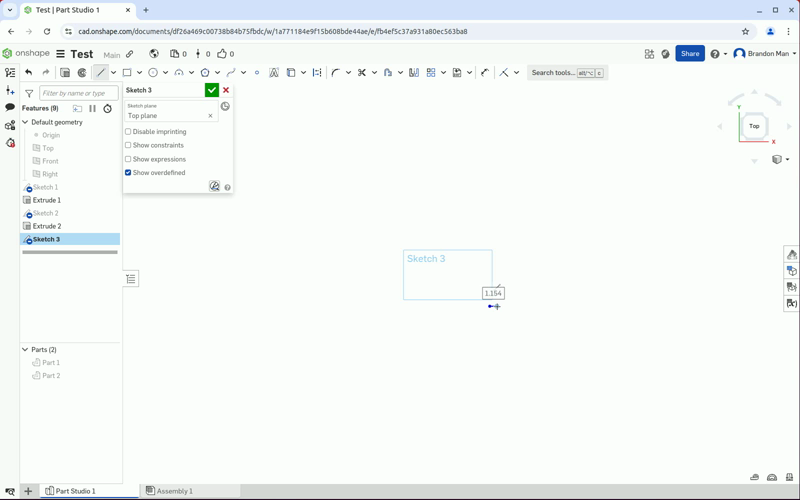
key_down(shift)
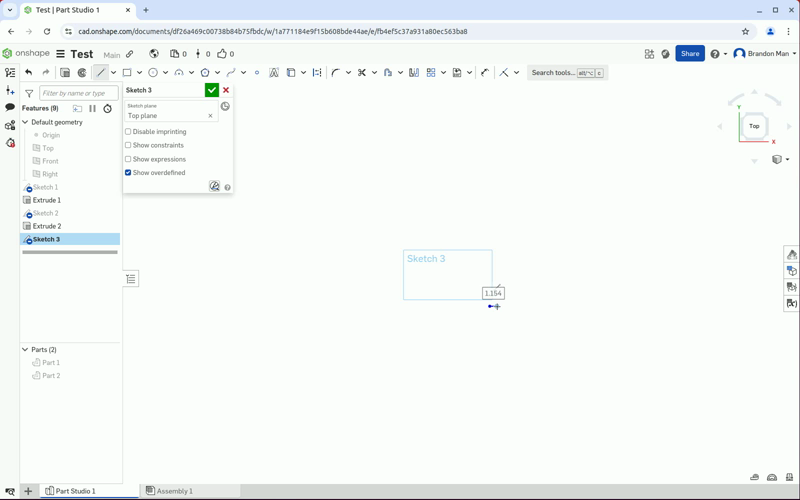
mouse_move(527, 306)
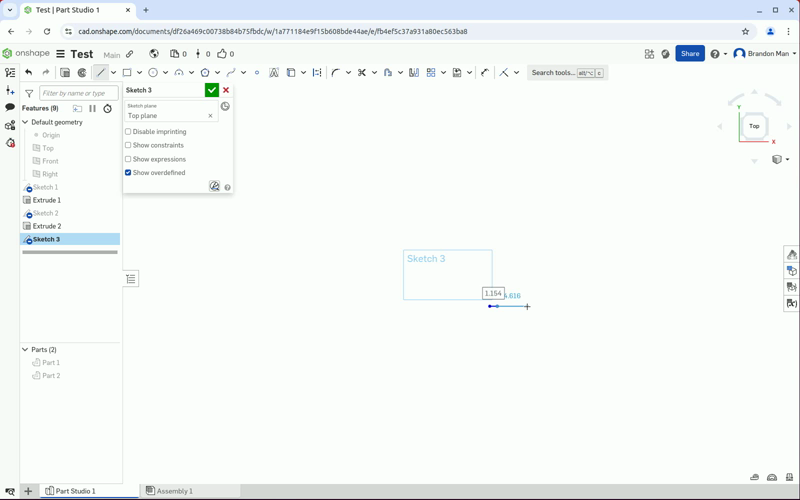
mouse_move(497, 257)
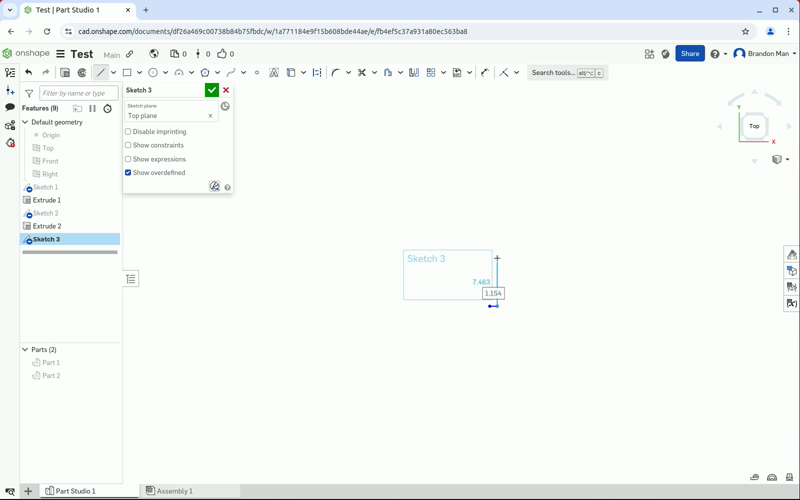
click(497, 257)
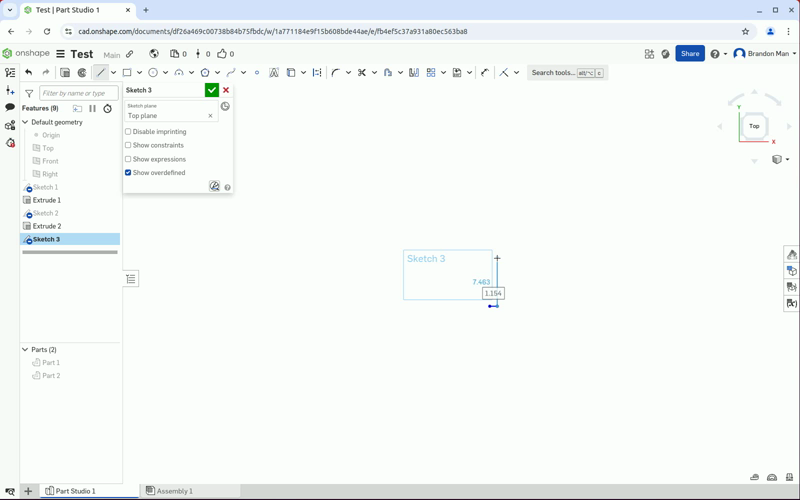
key_up(shift)
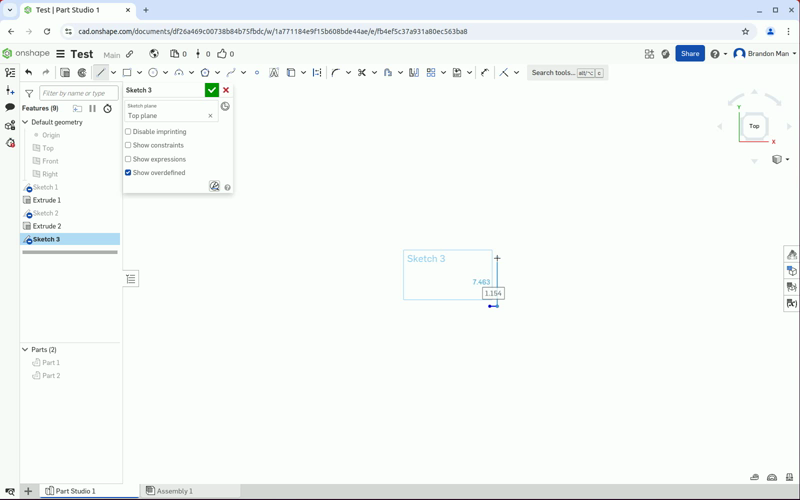
key_down(shift)
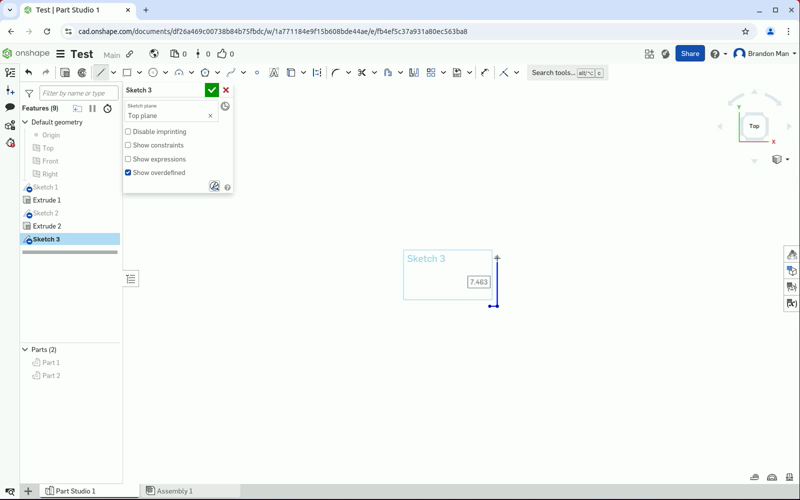
mouse_move(527, 257)
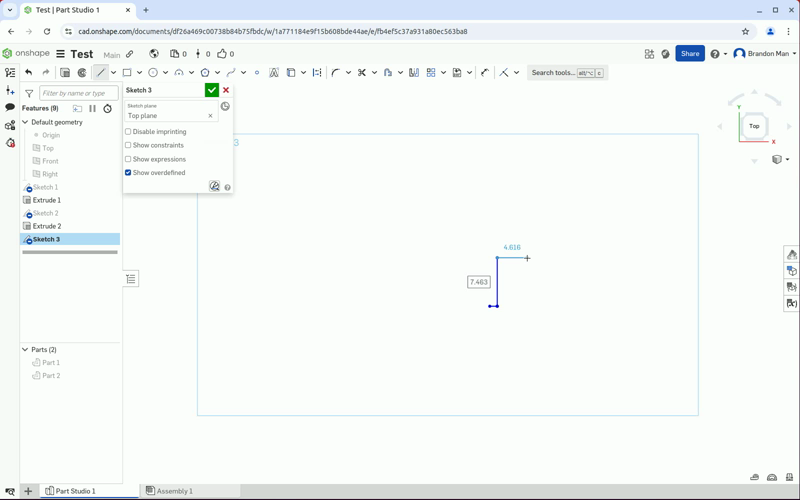
mouse_move(489, 257)
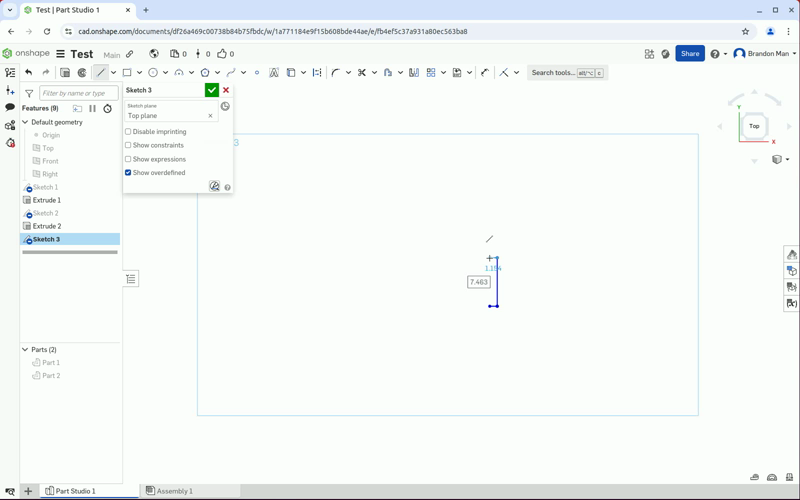
scroll(6)
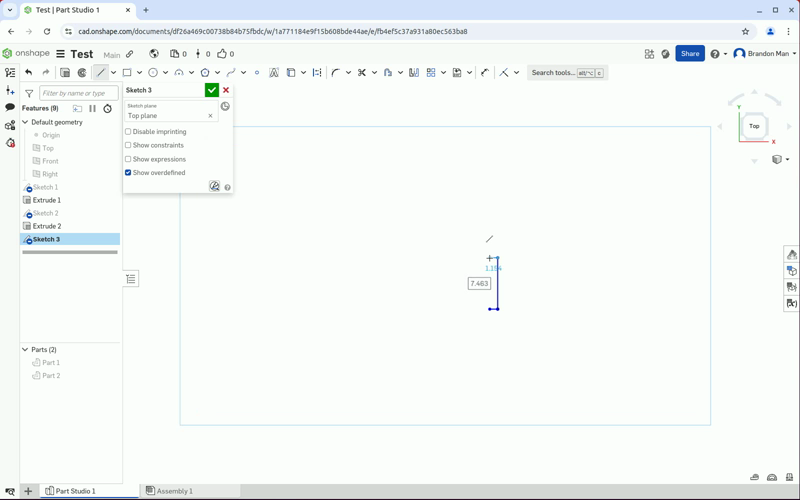
scroll(6)
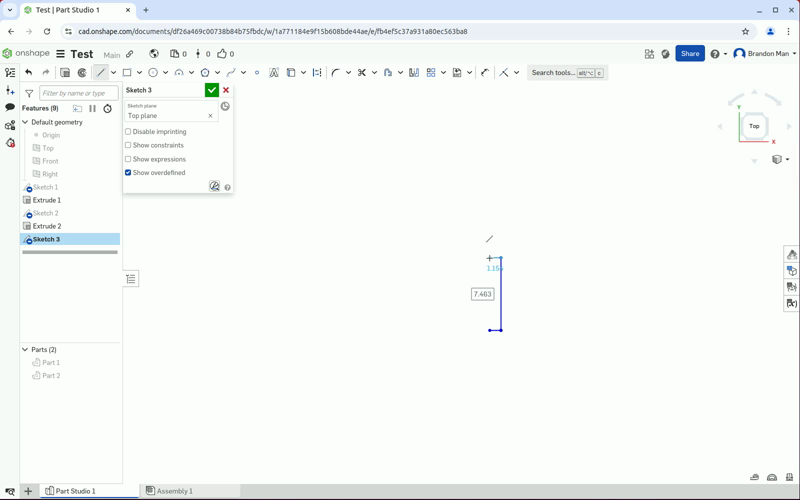
scroll(6)
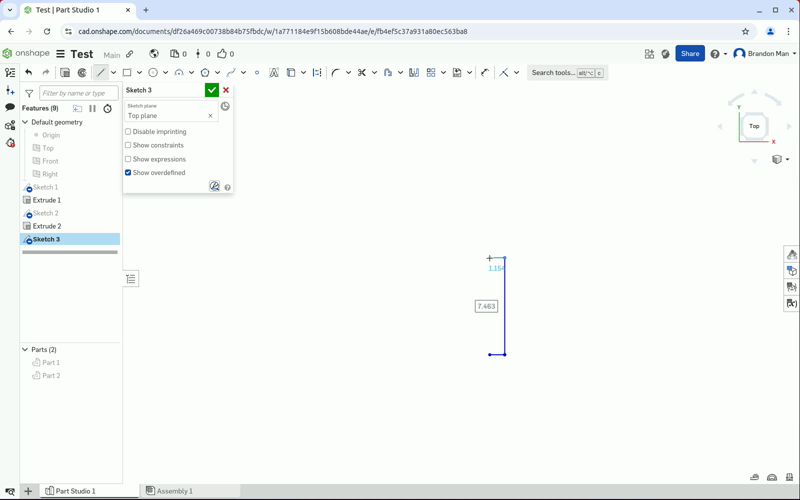
scroll(6)
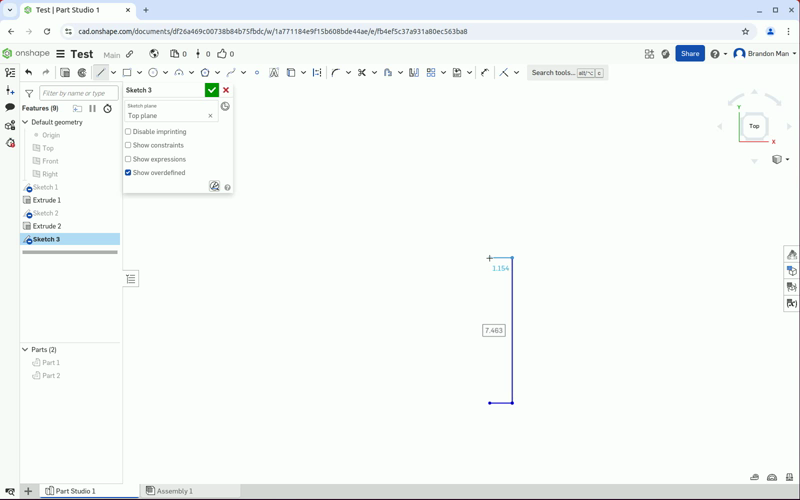
scroll(6)
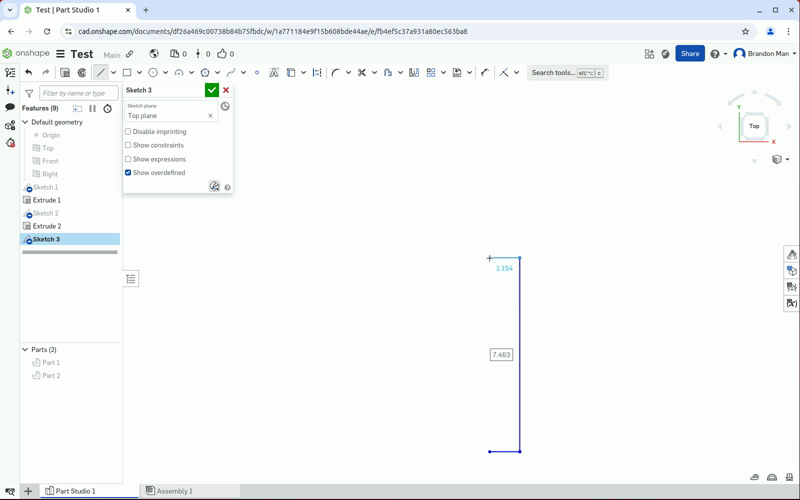
scroll(6)
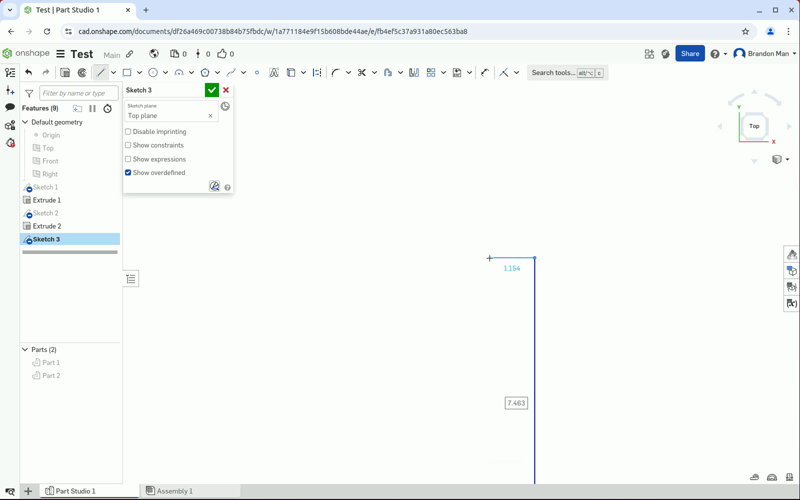
scroll(6)
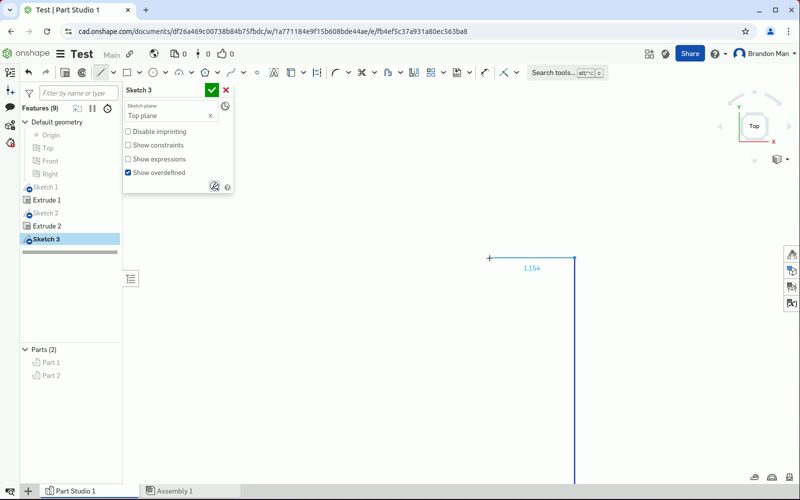
click(489, 257)
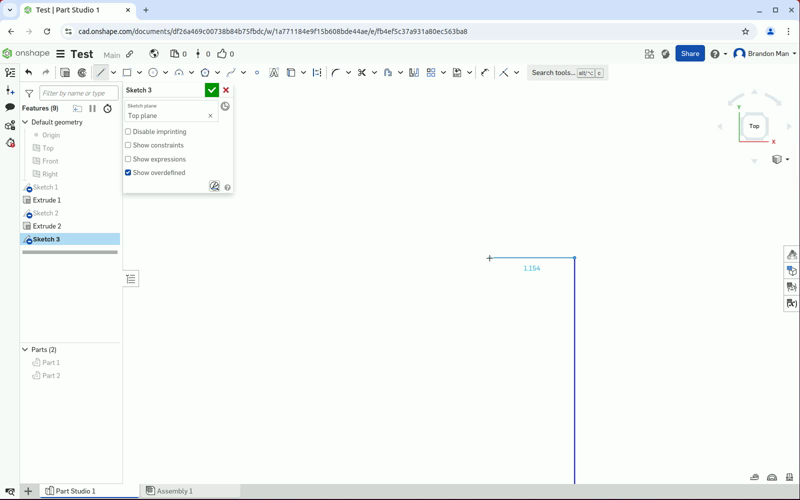
scroll(-6)
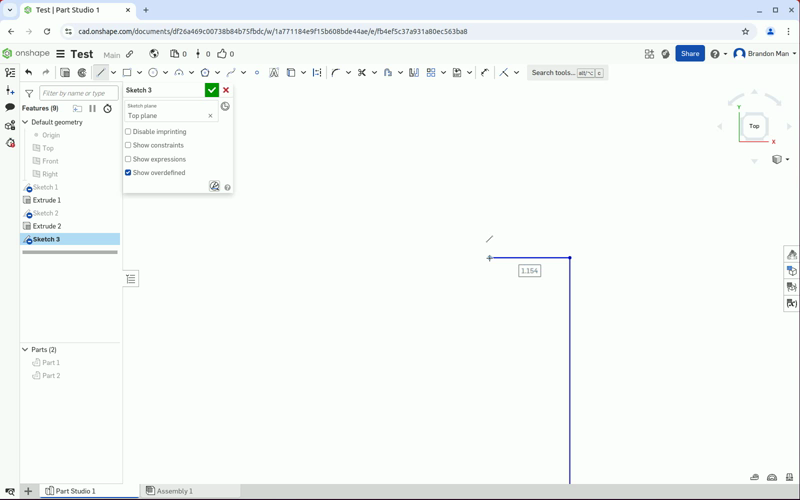
scroll(-6)
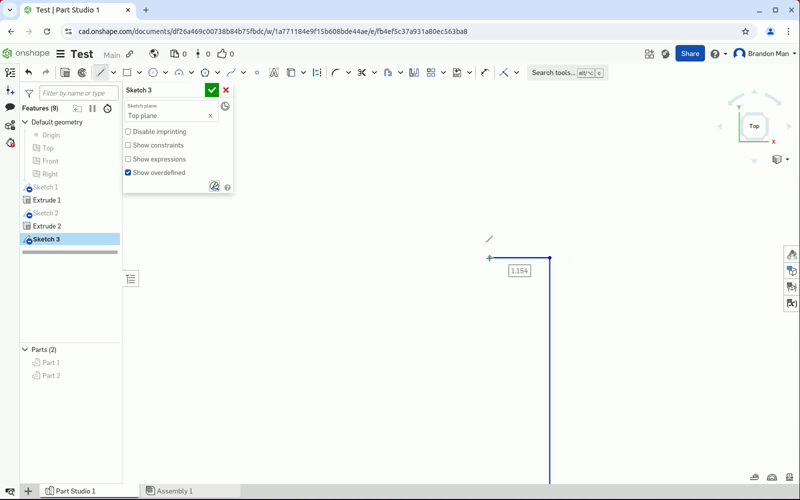
scroll(-6)
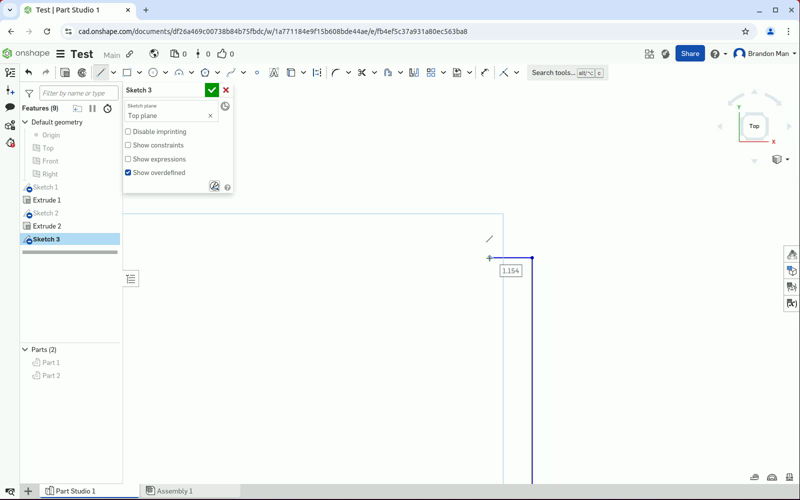
scroll(-6)
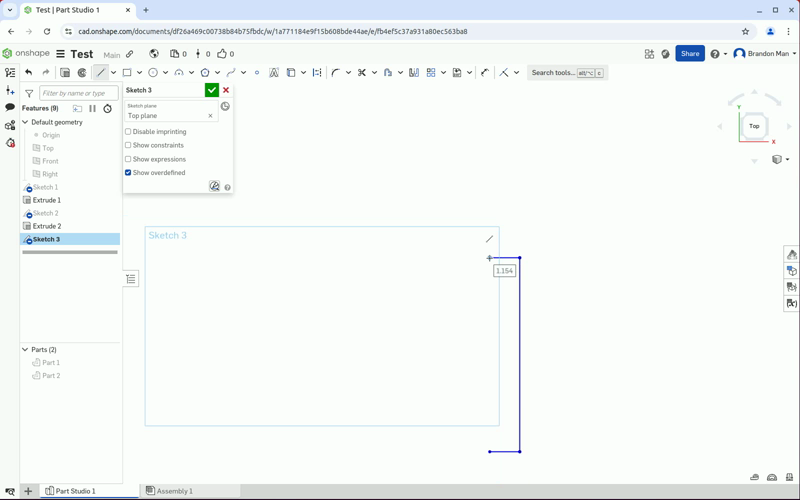
scroll(-6)
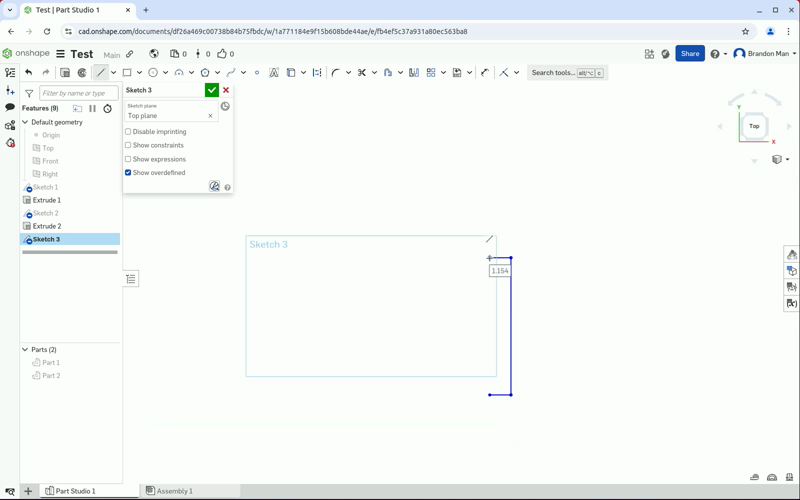
scroll(-6)
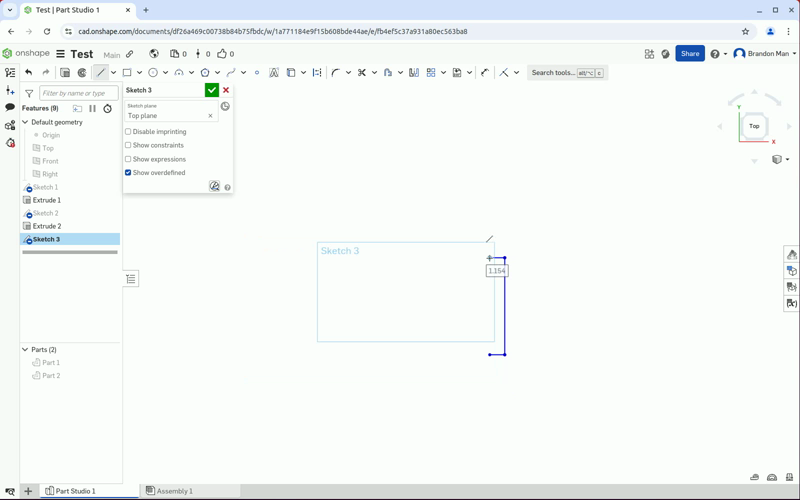
scroll(-6)
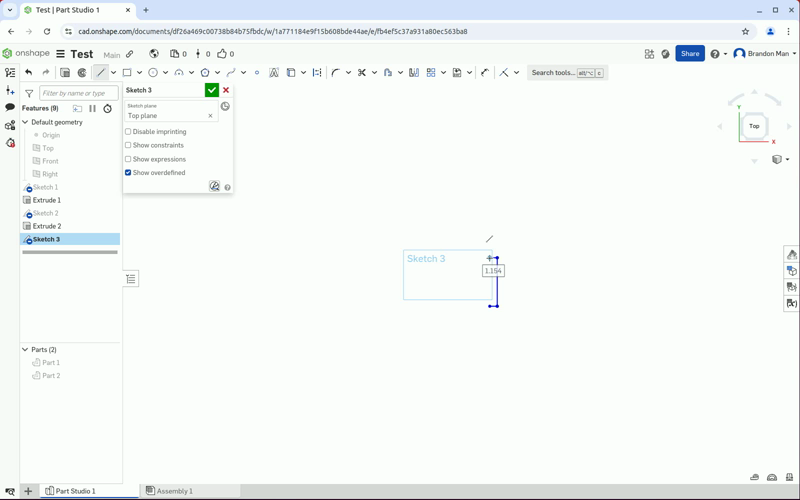
key_up(shift)
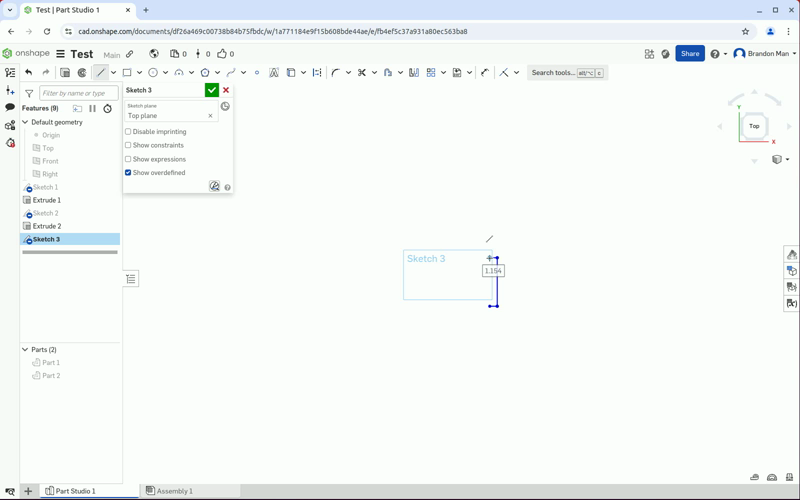
mouse_move(519, 257)
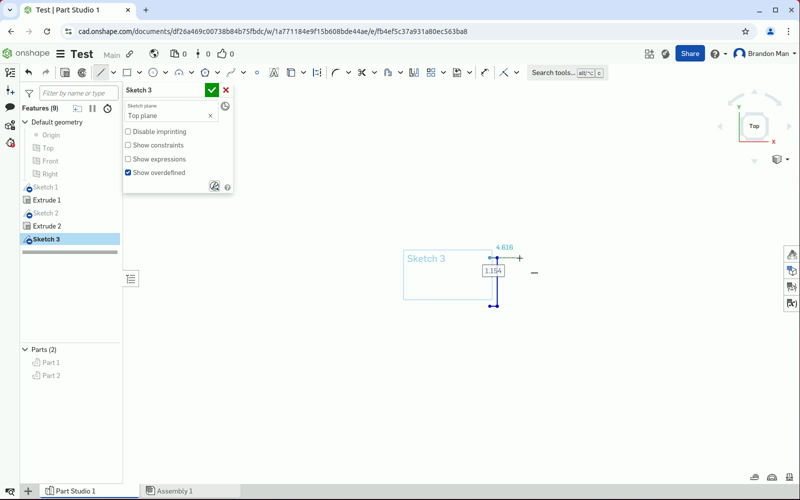
key_down(shift)
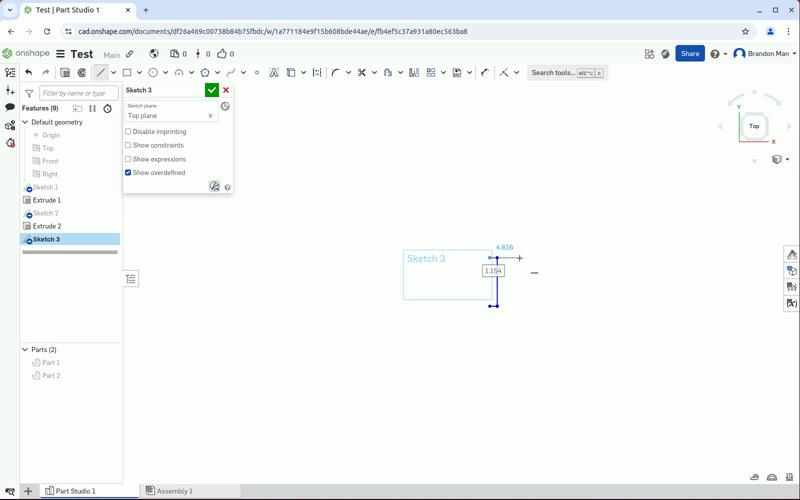
mouse_move(489, 306)
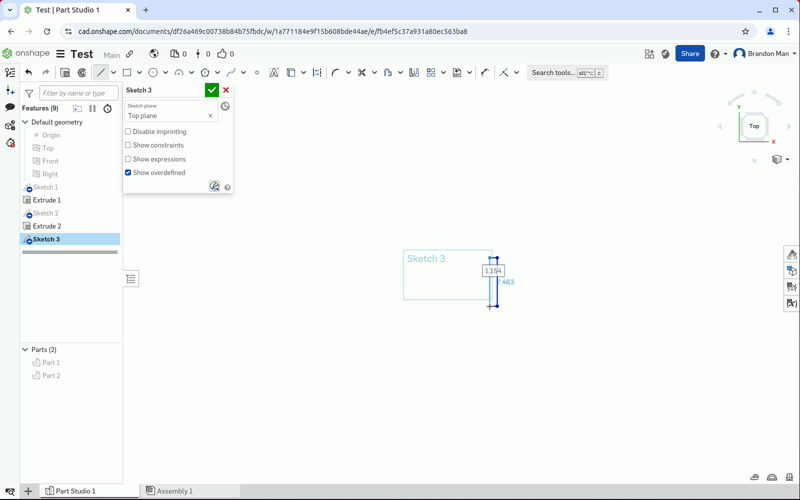
key_up(shift)
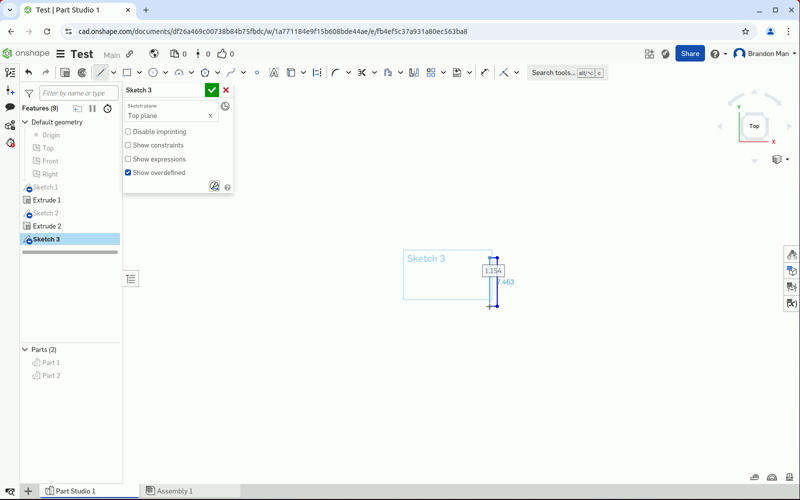
click(489, 306)
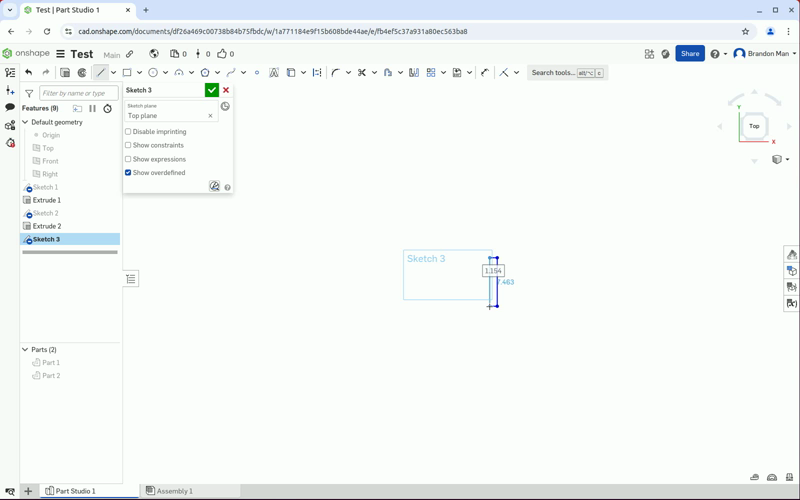
key(esc)
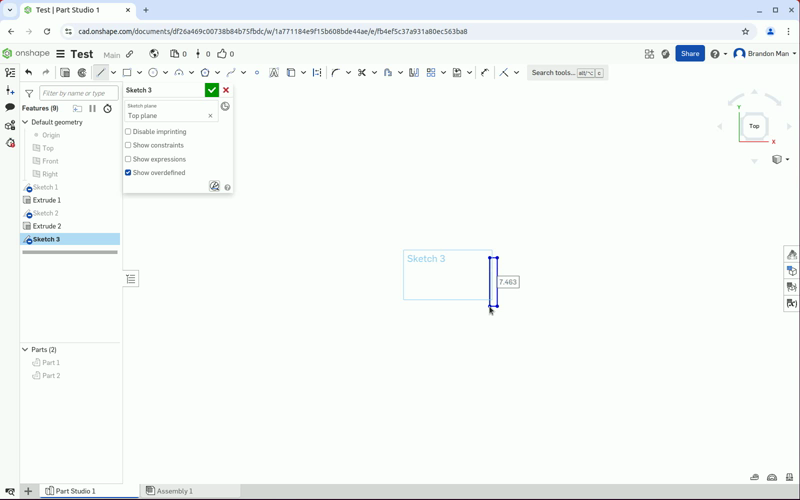
mouse_move(495, 270)
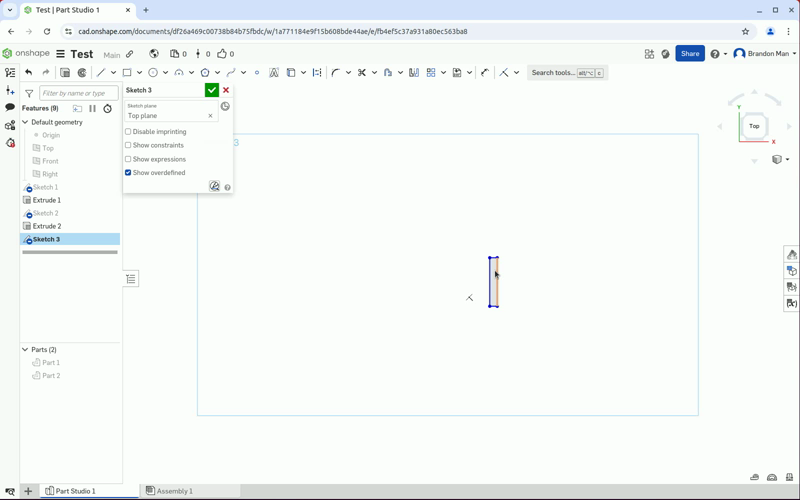
scroll(6)
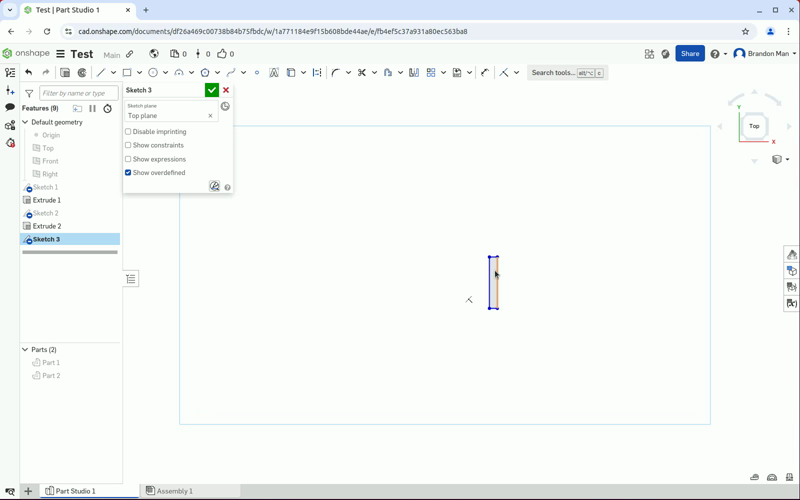
scroll(6)
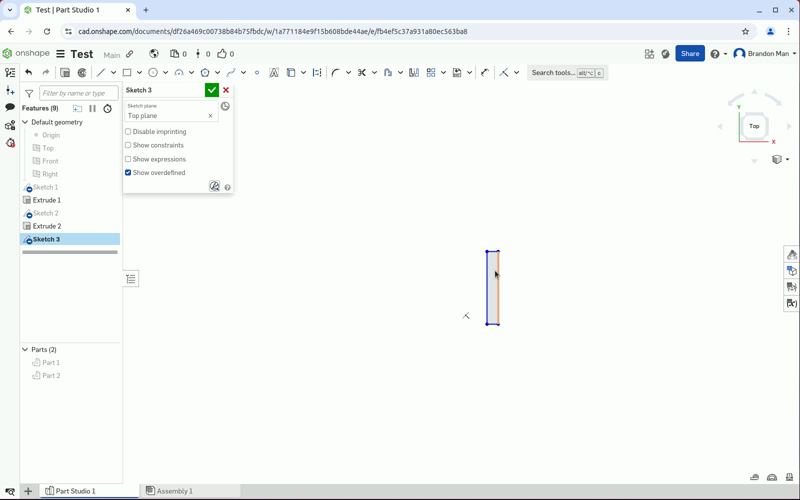
scroll(6)
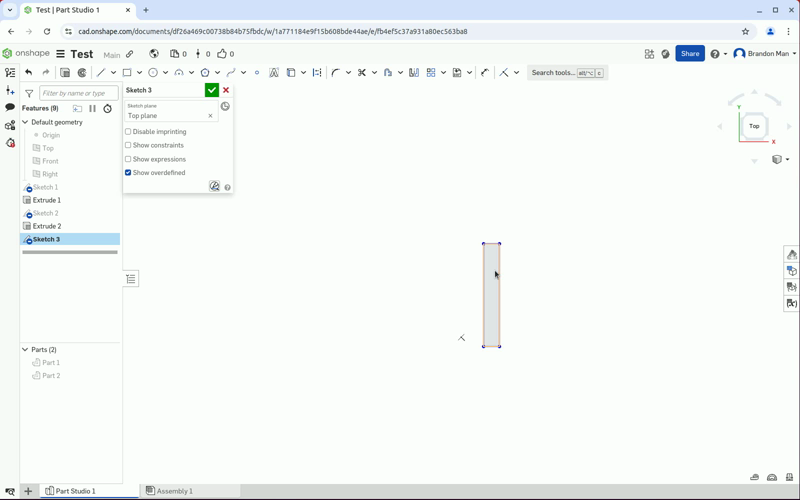
scroll(6)
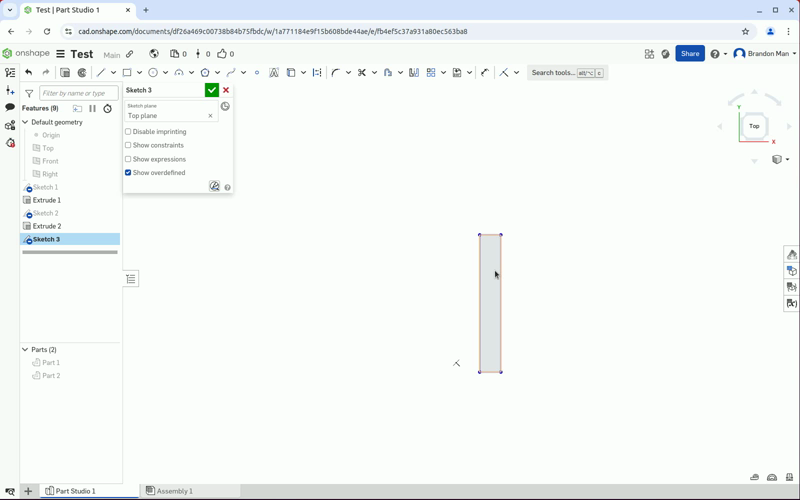
scroll(6)
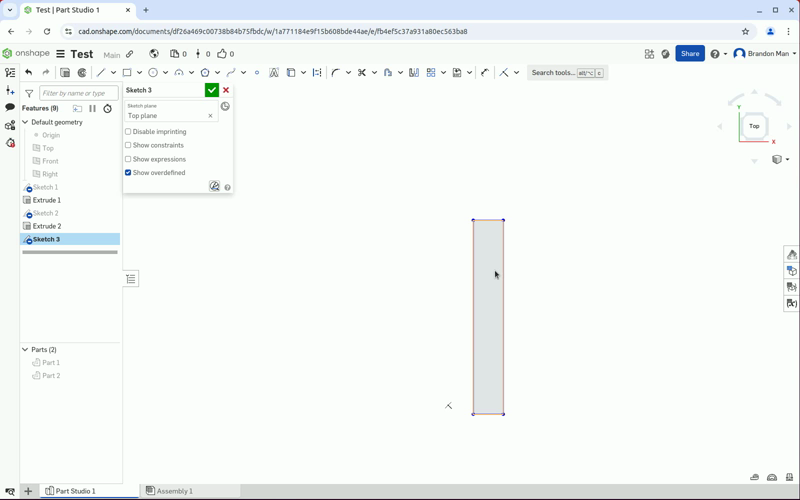
scroll(6)
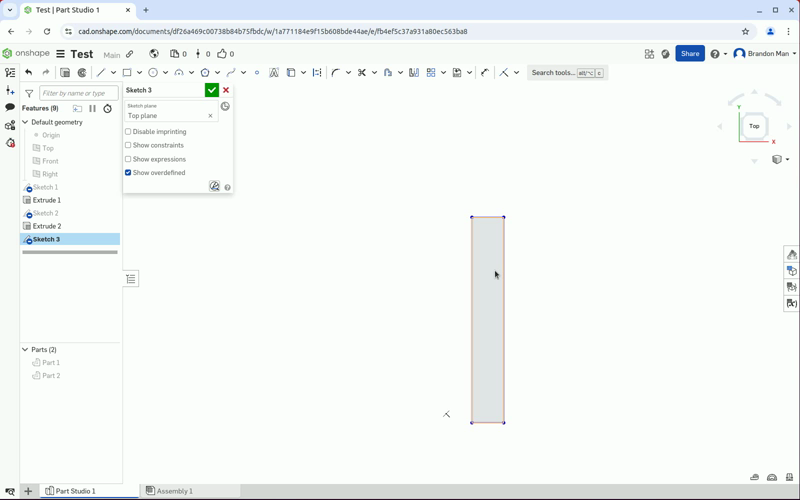
scroll(6)
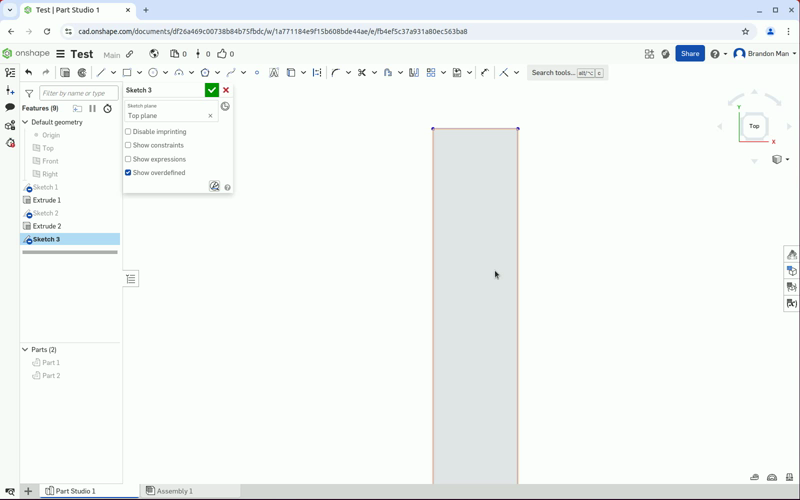
click(495, 270)
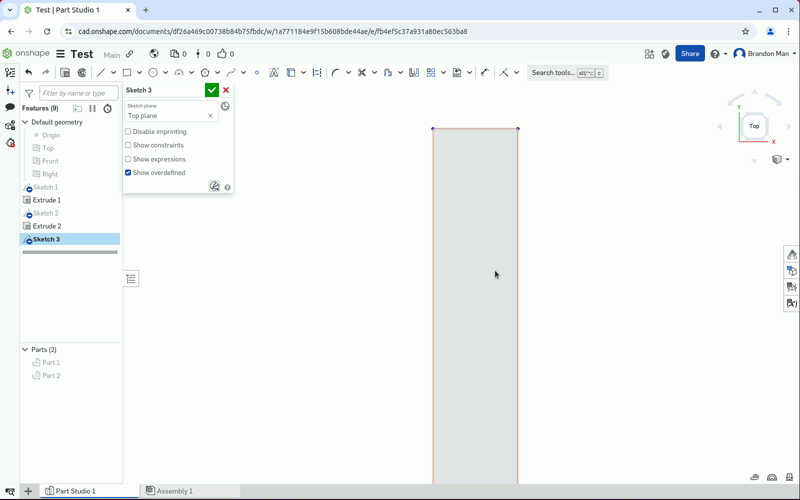
scroll(-6)
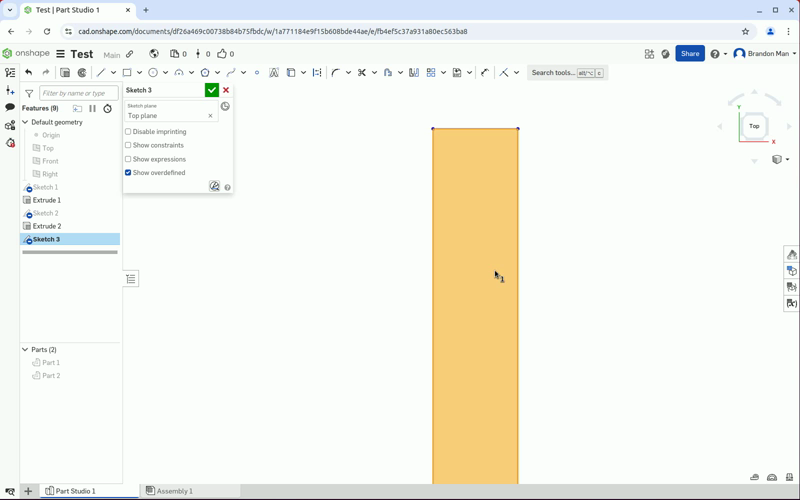
scroll(-6)
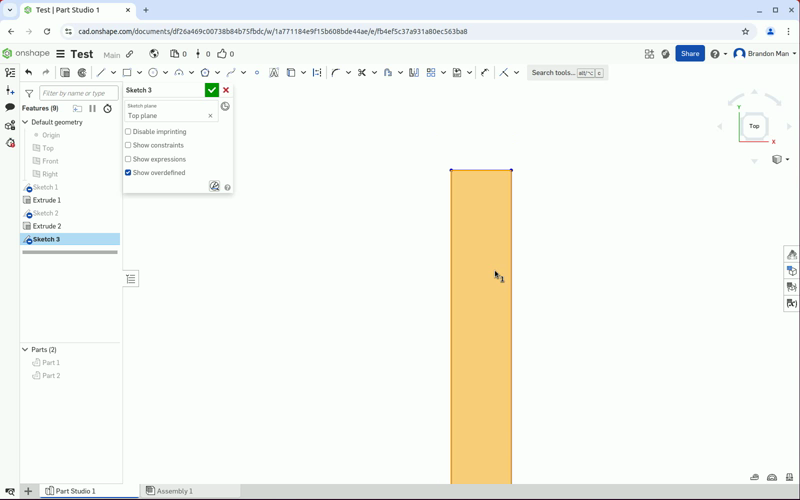
scroll(-6)
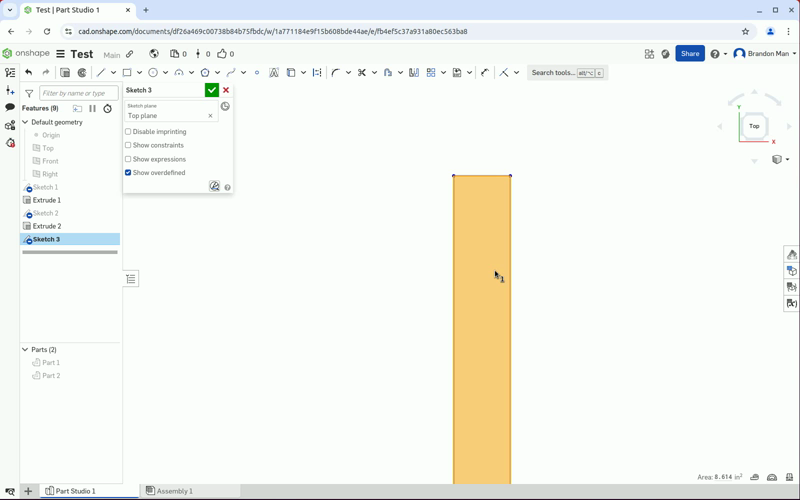
scroll(-6)
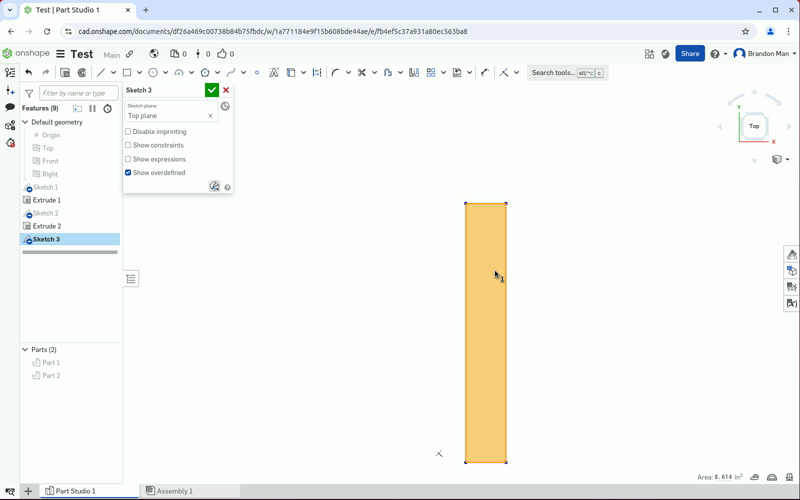
scroll(-6)
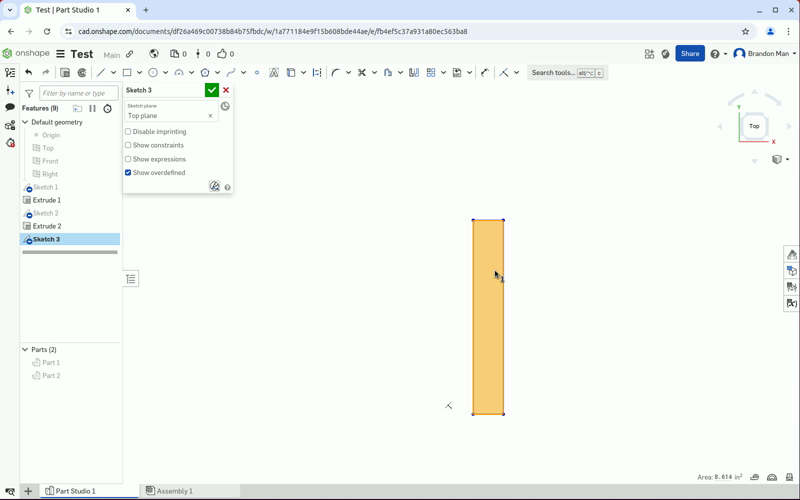
scroll(-6)
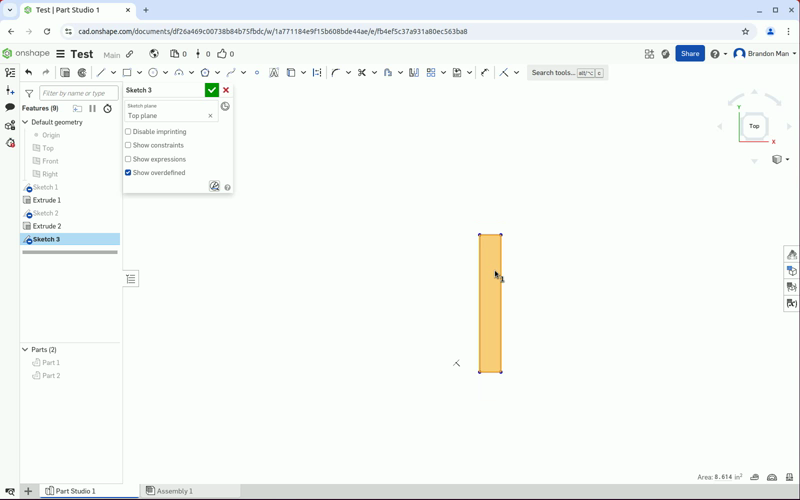
scroll(-6)
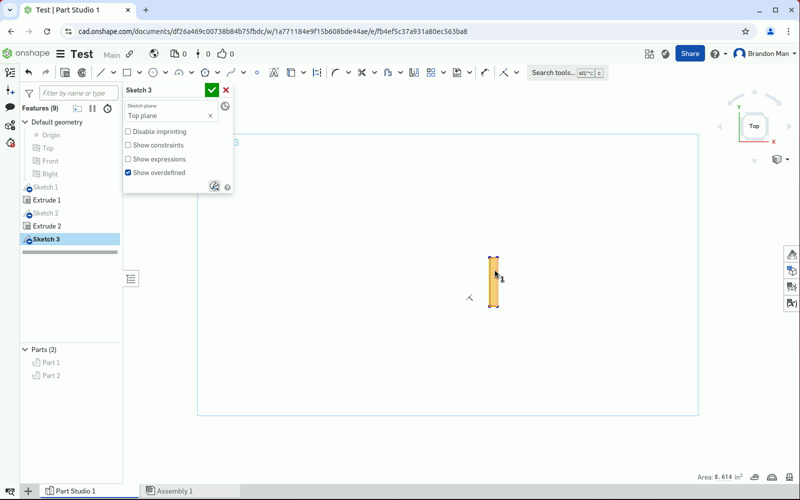
mouse_move(73, 352)
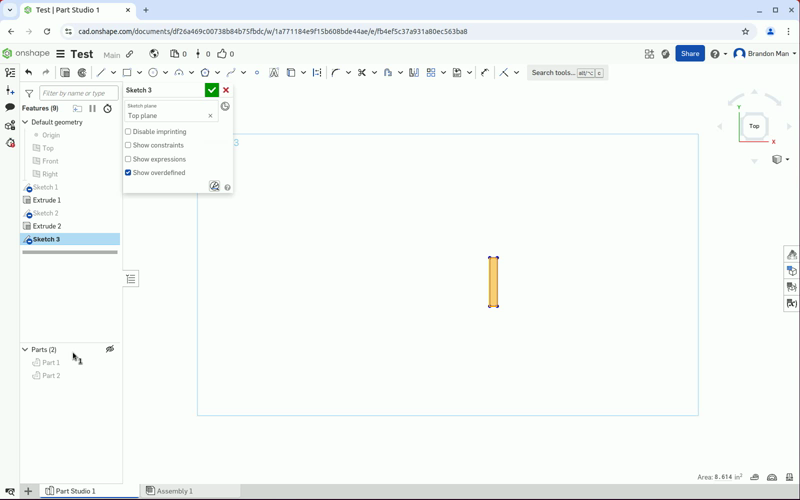
key(shift+y)
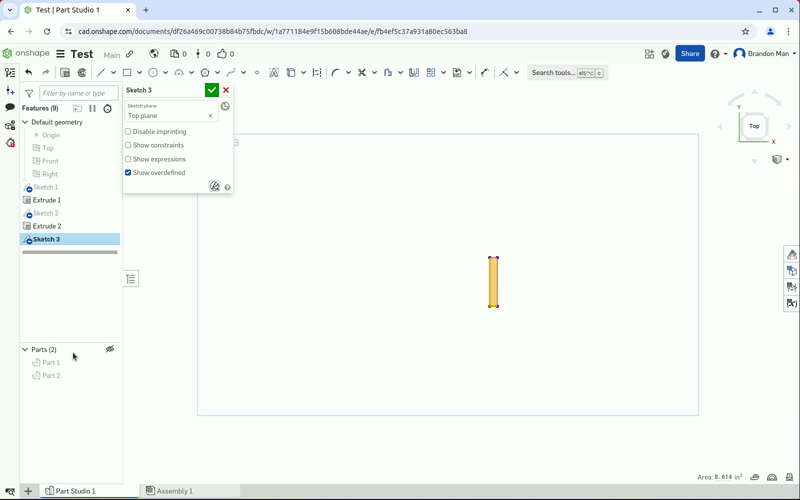
key(shift+e)
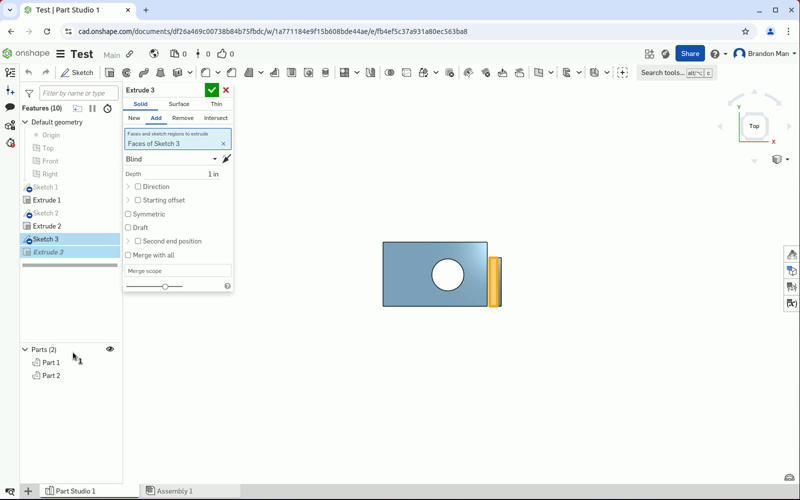
mouse_move(143, 106)
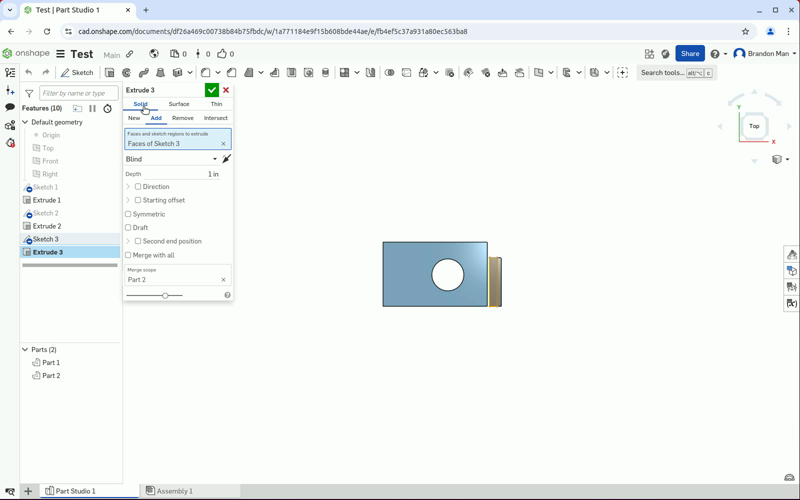
click(143, 106)
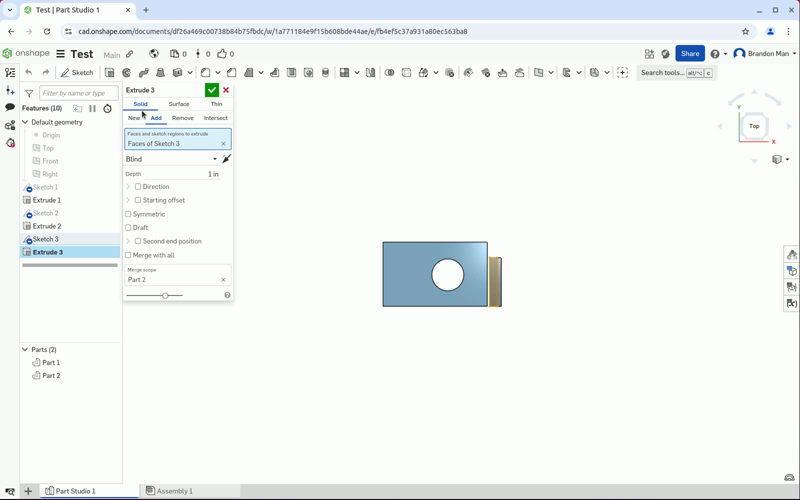
mouse_move(137, 120)
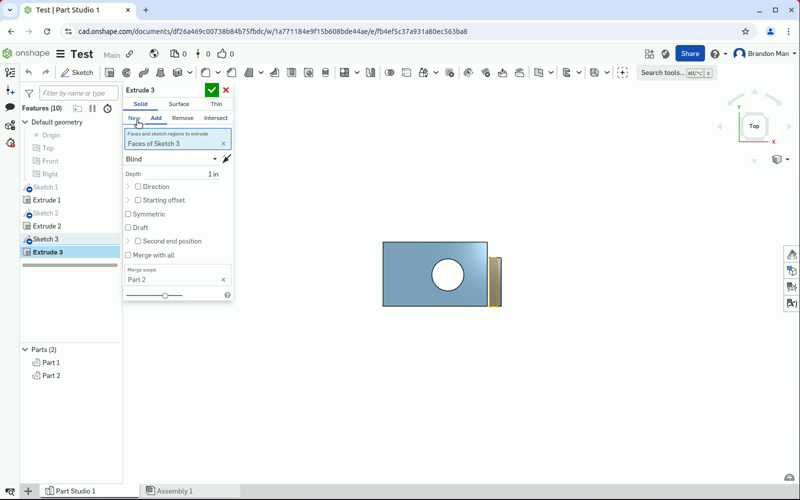
click(137, 120)
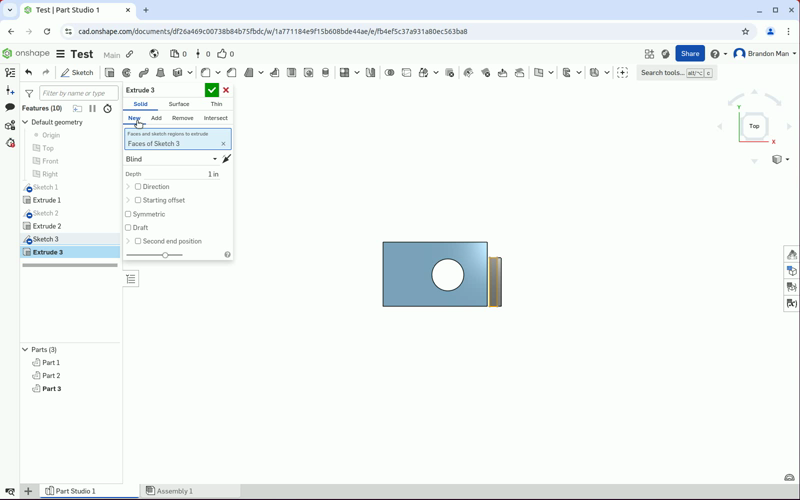
key(tab, 4)
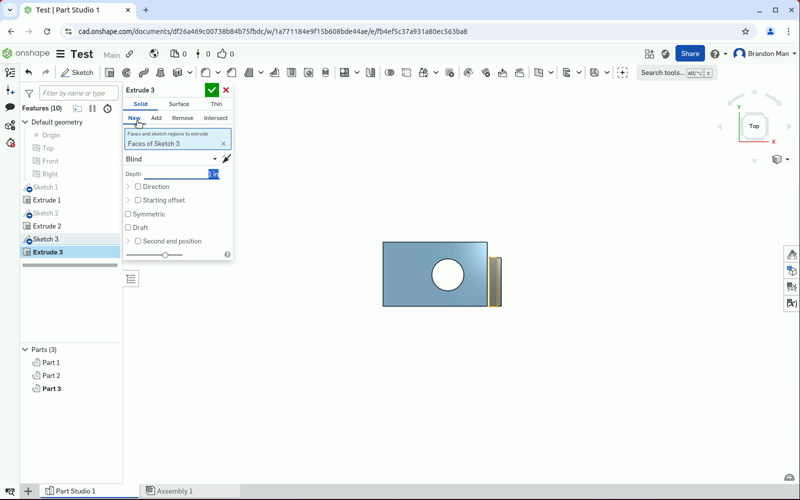
text(13.239)
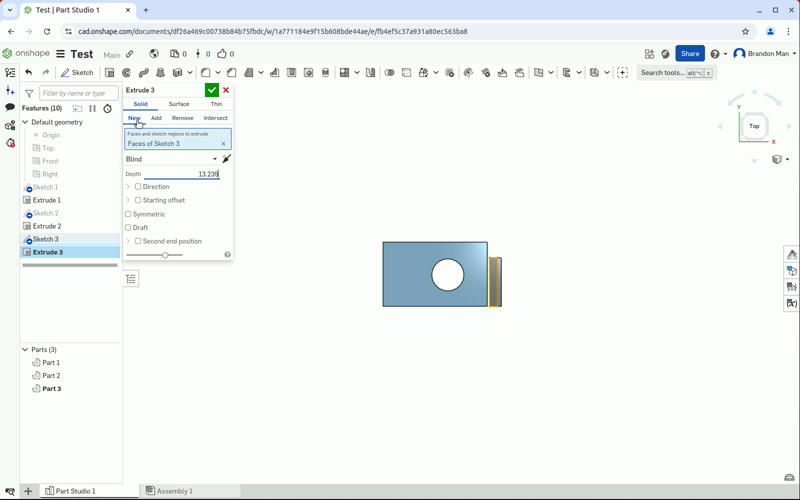
key(enter)
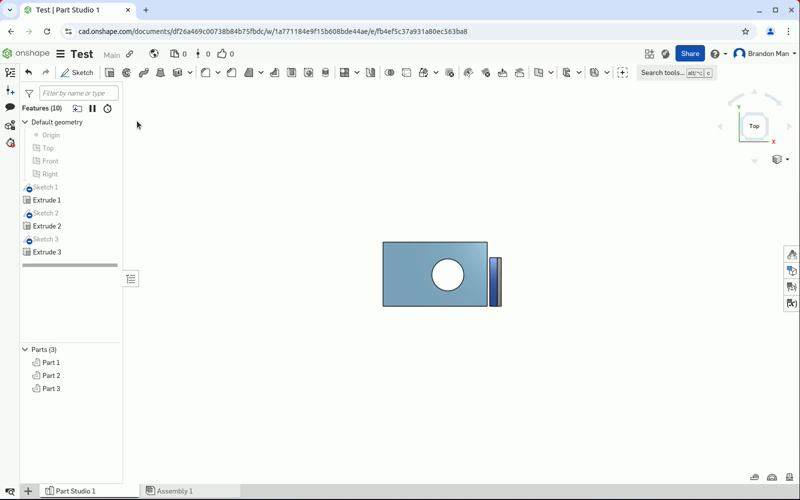
key(shift+h)
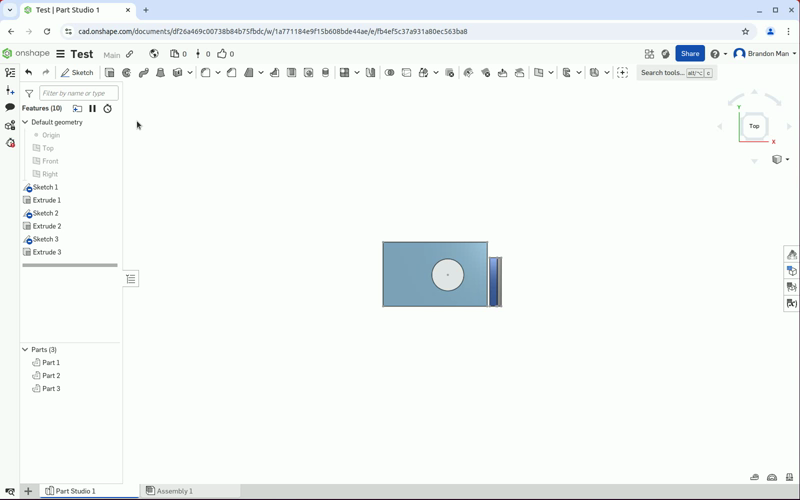
key(shift+h)
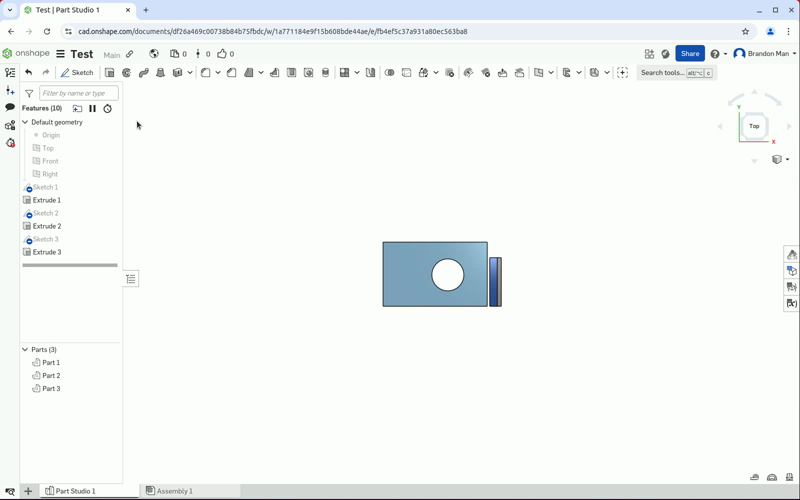
mouse_move(73, 189)
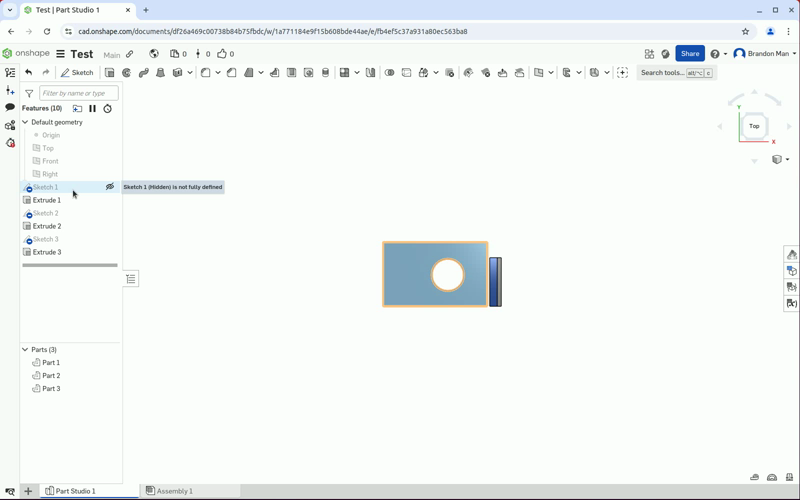
click(73, 189)
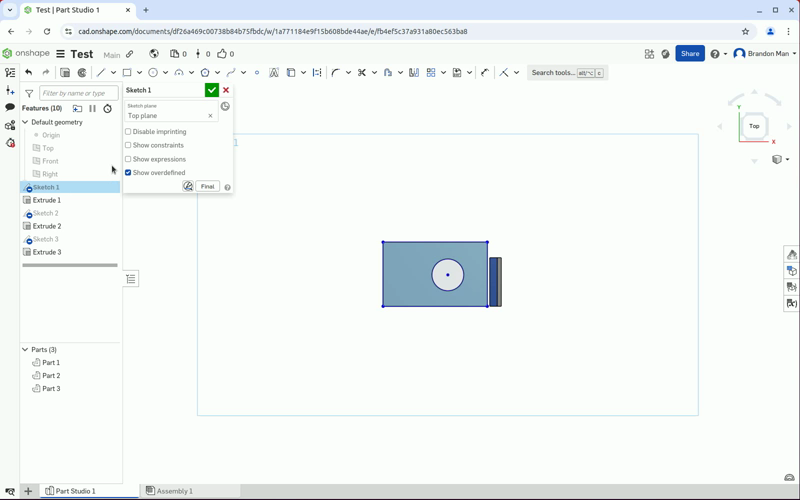
mouse_move(229, 92)
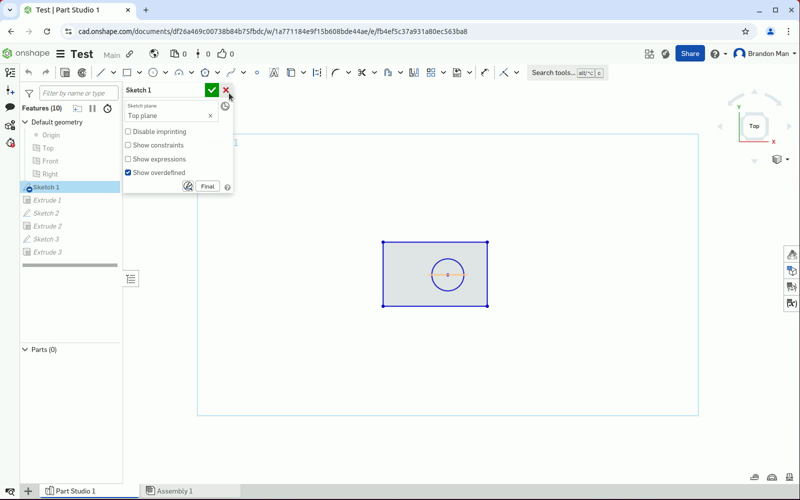
click(229, 92)
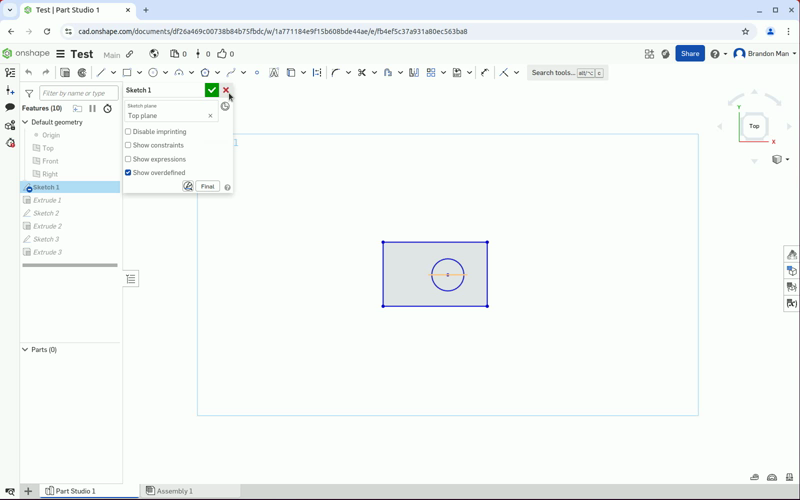
key(shift+s)
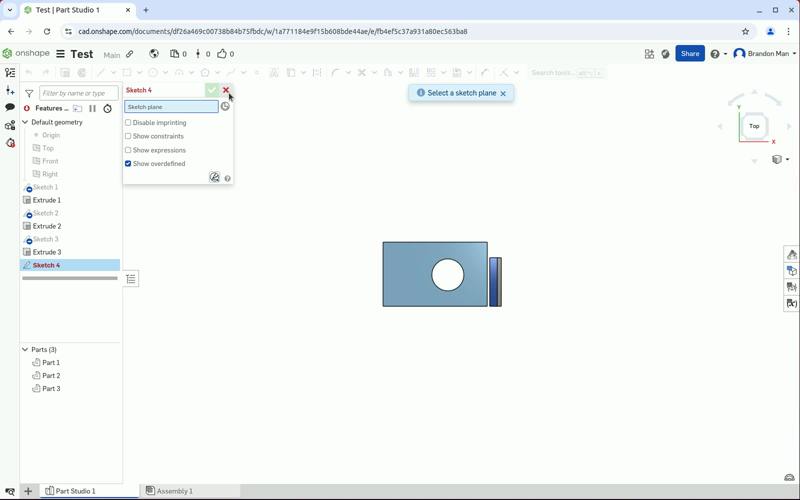
mouse_move(73, 150)
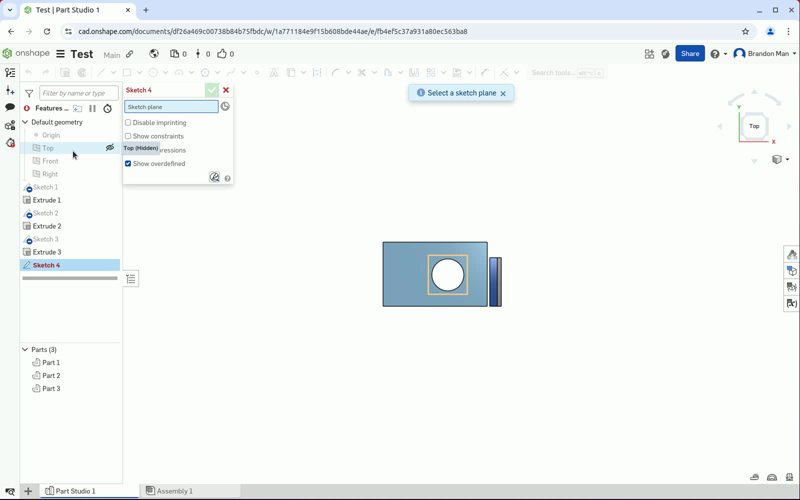
click(73, 150)
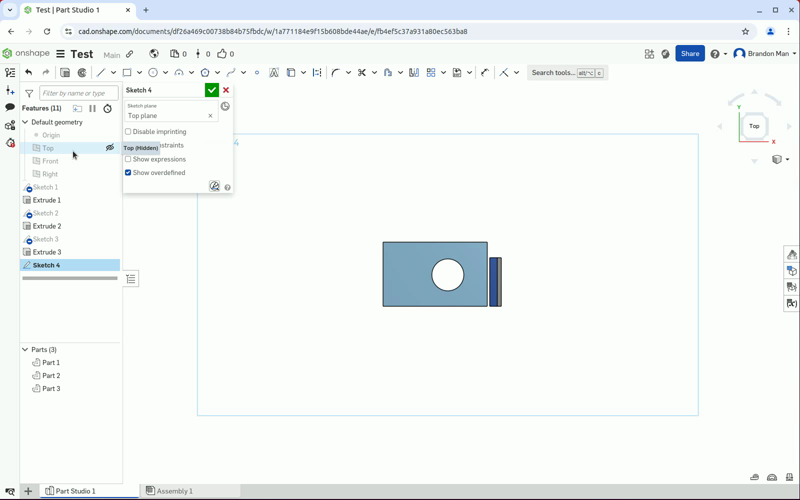
mouse_move(73, 352)
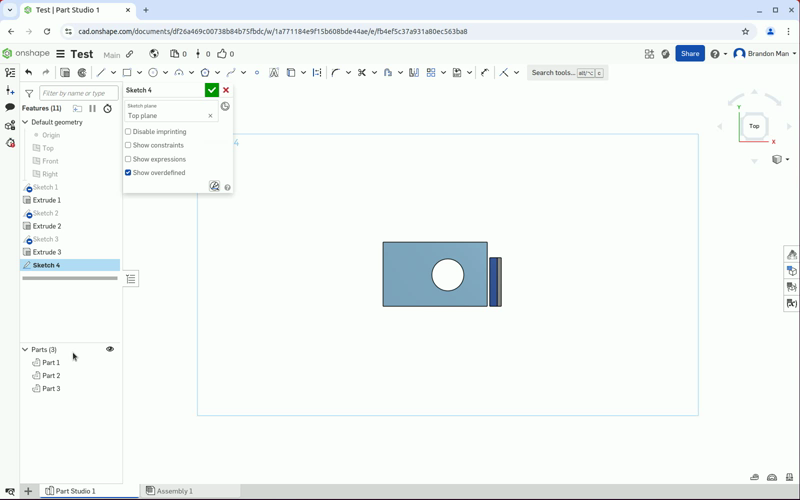
key(y)
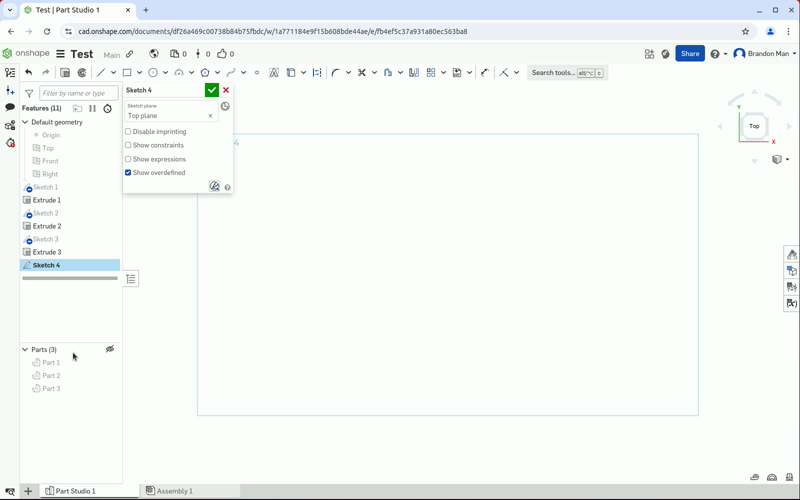
key(l)
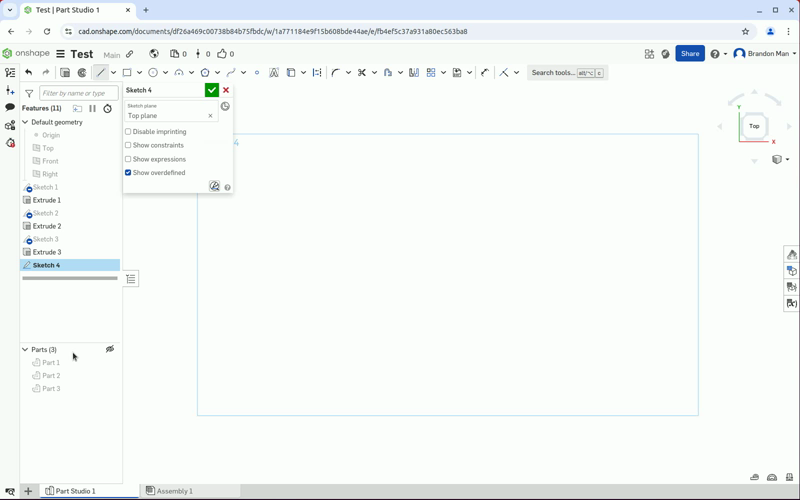
key_down(shift)
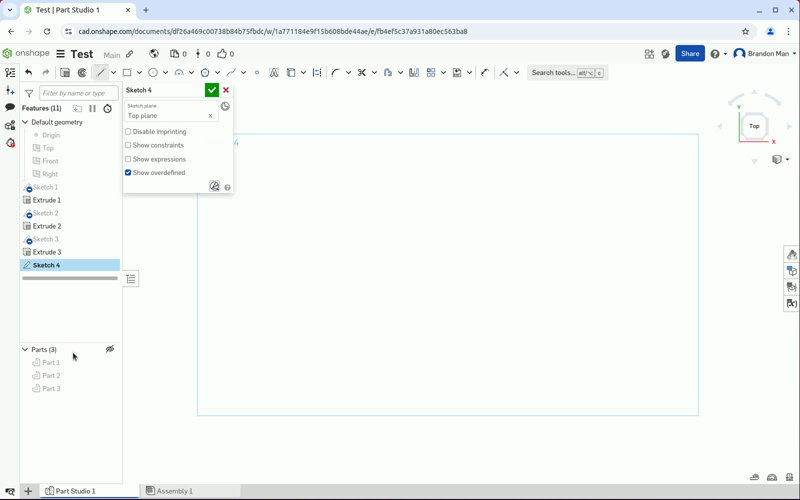
mouse_move(501, 306)
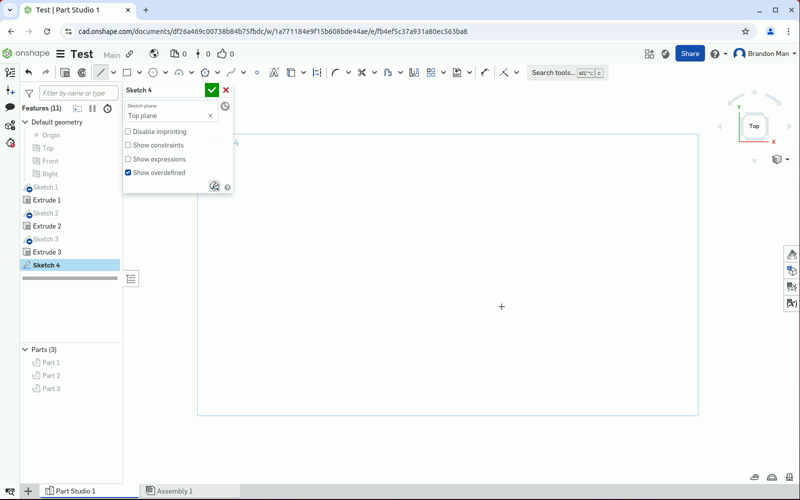
click(501, 306)
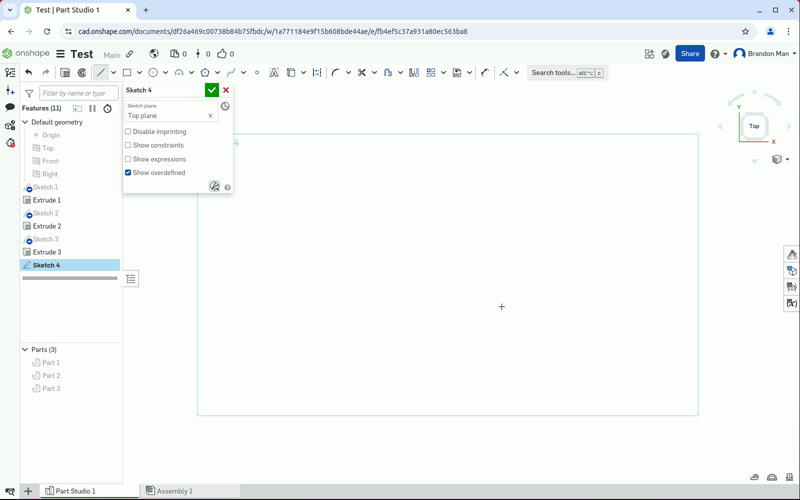
key_up(shift)
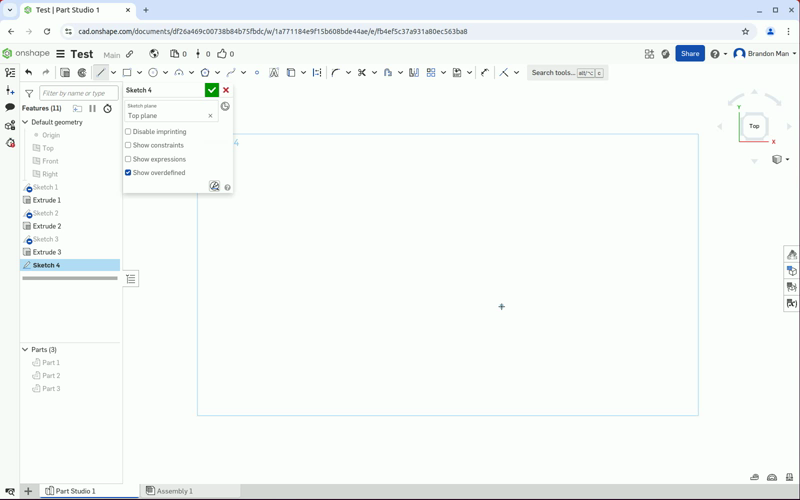
key_down(shift)
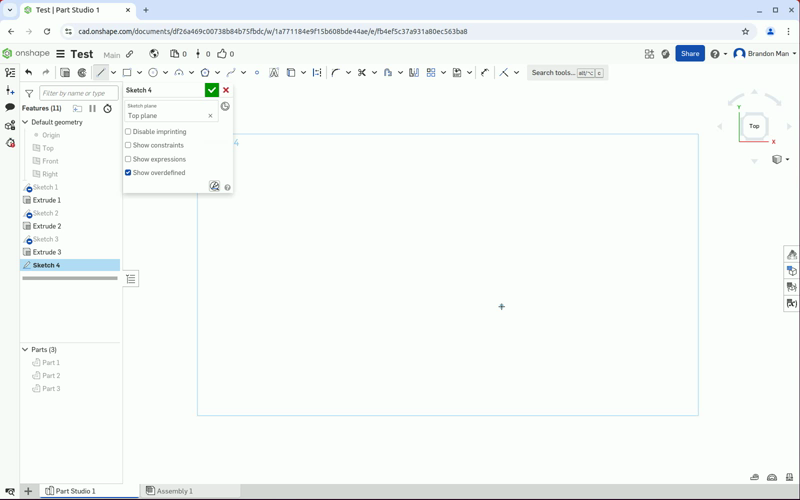
mouse_move(531, 306)
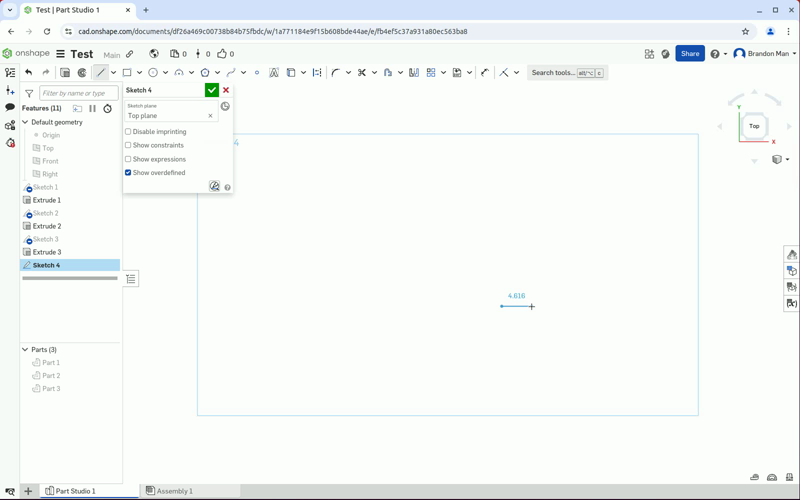
mouse_move(508, 306)
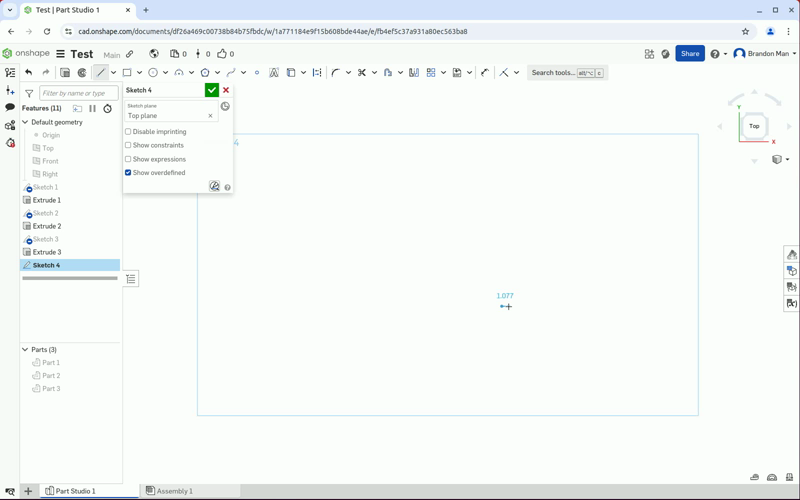
scroll(6)
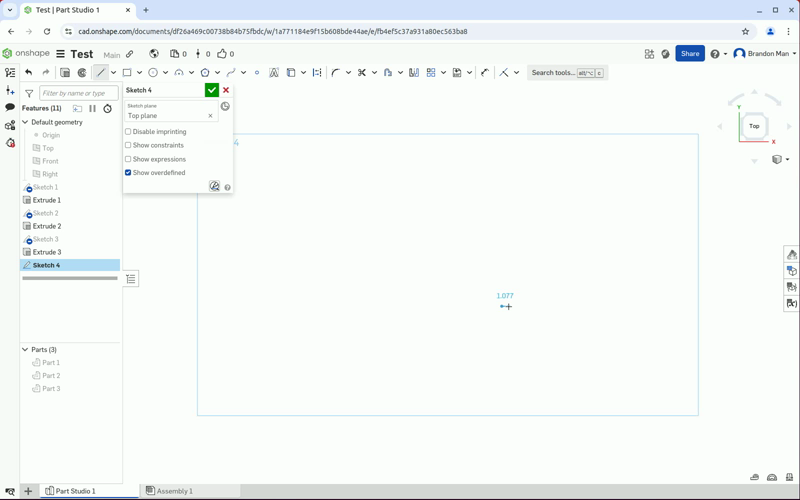
scroll(6)
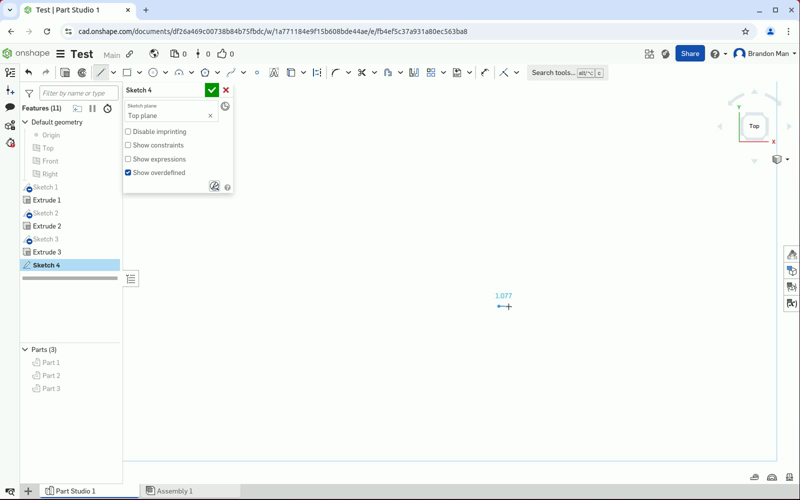
scroll(6)
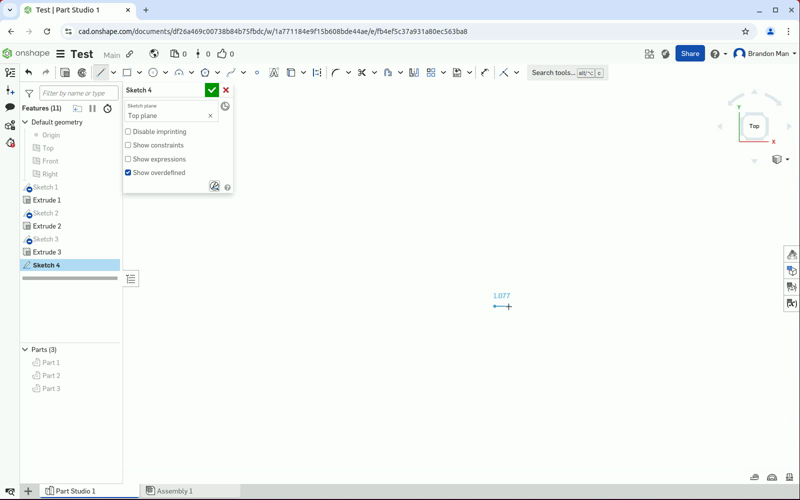
scroll(6)
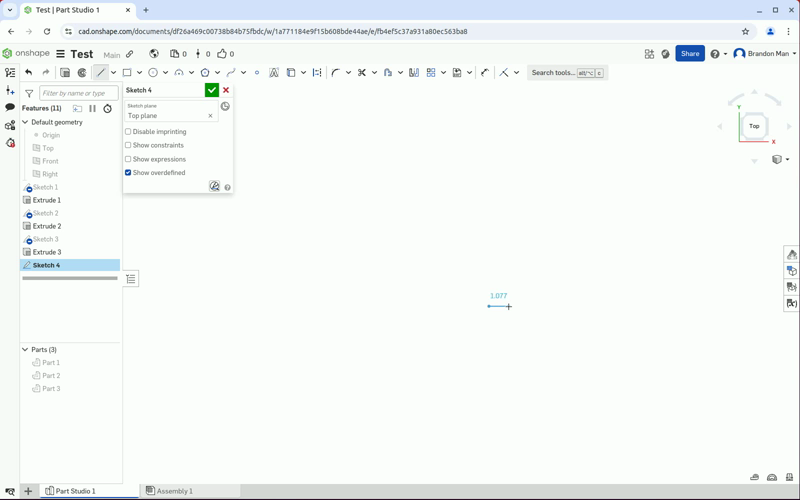
scroll(6)
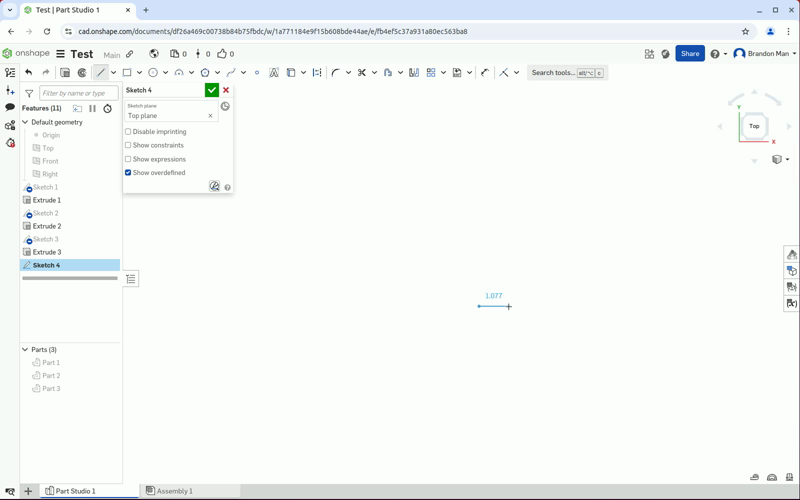
scroll(6)
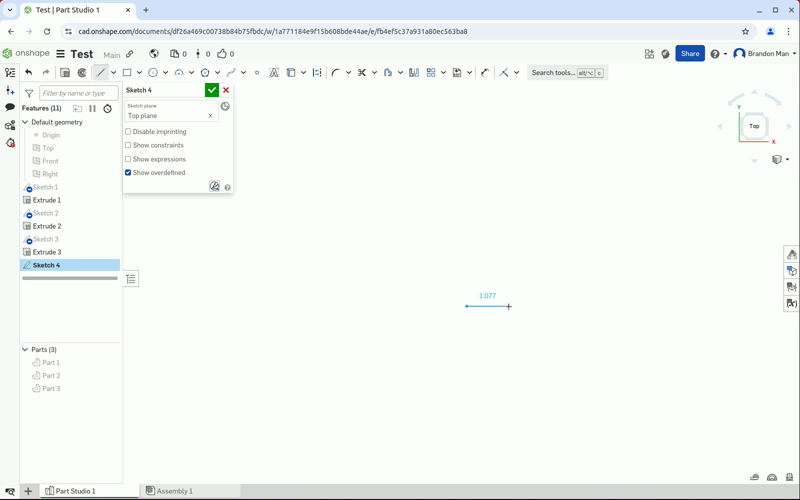
scroll(6)
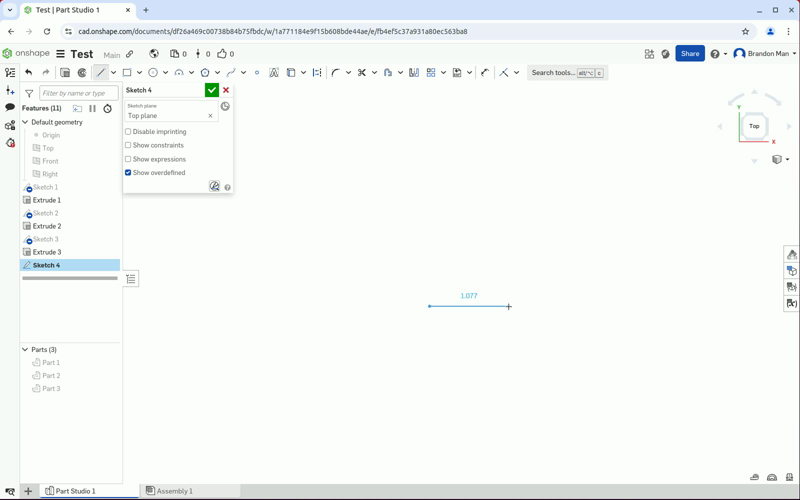
click(508, 306)
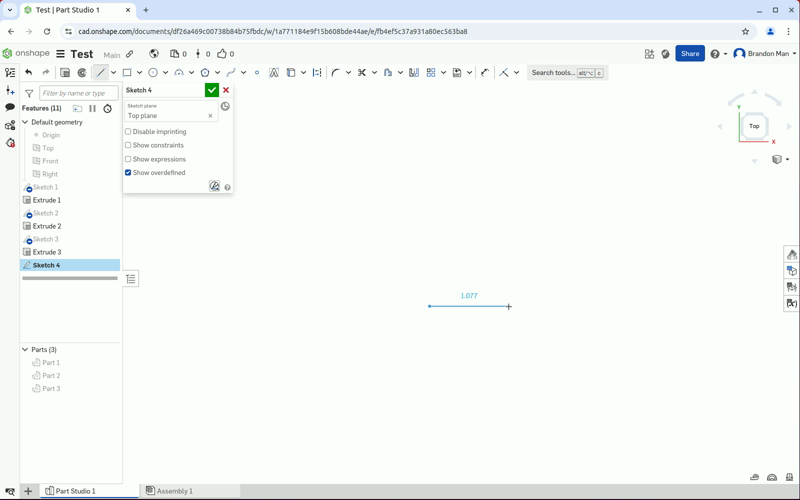
scroll(-6)
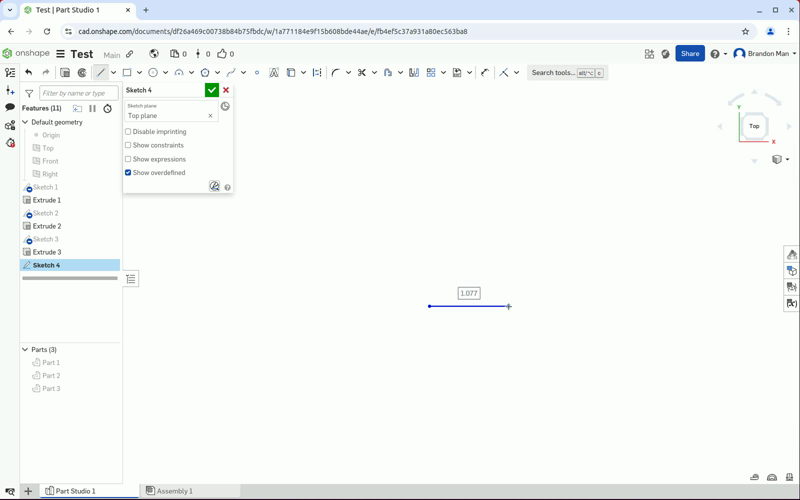
scroll(-6)
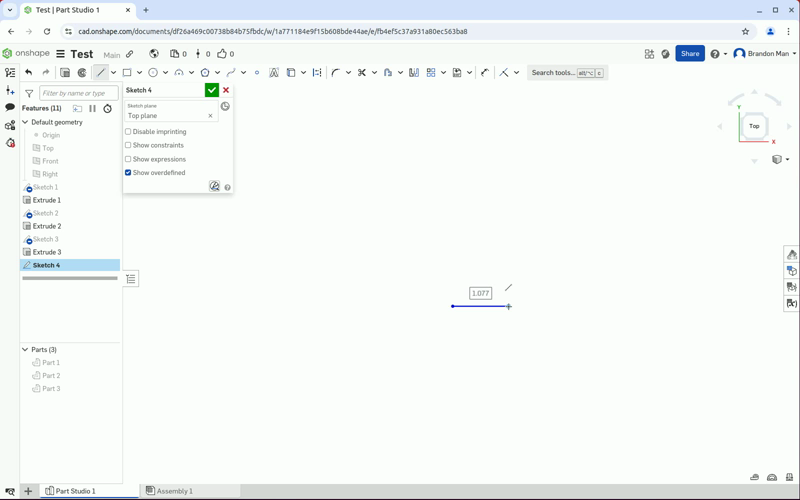
scroll(-6)
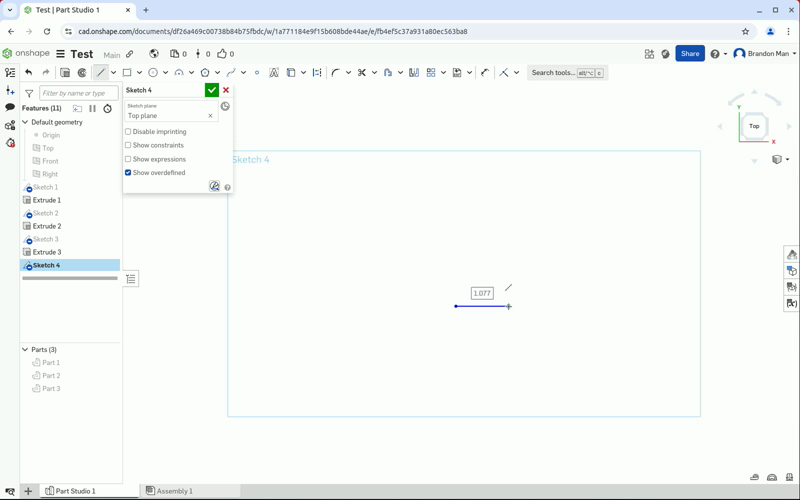
scroll(-6)
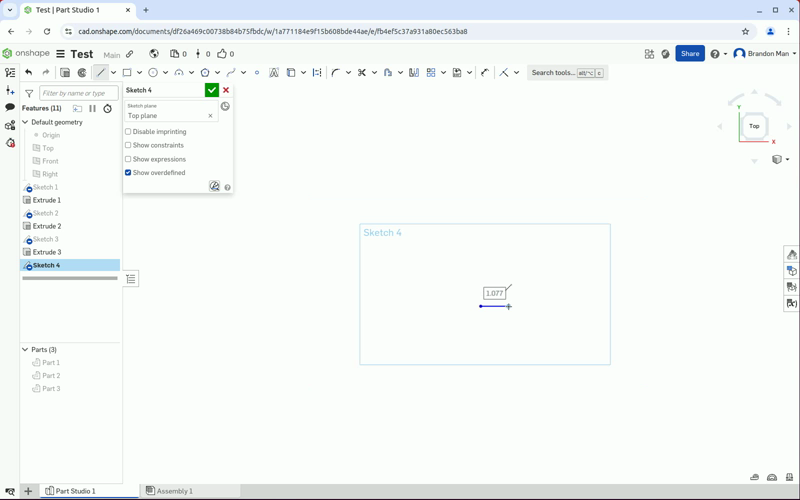
scroll(-6)
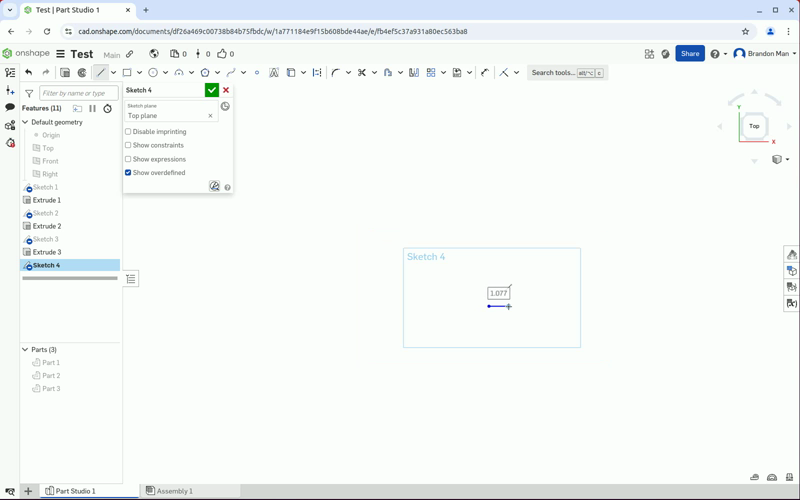
scroll(-6)
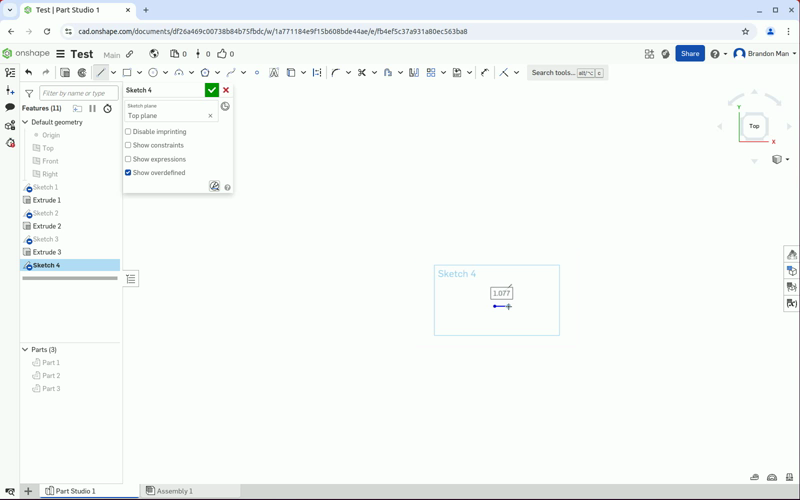
scroll(-6)
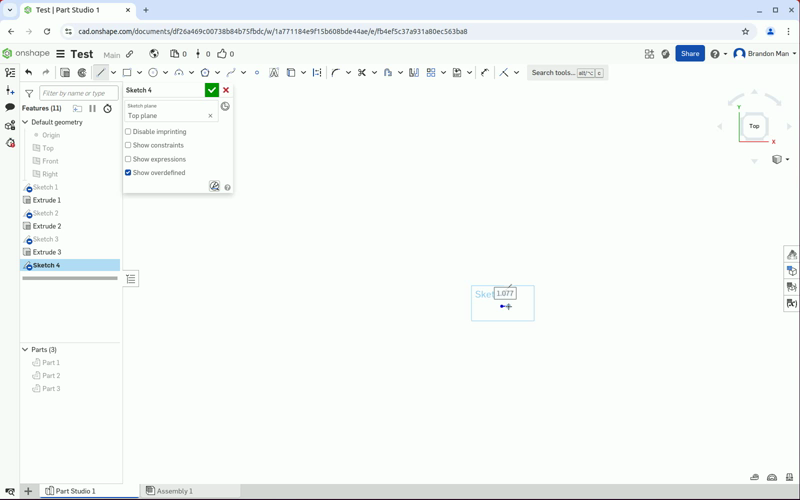
key_up(shift)
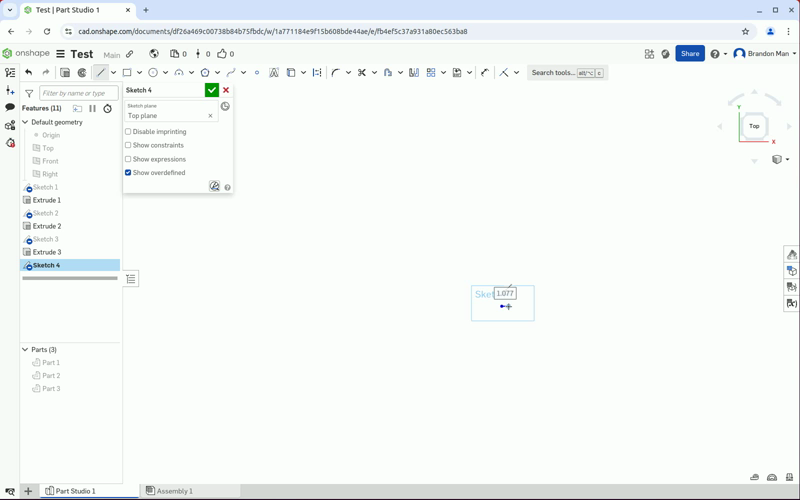
key_down(shift)
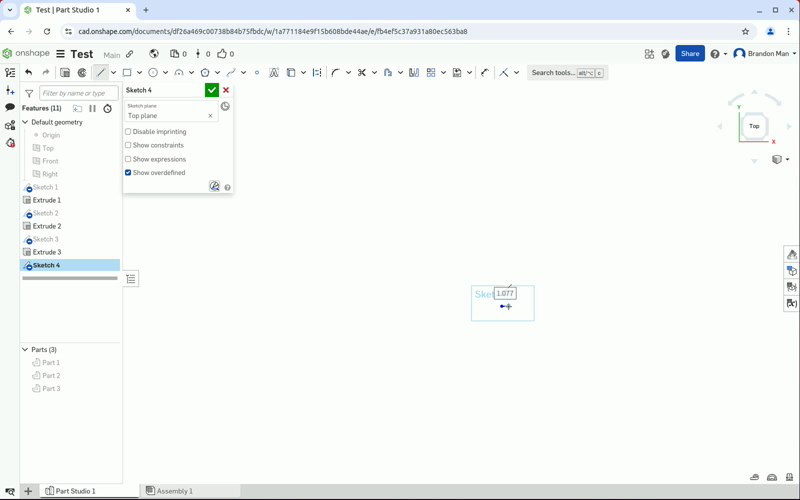
mouse_move(538, 306)
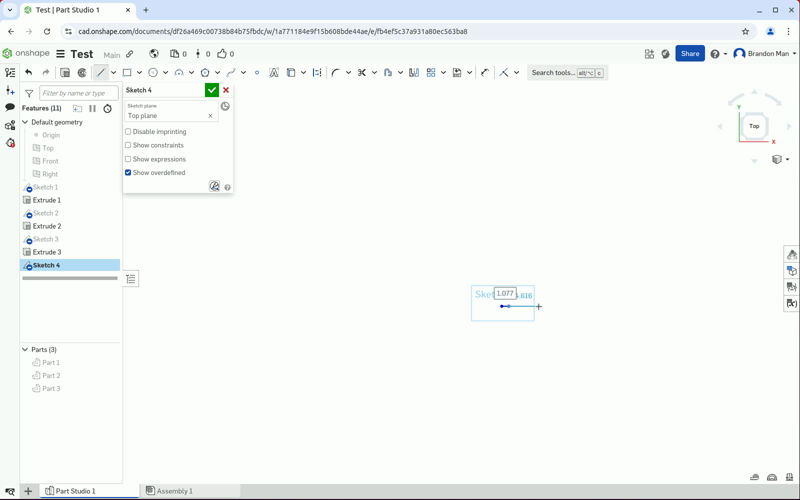
mouse_move(508, 257)
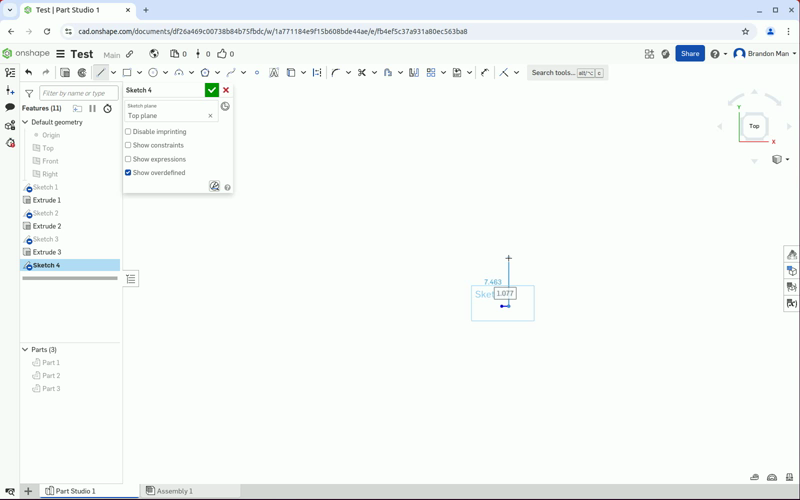
click(508, 257)
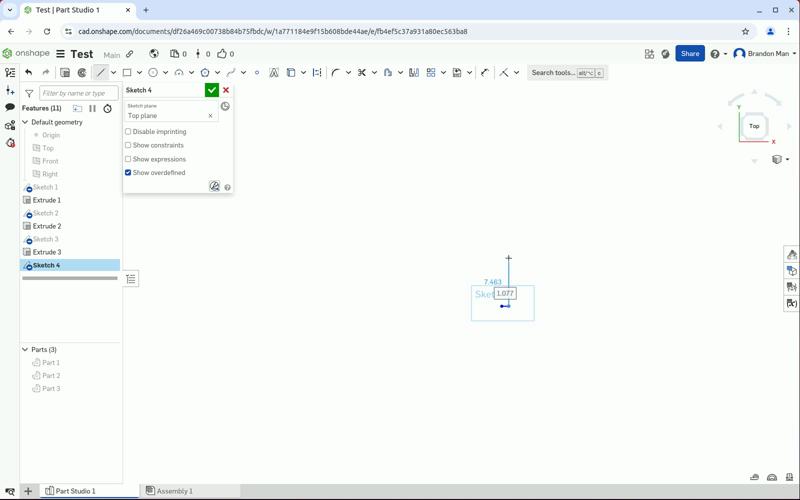
key_up(shift)
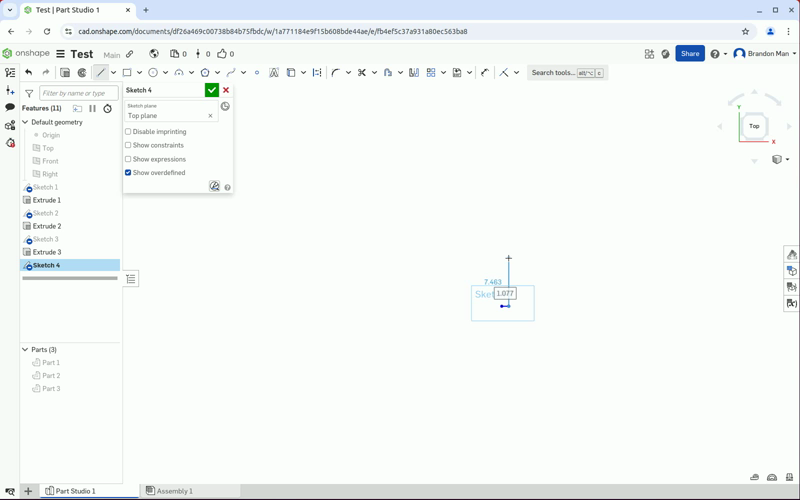
key_down(shift)
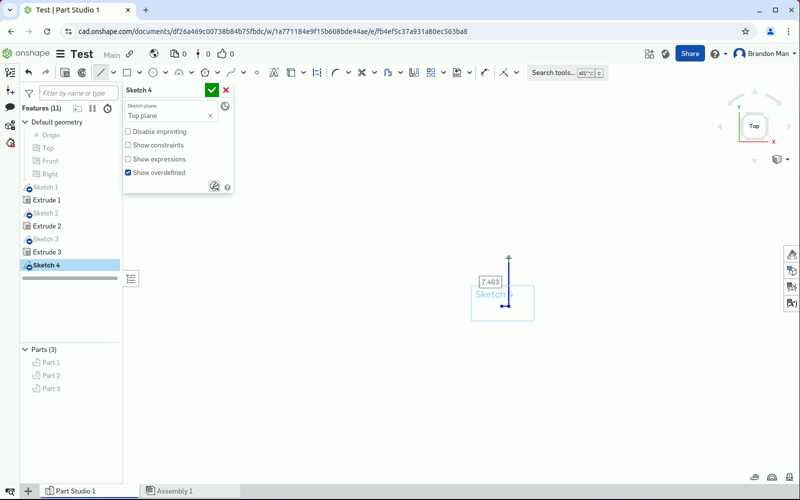
mouse_move(538, 257)
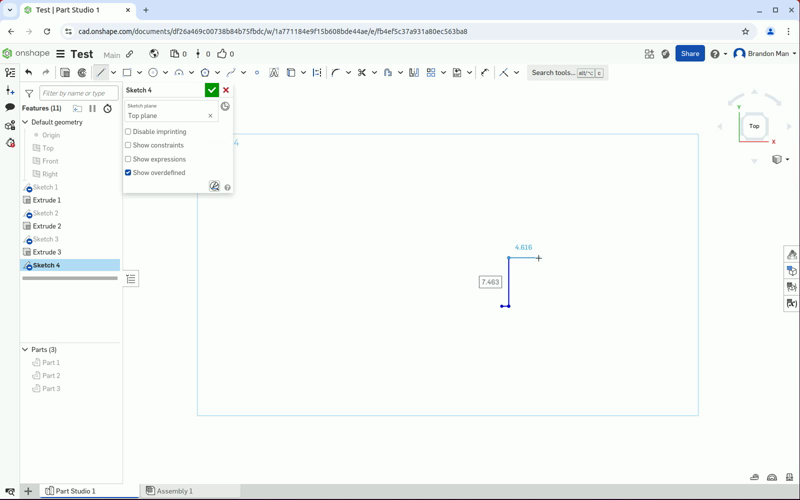
mouse_move(501, 257)
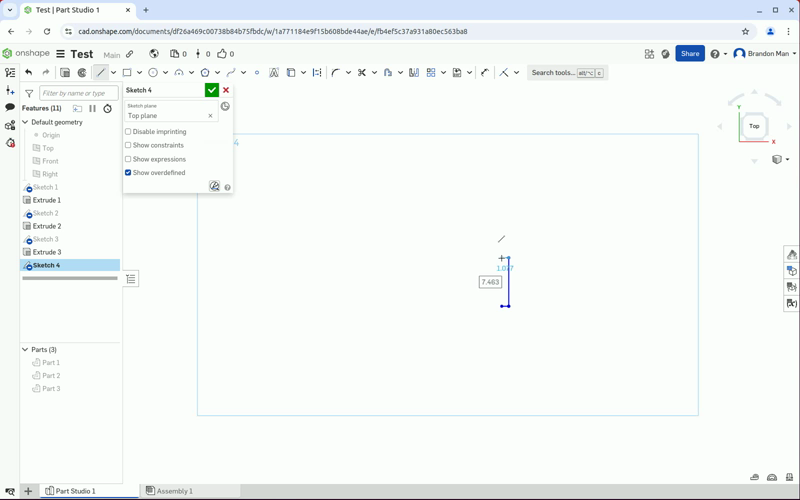
scroll(6)
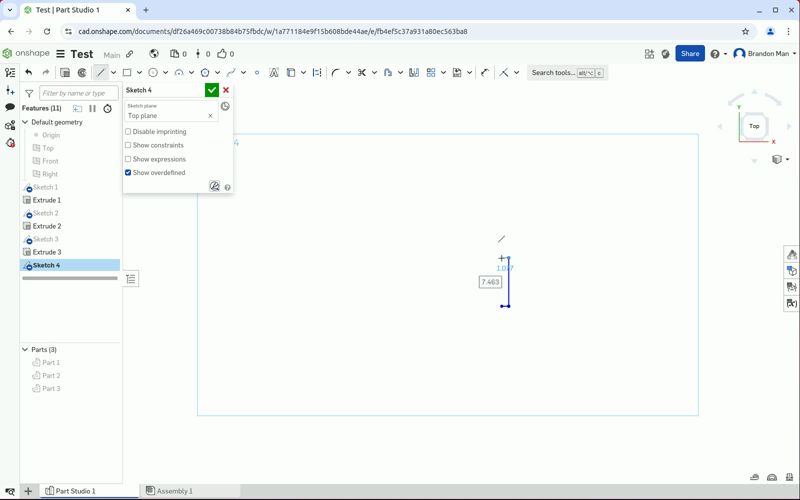
scroll(6)
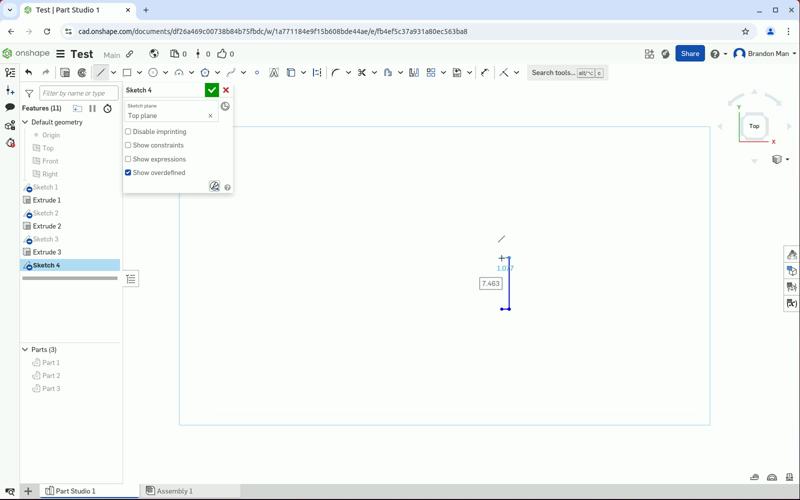
scroll(6)
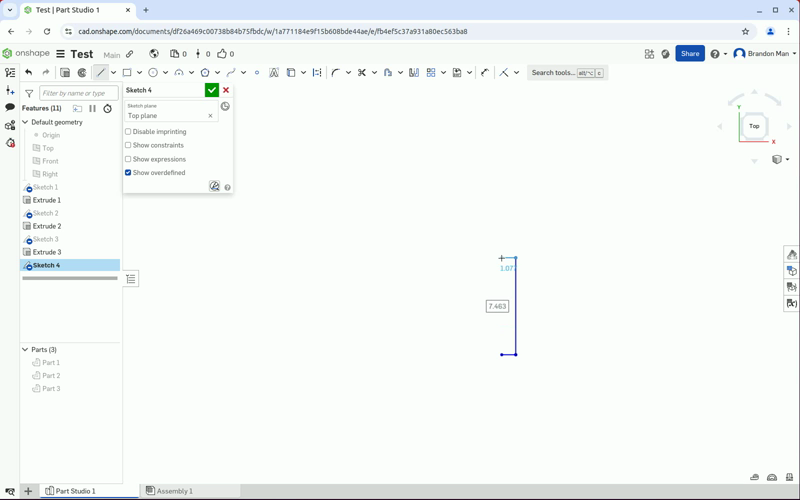
scroll(6)
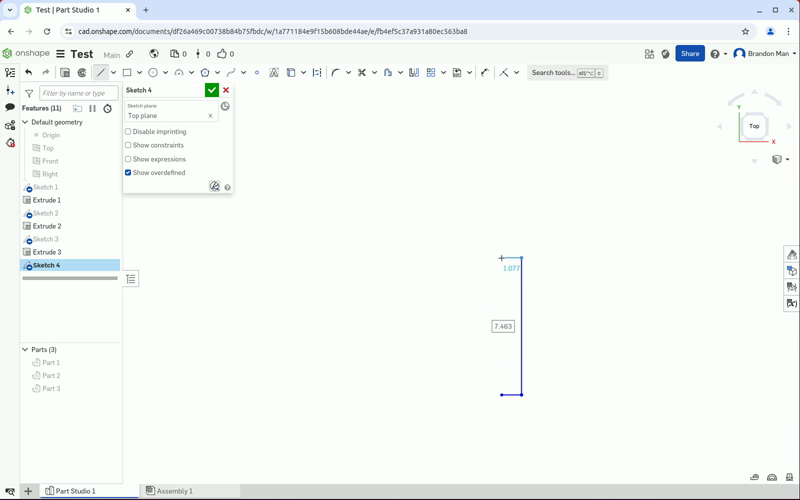
scroll(6)
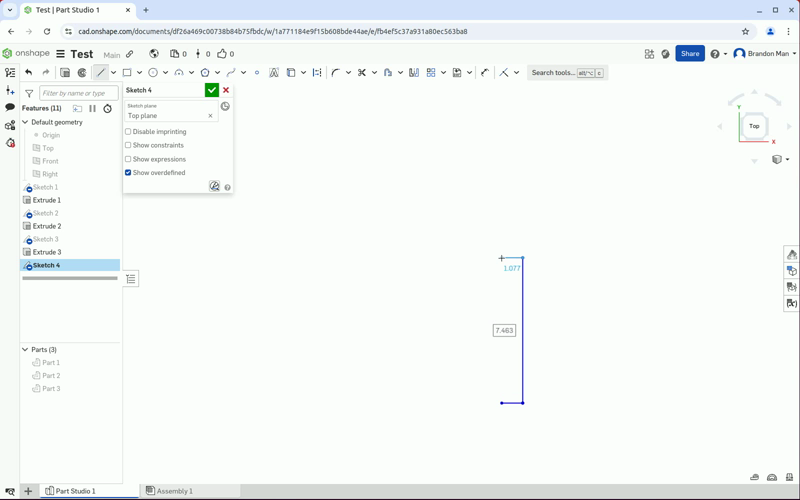
scroll(6)
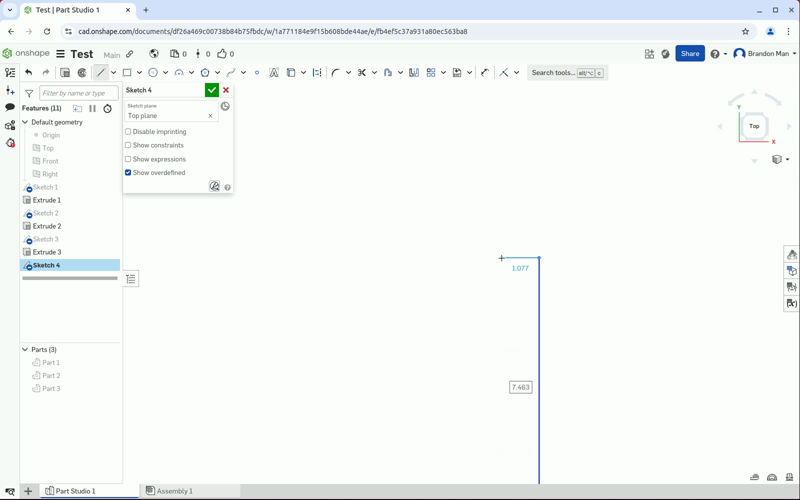
scroll(6)
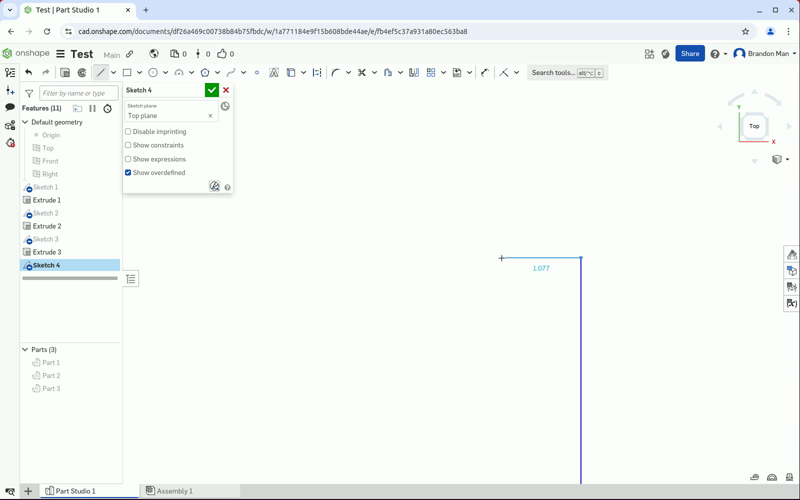
click(501, 257)
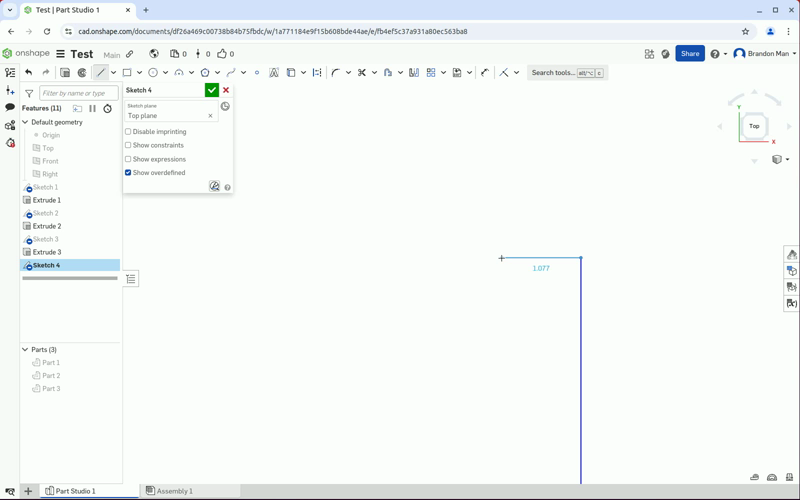
scroll(-6)
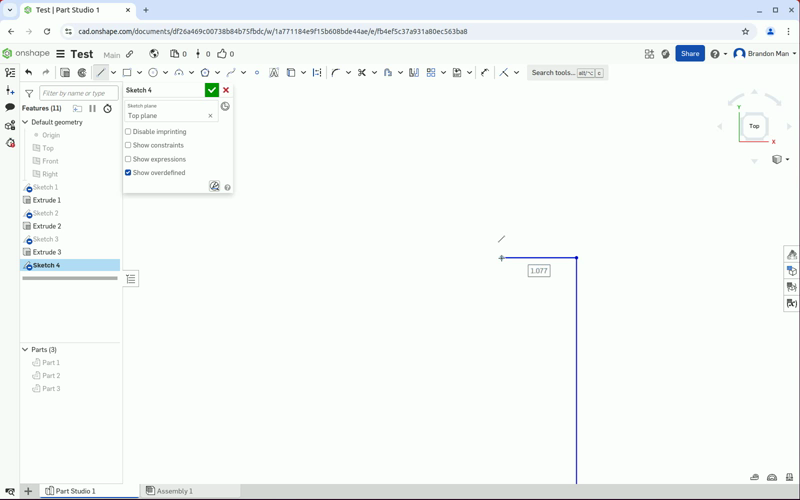
scroll(-6)
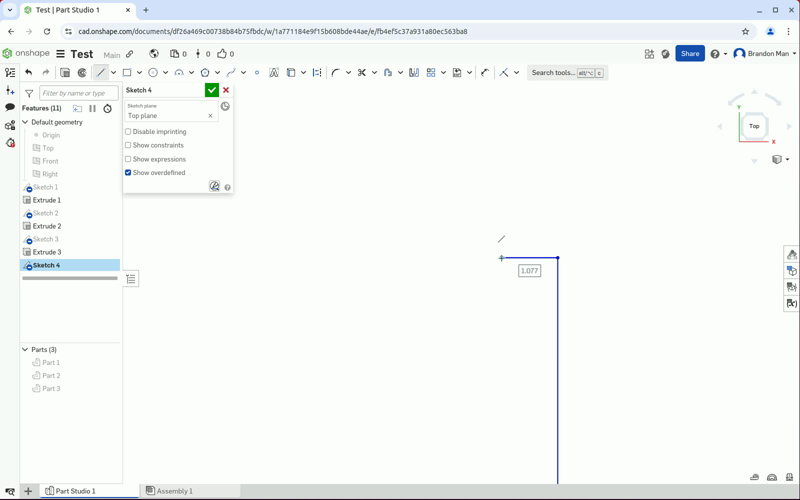
scroll(-6)
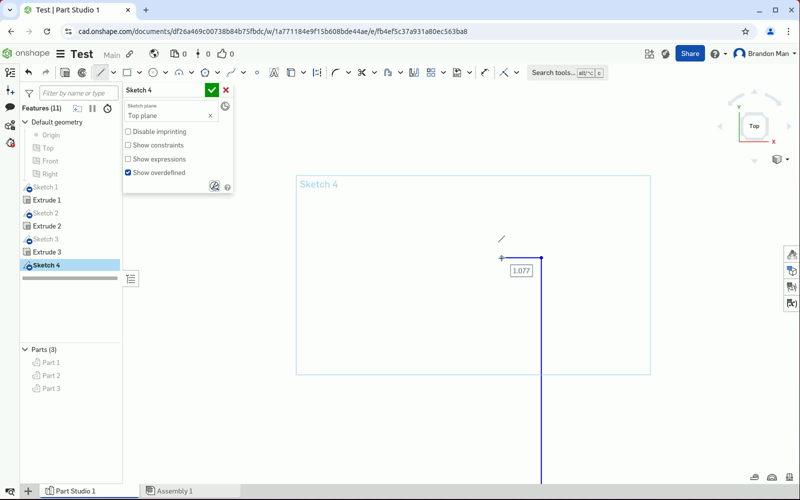
scroll(-6)
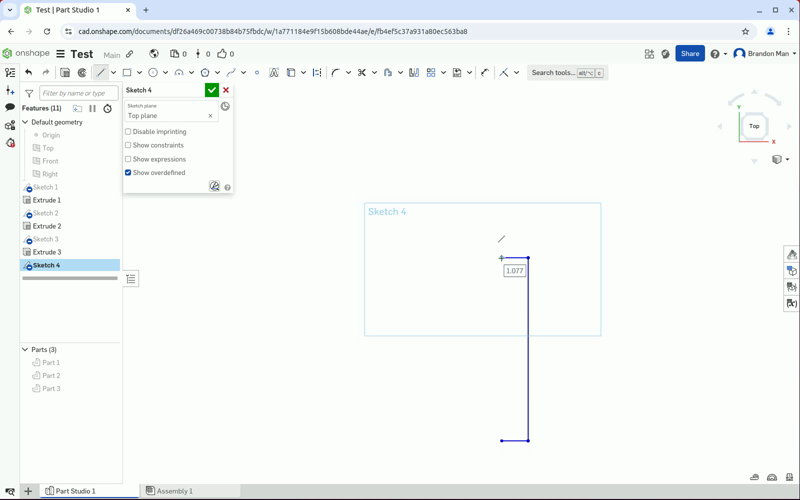
scroll(-6)
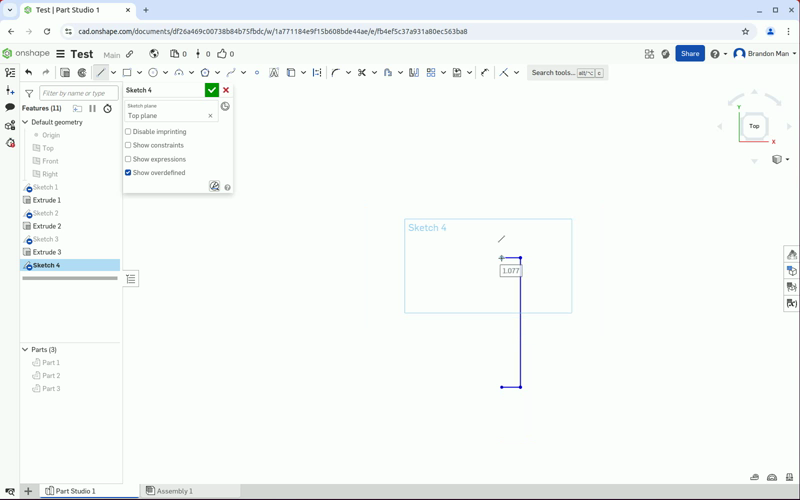
scroll(-6)
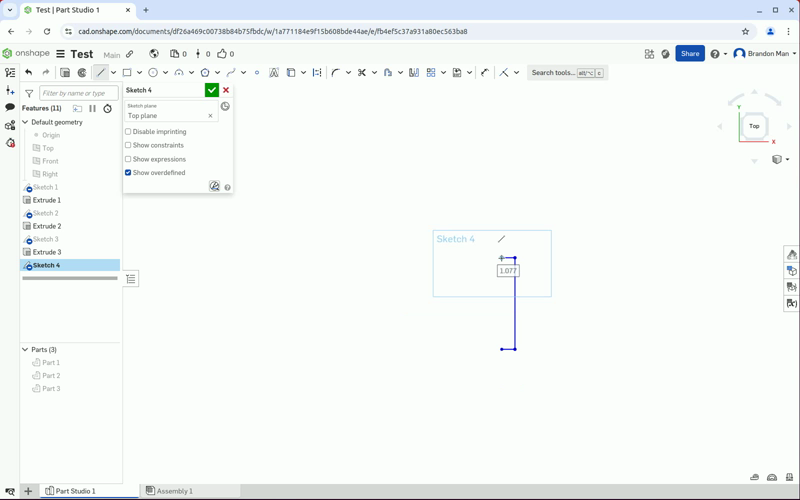
scroll(-6)
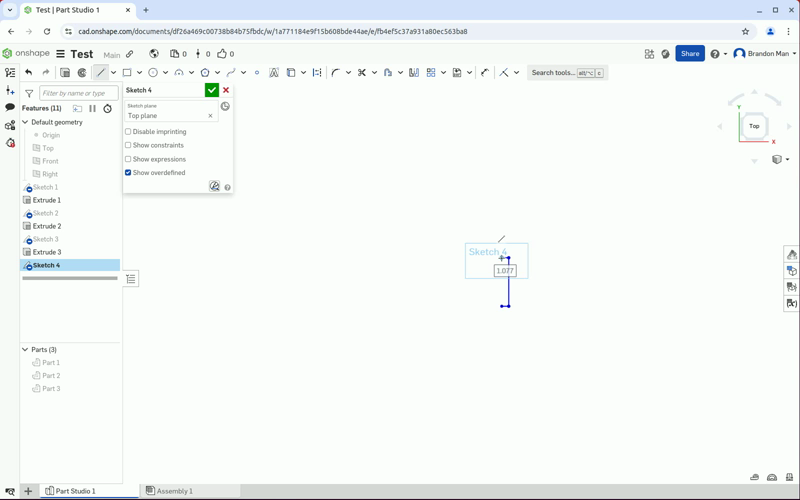
key_up(shift)
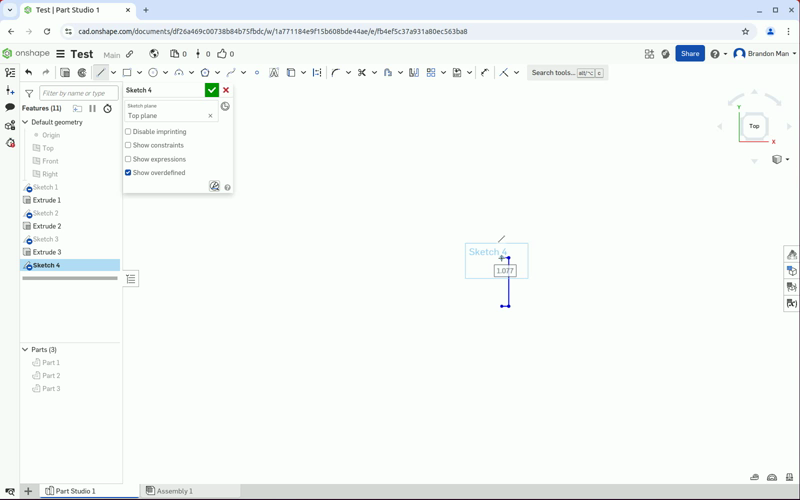
mouse_move(531, 257)
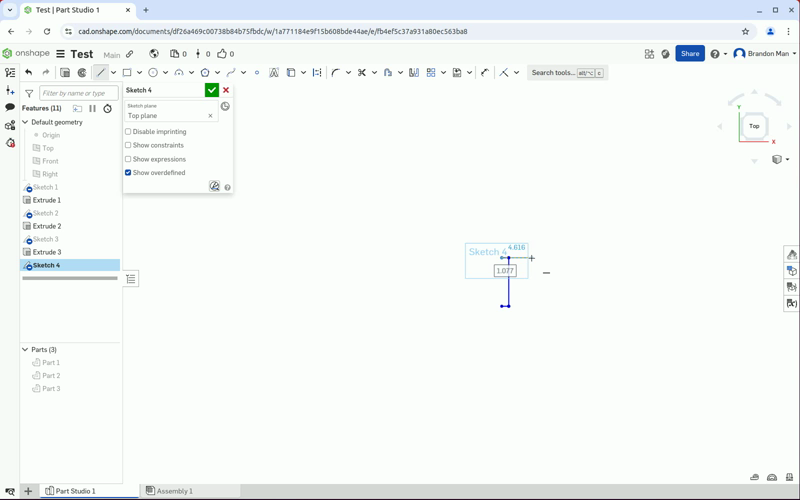
key_down(shift)
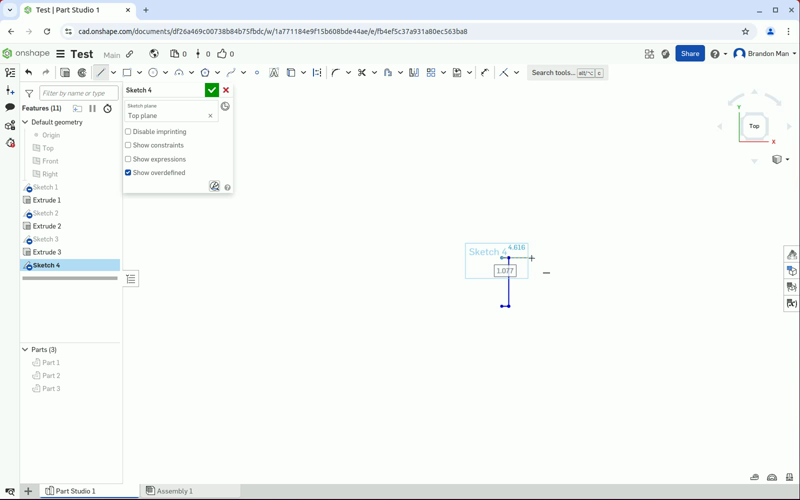
mouse_move(501, 306)
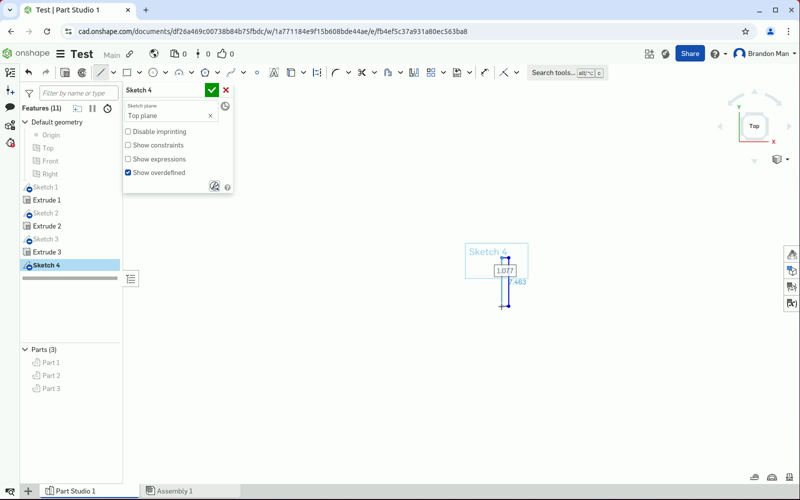
key_up(shift)
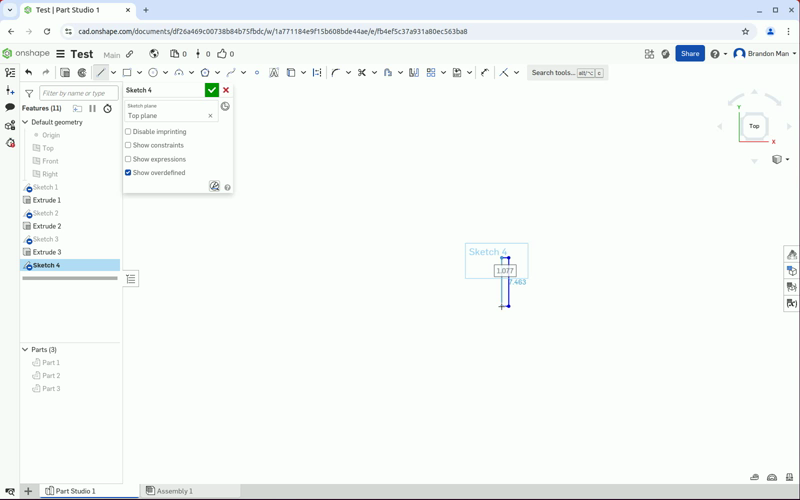
click(501, 306)
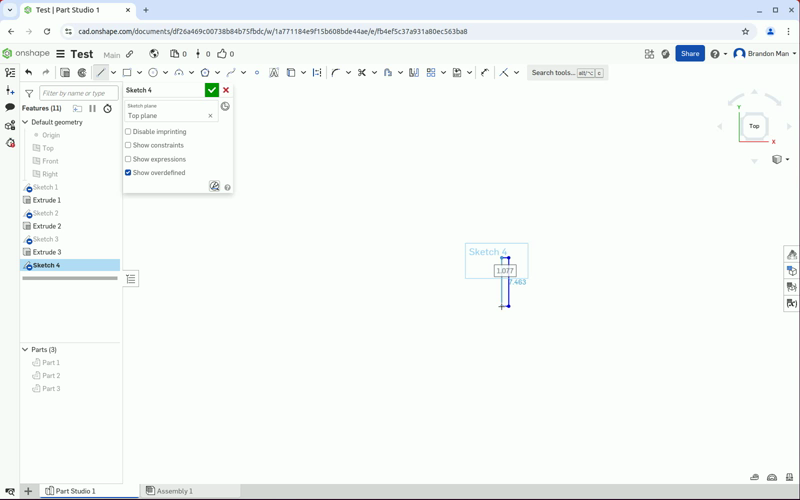
key(esc)
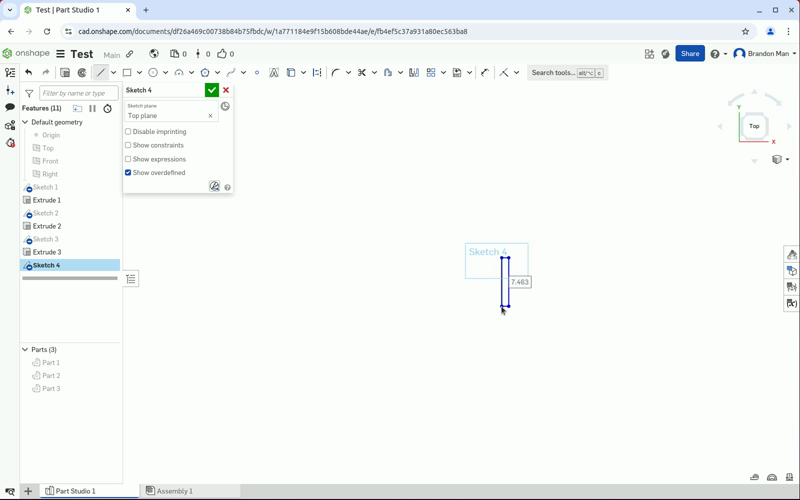
mouse_move(502, 288)
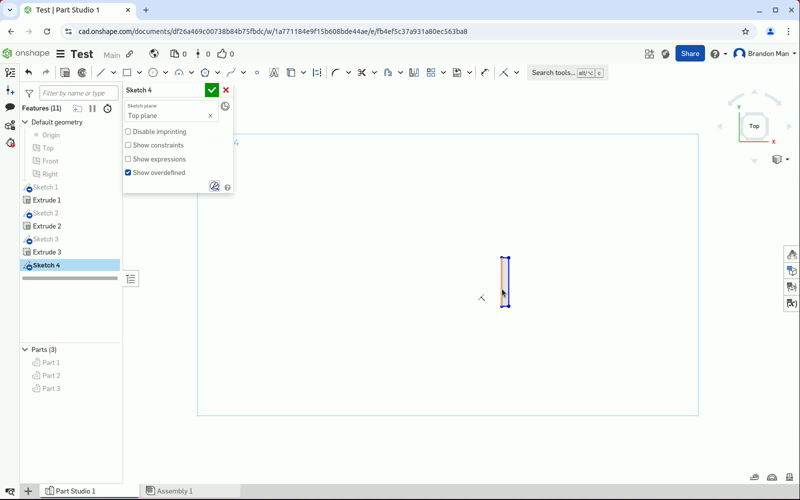
scroll(6)
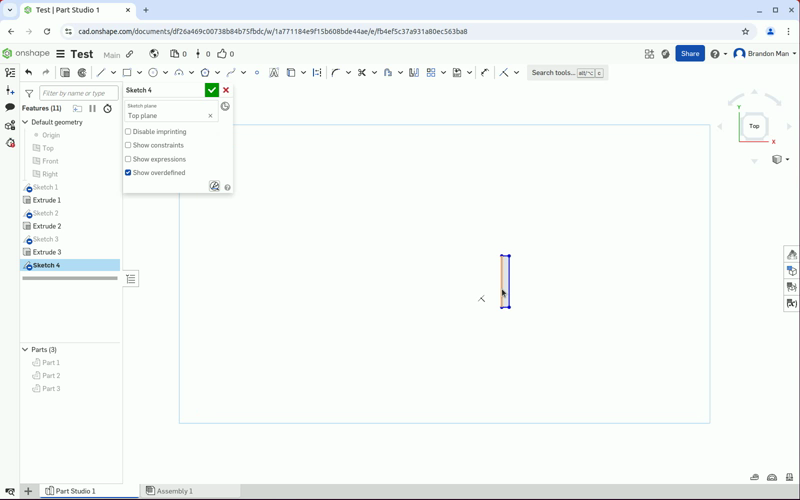
scroll(6)
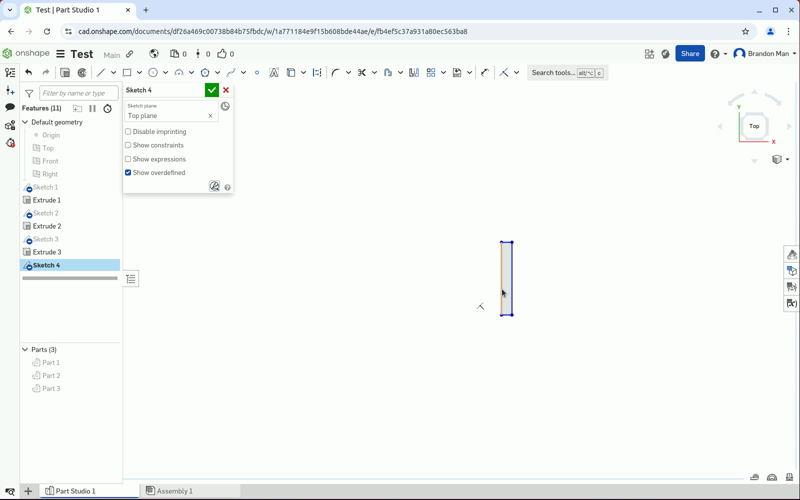
scroll(6)
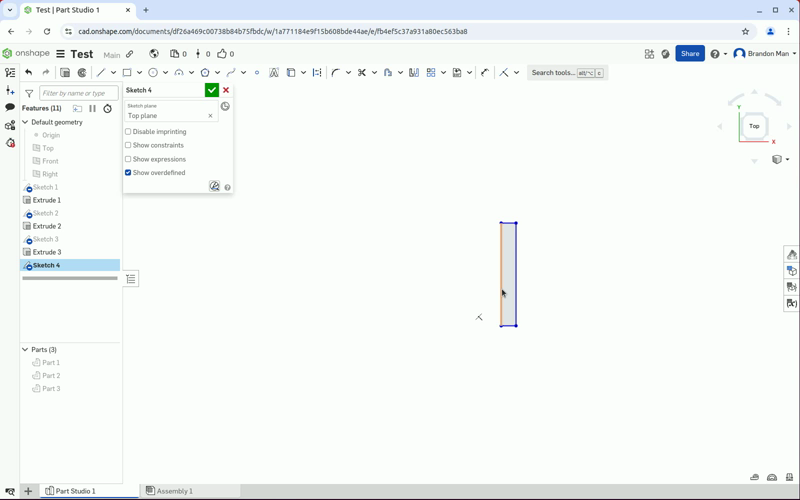
scroll(6)
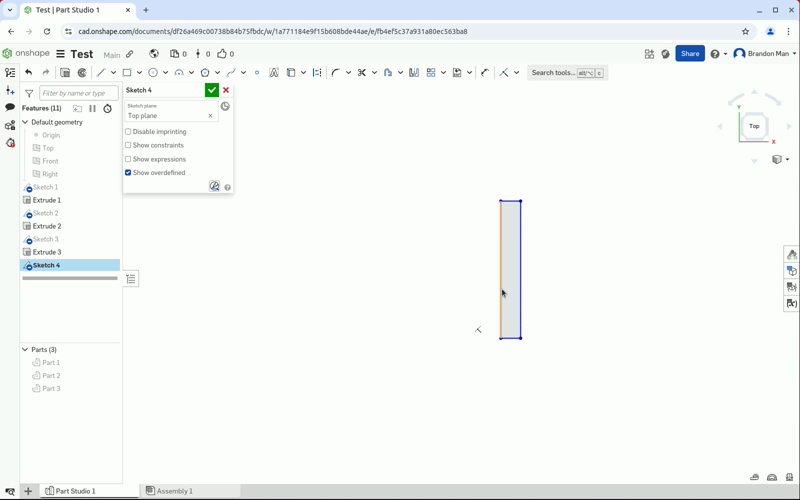
scroll(6)
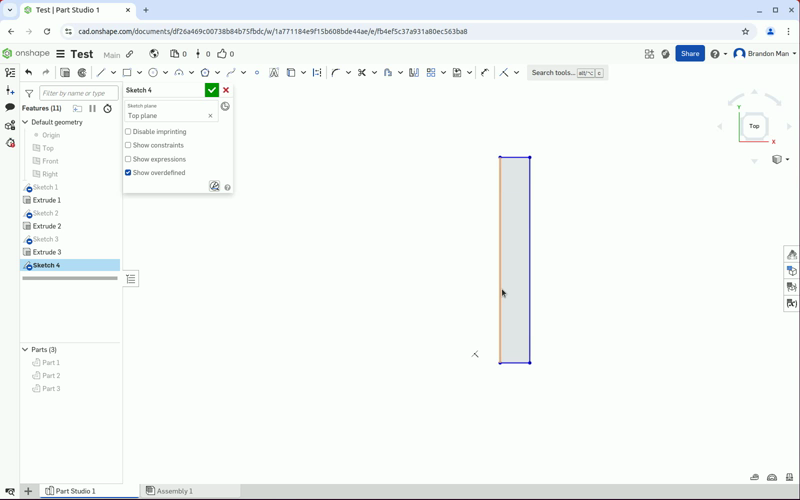
scroll(6)
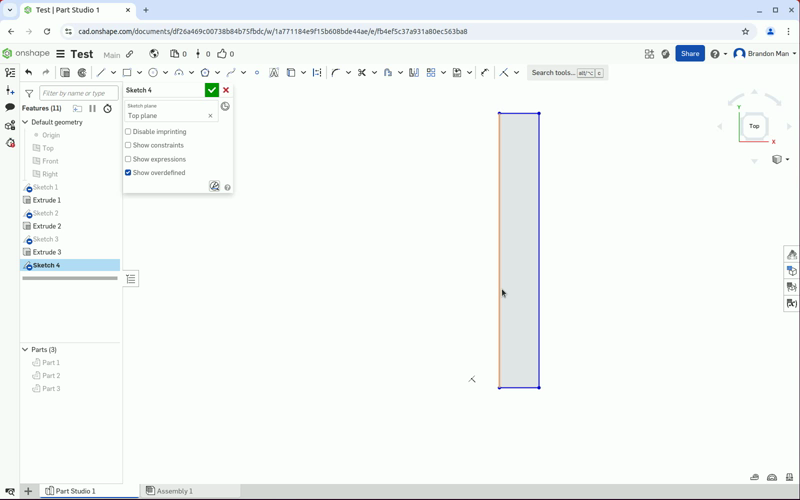
scroll(6)
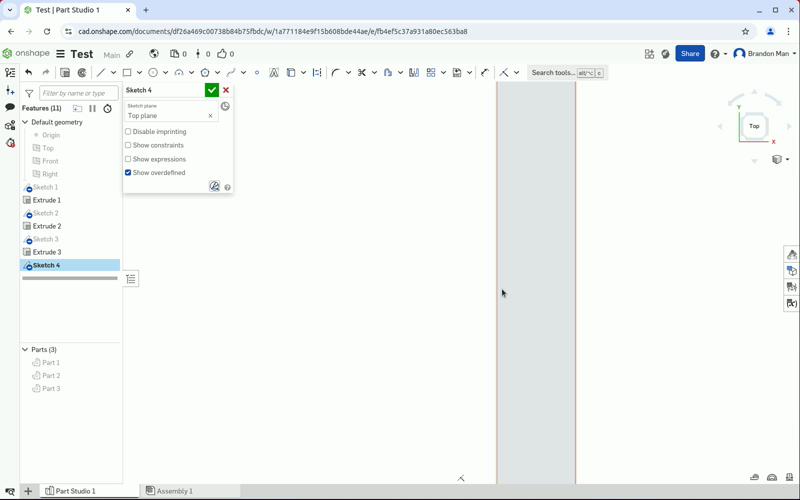
click(502, 288)
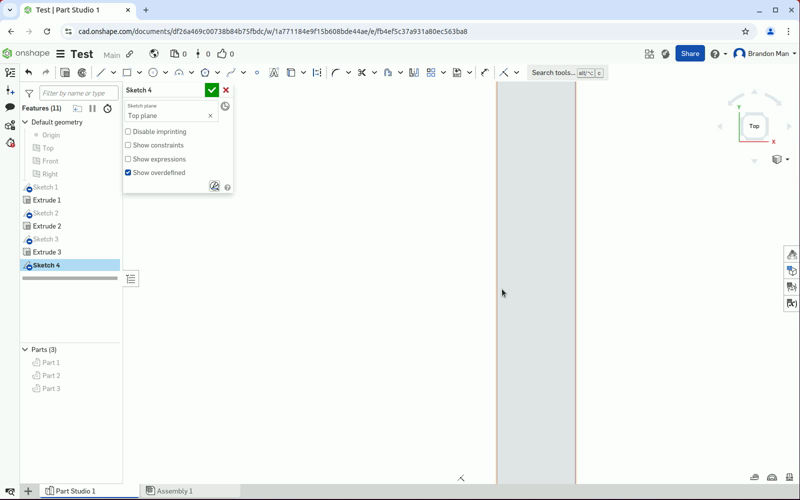
scroll(-6)
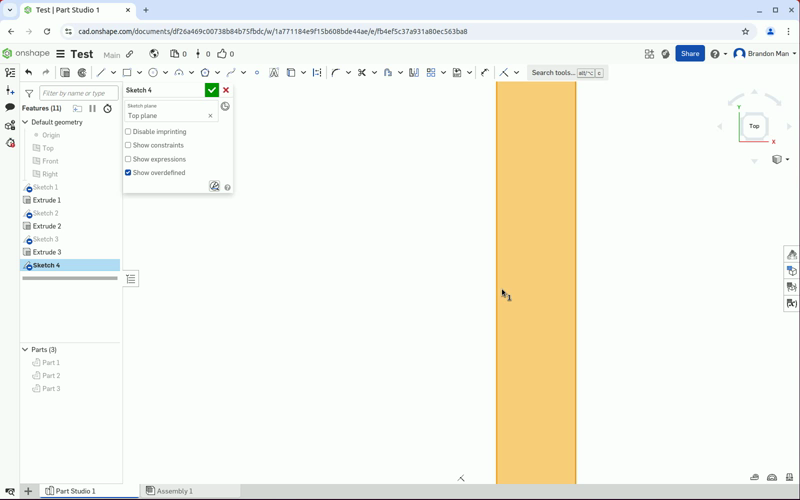
scroll(-6)
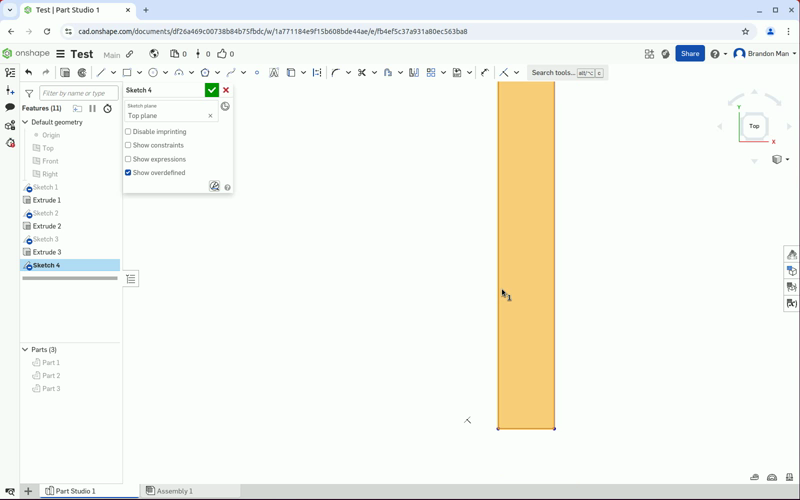
scroll(-6)
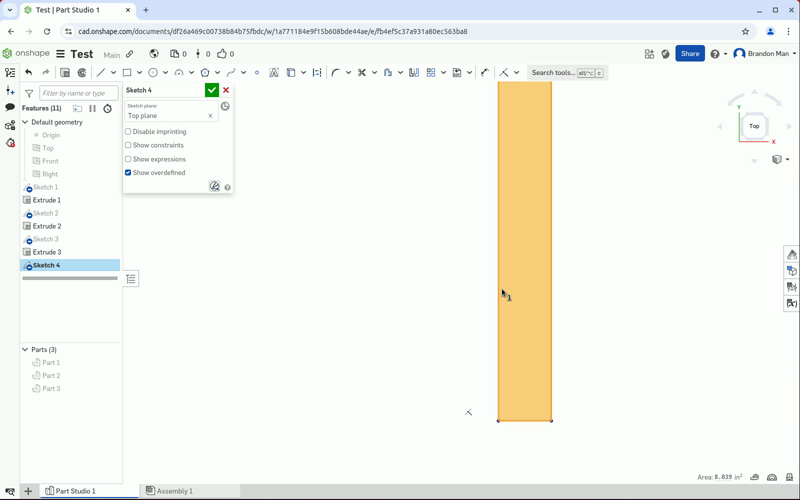
scroll(-6)
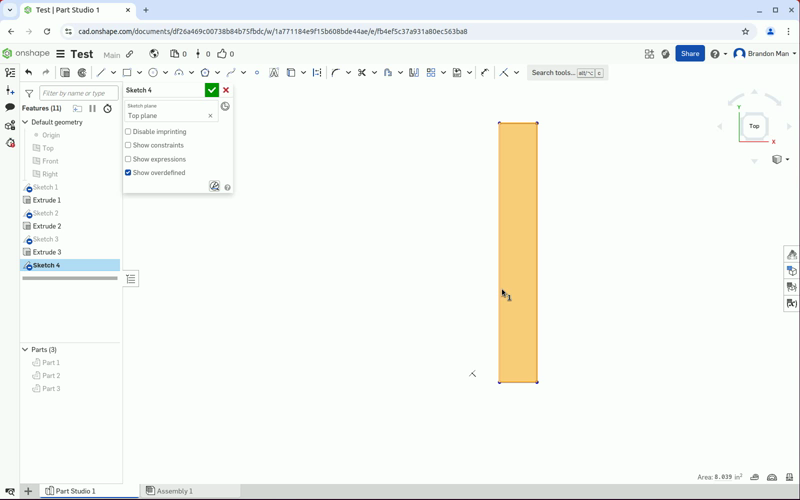
scroll(-6)
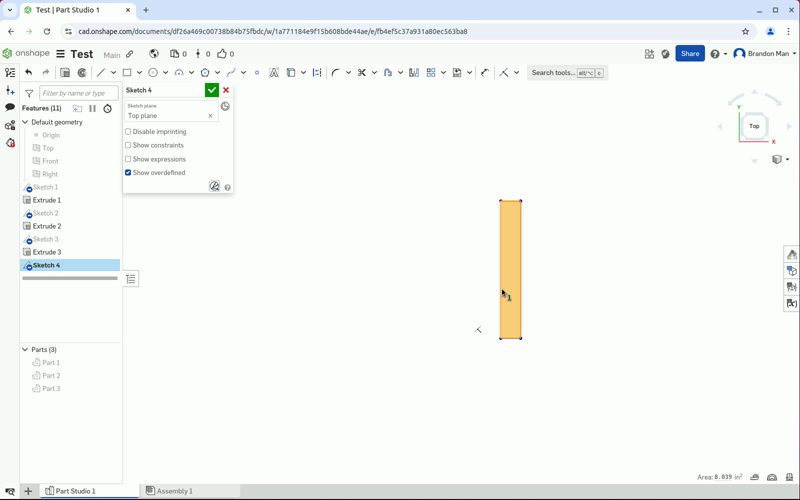
scroll(-6)
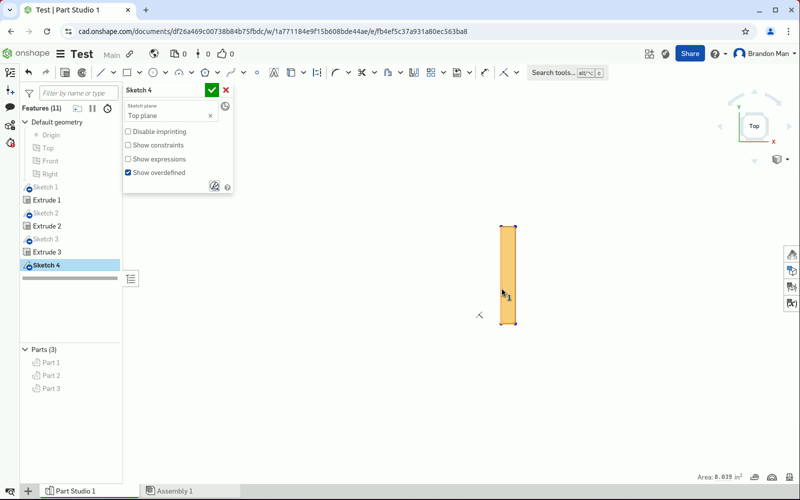
scroll(-6)
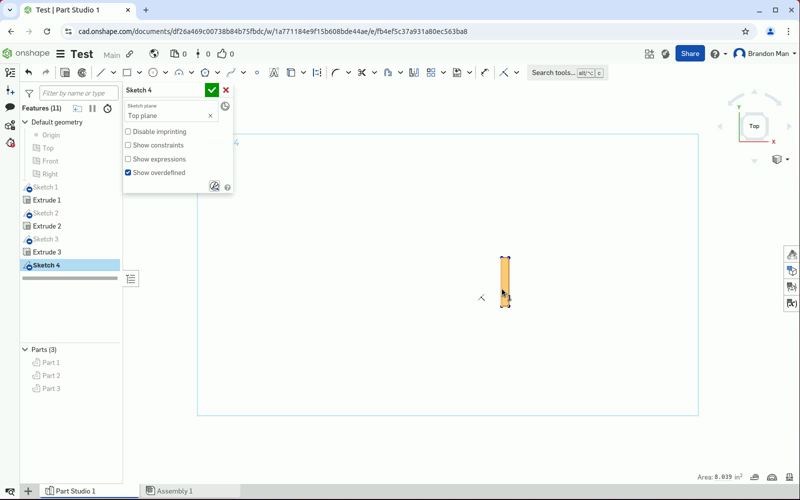
mouse_move(73, 352)
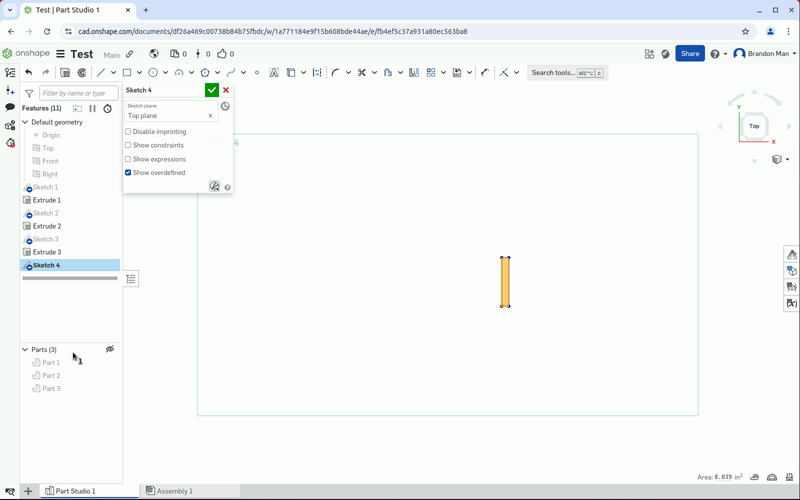
key(shift+y)
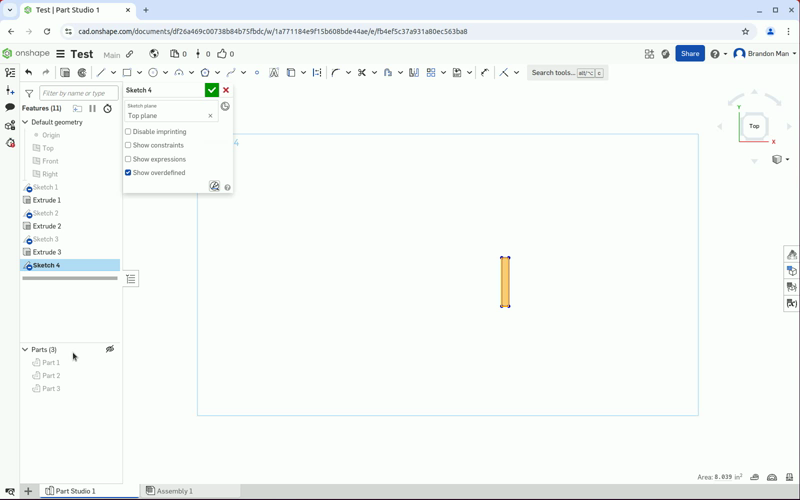
key(shift+e)
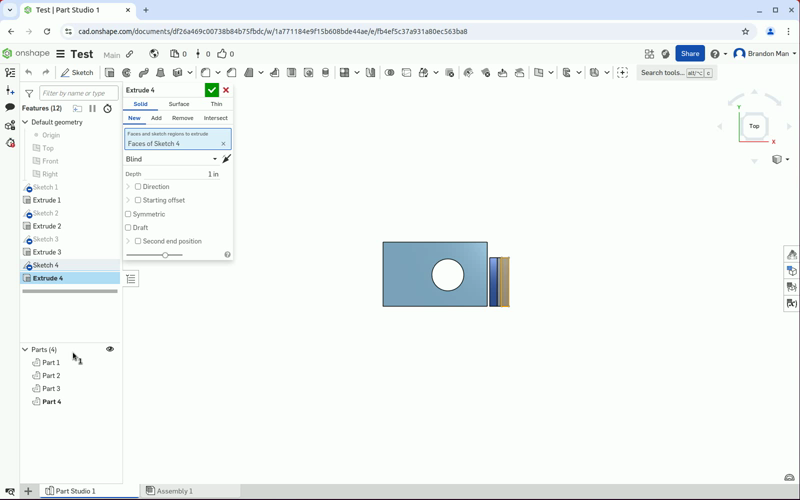
mouse_move(143, 106)
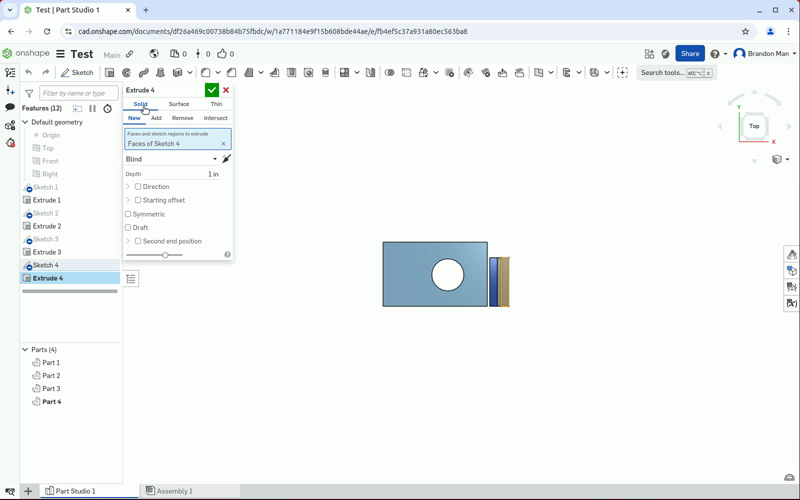
click(143, 106)
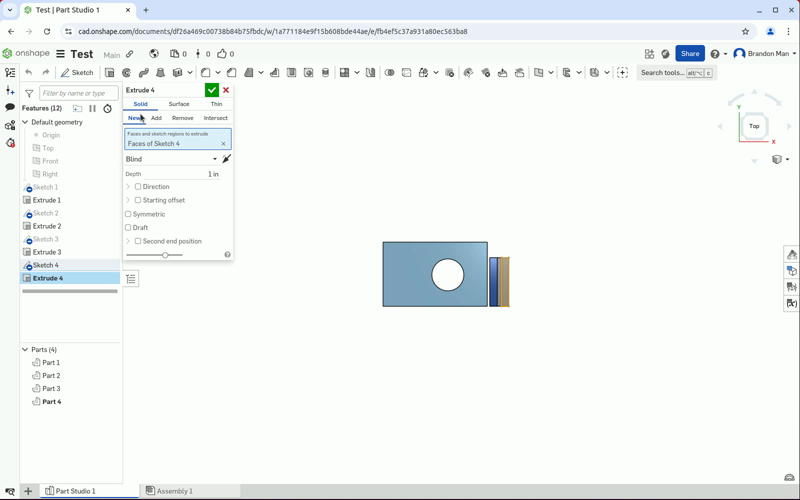
mouse_move(137, 120)
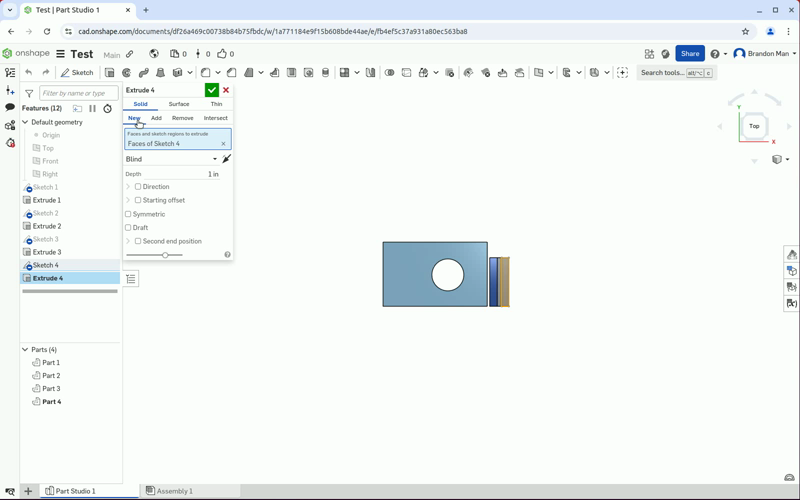
click(137, 120)
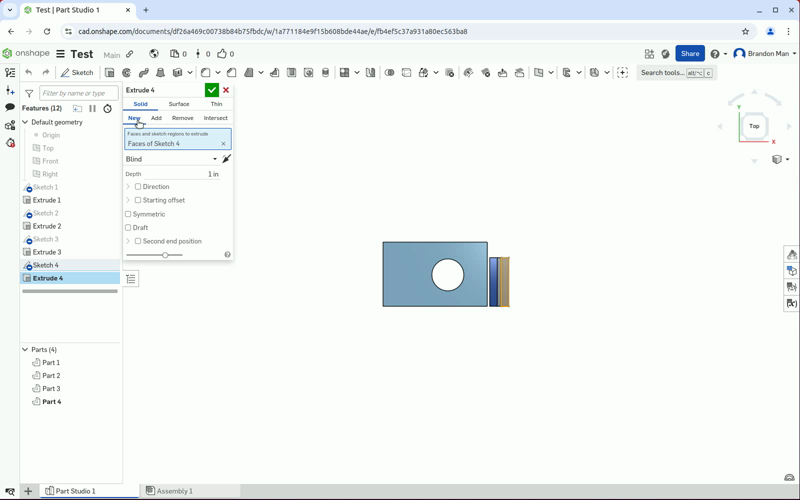
key(tab, 4)
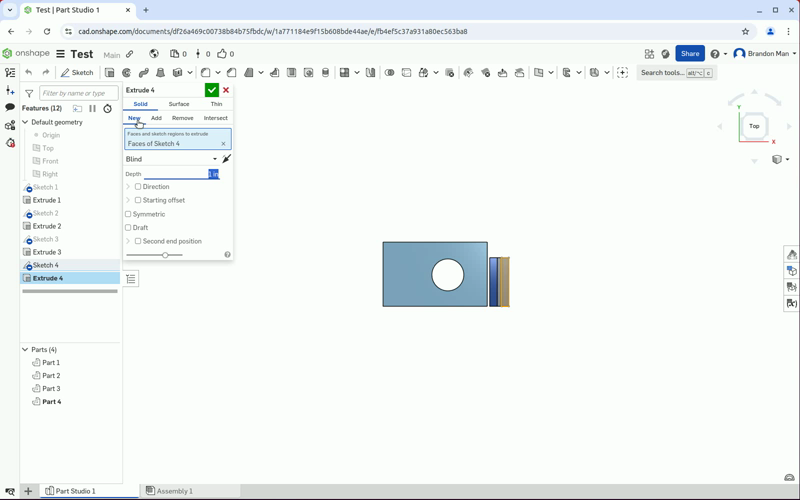
text(13.239)
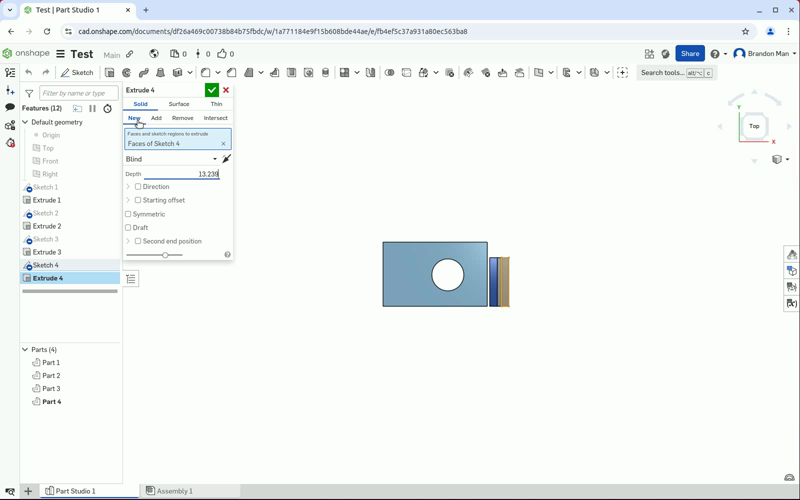
key(enter)
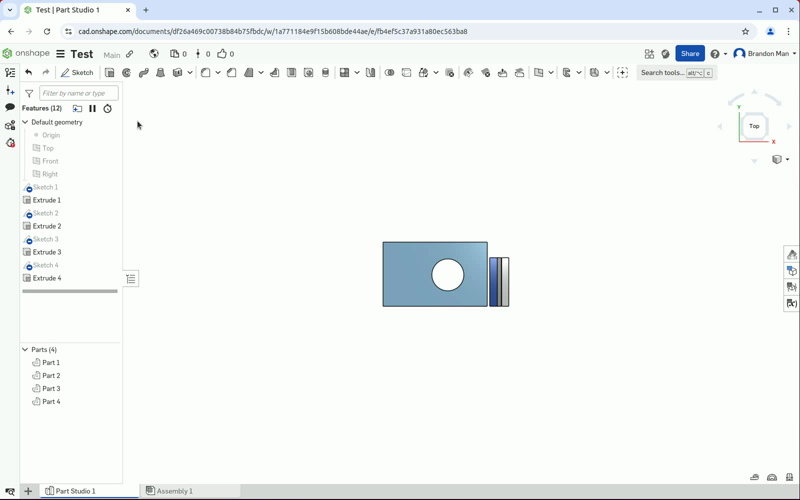
key(shift+h)
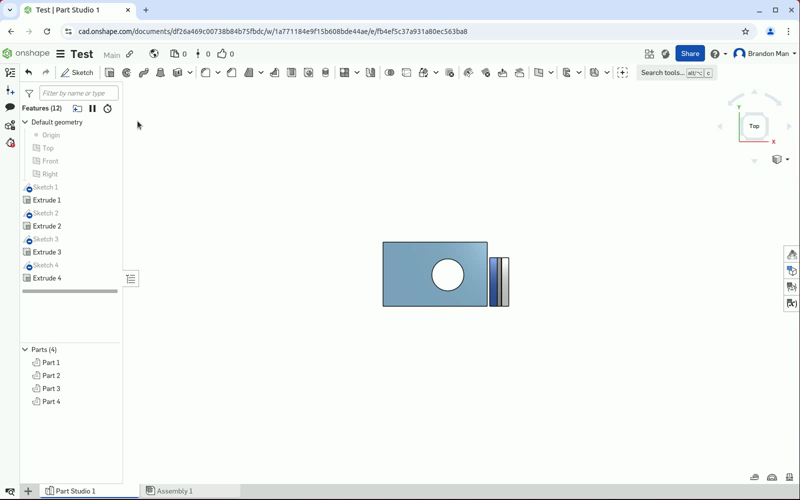
key(shift+h)
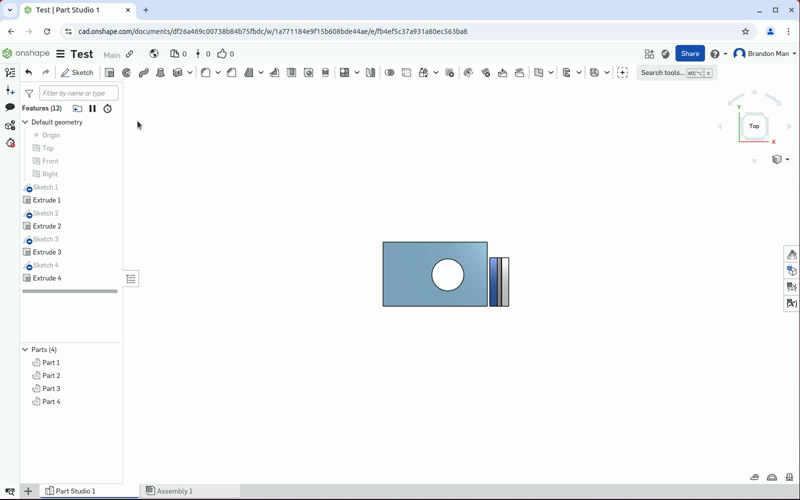
mouse_move(73, 189)
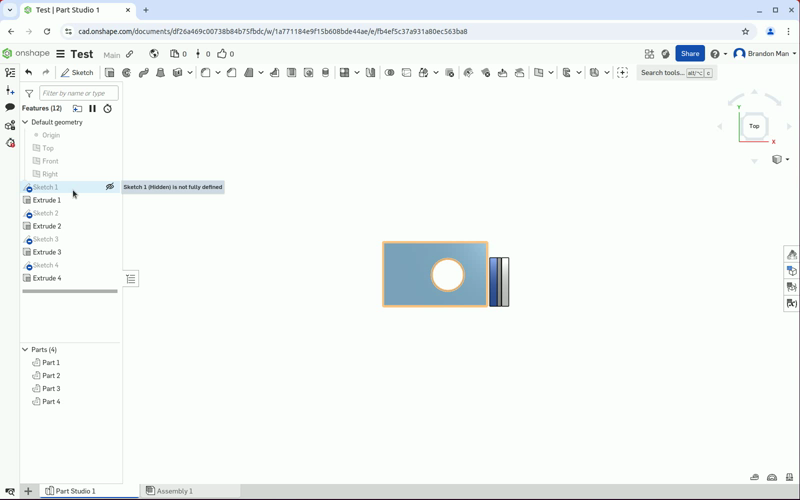
click(73, 189)
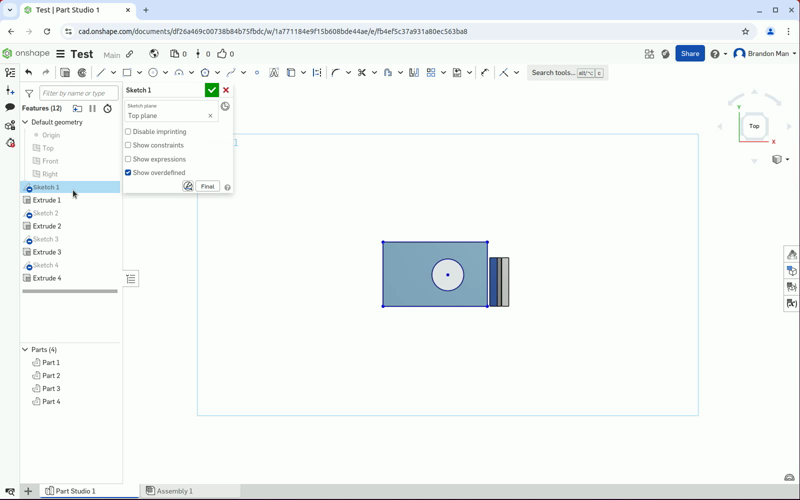
mouse_move(229, 92)
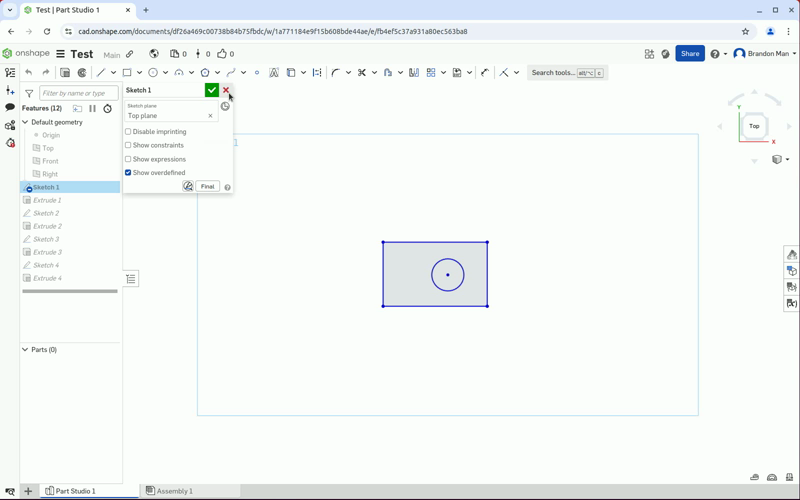
click(229, 92)
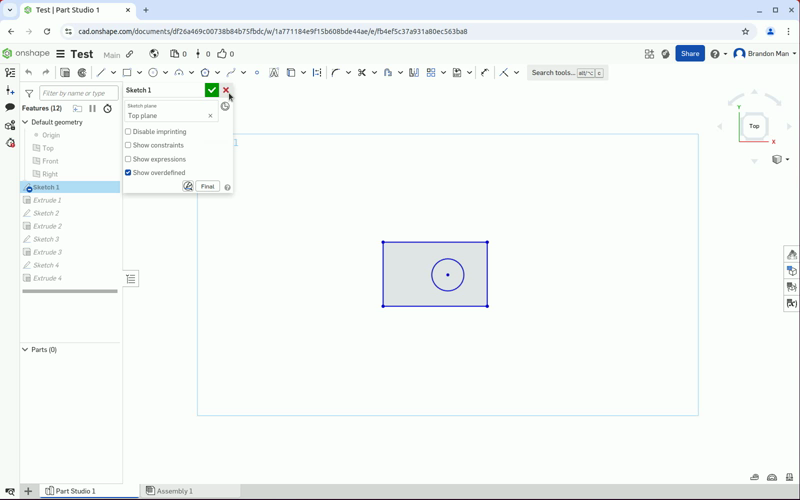
key(shift+s)
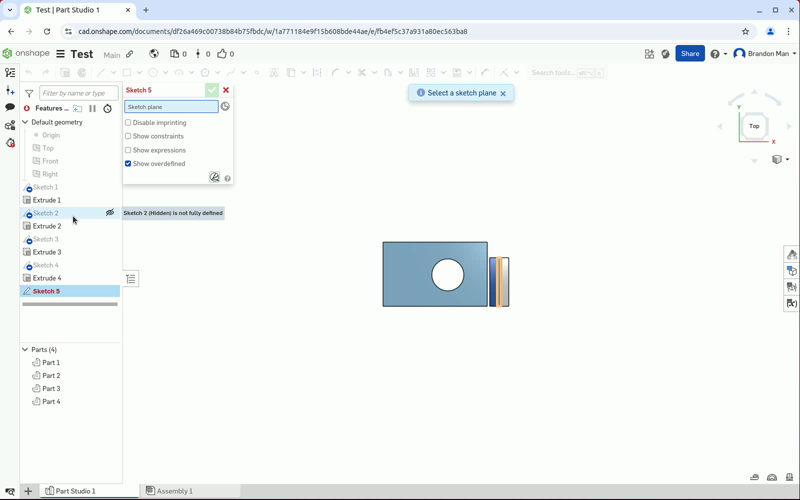
scroll(3)
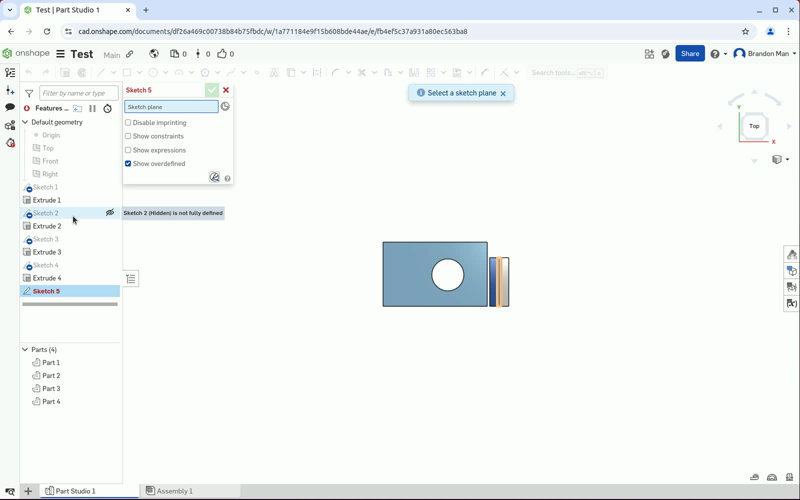
mouse_move(73, 150)
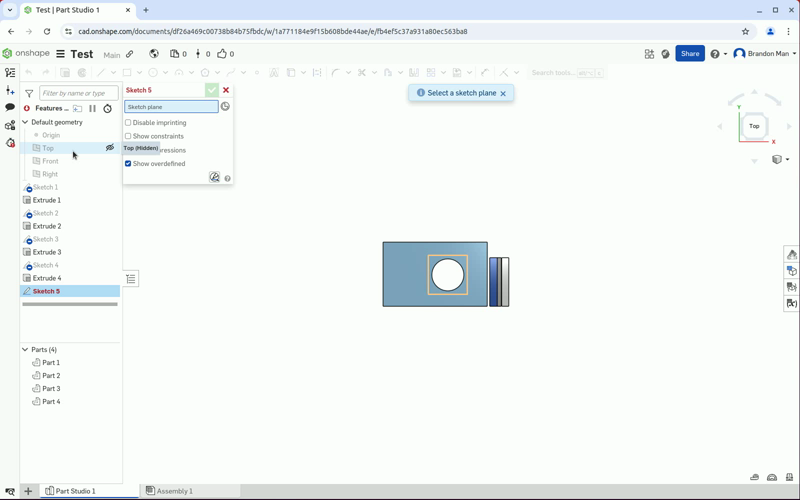
click(73, 150)
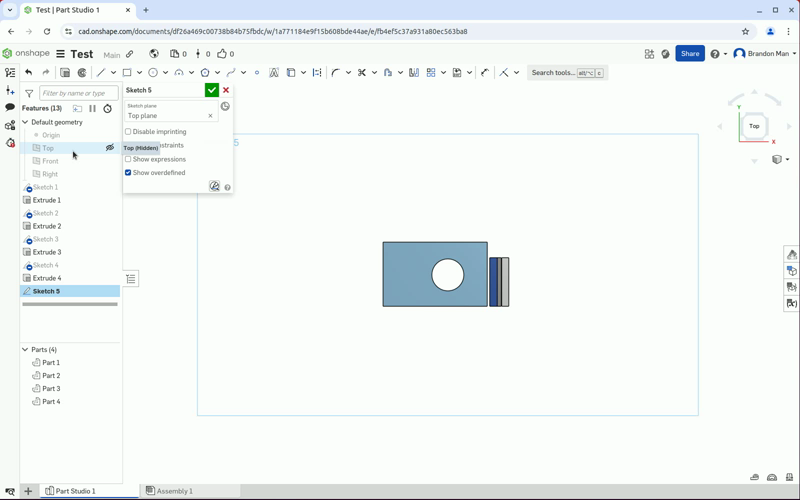
mouse_move(73, 352)
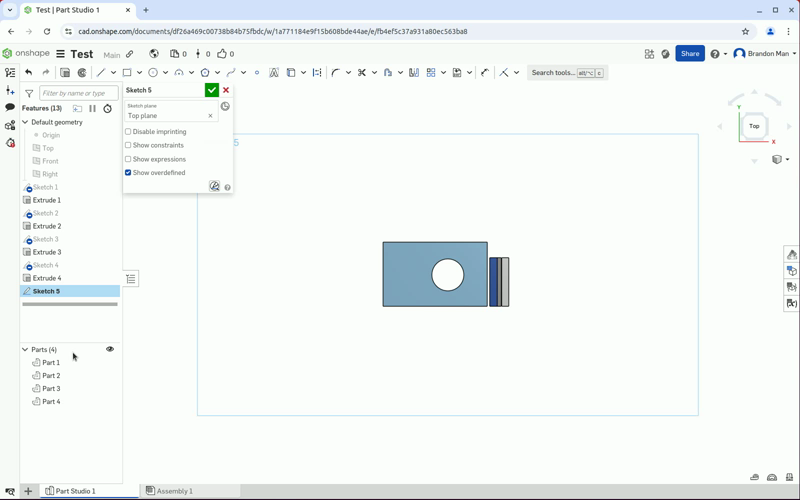
key(y)
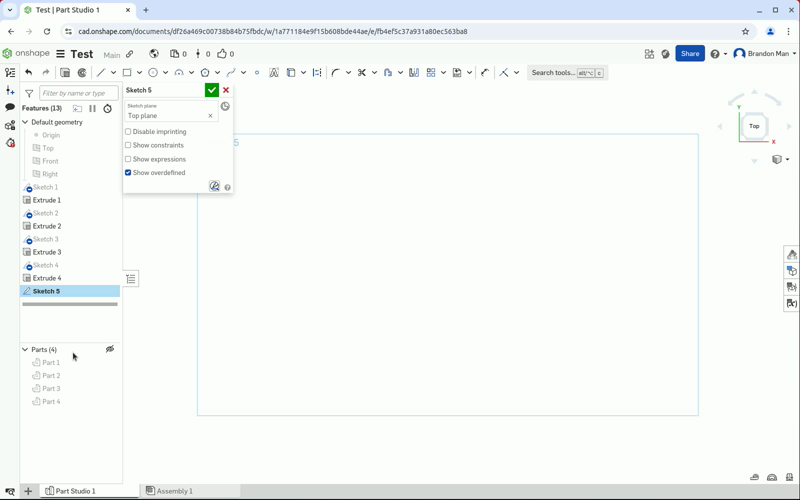
key(l)
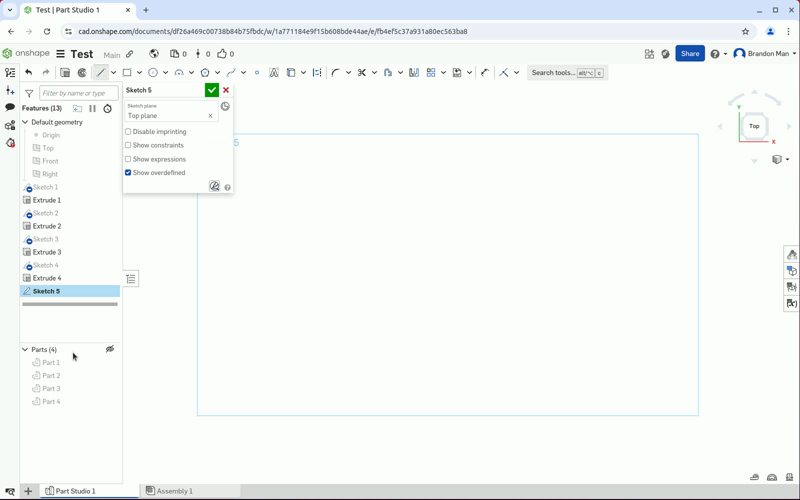
key_down(shift)
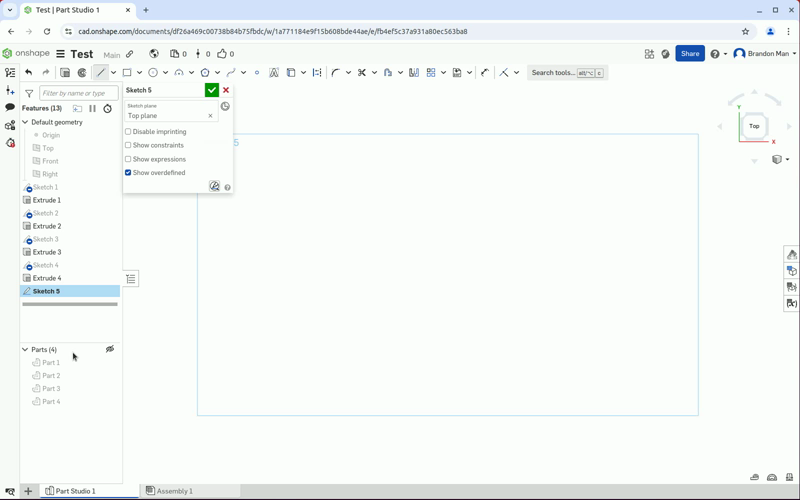
mouse_move(412, 306)
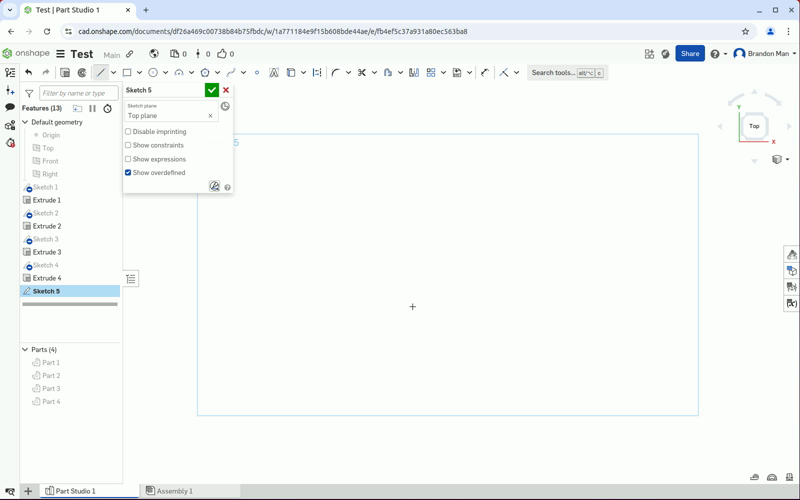
click(412, 306)
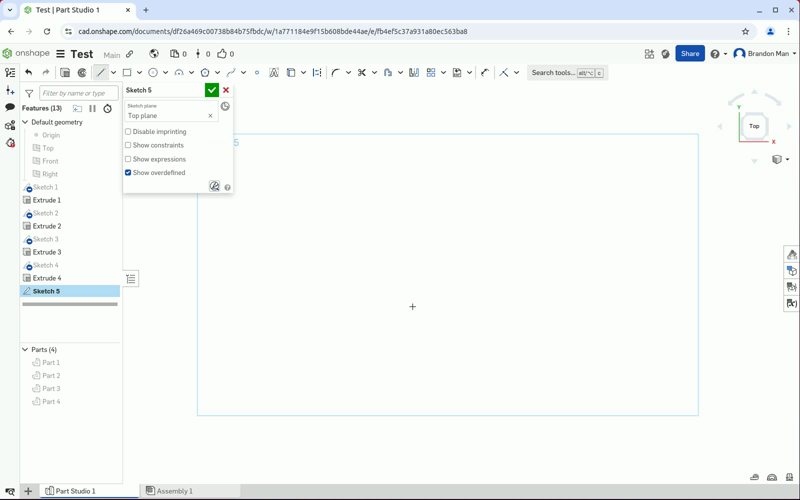
key_up(shift)
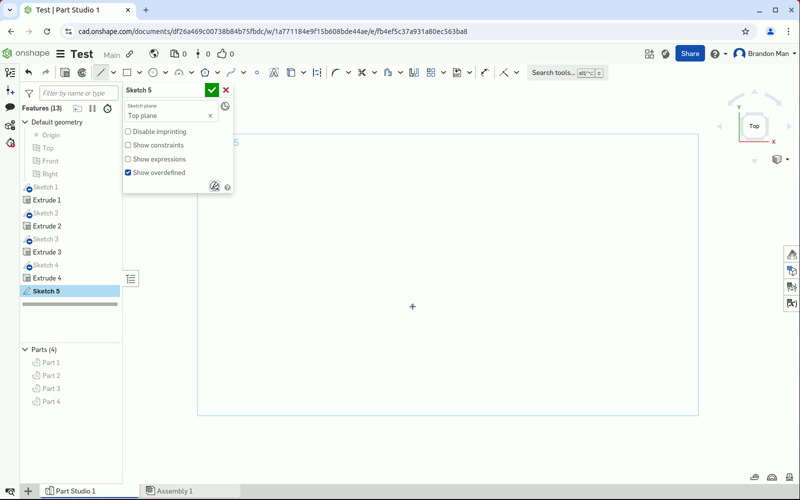
key_down(shift)
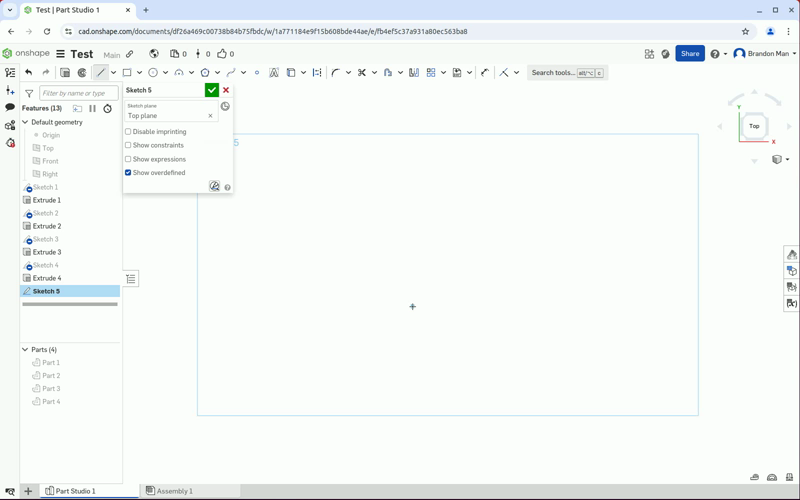
mouse_move(442, 306)
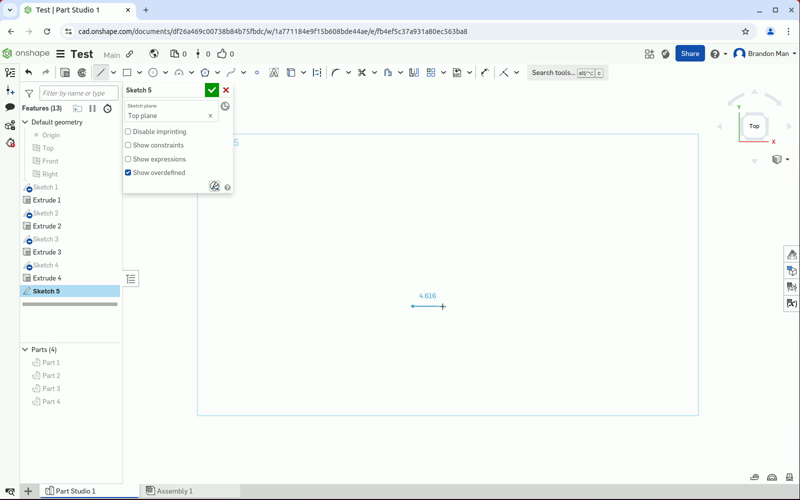
mouse_move(419, 306)
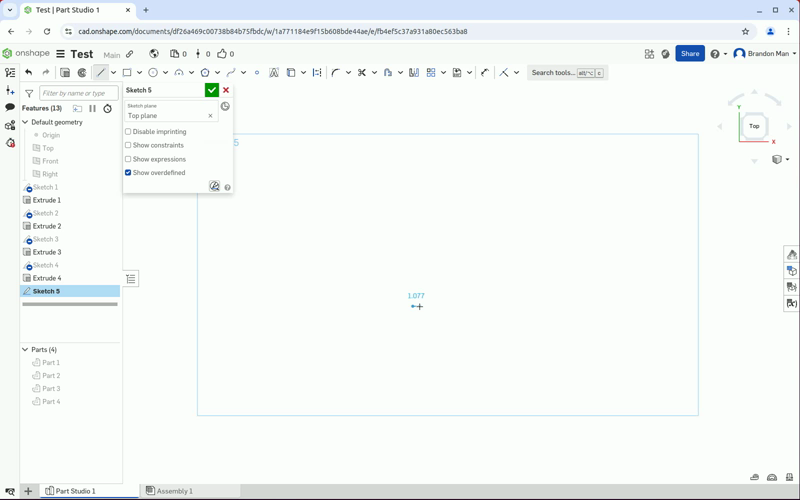
scroll(6)
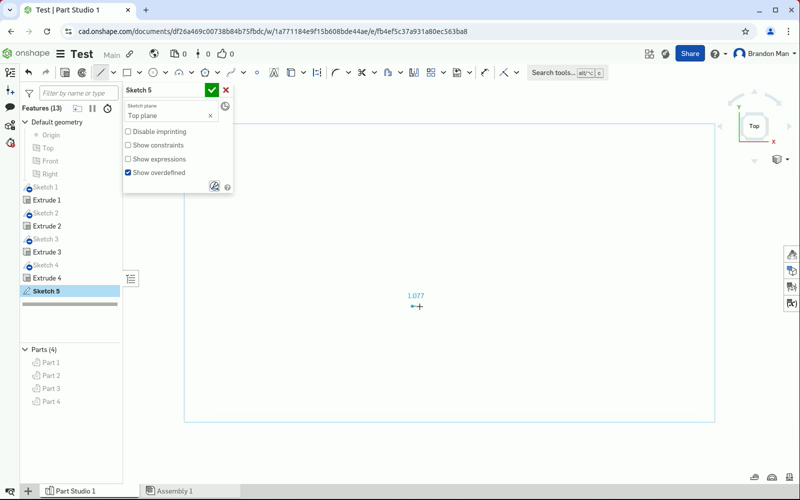
scroll(6)
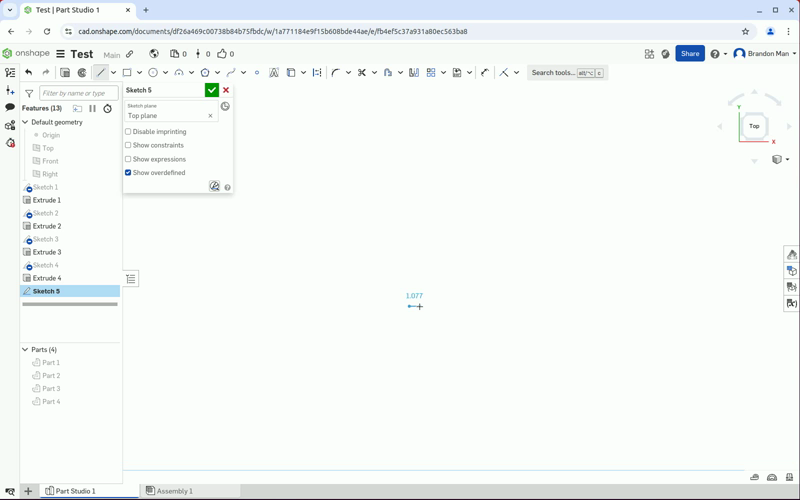
scroll(6)
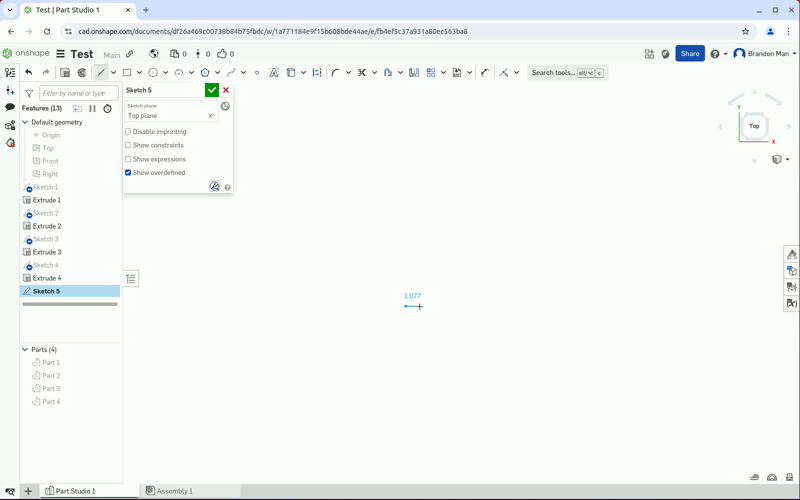
scroll(6)
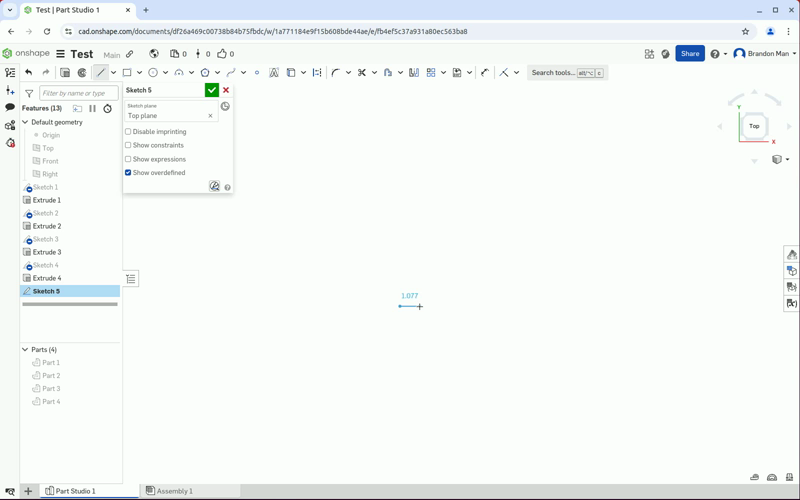
scroll(6)
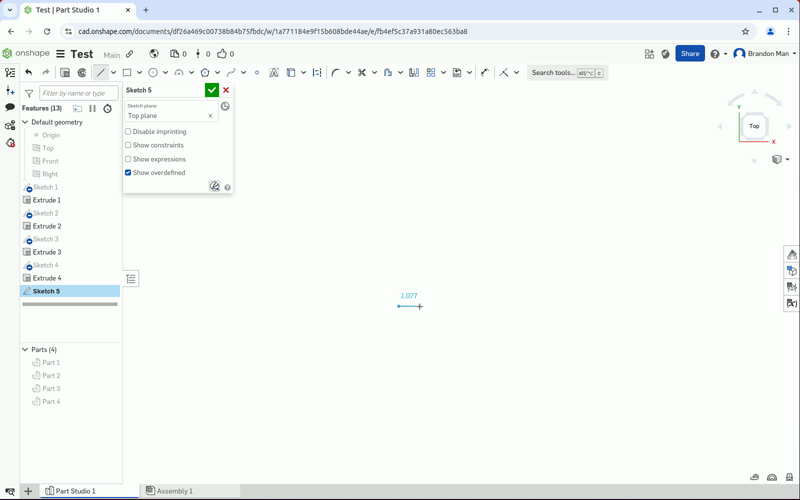
scroll(6)
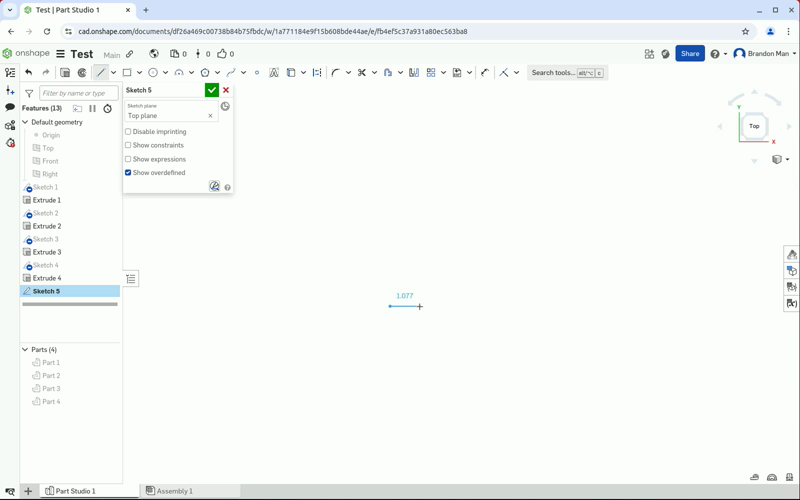
scroll(6)
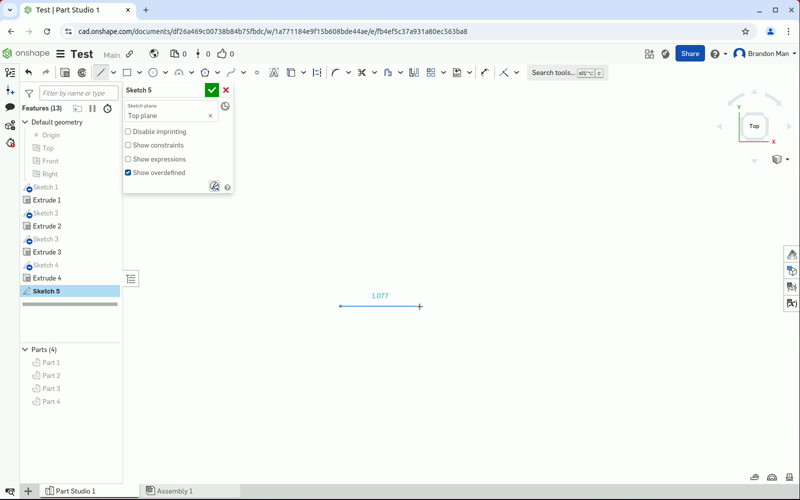
click(419, 306)
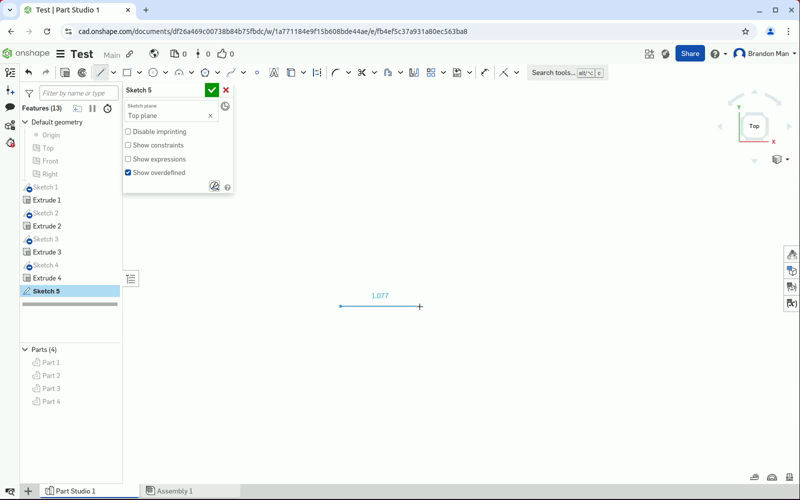
scroll(-6)
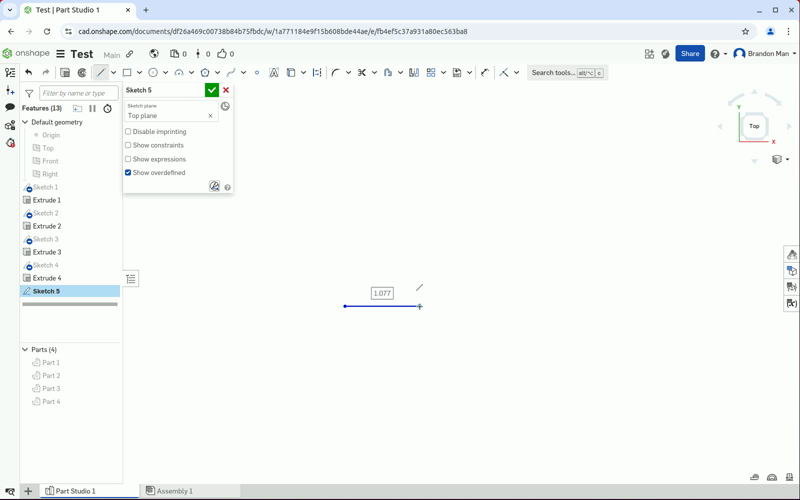
scroll(-6)
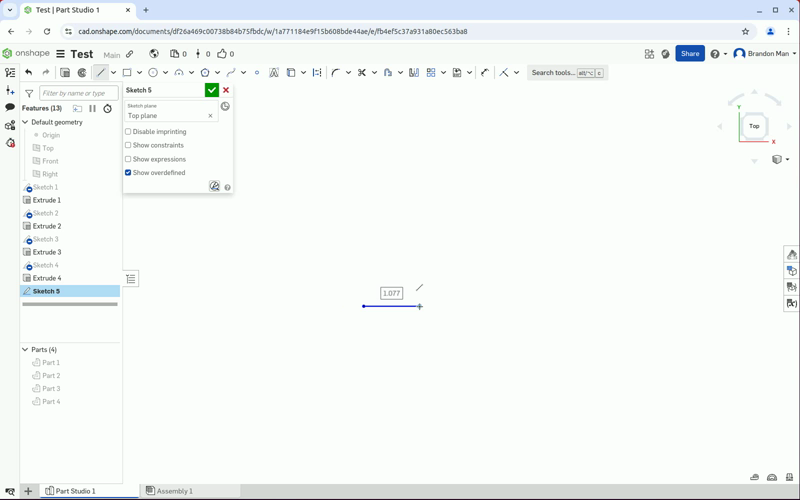
scroll(-6)
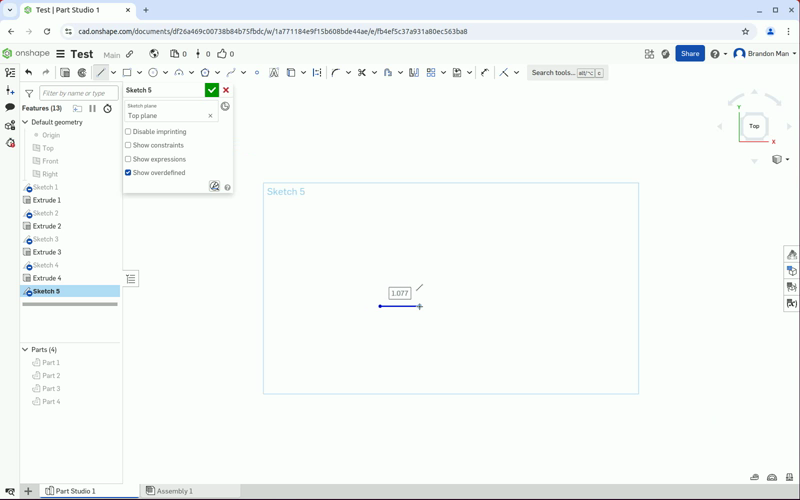
scroll(-6)
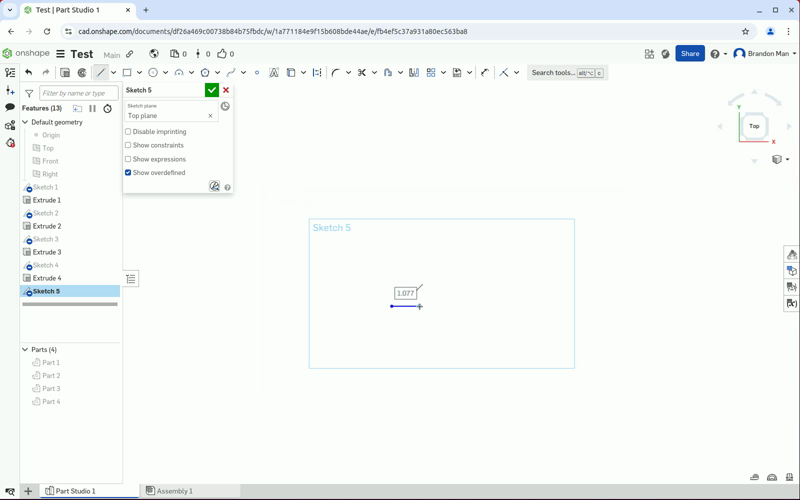
scroll(-6)
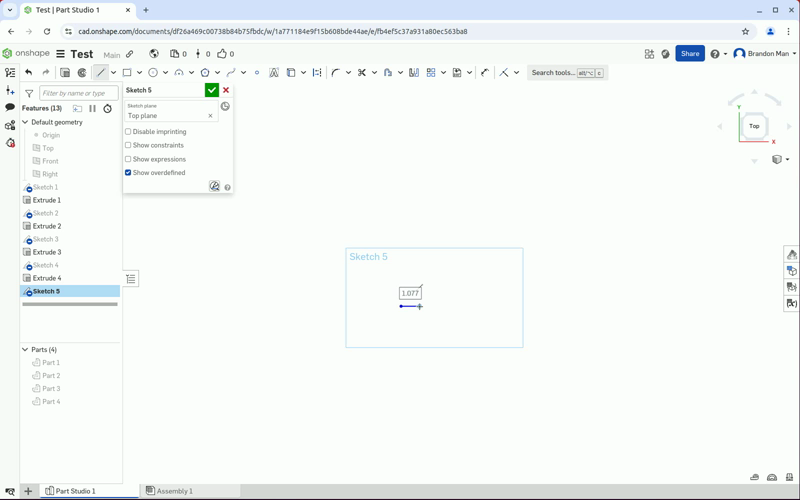
scroll(-6)
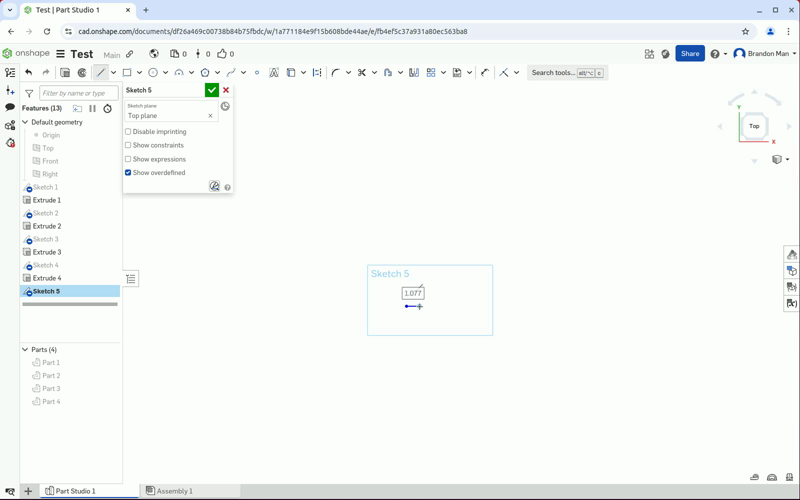
scroll(-6)
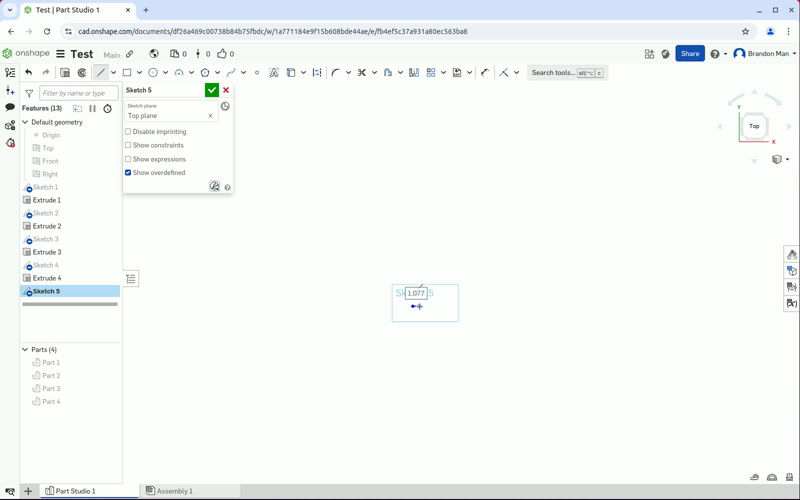
key_up(shift)
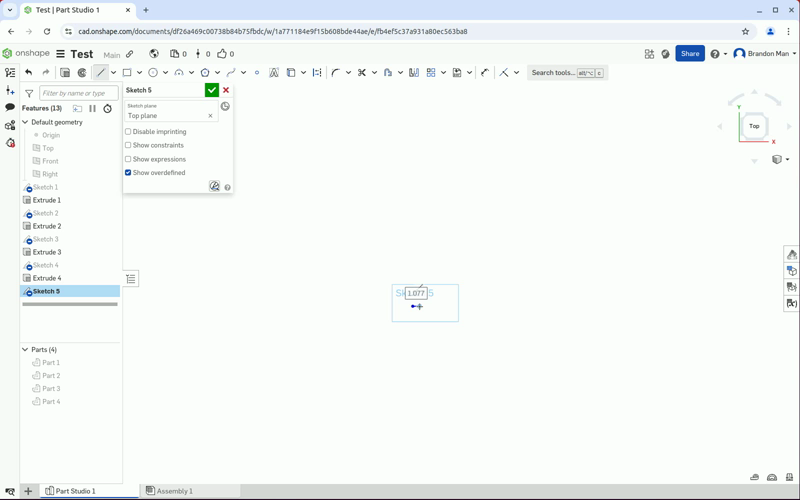
key_down(shift)
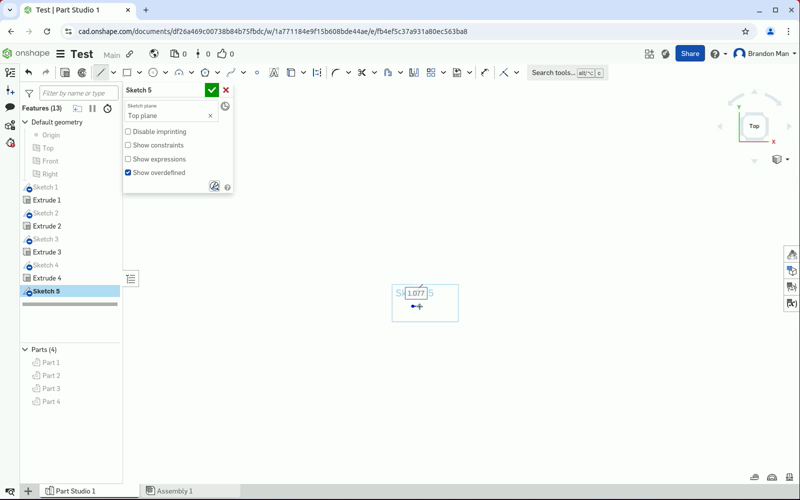
mouse_move(450, 306)
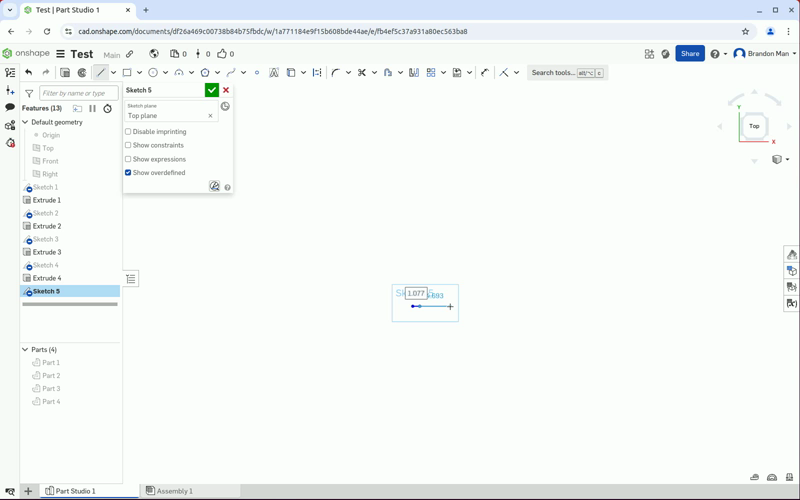
mouse_move(419, 257)
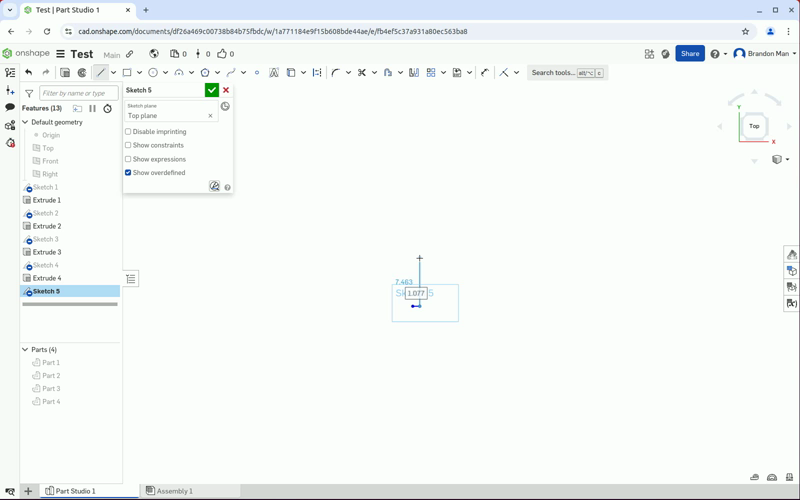
click(419, 257)
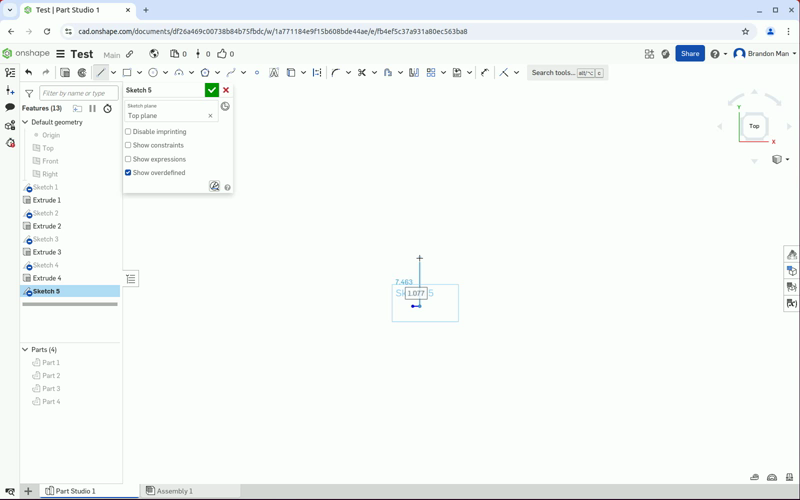
key_up(shift)
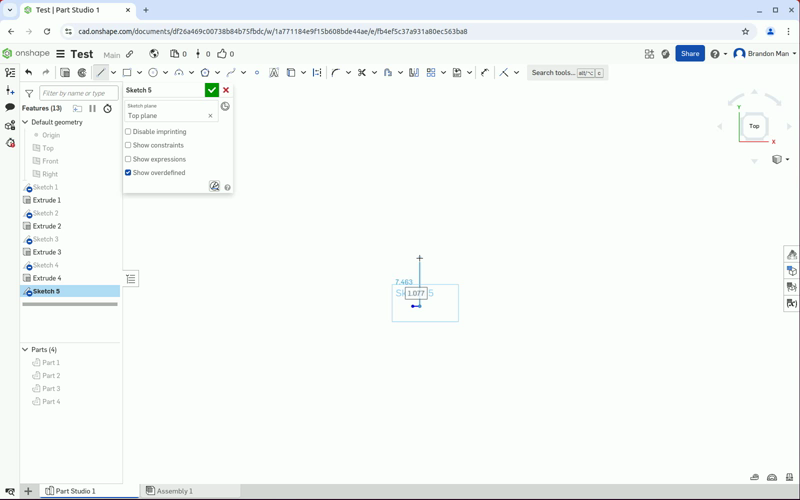
key_down(shift)
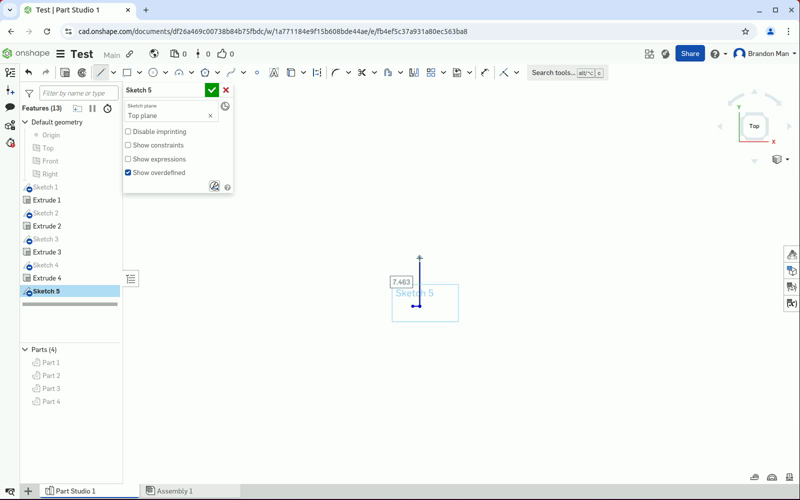
mouse_move(450, 257)
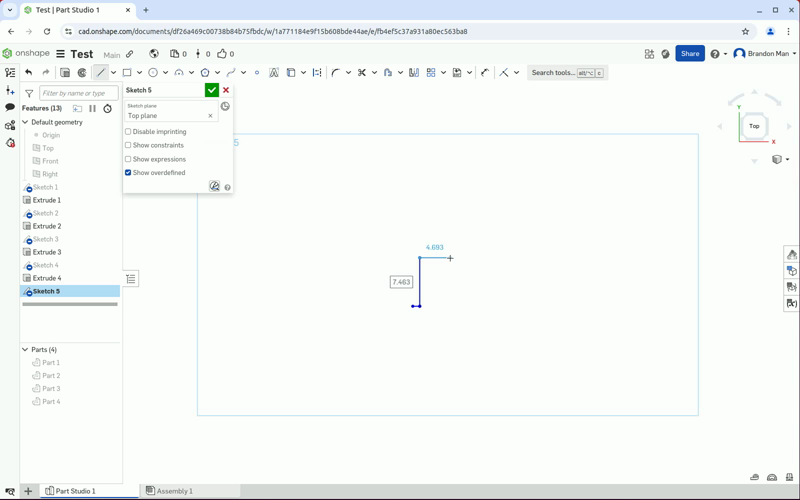
mouse_move(412, 257)
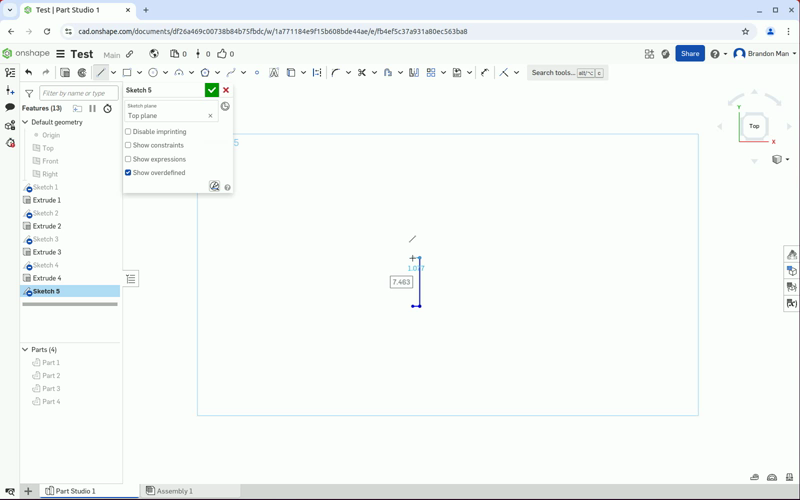
scroll(6)
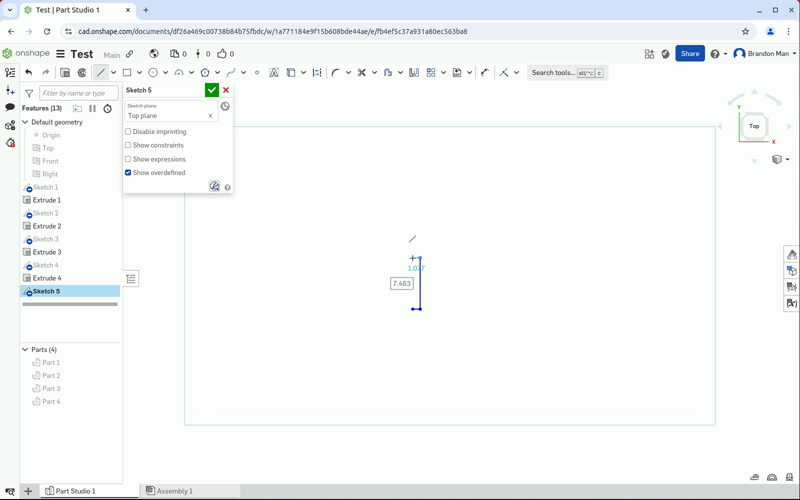
scroll(6)
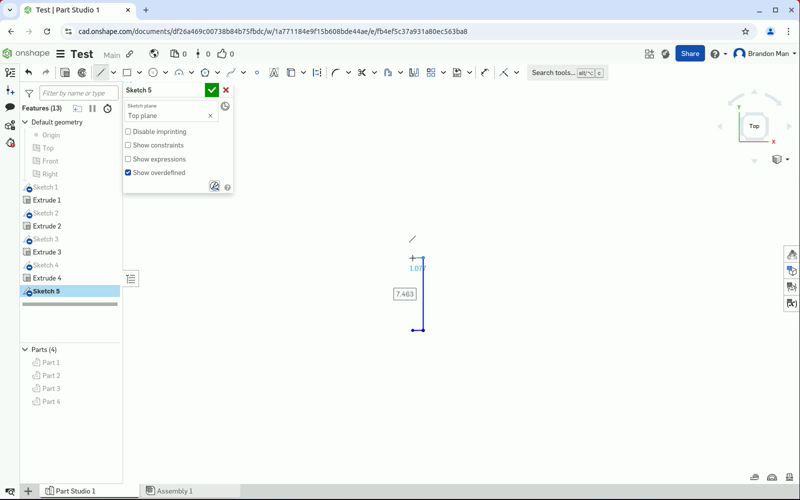
scroll(6)
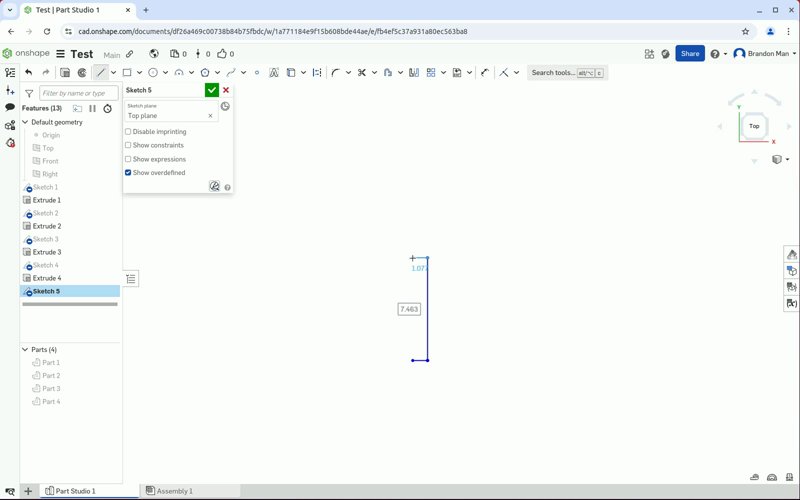
scroll(6)
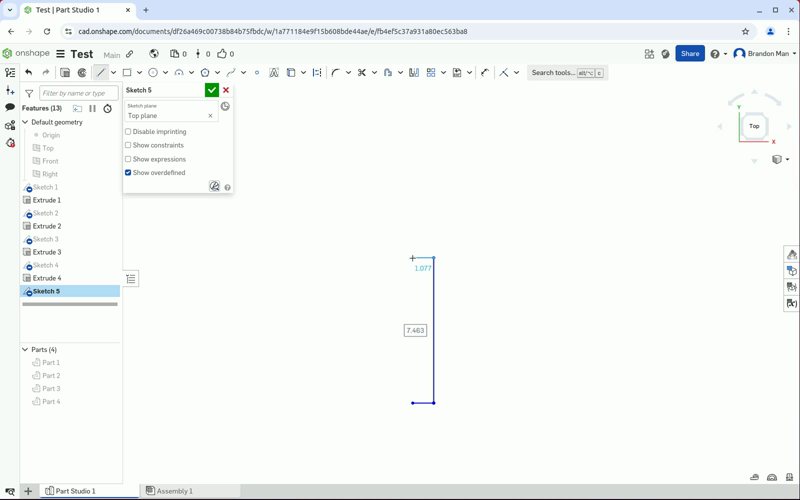
scroll(6)
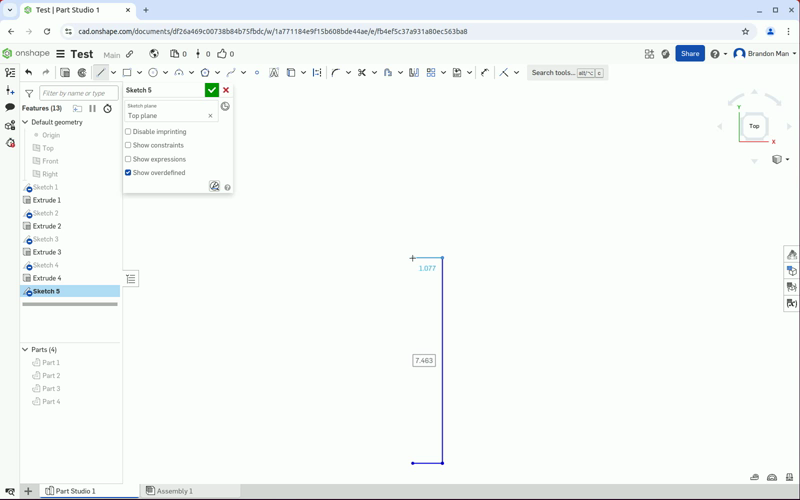
scroll(6)
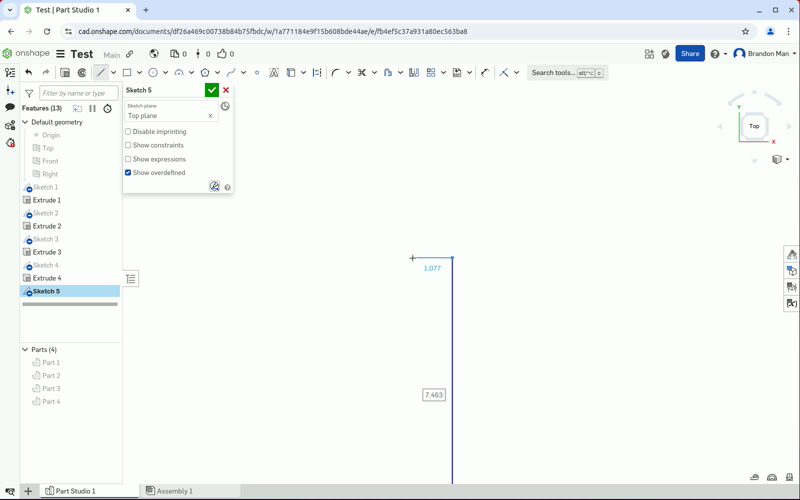
scroll(6)
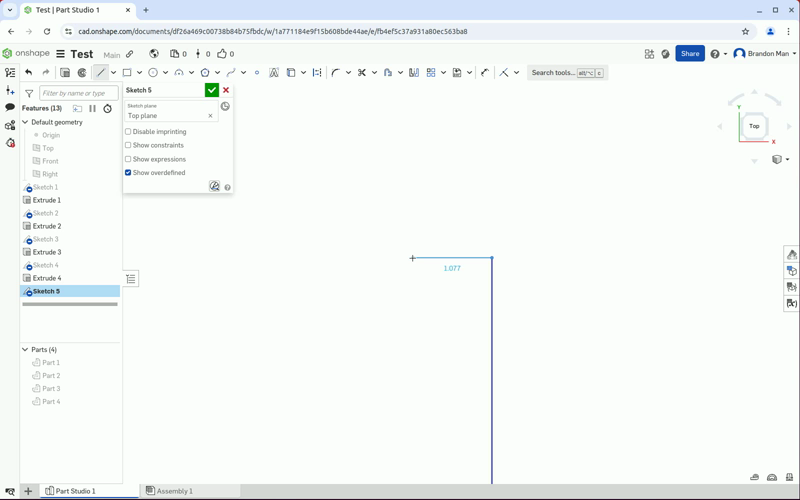
click(412, 257)
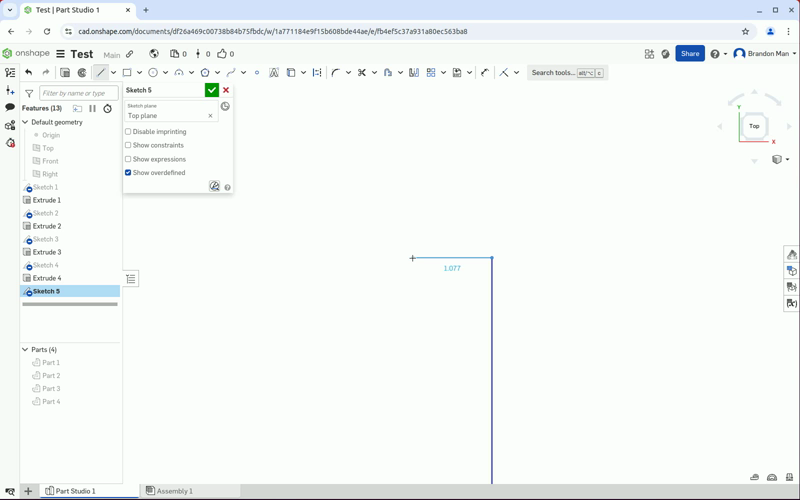
scroll(-6)
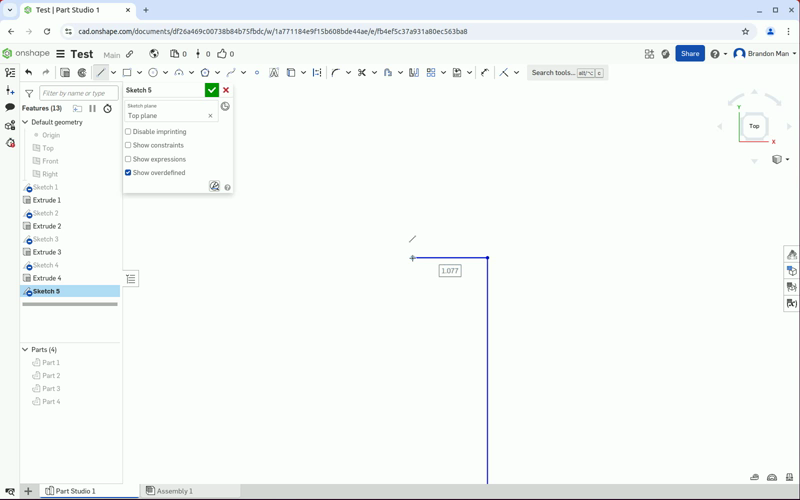
scroll(-6)
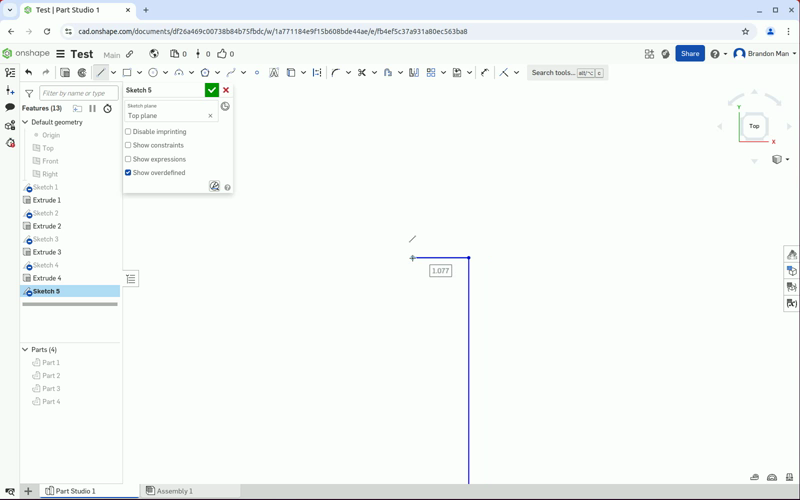
scroll(-6)
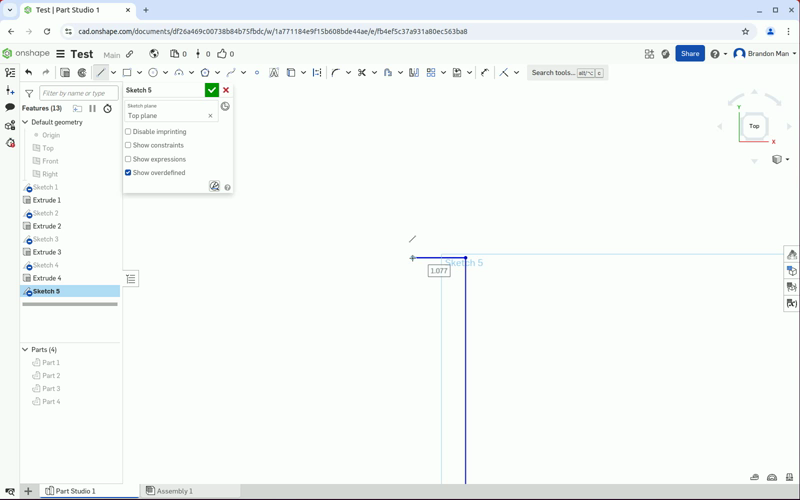
scroll(-6)
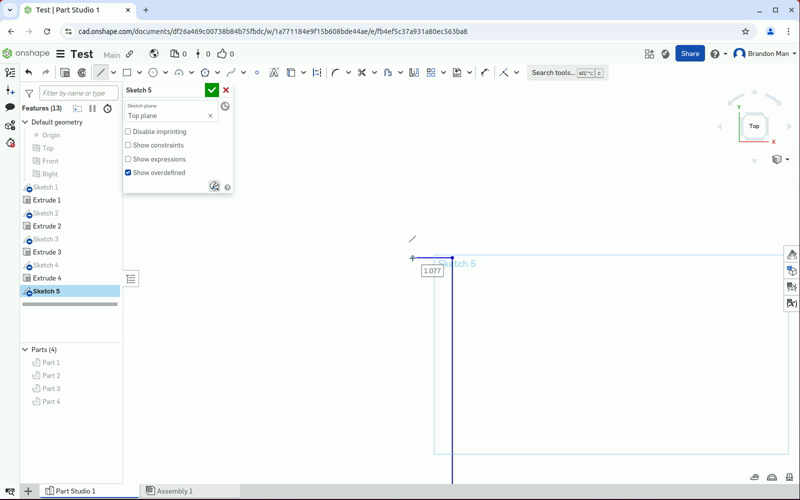
scroll(-6)
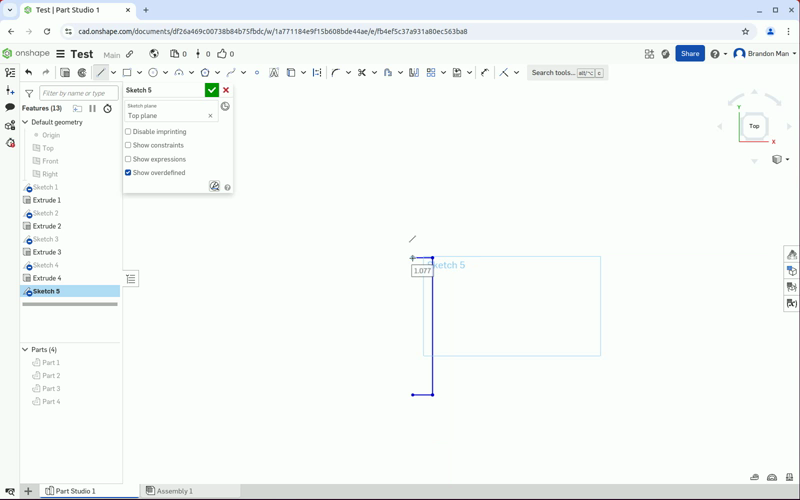
scroll(-6)
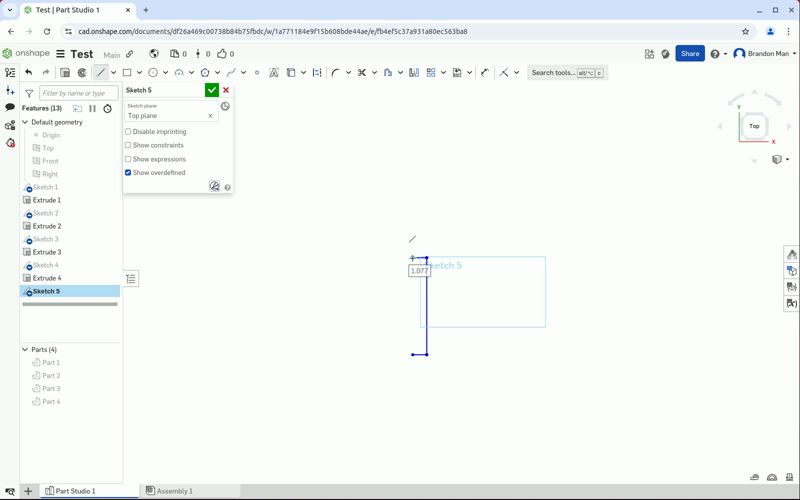
scroll(-6)
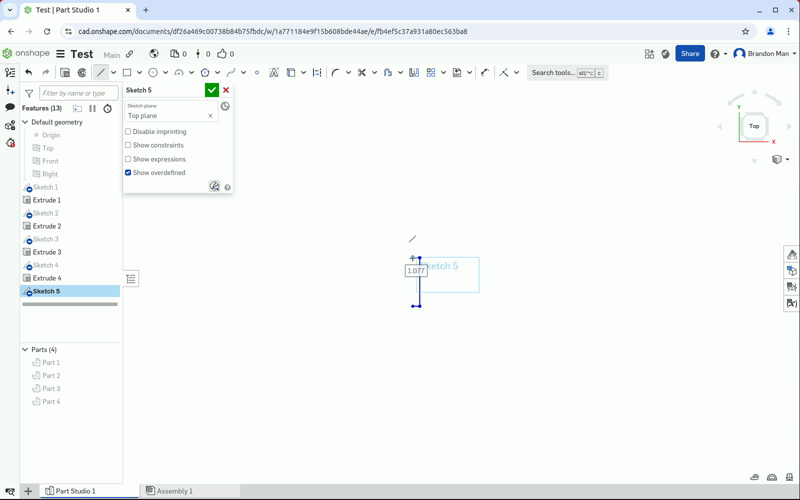
key_up(shift)
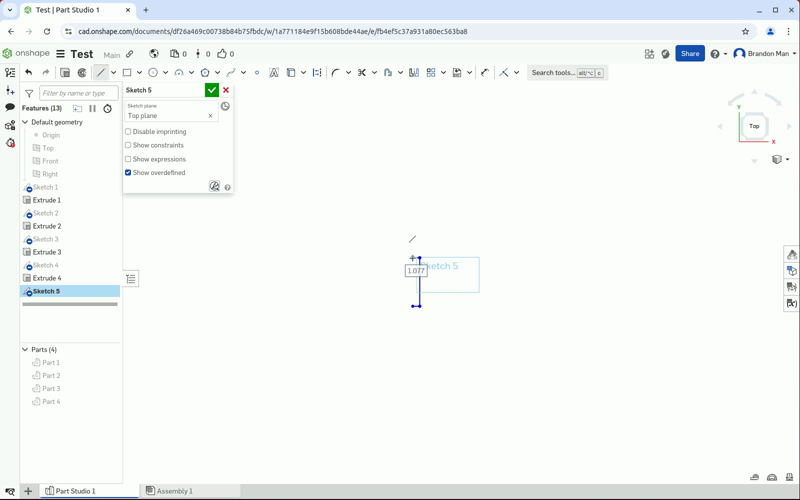
mouse_move(442, 257)
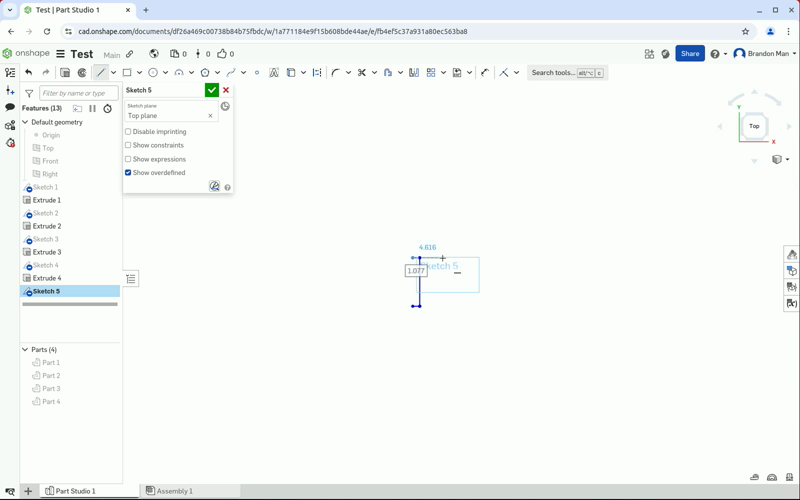
key_down(shift)
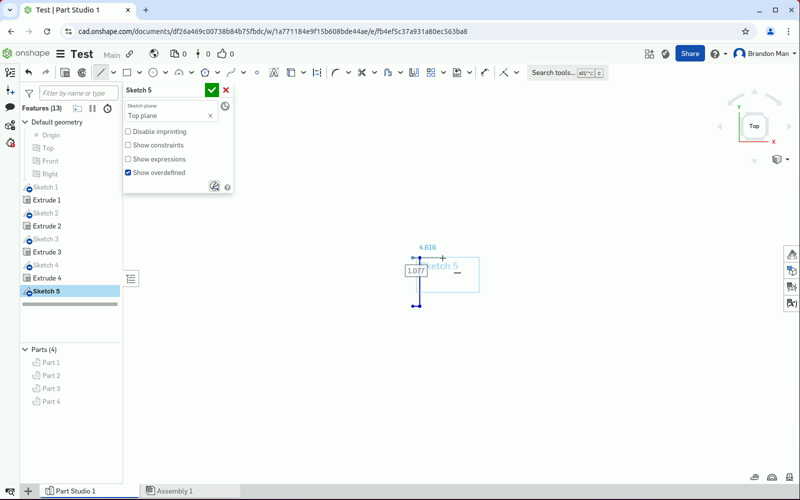
mouse_move(412, 306)
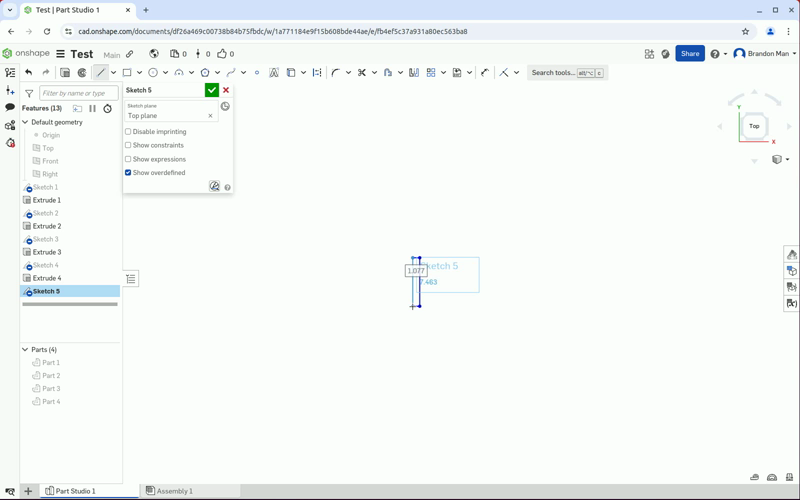
key_up(shift)
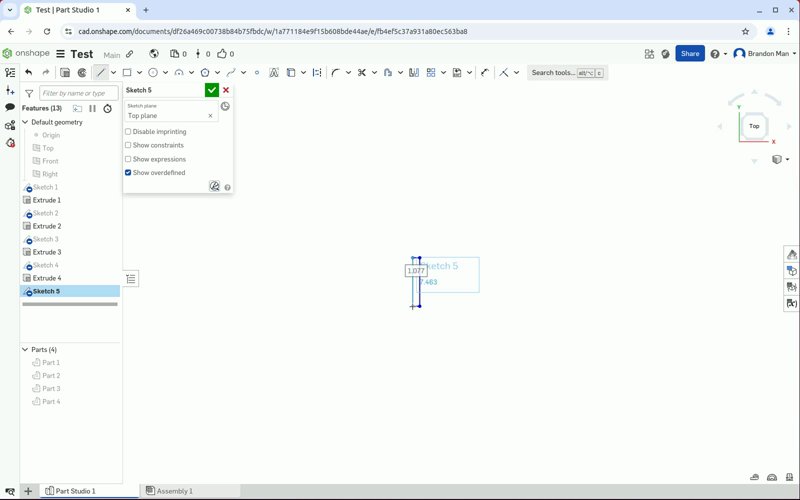
click(412, 306)
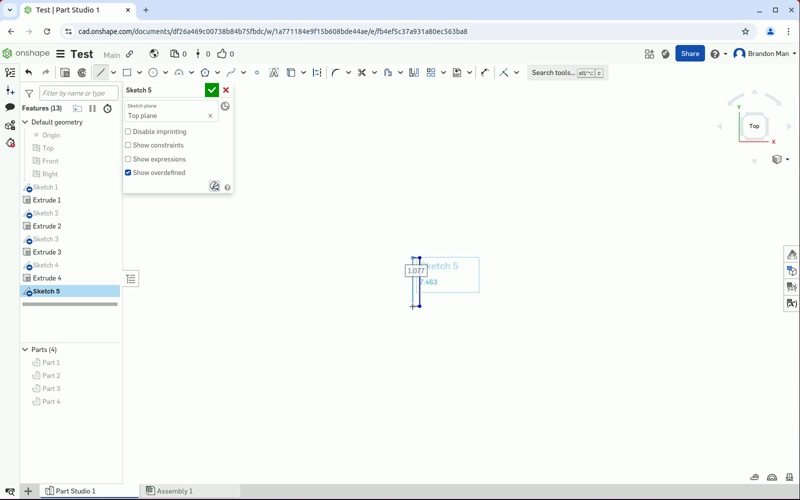
key(esc)
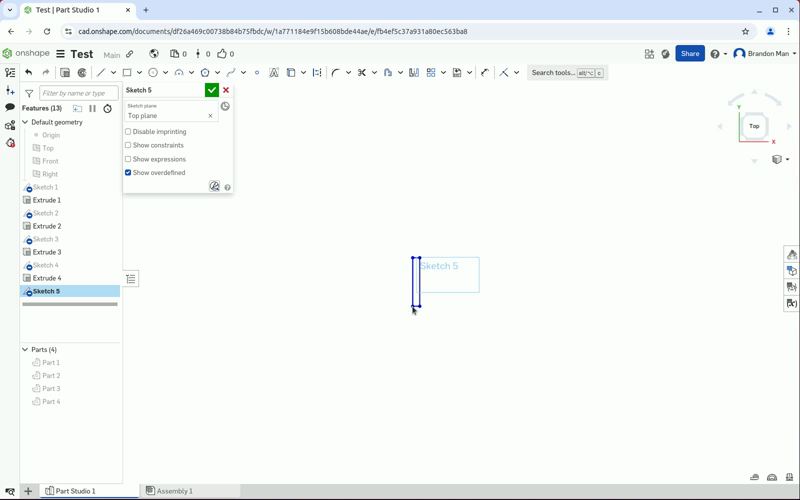
mouse_move(418, 260)
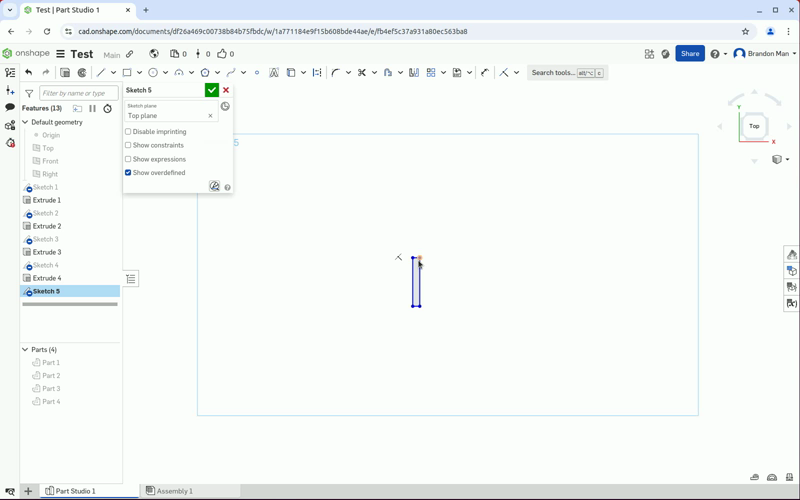
scroll(6)
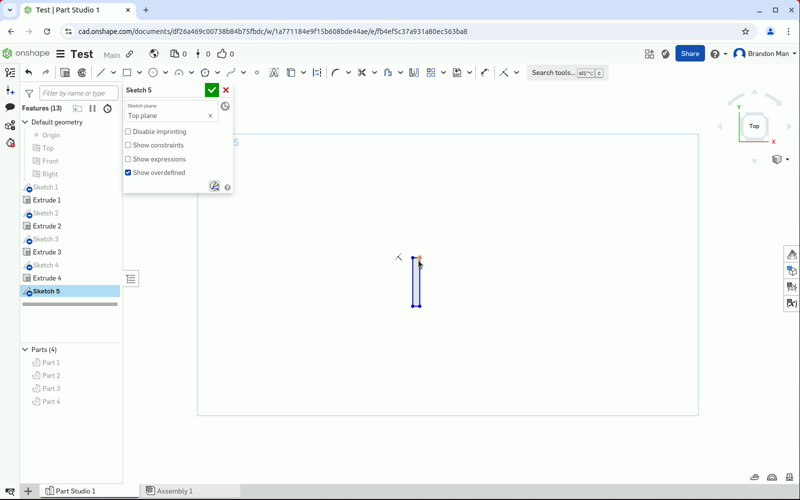
scroll(6)
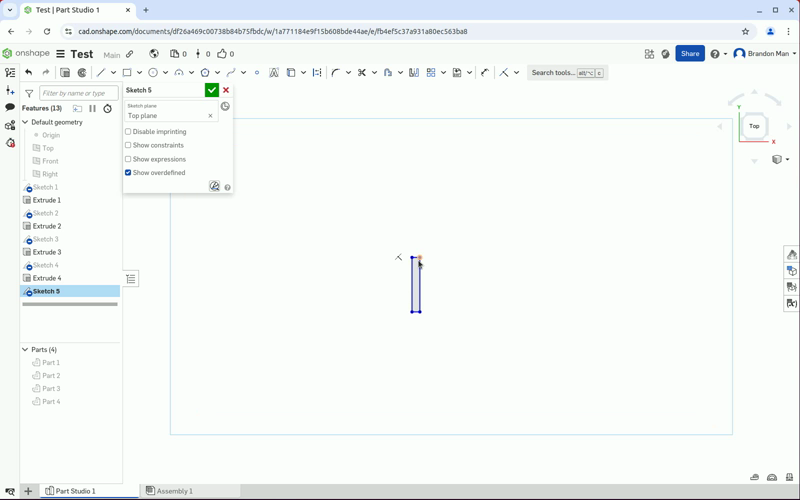
scroll(6)
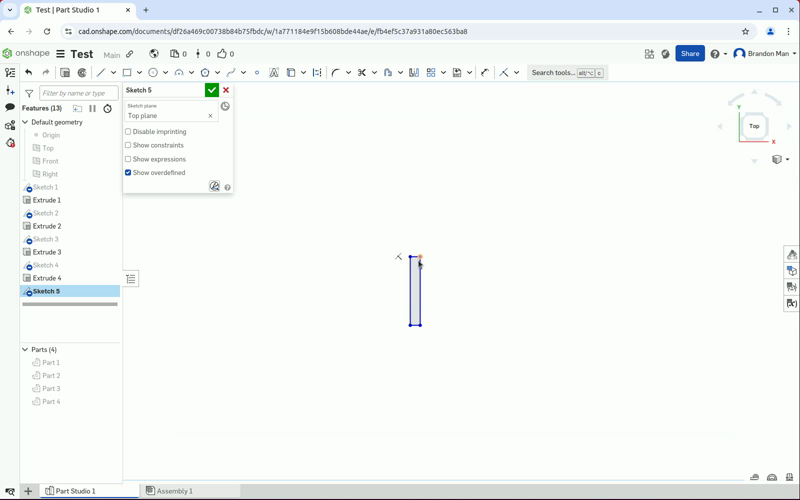
scroll(6)
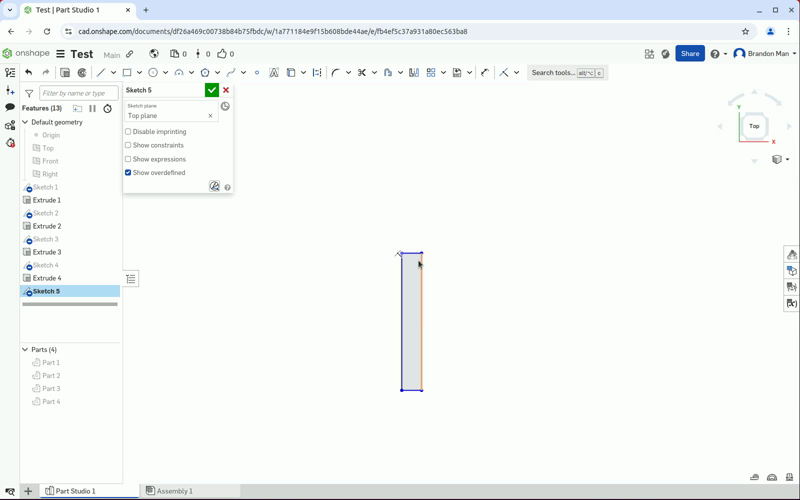
scroll(6)
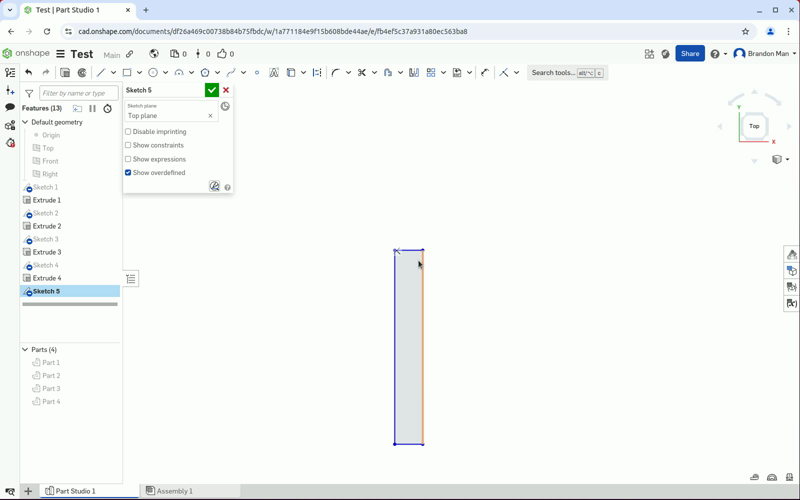
scroll(6)
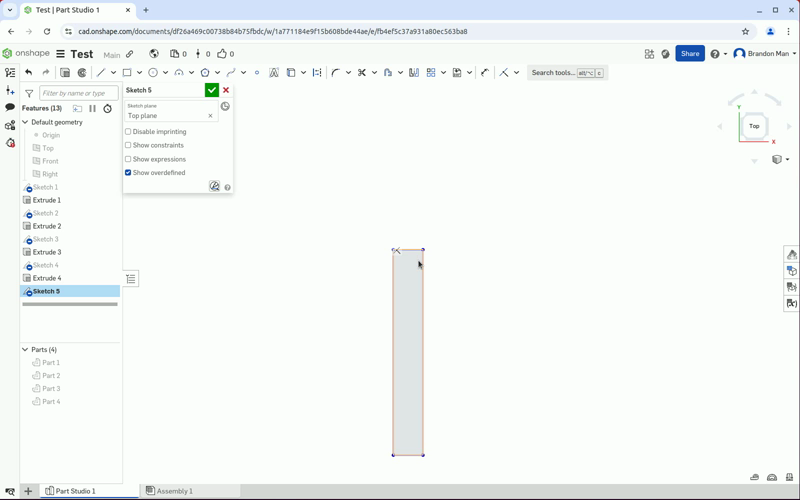
scroll(6)
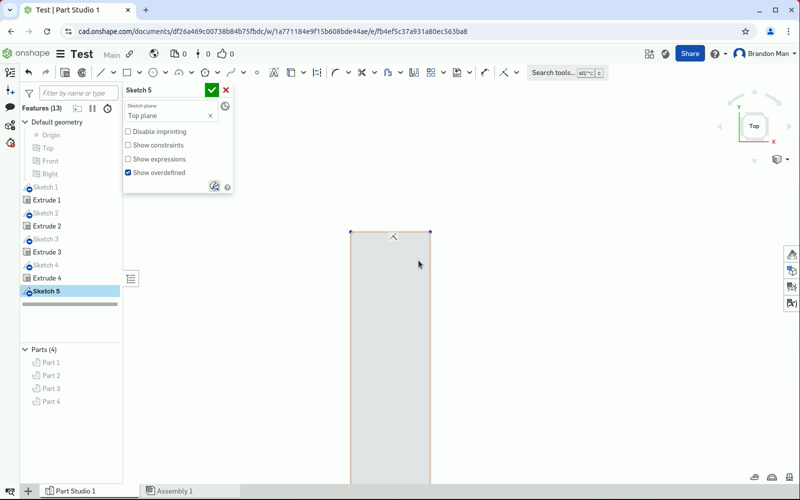
click(418, 260)
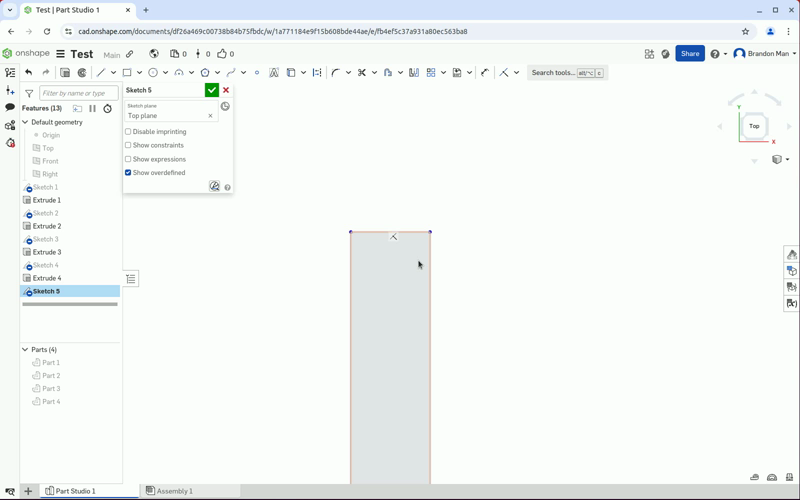
scroll(-6)
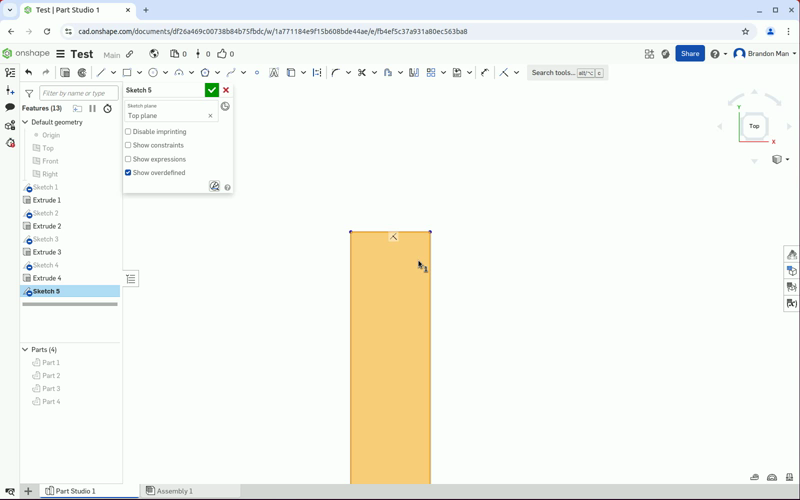
scroll(-6)
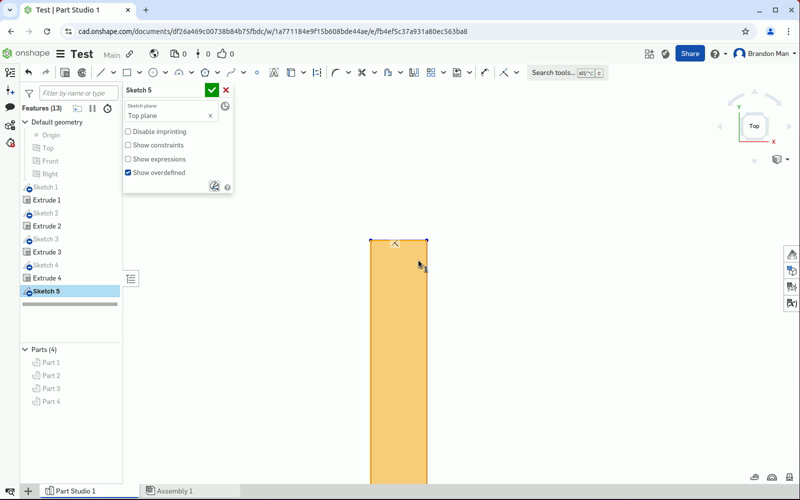
scroll(-6)
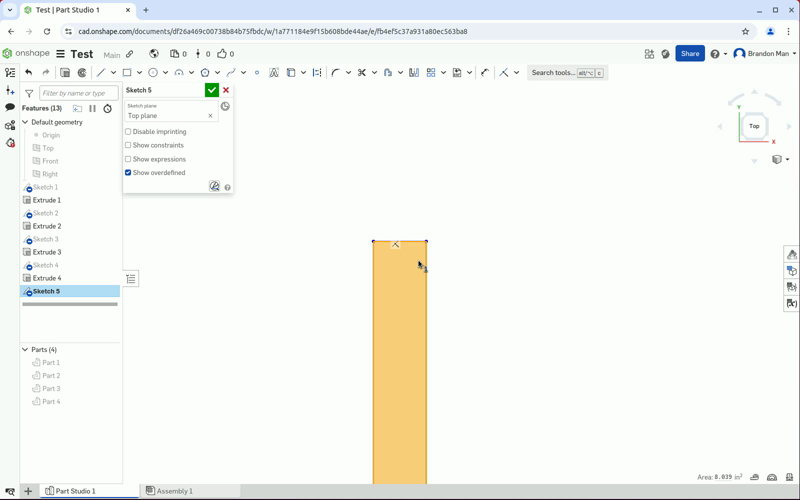
scroll(-6)
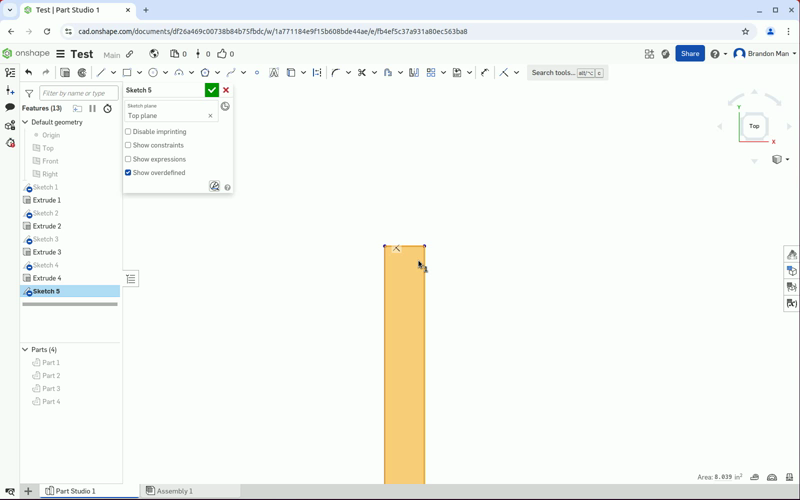
scroll(-6)
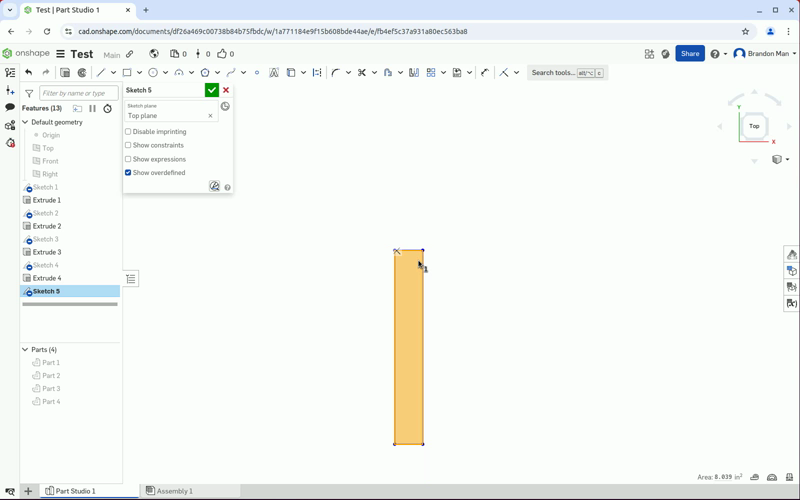
scroll(-6)
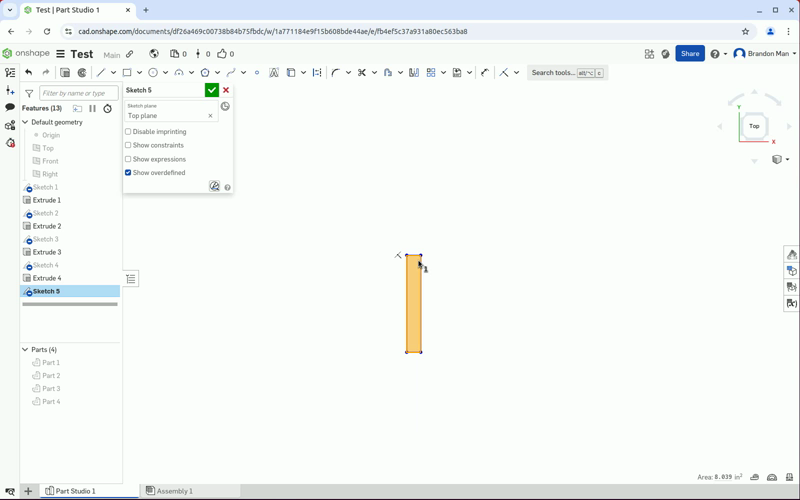
scroll(-6)
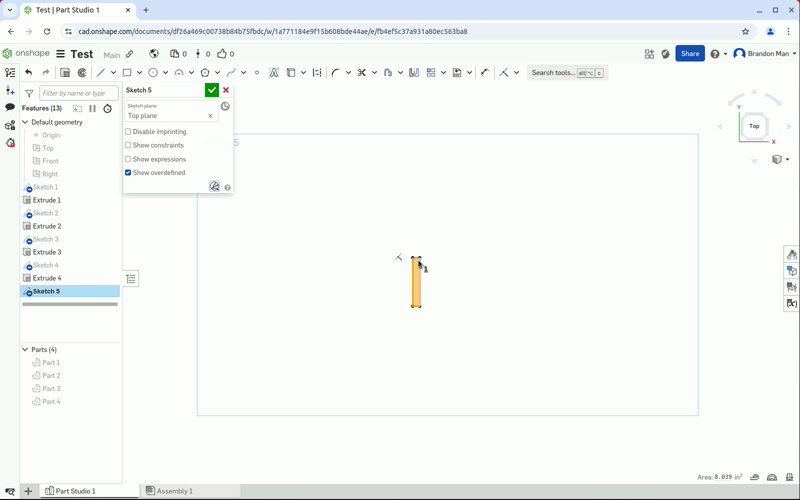
mouse_move(73, 352)
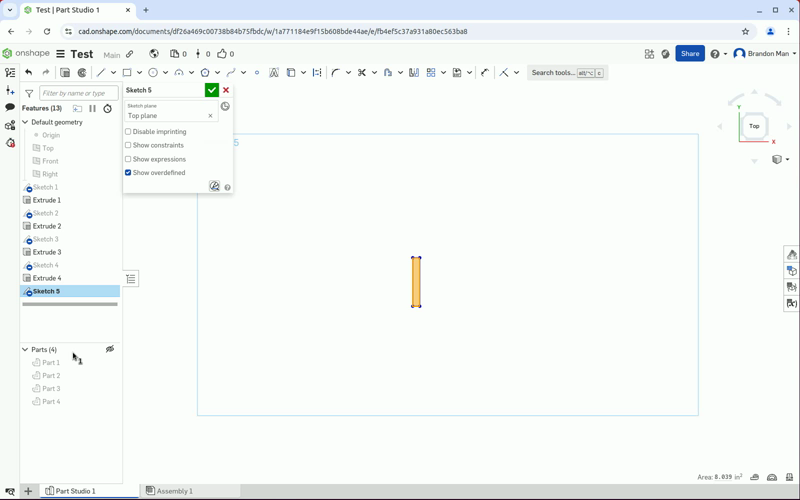
key(shift+y)
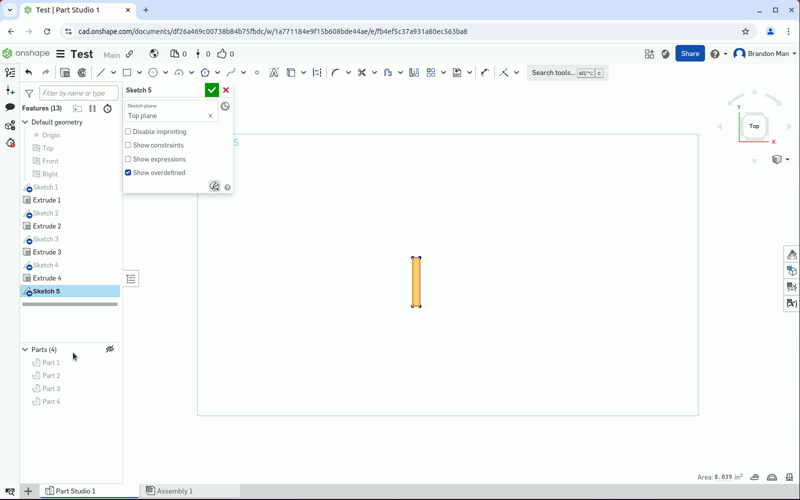
key(shift+e)
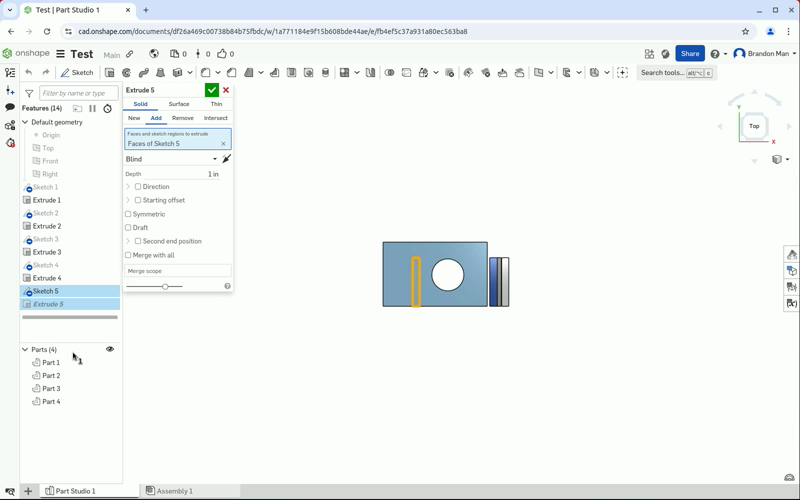
mouse_move(143, 106)
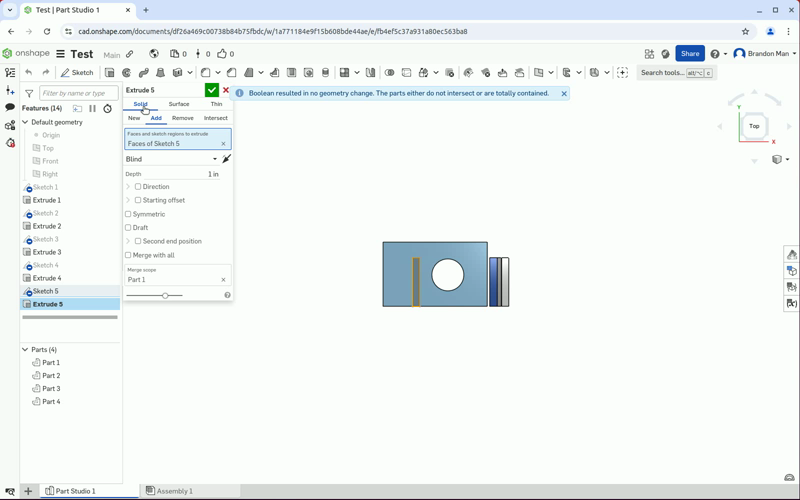
click(143, 106)
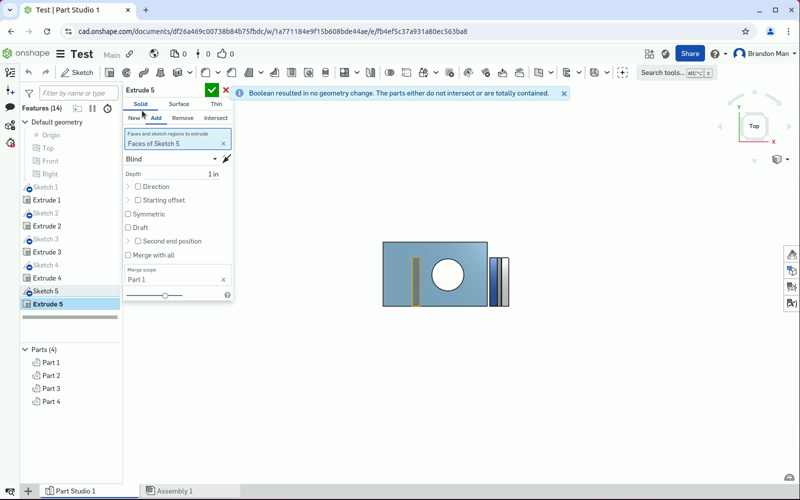
mouse_move(137, 120)
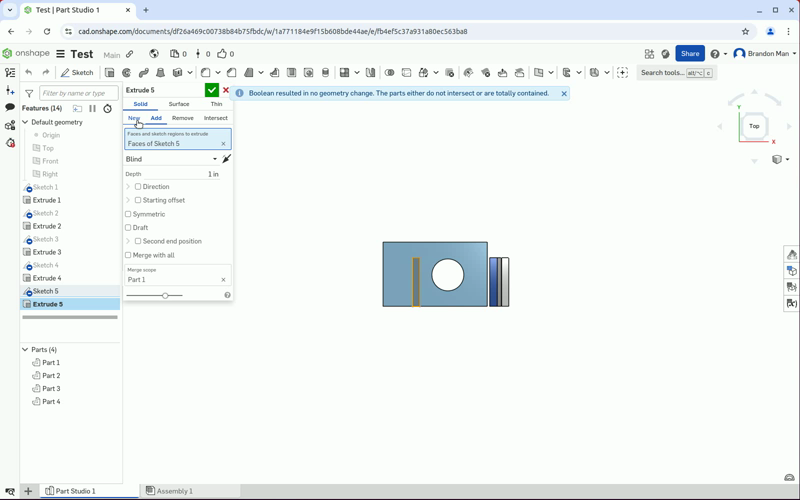
click(137, 120)
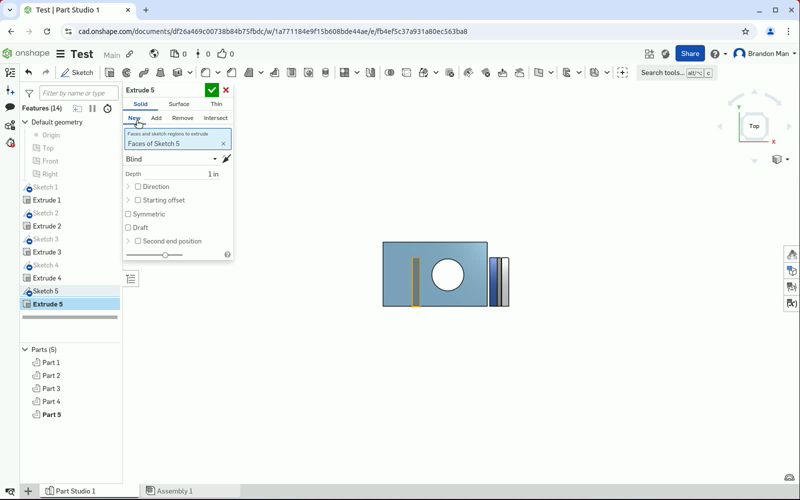
key(tab, 4)
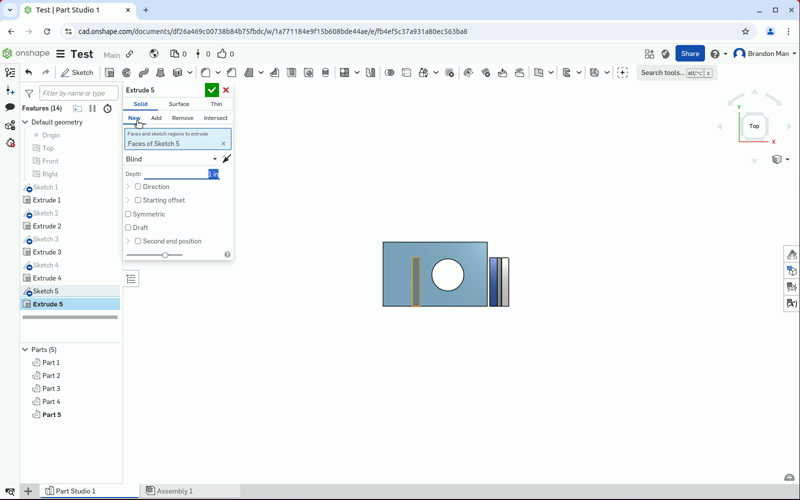
text(-10.351)
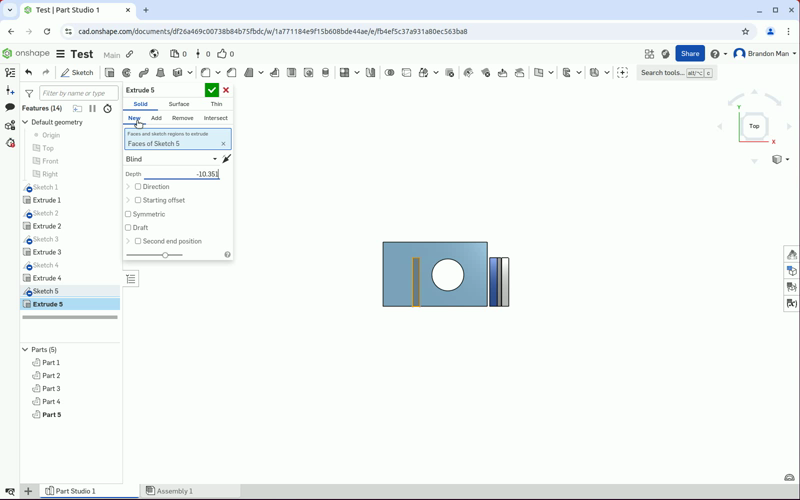
key(enter)
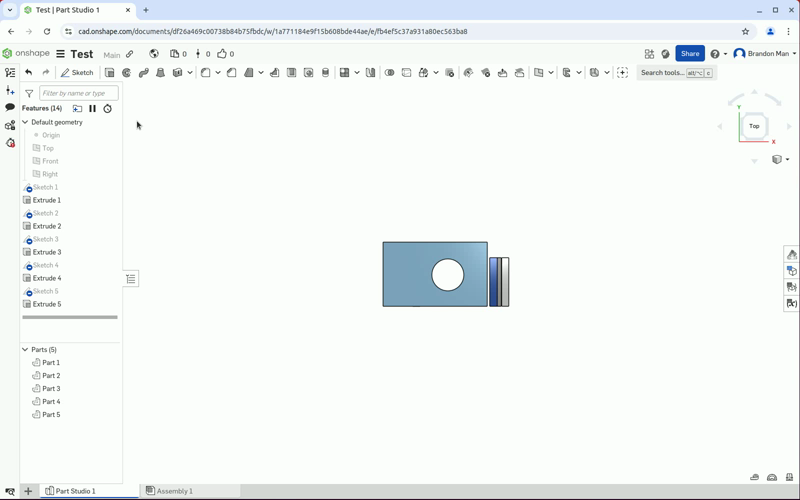
key(shift+h)
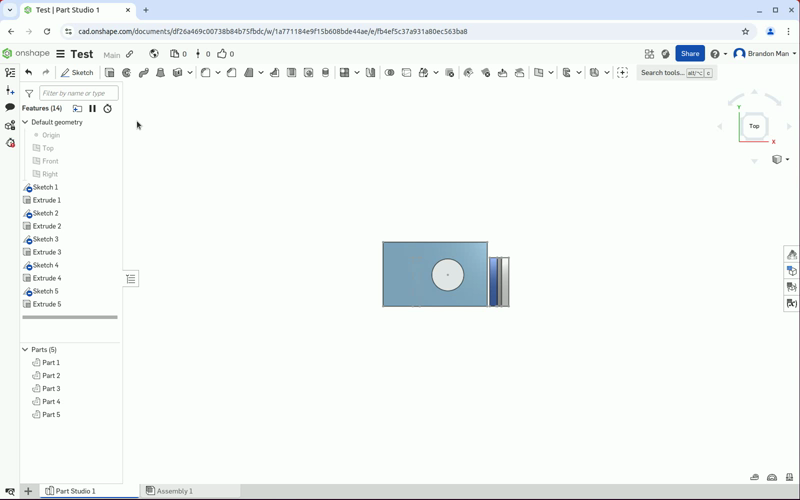
key(shift+h)
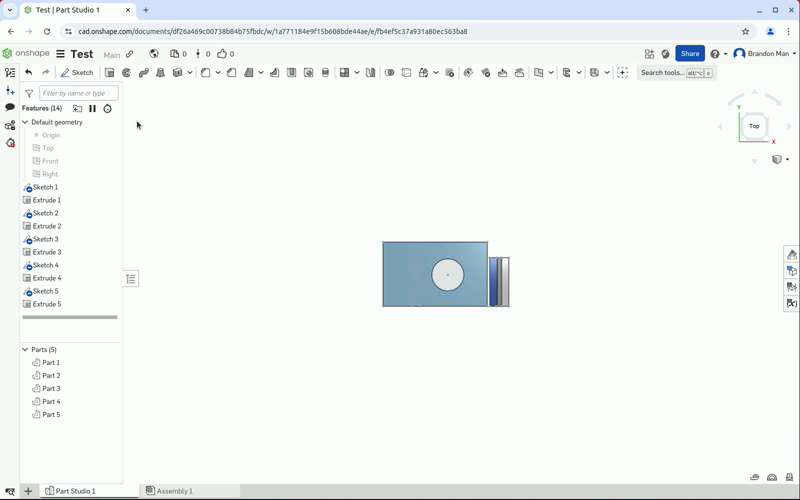
key(shift+7)
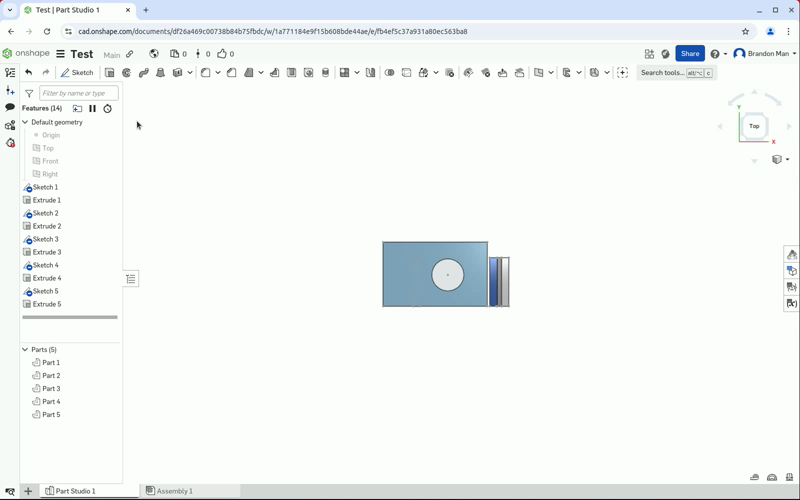
key(up, 3)
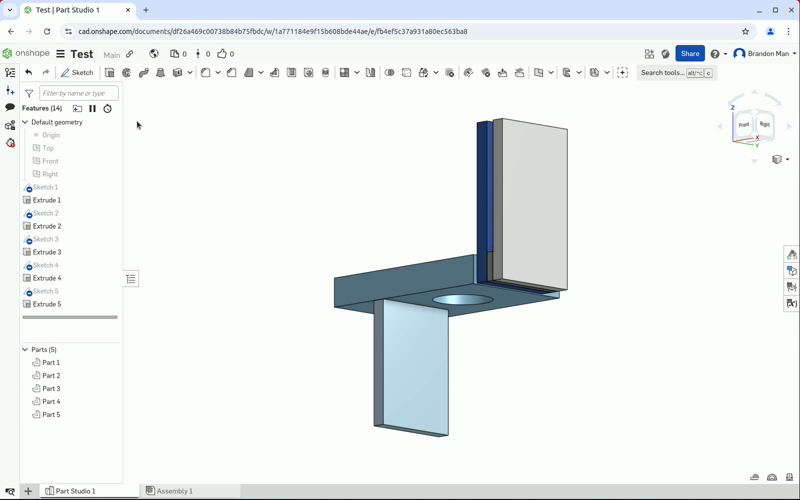
key(left, 3)
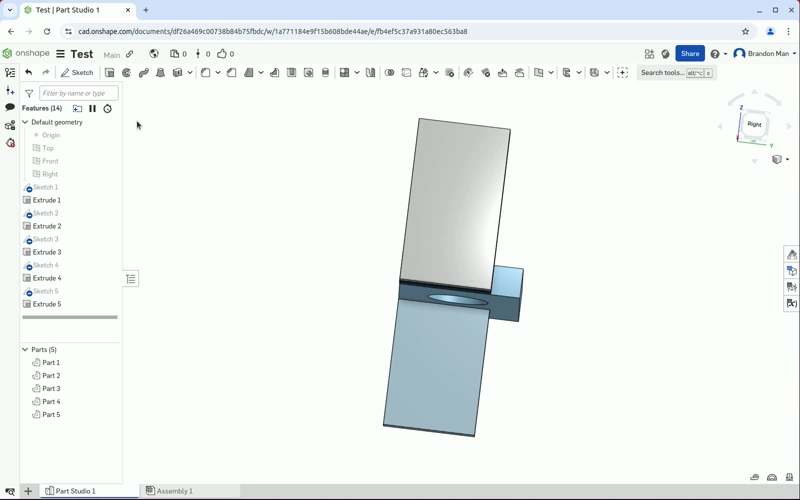
key(right, 3)
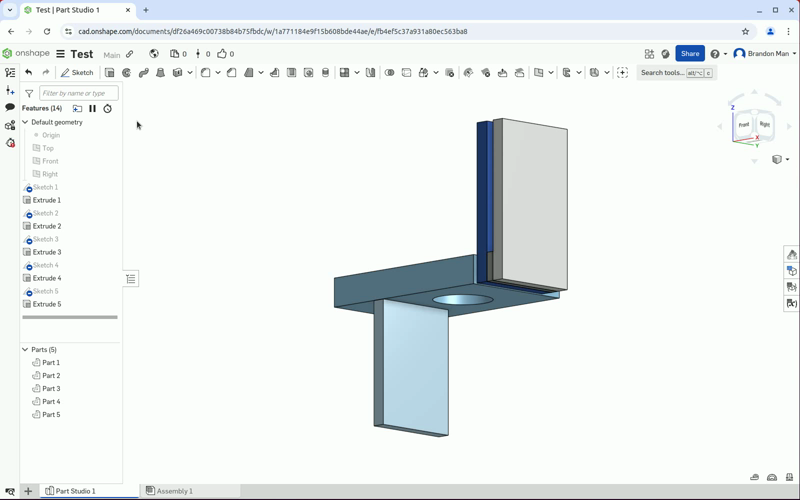
key(down, 3)
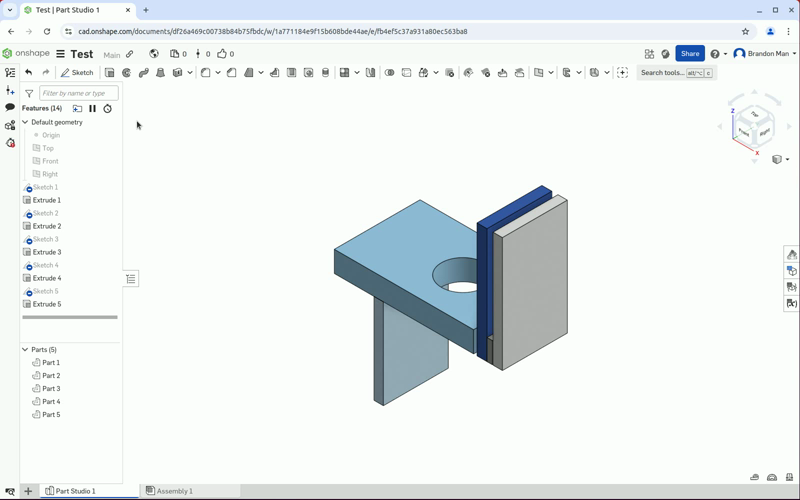
mouse_move(73, 189)
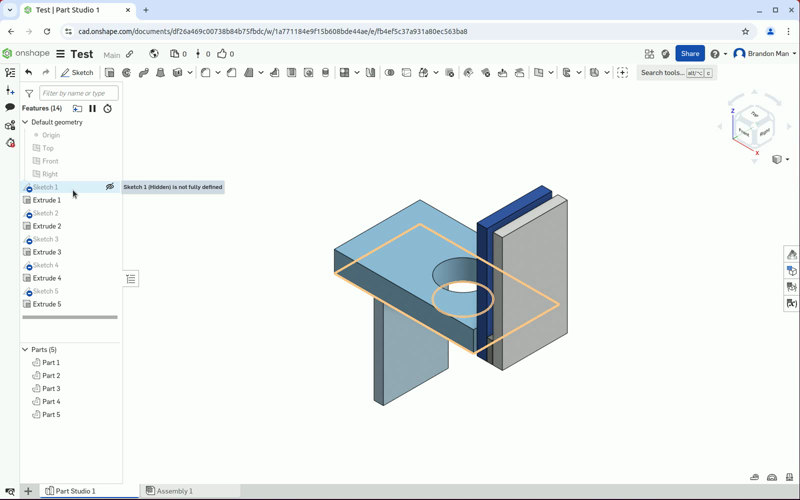
click(73, 189)